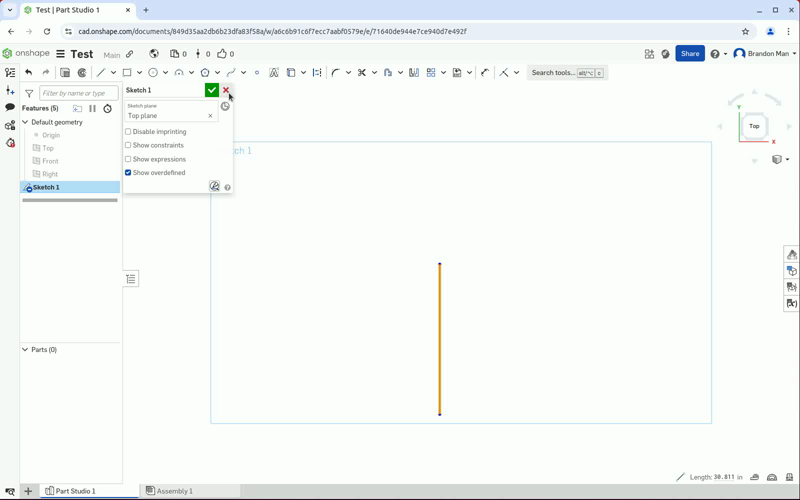
key(shift+h)
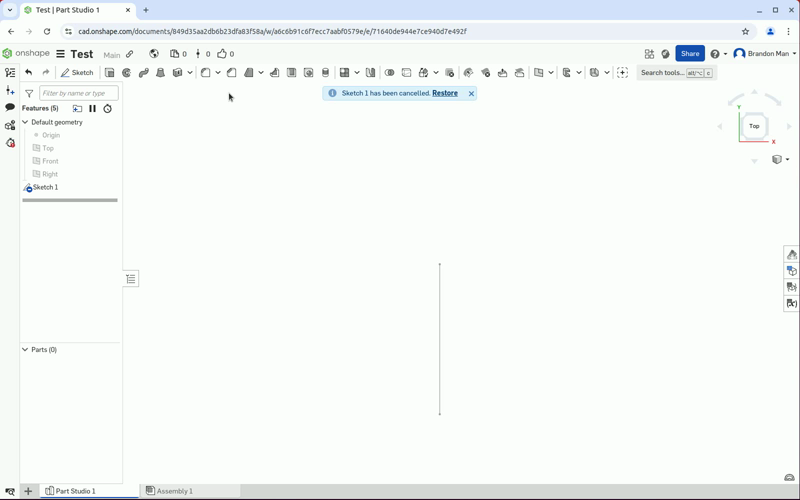
mouse_move(73, 352)
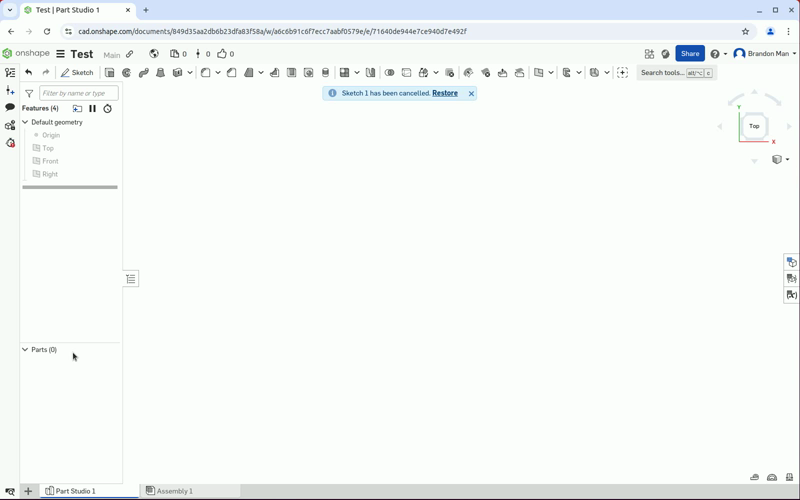
key(y)
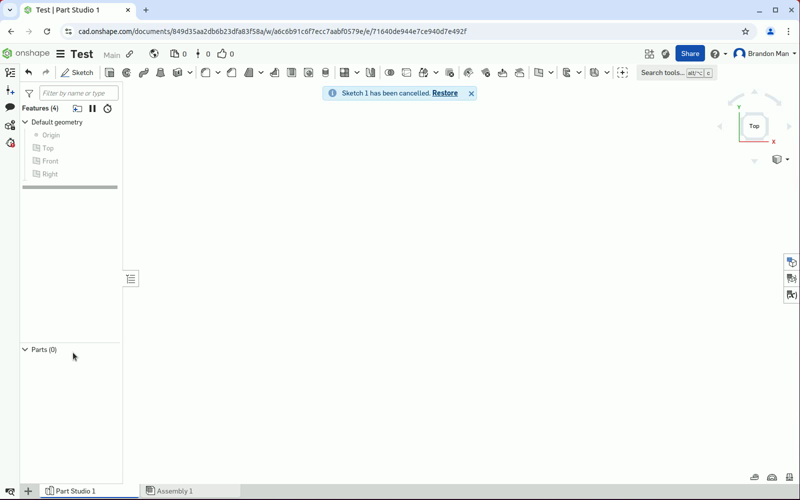
key(shift+p)
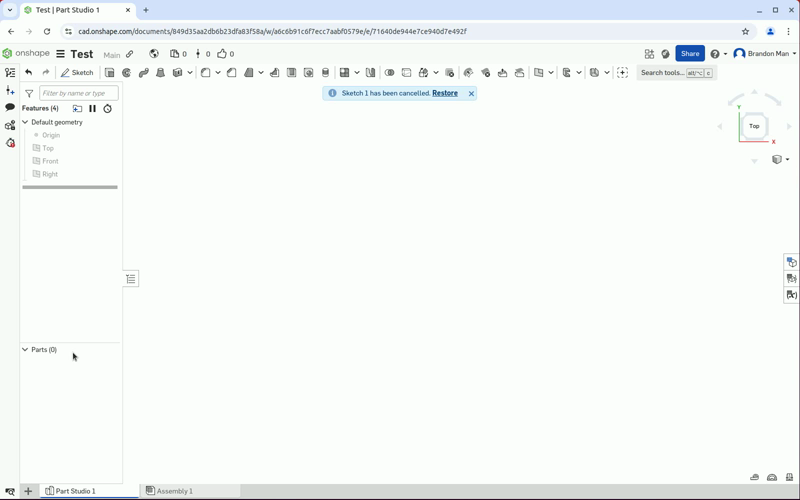
key(space)
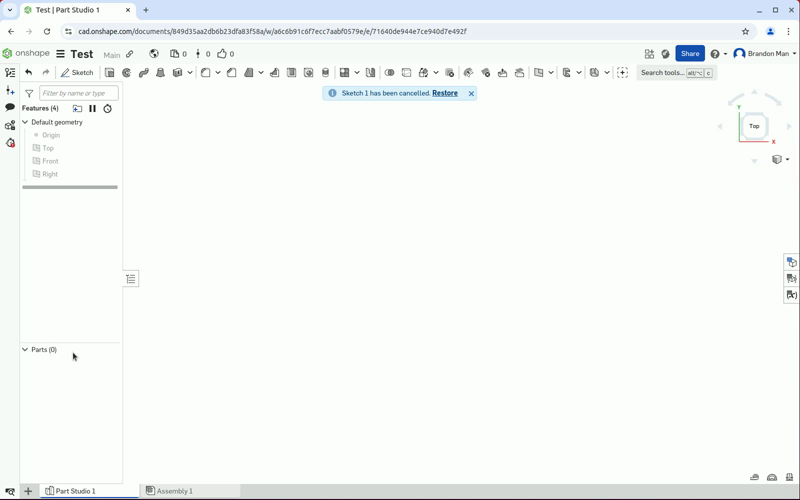
key_down(shift)
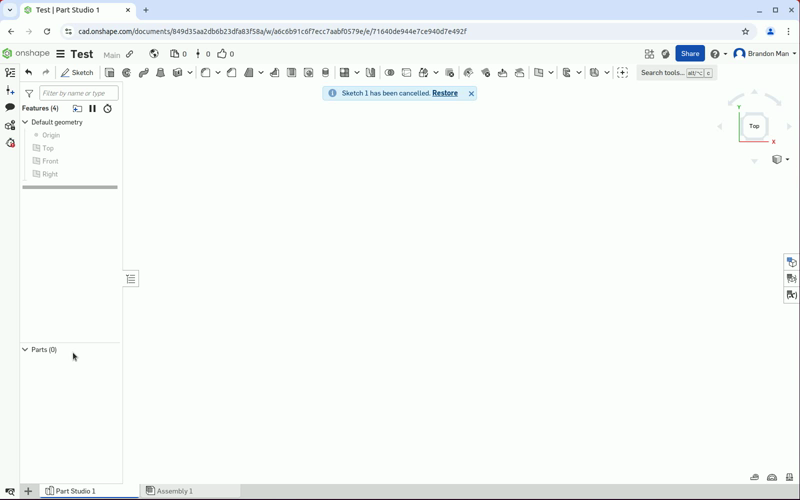
key(up)
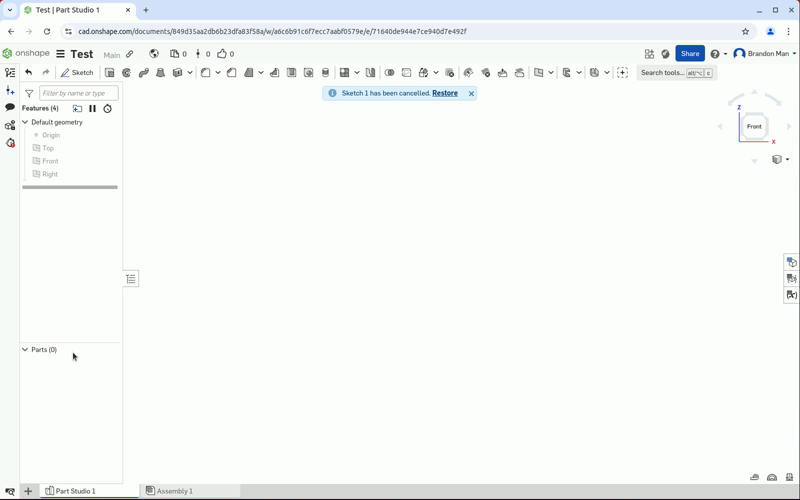
key_up(shift)
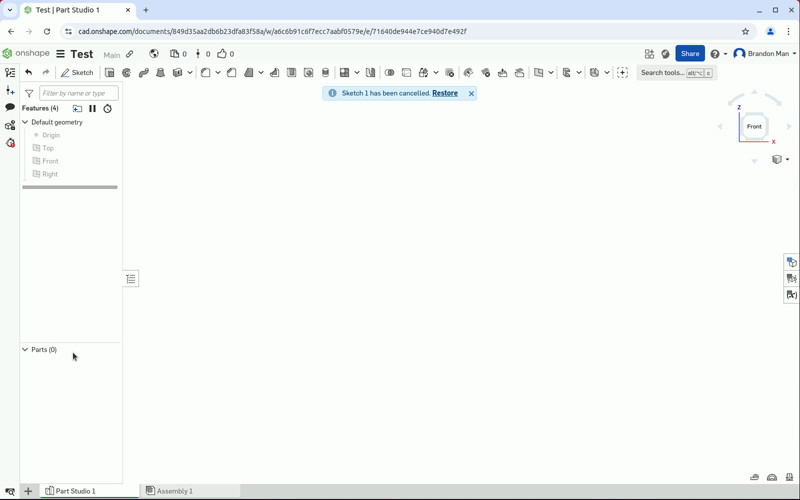
mouse_move(73, 352)
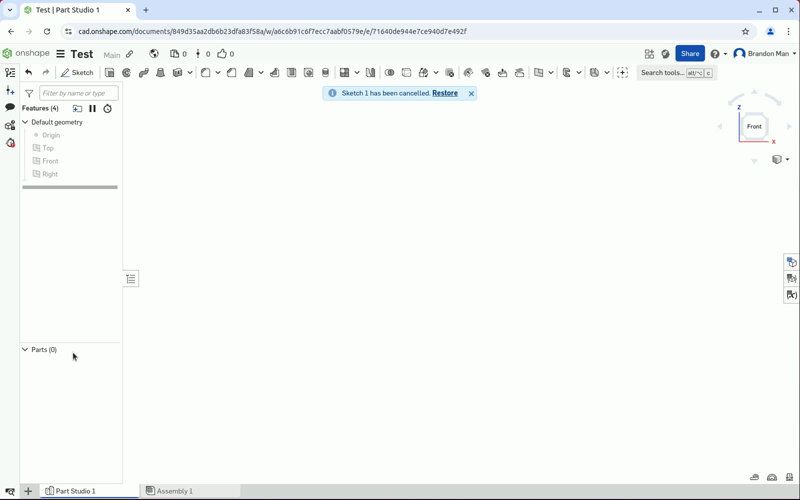
key(shift+y)
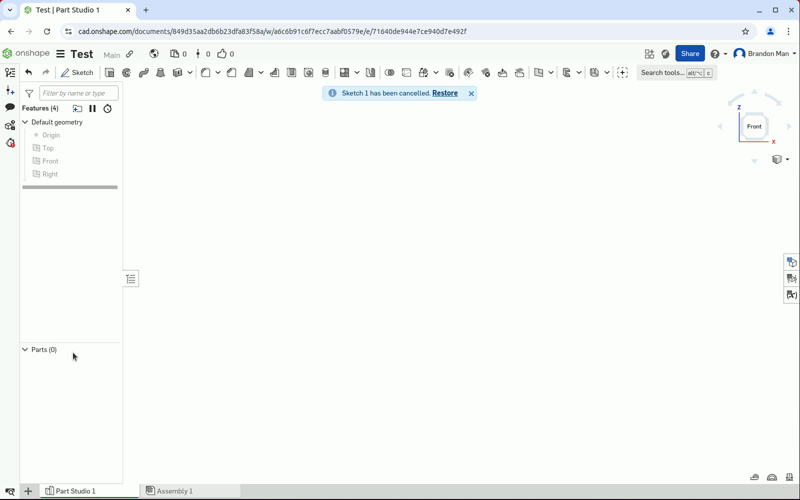
key(shift+s)
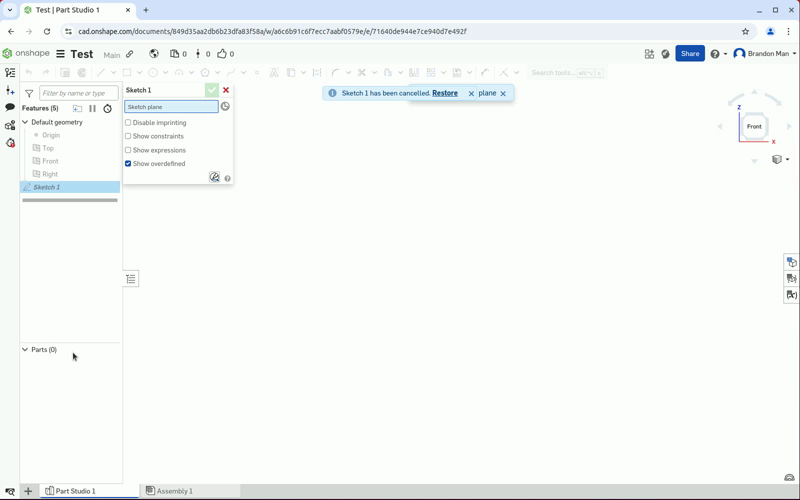
mouse_move(73, 163)
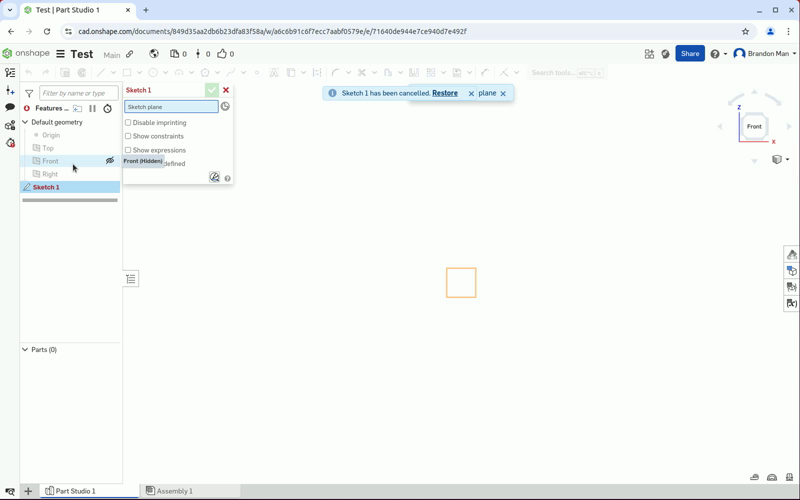
click(73, 163)
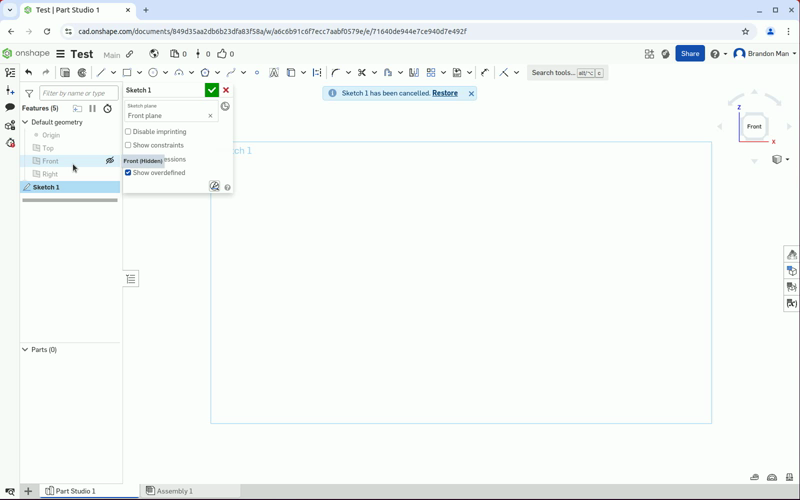
mouse_move(73, 352)
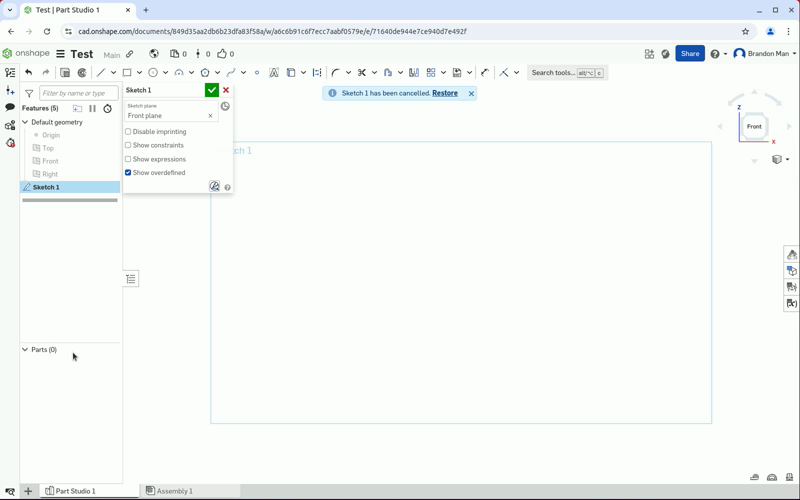
key(y)
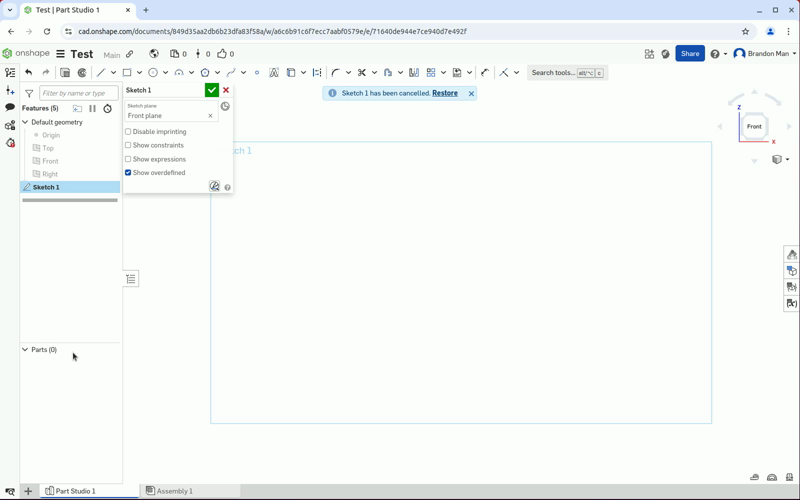
key(c)
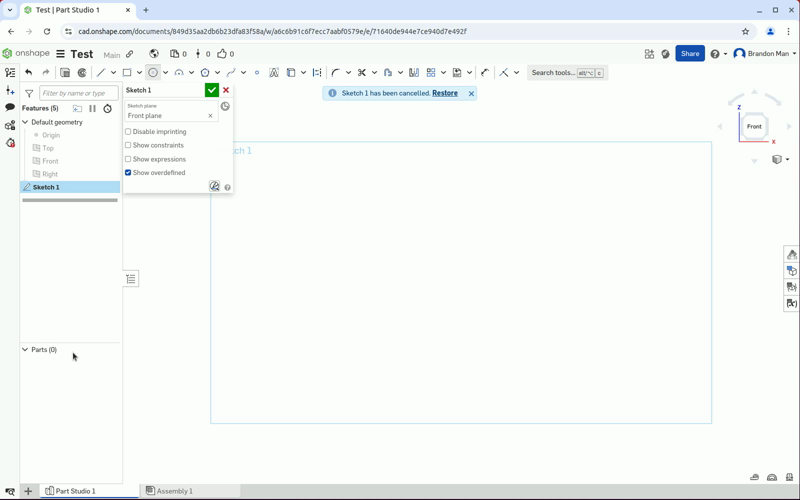
key_down(shift)
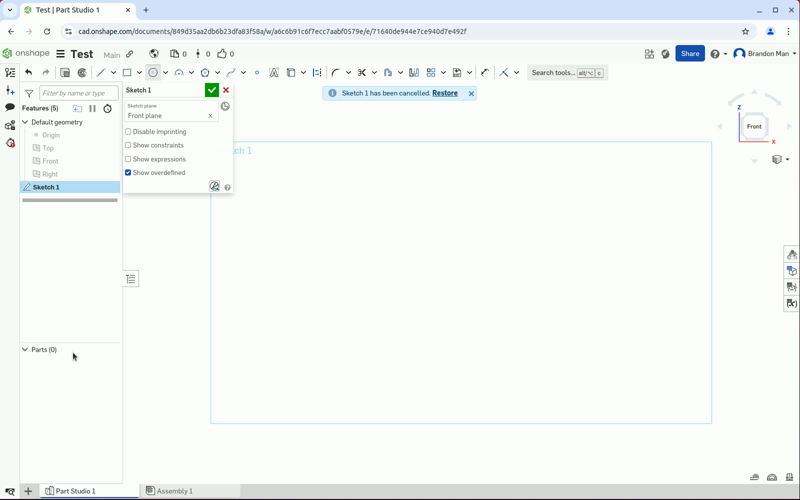
mouse_move(461, 178)
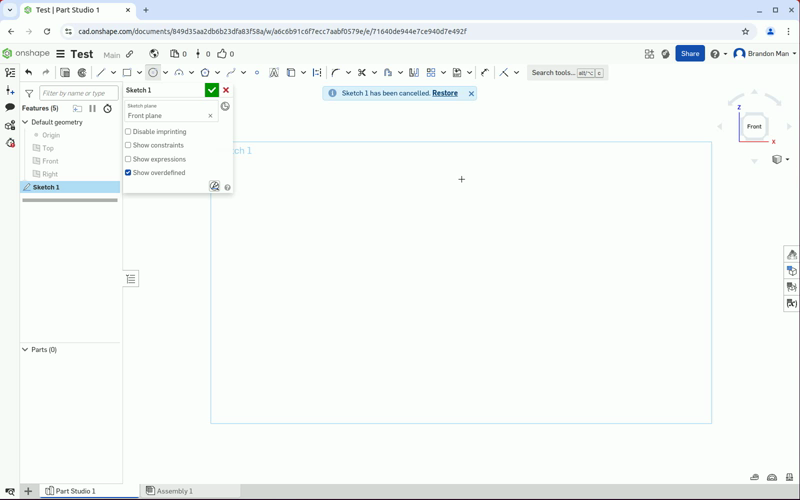
click(461, 178)
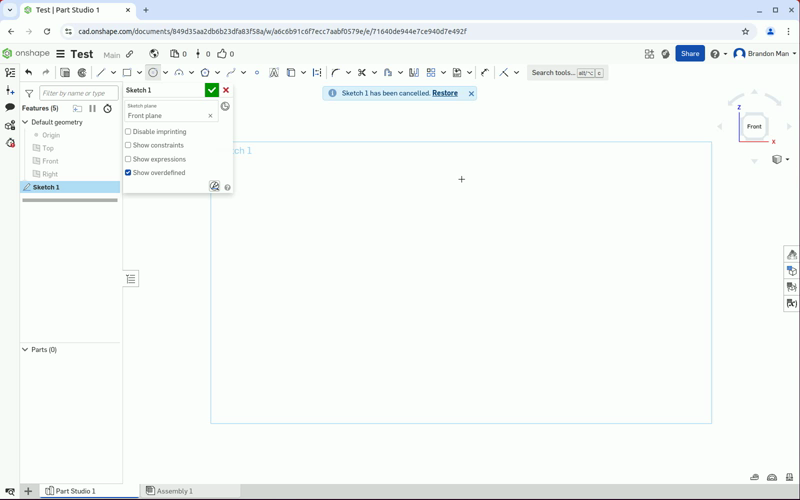
key_up(shift)
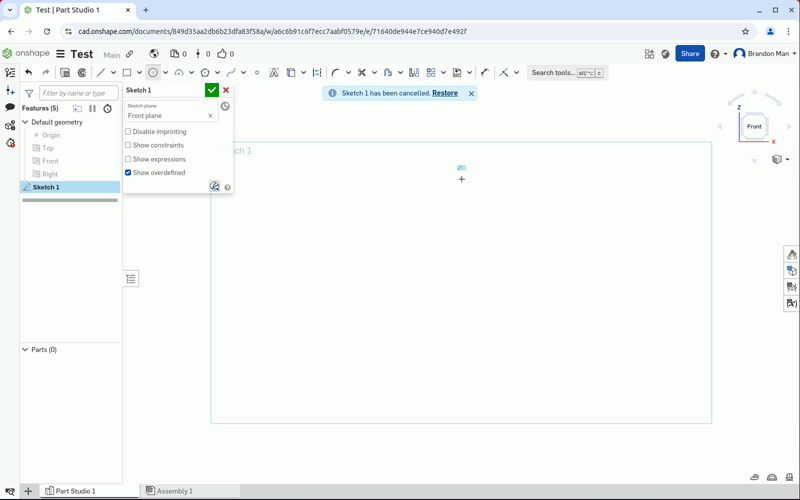
mouse_move(471, 178)
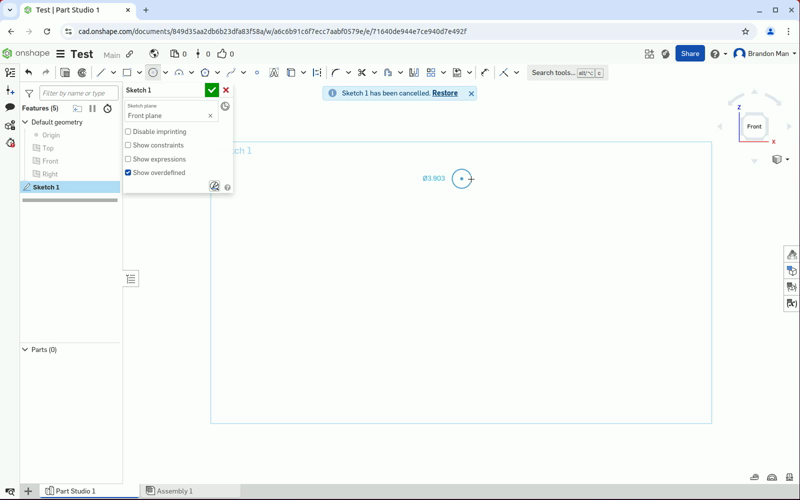
click(471, 178)
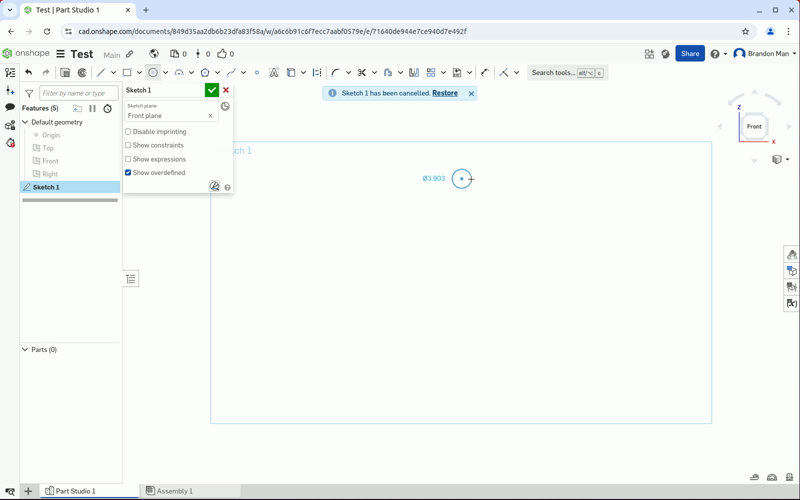
key(esc)
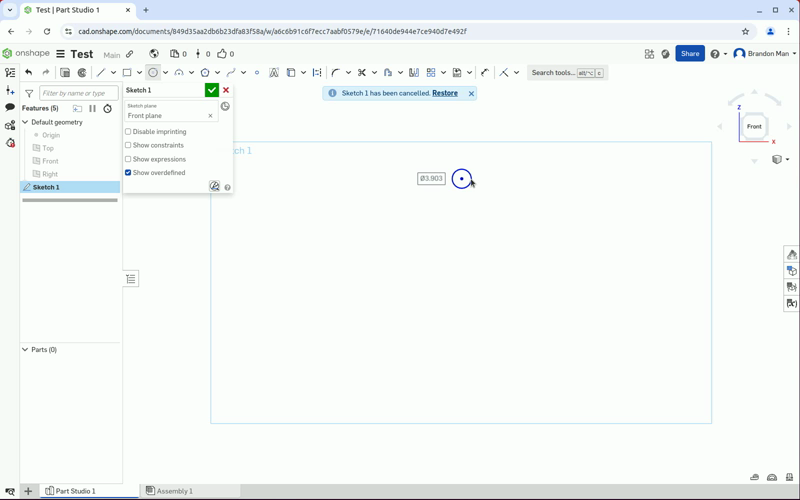
key(c)
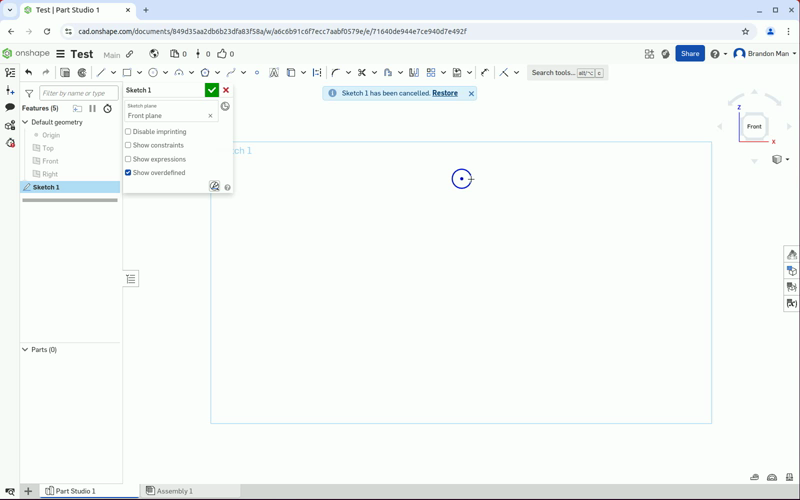
key_down(shift)
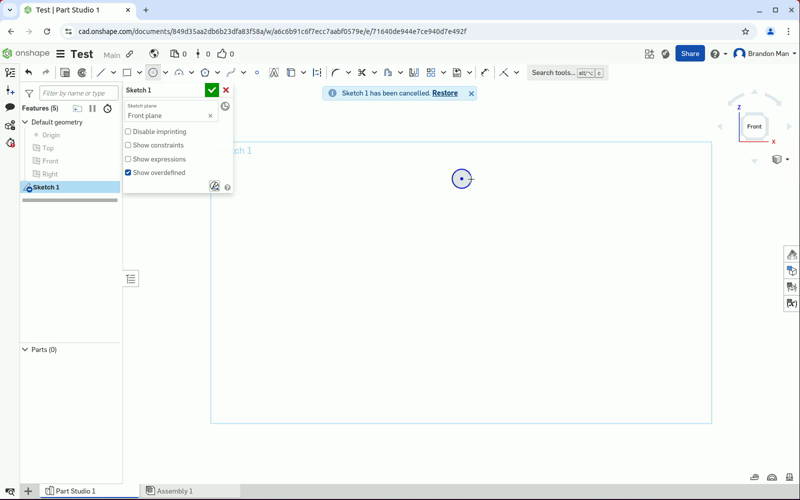
mouse_move(461, 178)
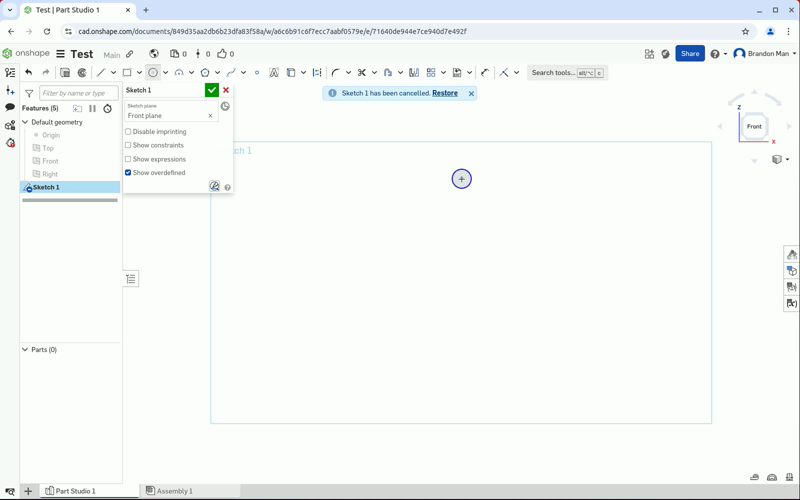
click(461, 178)
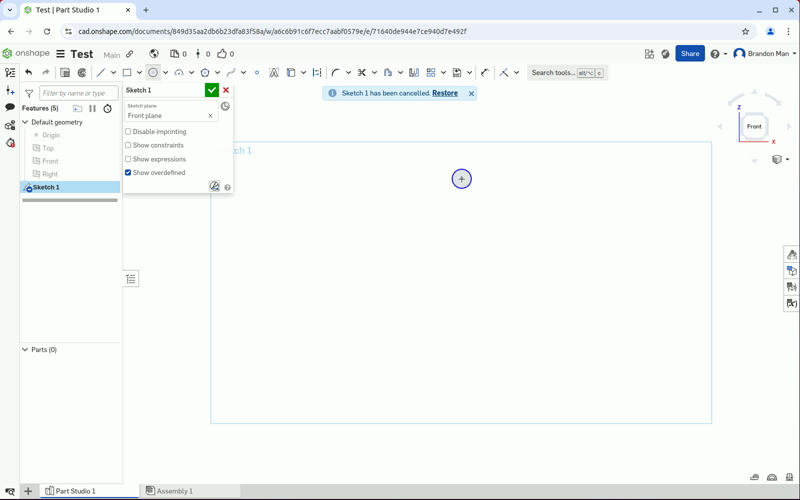
key_up(shift)
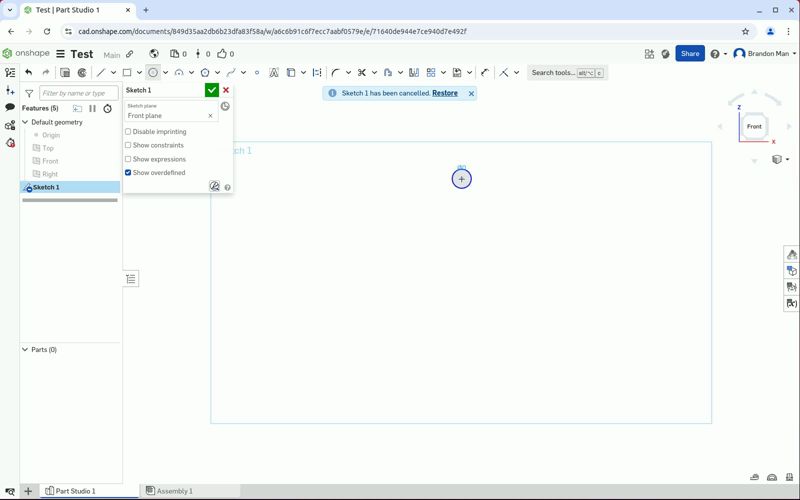
mouse_move(464, 178)
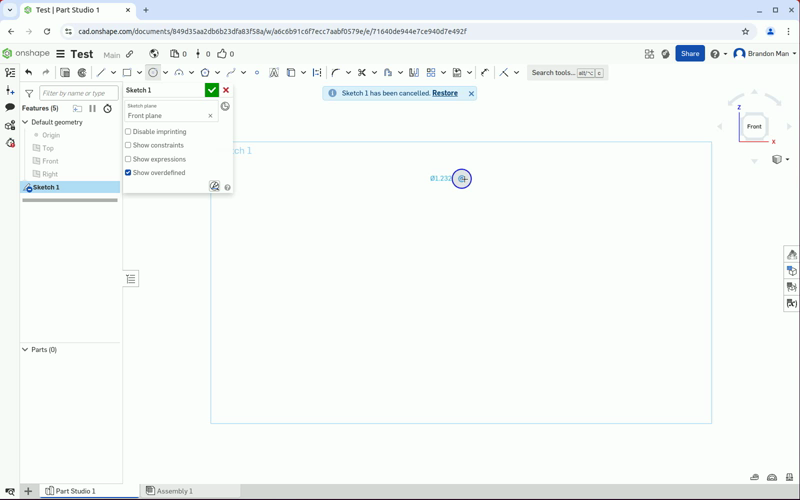
scroll(6)
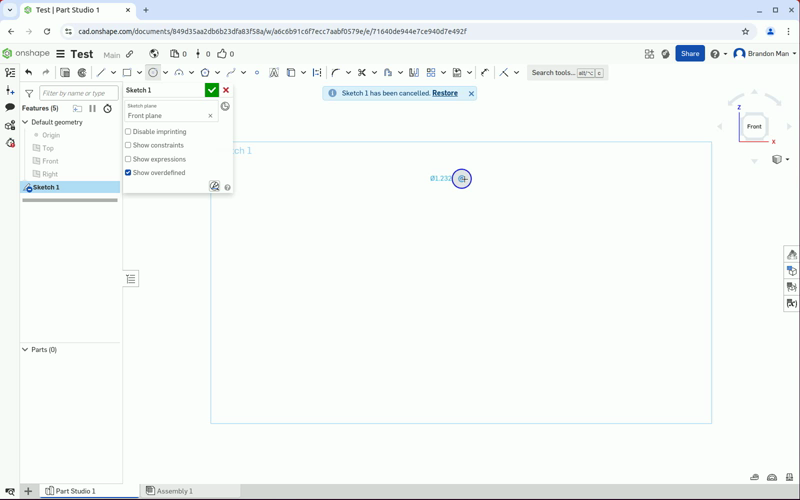
scroll(6)
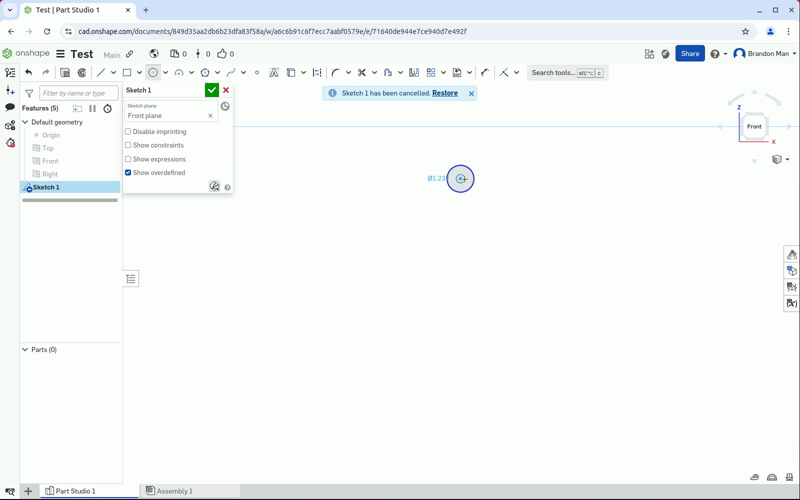
scroll(6)
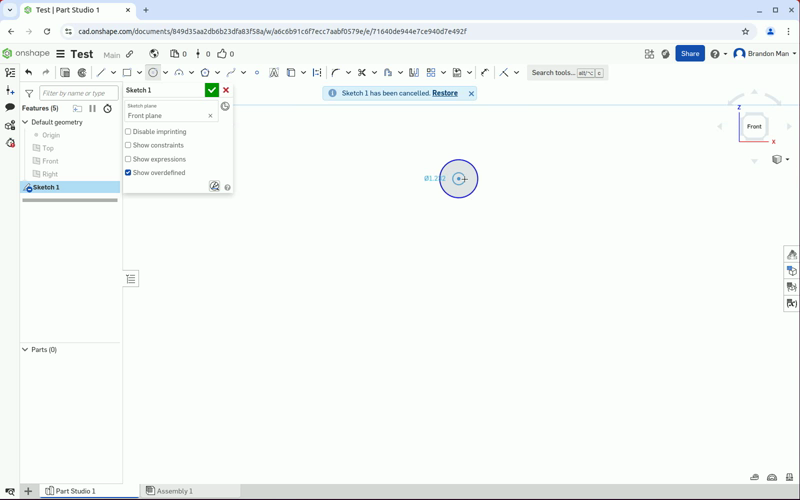
scroll(6)
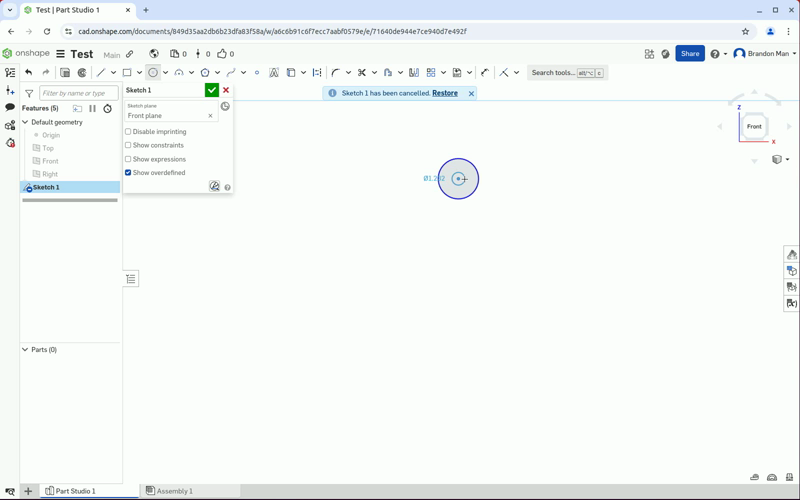
scroll(6)
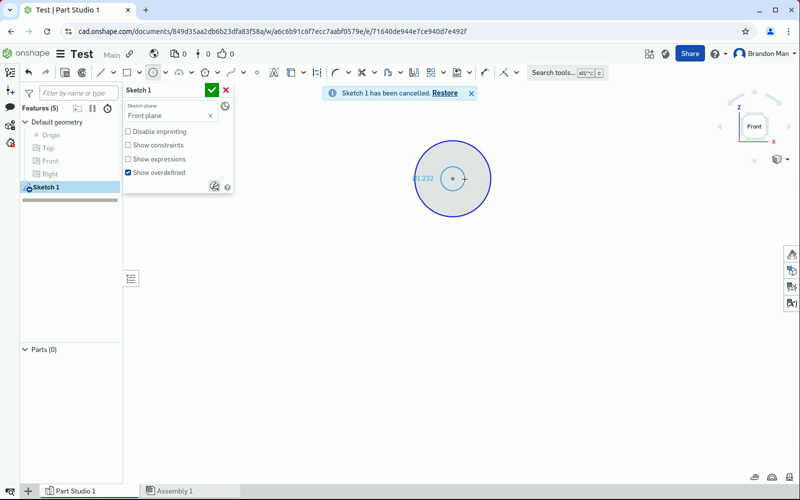
scroll(6)
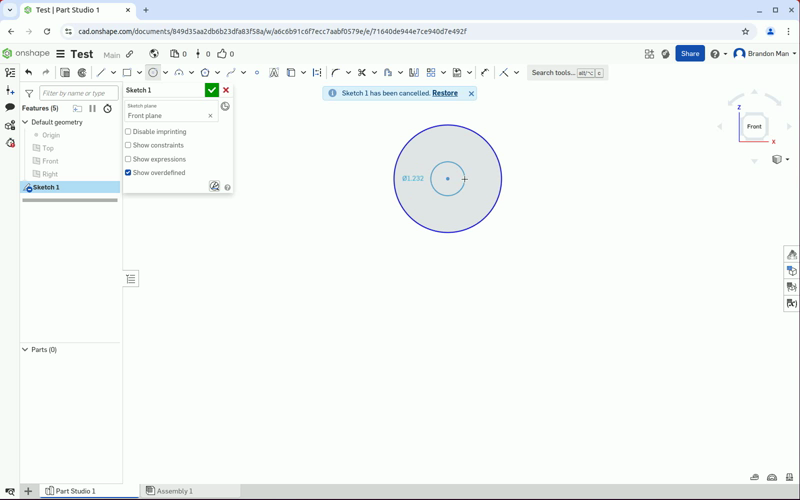
scroll(6)
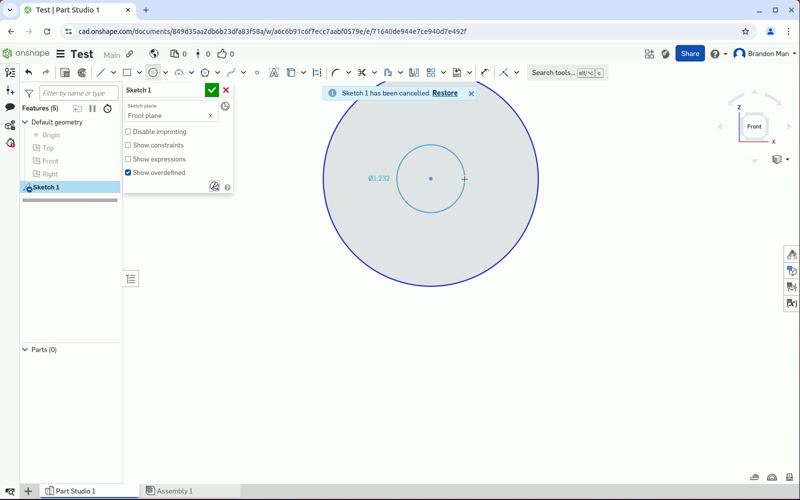
click(464, 178)
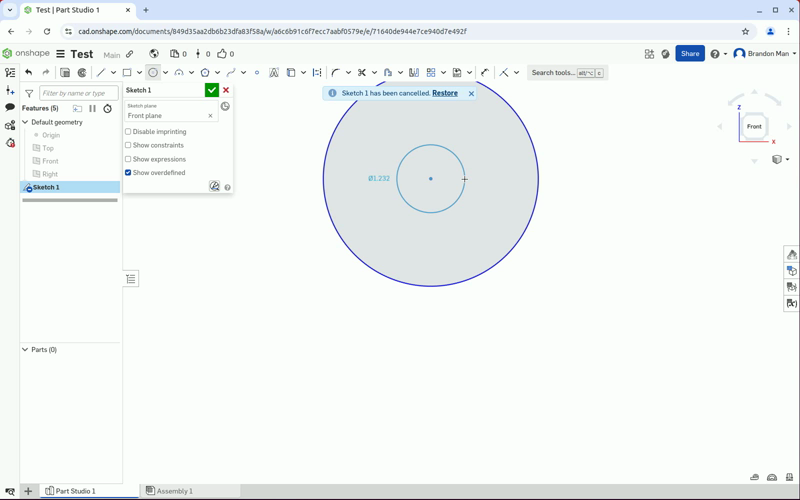
scroll(-6)
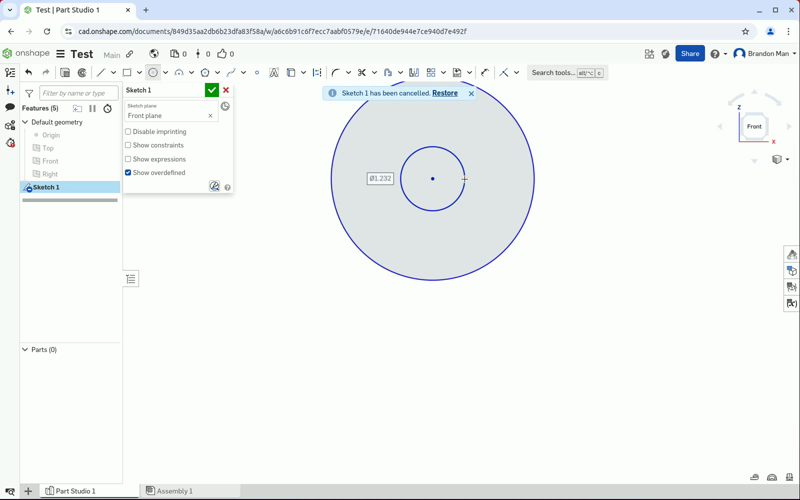
scroll(-6)
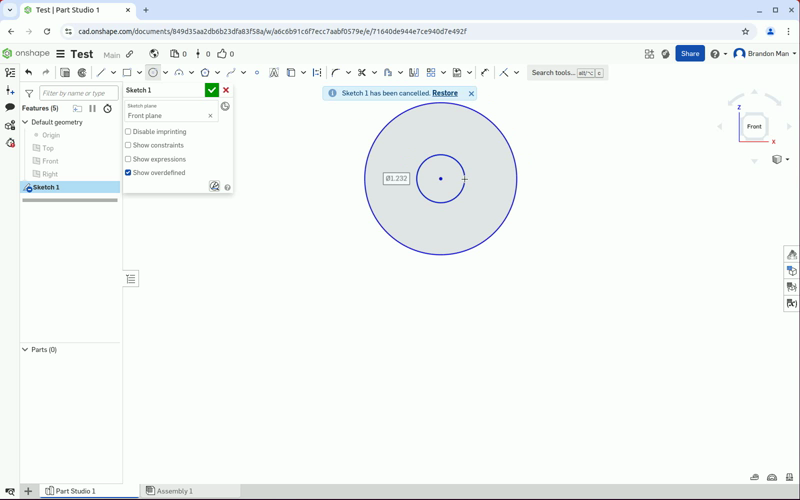
scroll(-6)
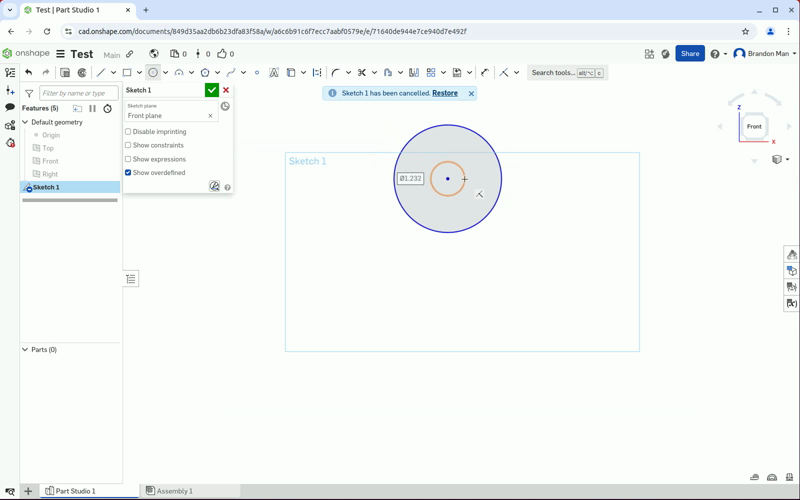
scroll(-6)
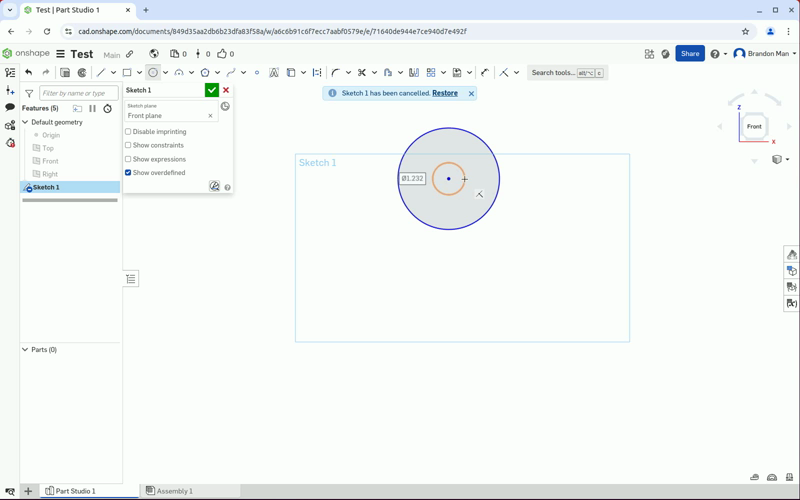
scroll(-6)
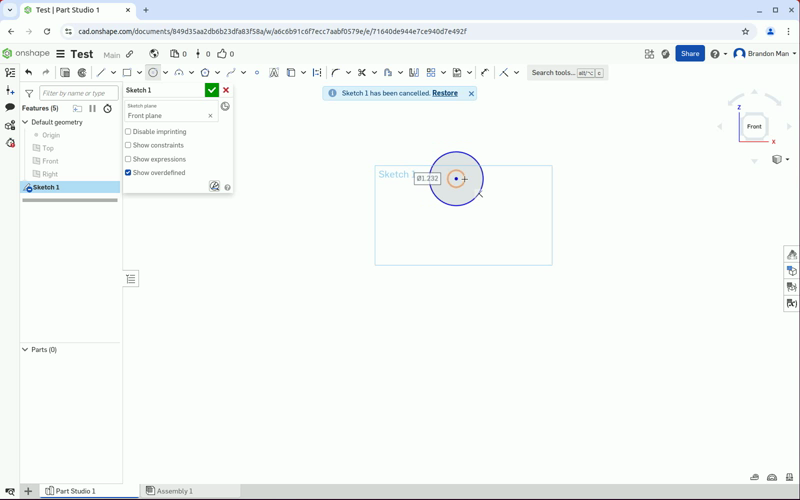
scroll(-6)
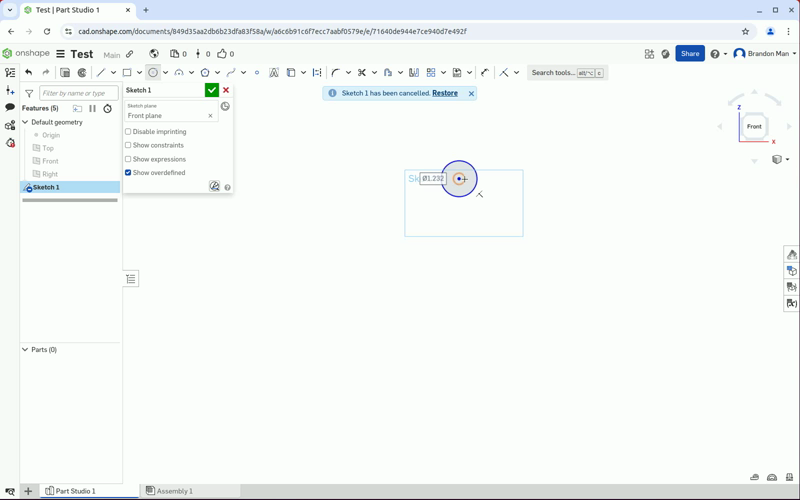
scroll(-6)
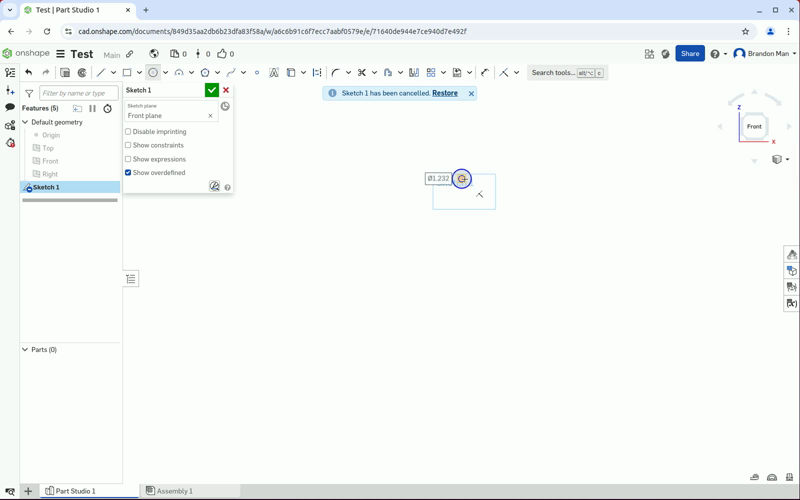
key(esc)
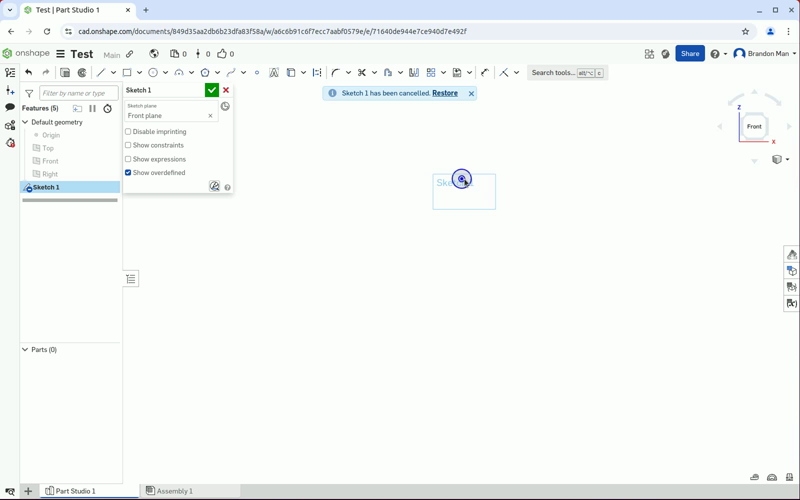
mouse_move(467, 185)
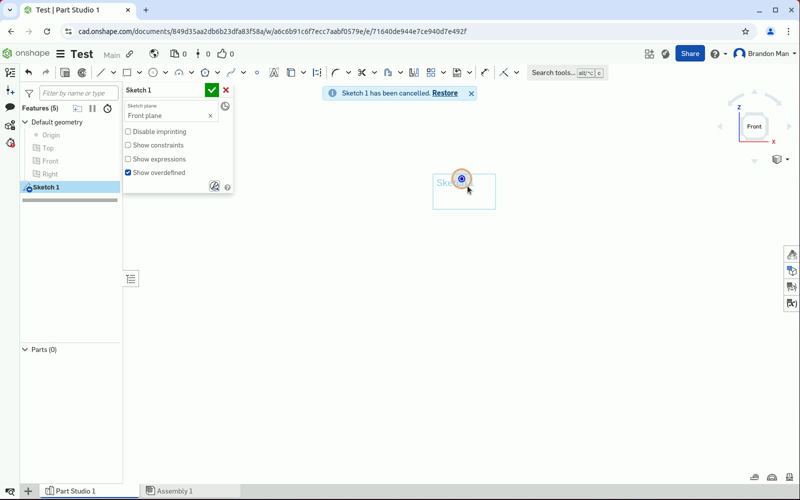
scroll(6)
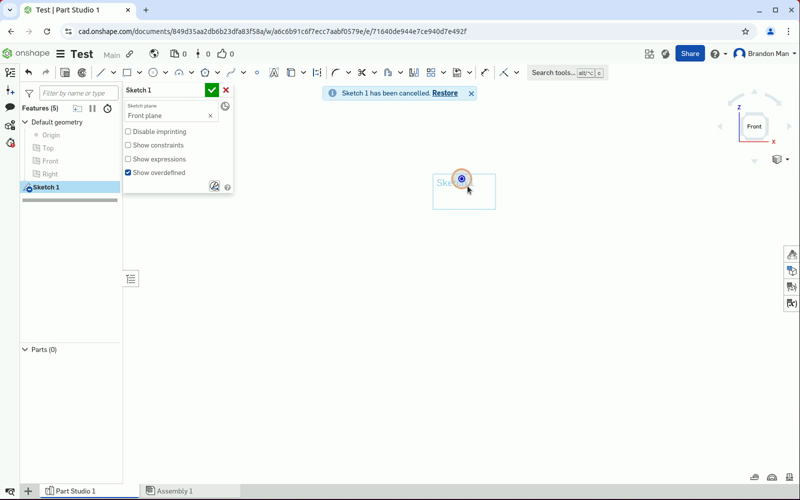
scroll(6)
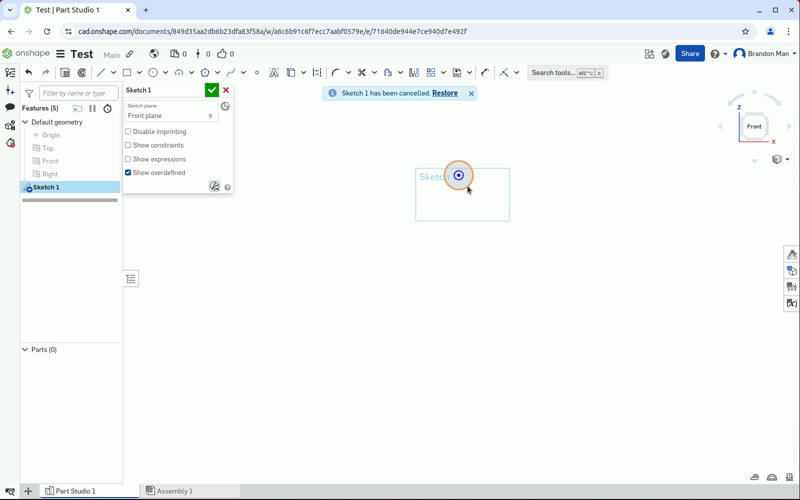
scroll(6)
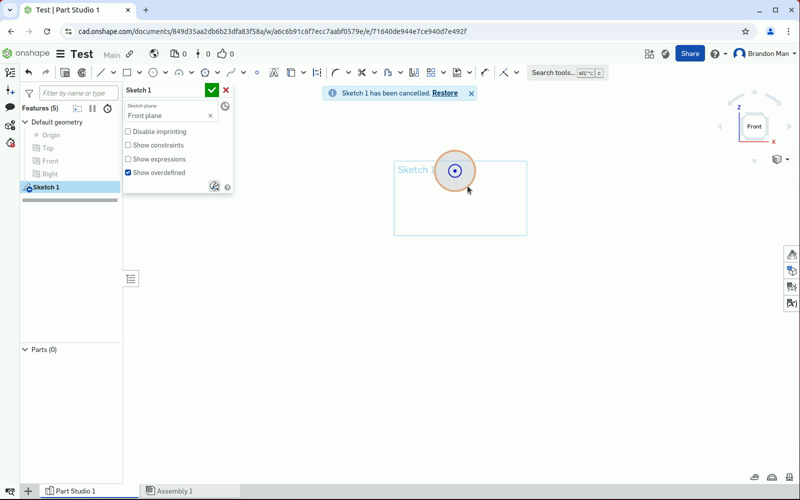
scroll(6)
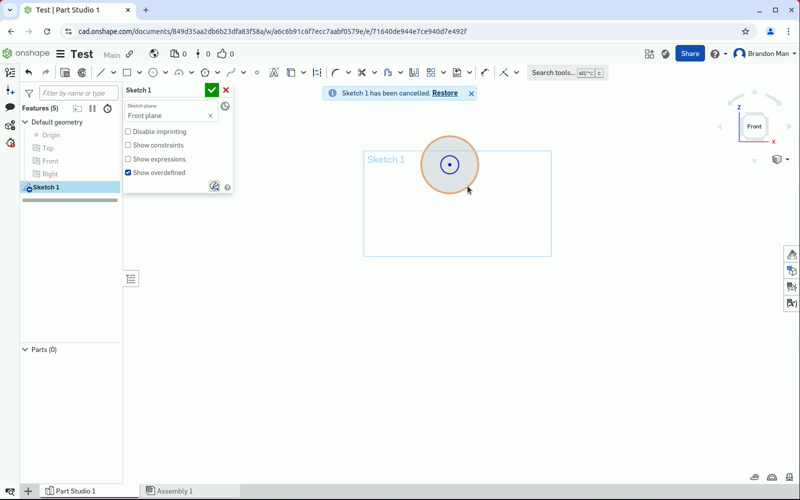
scroll(6)
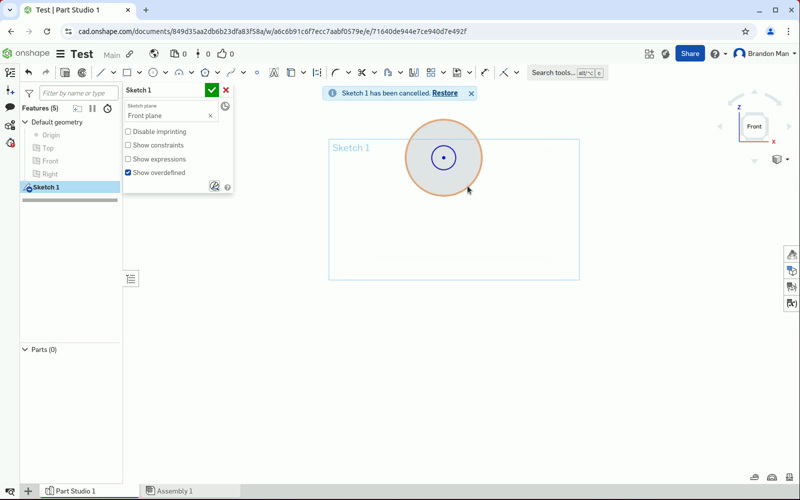
scroll(6)
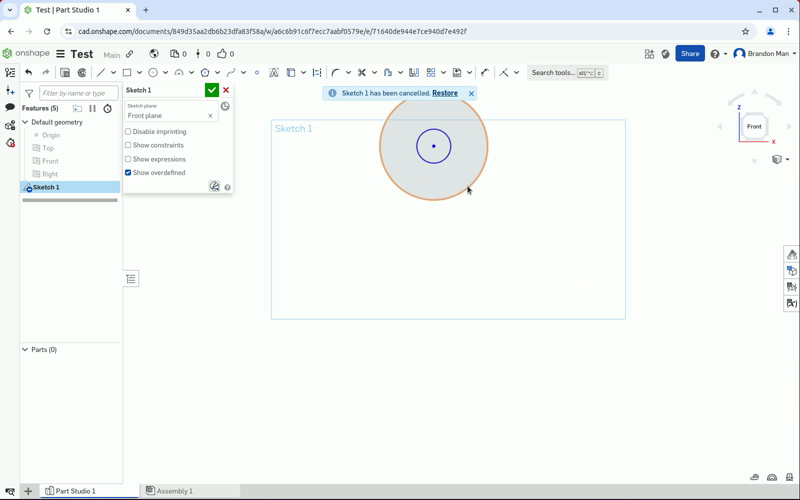
scroll(6)
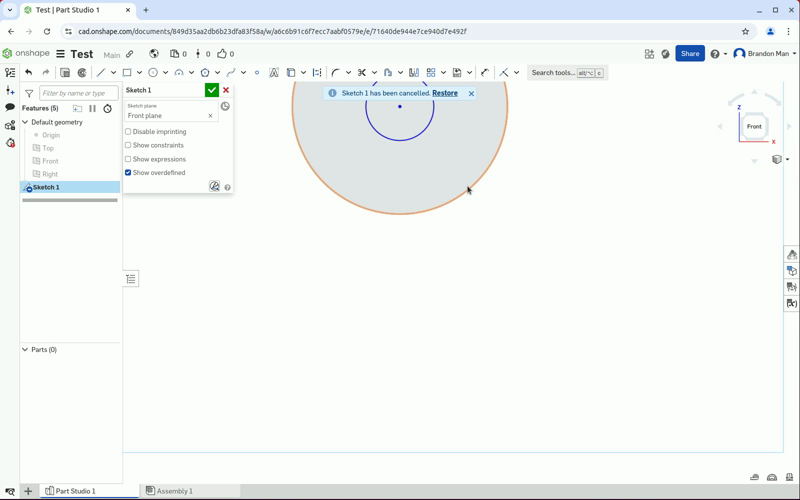
click(467, 185)
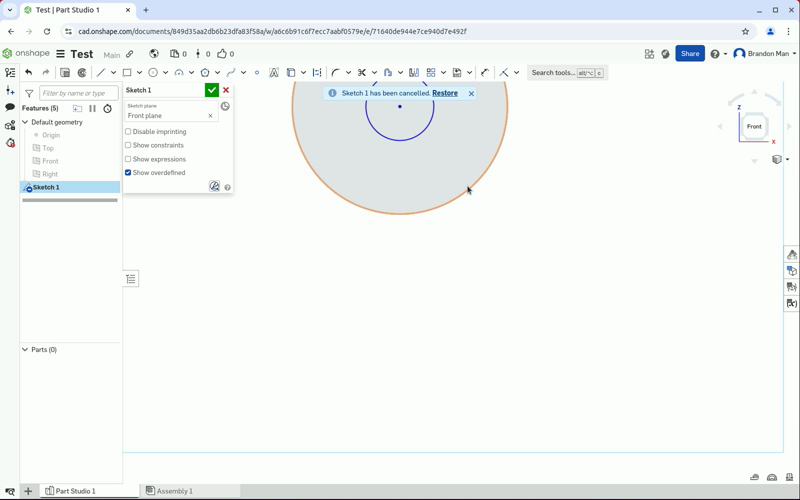
scroll(-6)
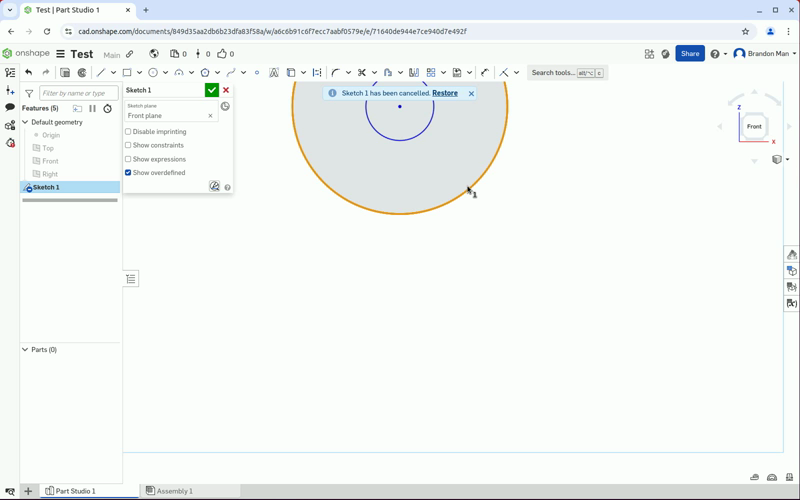
scroll(-6)
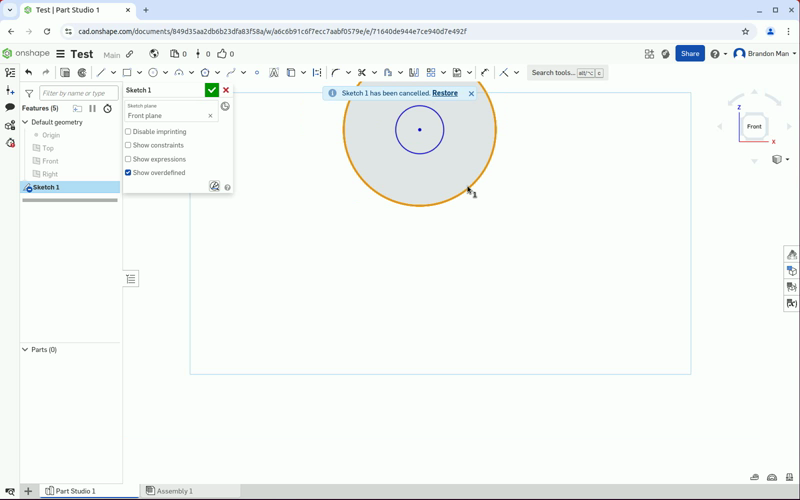
scroll(-6)
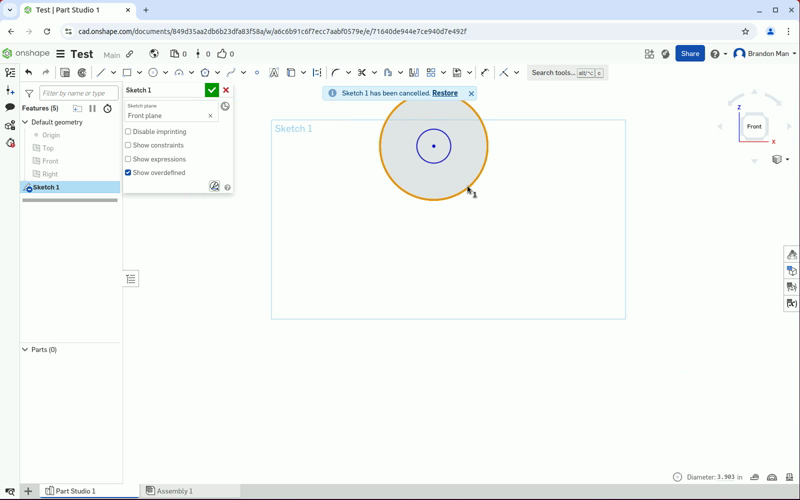
scroll(-6)
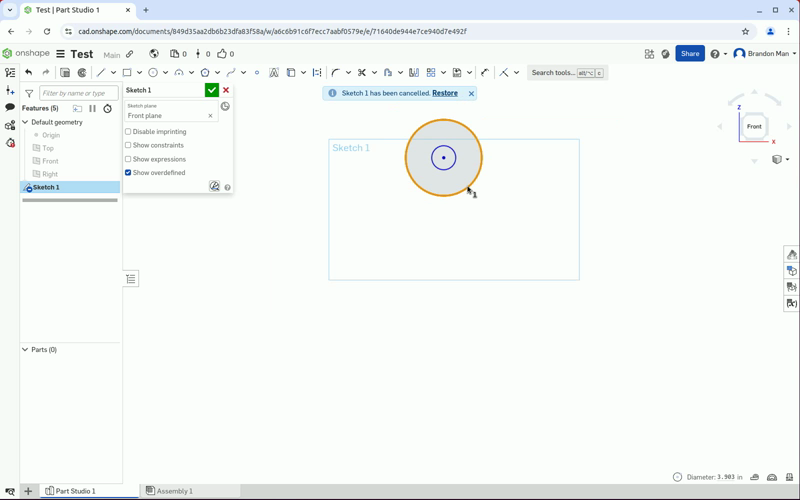
scroll(-6)
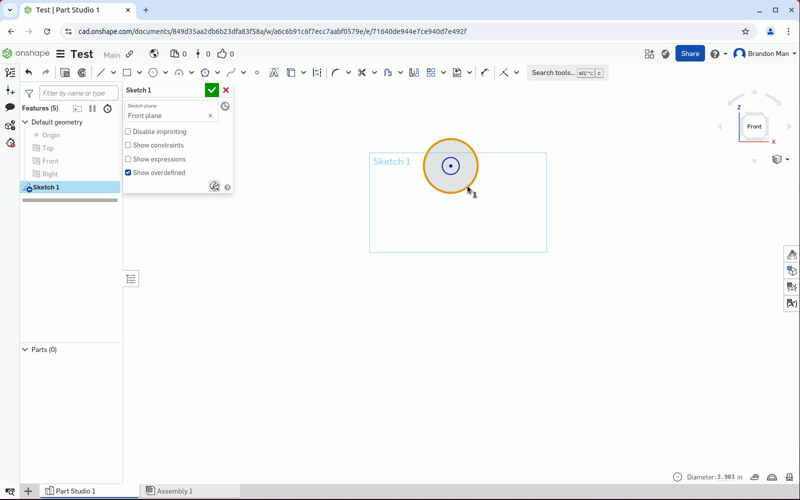
scroll(-6)
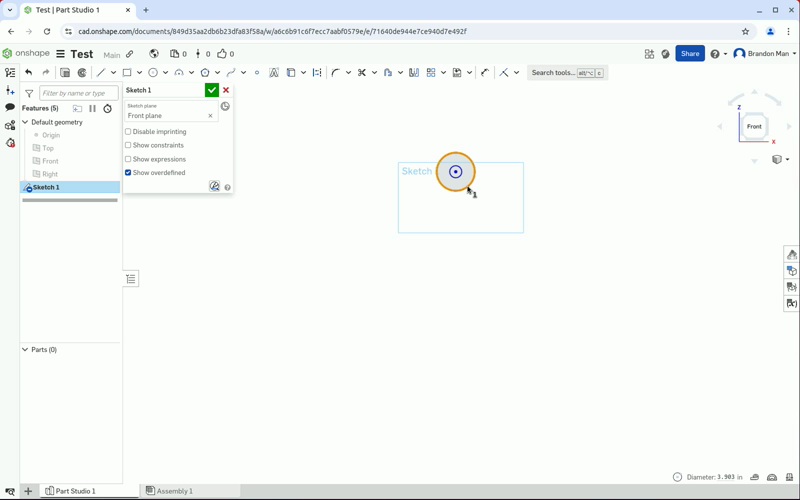
scroll(-6)
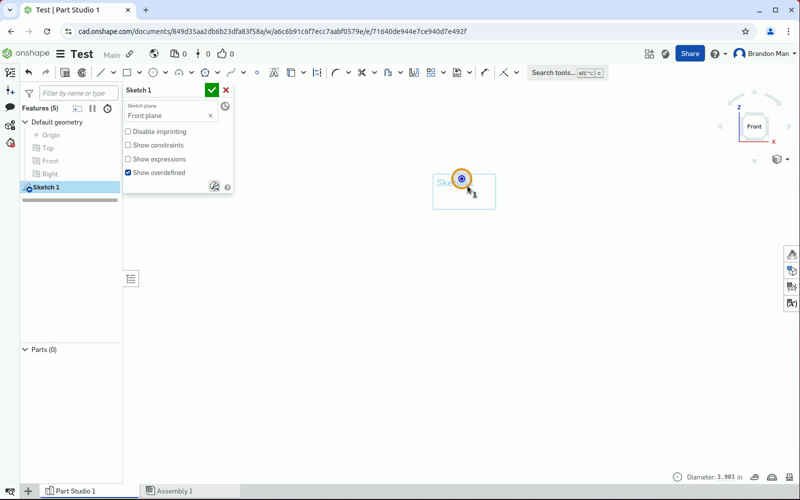
mouse_move(73, 352)
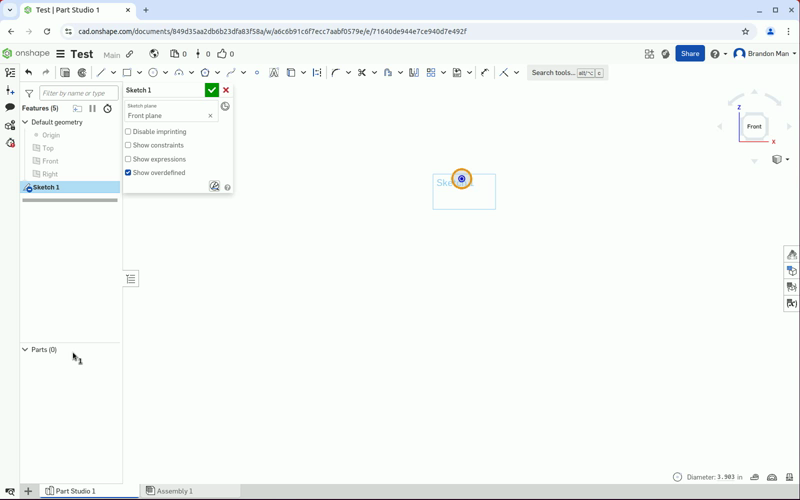
key(shift+y)
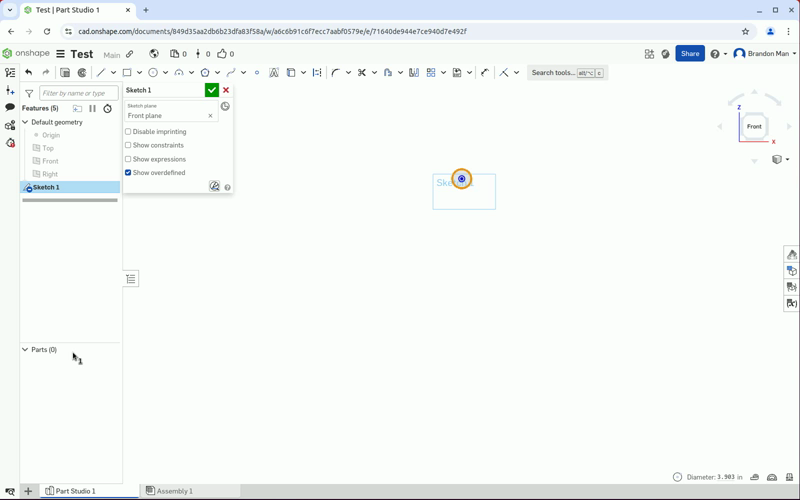
key(shift+e)
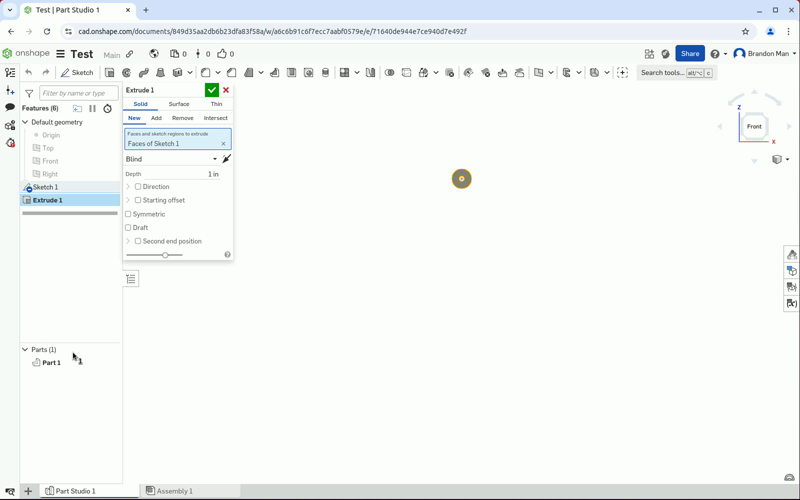
mouse_move(143, 106)
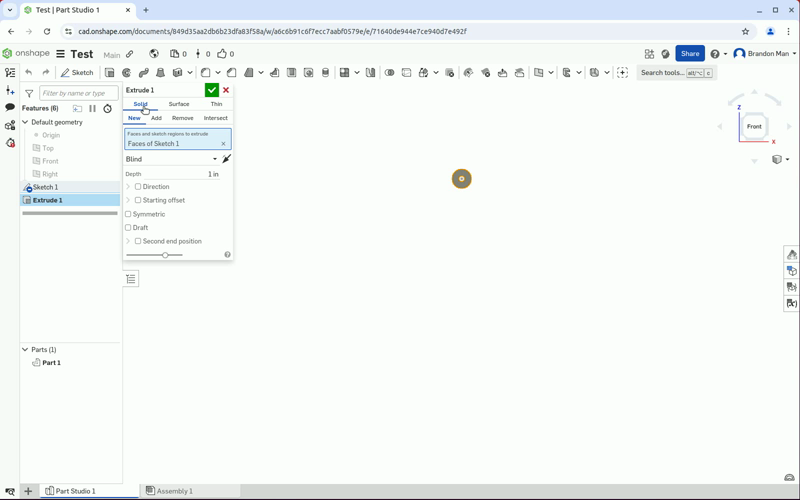
click(143, 106)
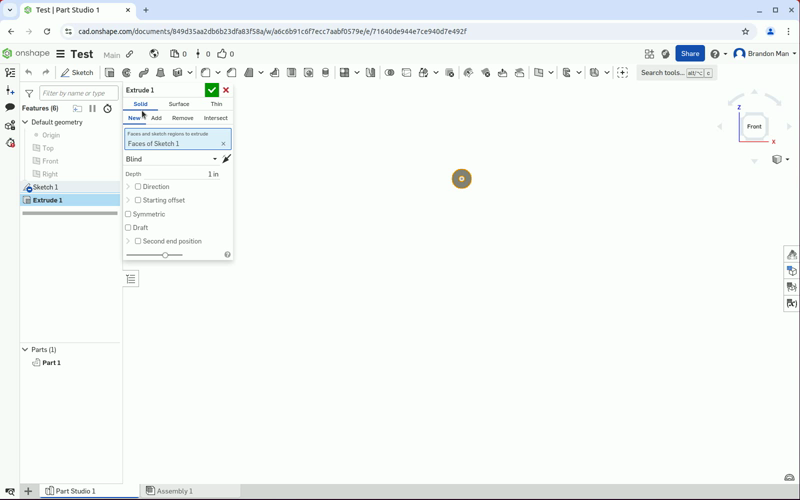
mouse_move(137, 120)
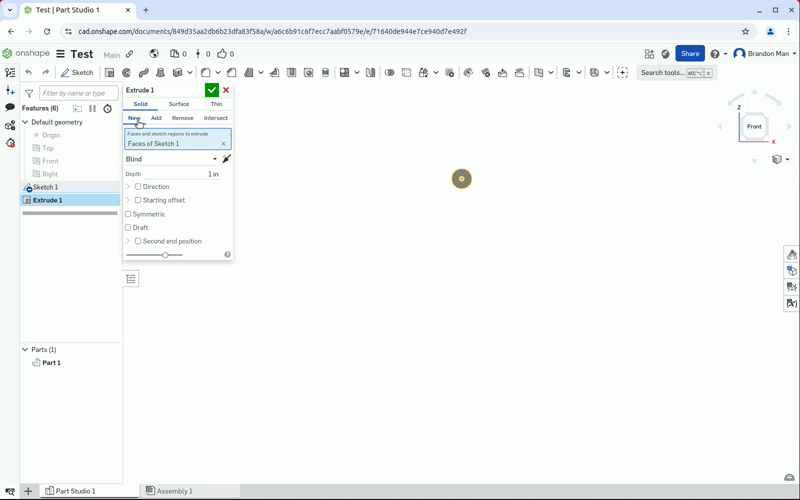
click(137, 120)
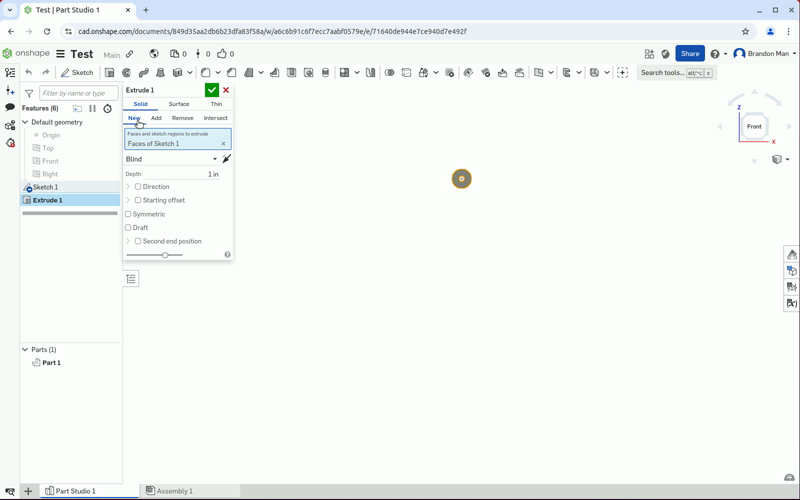
key(tab, 4)
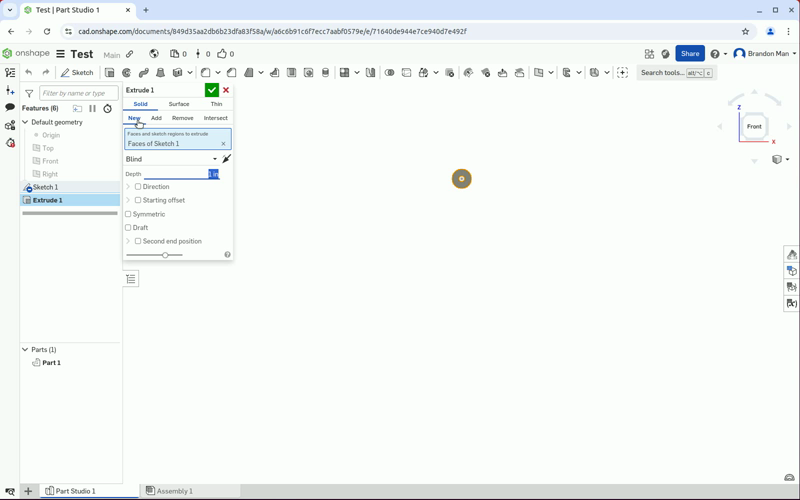
text(0.481)
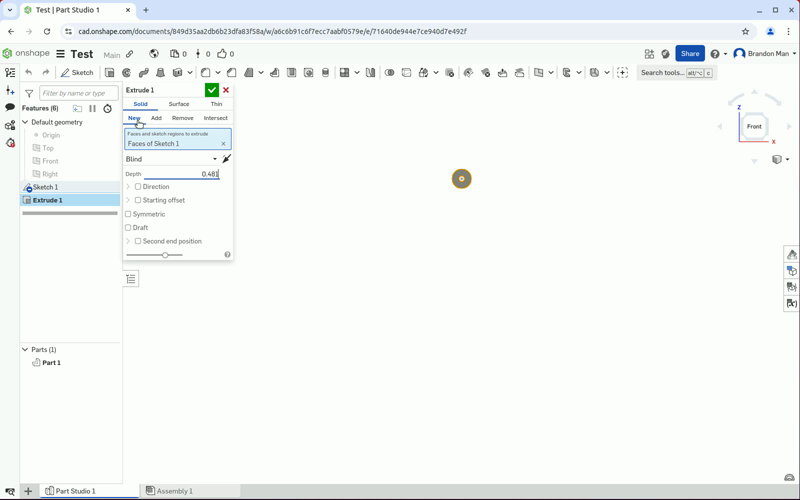
key(enter)
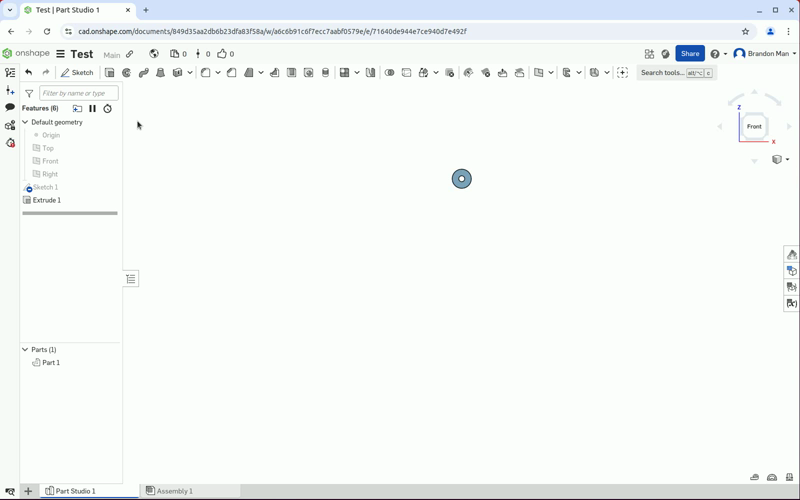
key(shift+h)
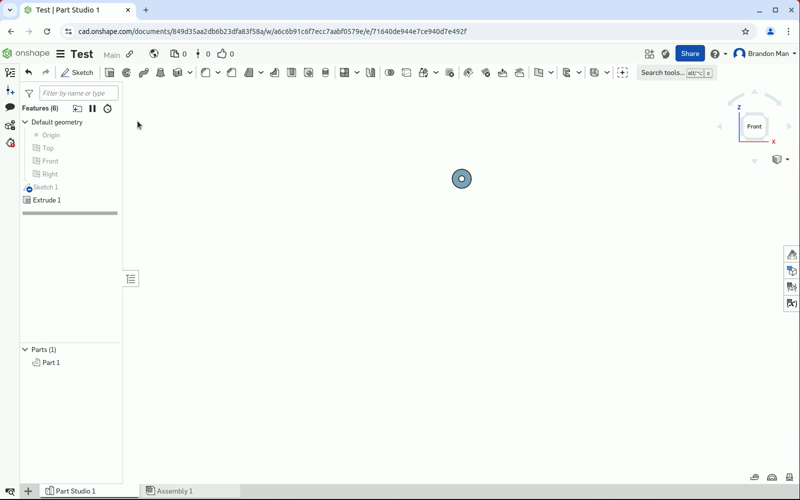
key(shift+h)
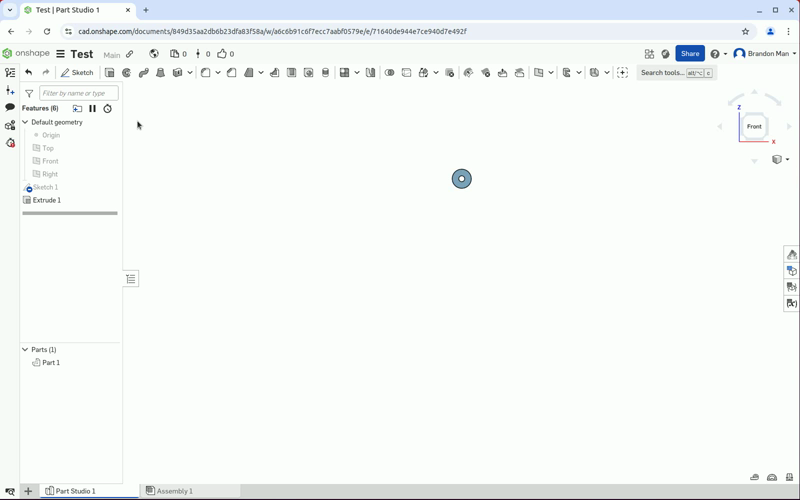
mouse_move(73, 189)
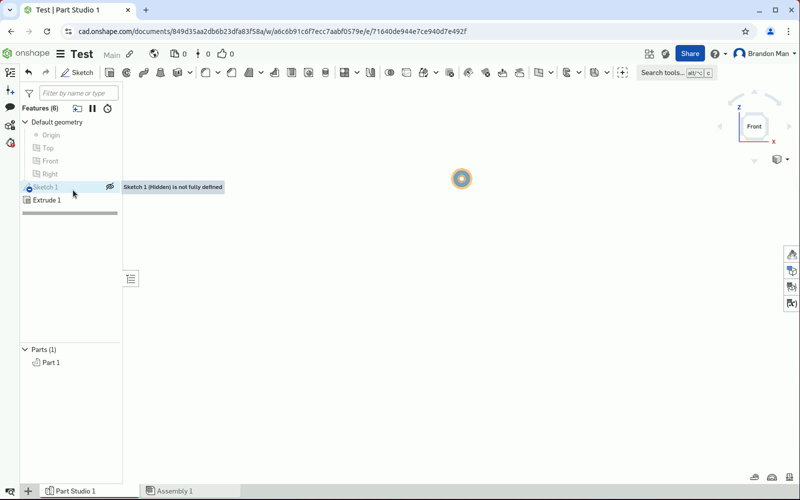
click(73, 189)
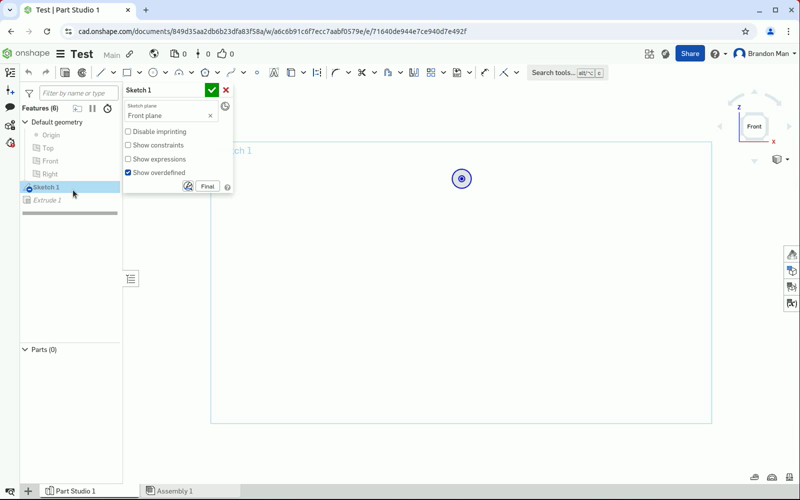
mouse_move(229, 92)
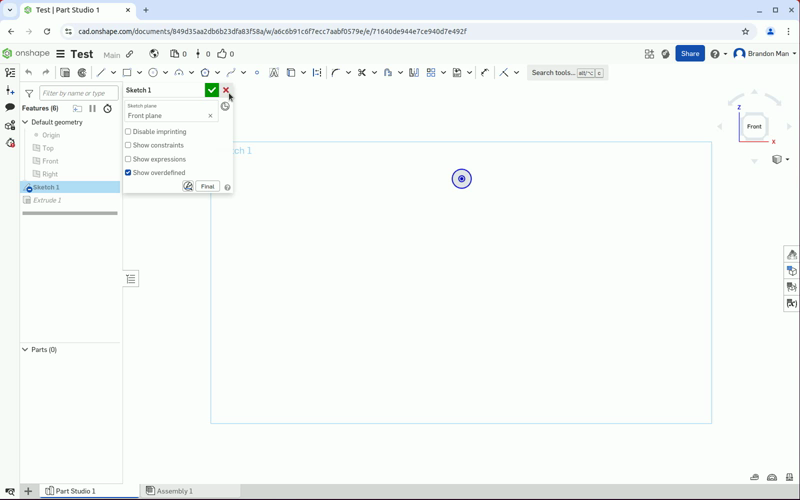
click(229, 92)
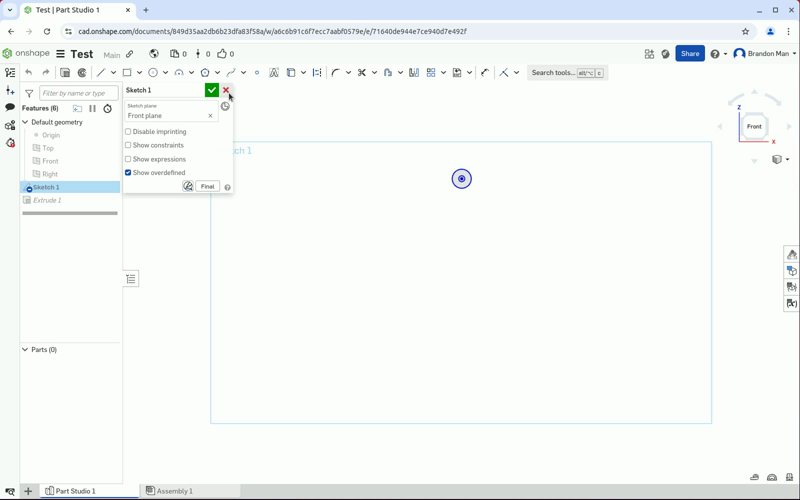
key(shift+s)
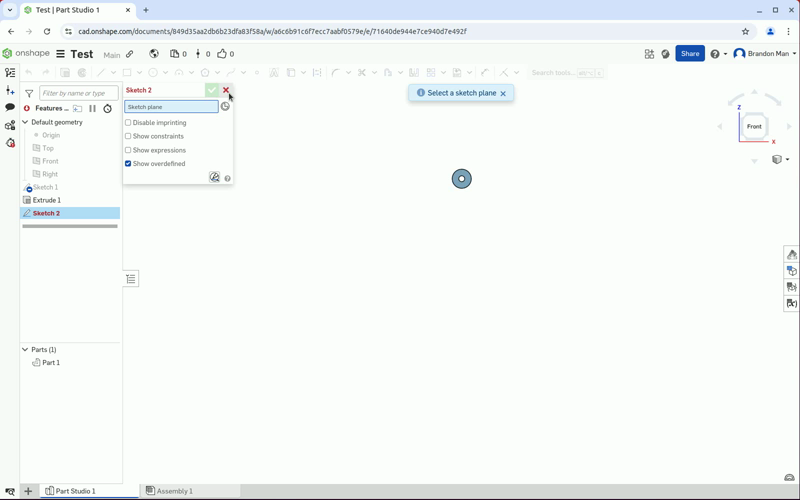
mouse_move(73, 163)
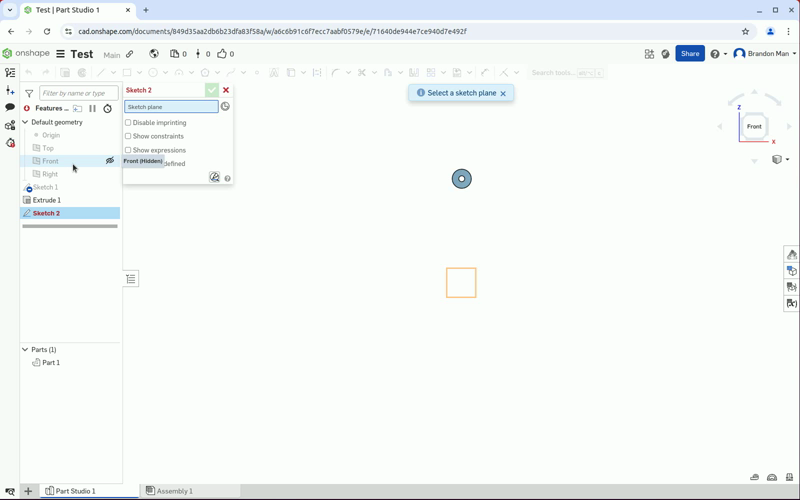
click(73, 163)
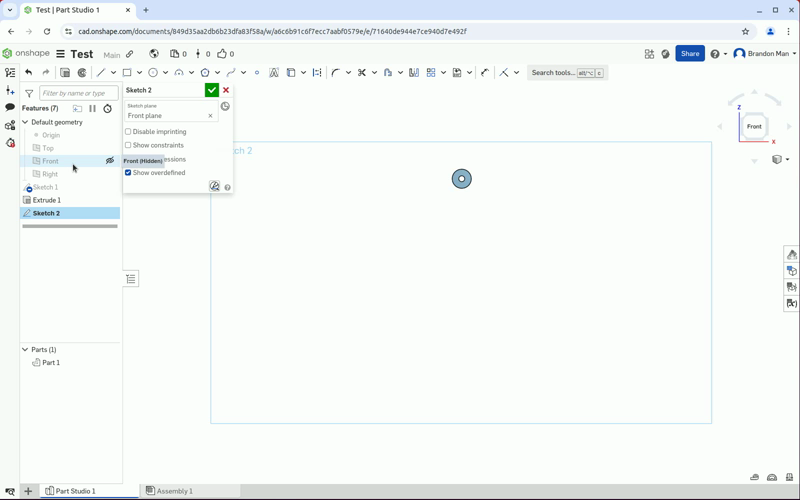
mouse_move(73, 352)
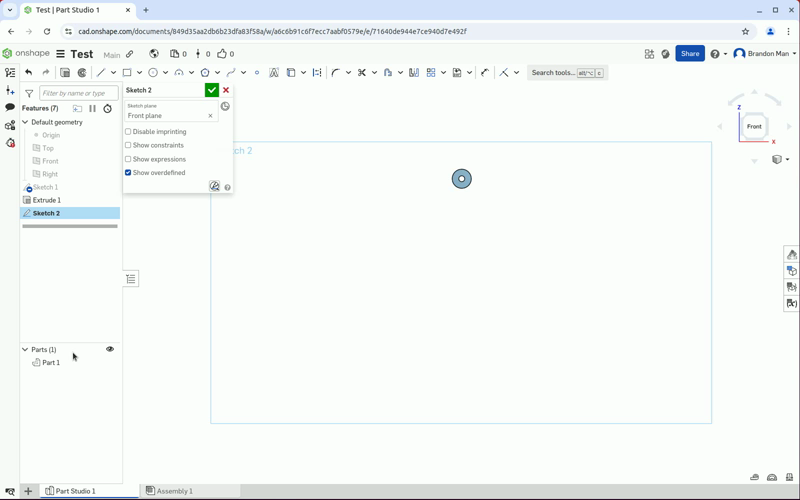
key(y)
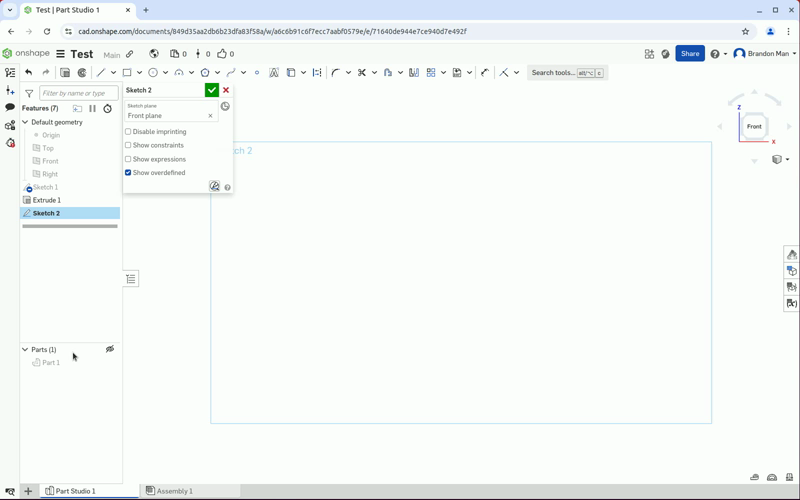
key(c)
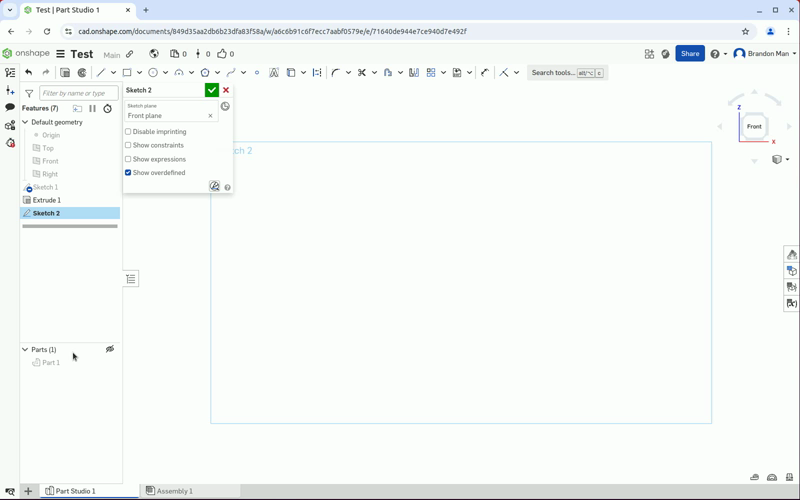
key_down(shift)
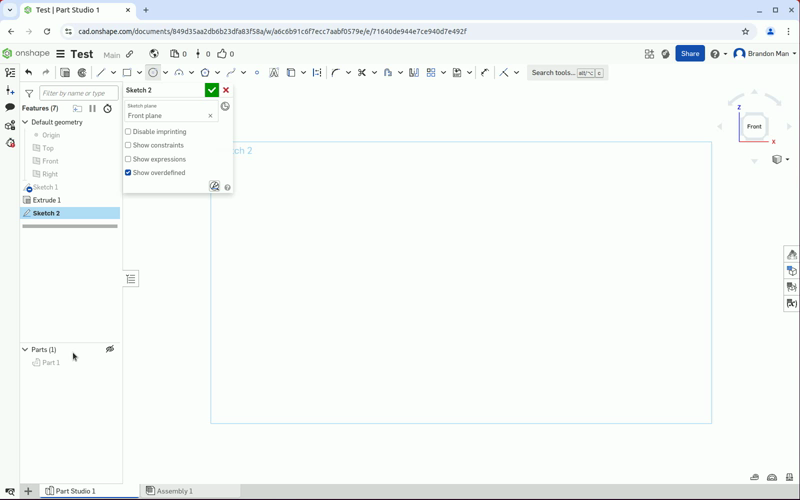
mouse_move(461, 282)
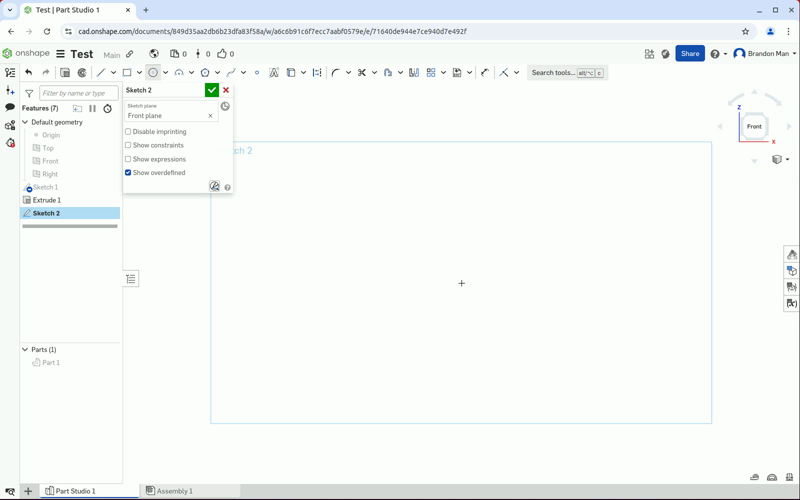
click(461, 282)
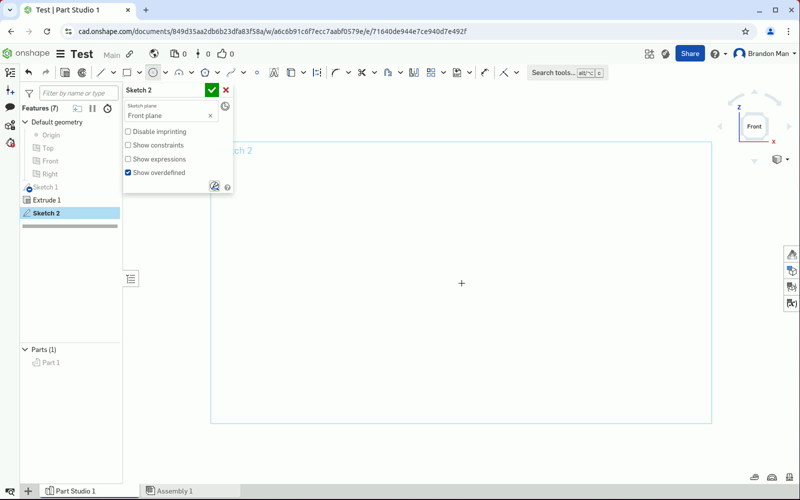
key_up(shift)
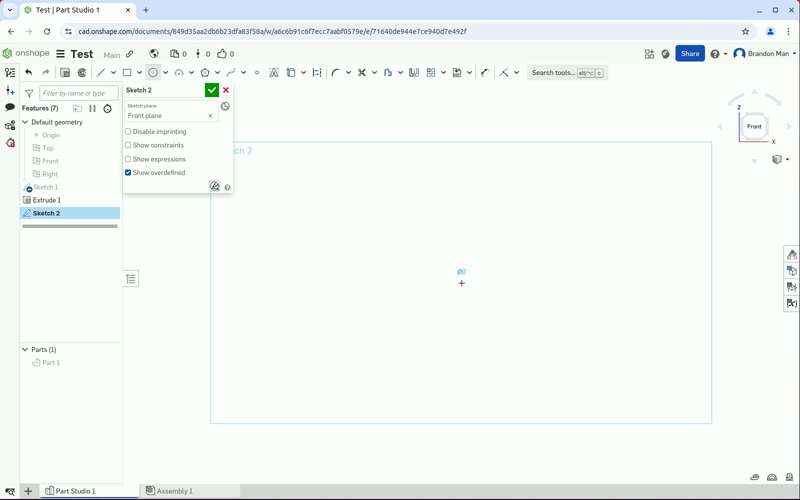
mouse_move(471, 282)
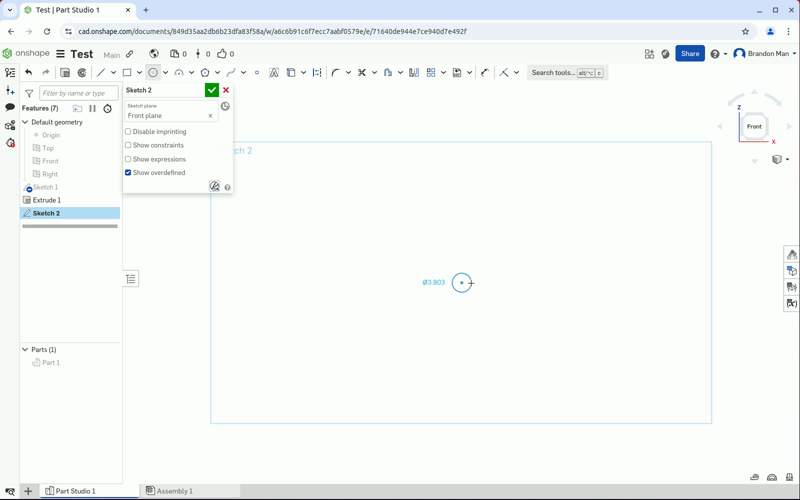
click(471, 282)
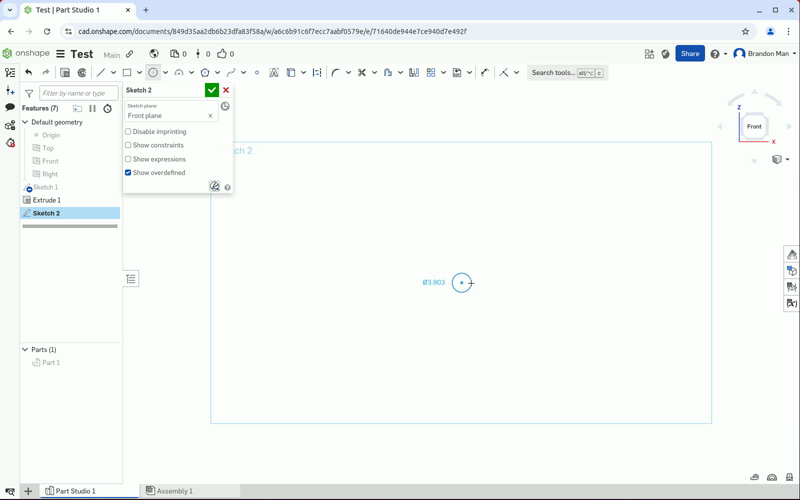
key(esc)
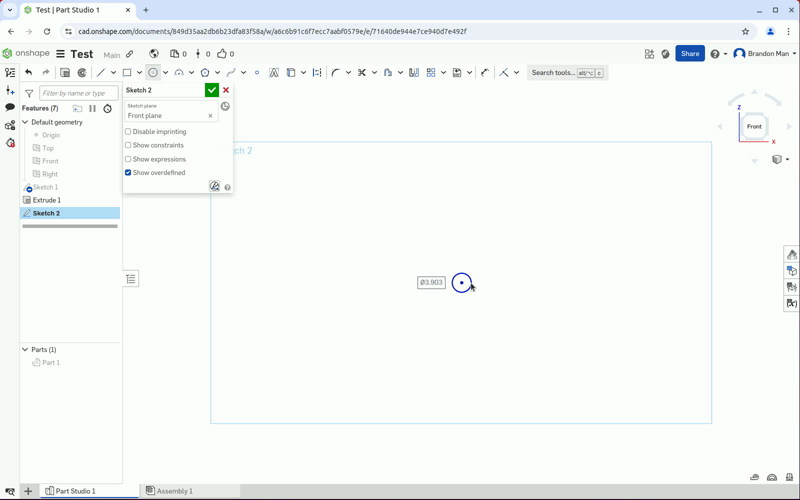
key(c)
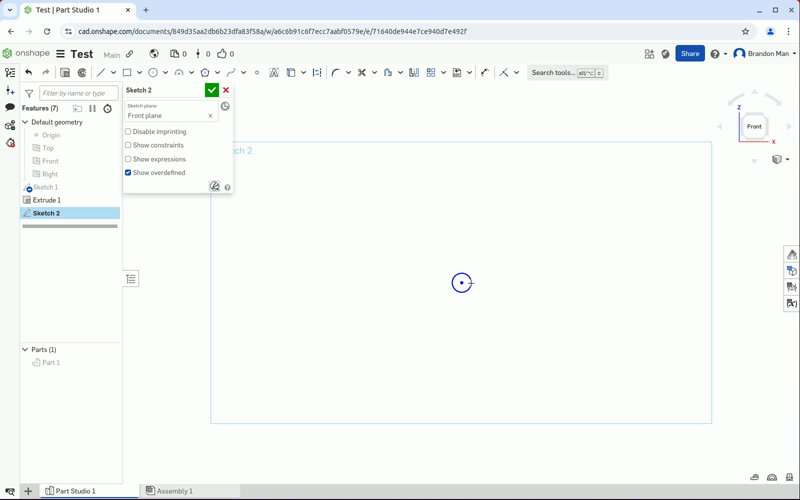
key_down(shift)
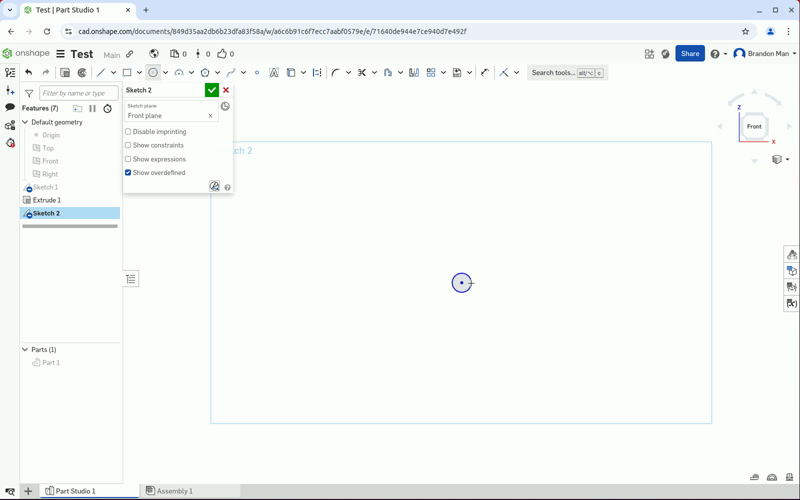
mouse_move(461, 282)
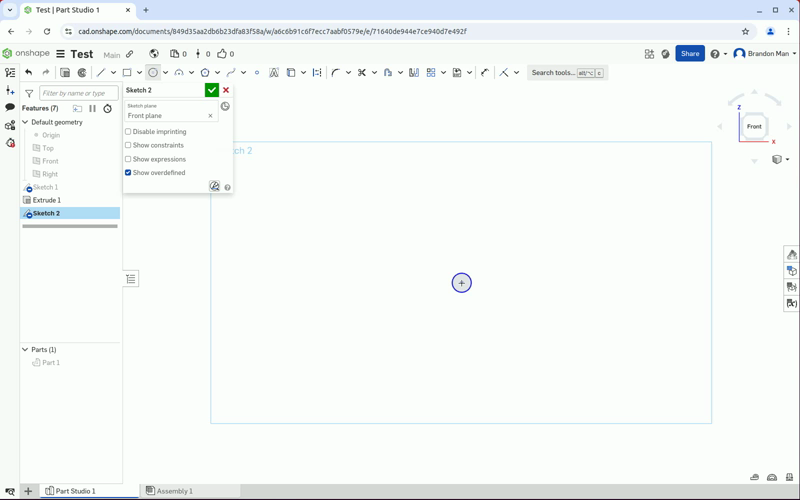
click(461, 282)
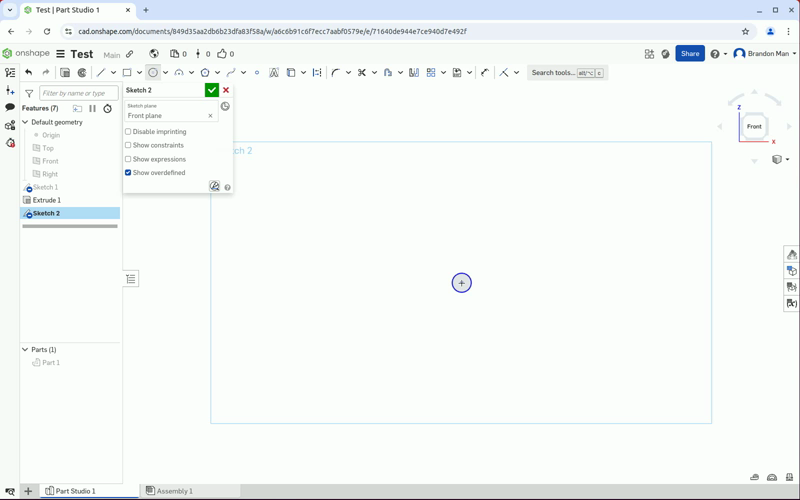
key_up(shift)
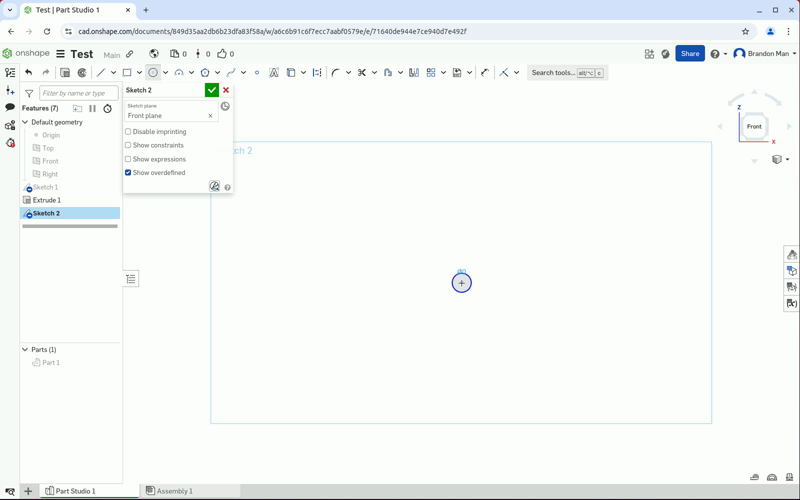
mouse_move(464, 282)
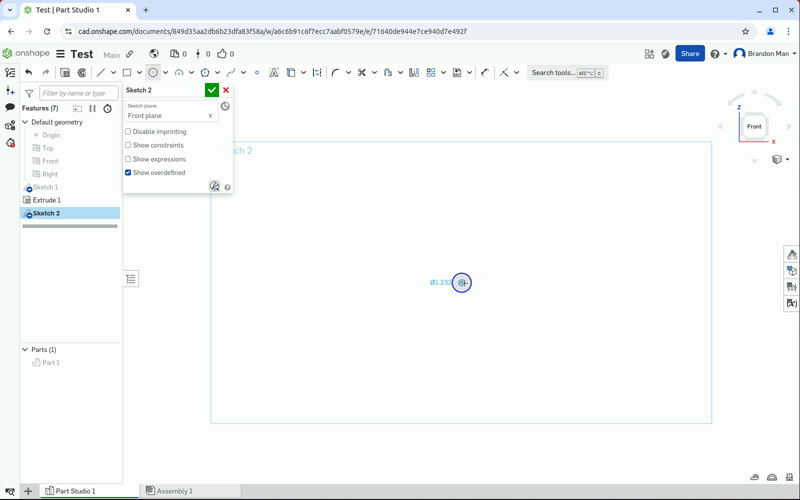
scroll(6)
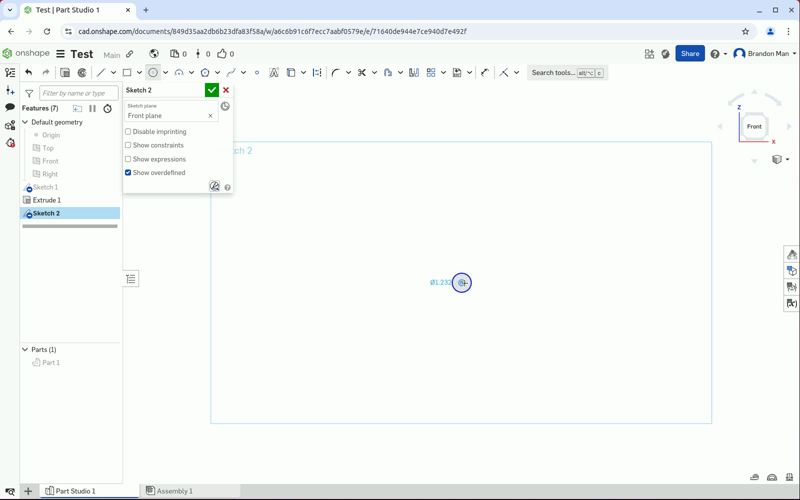
scroll(6)
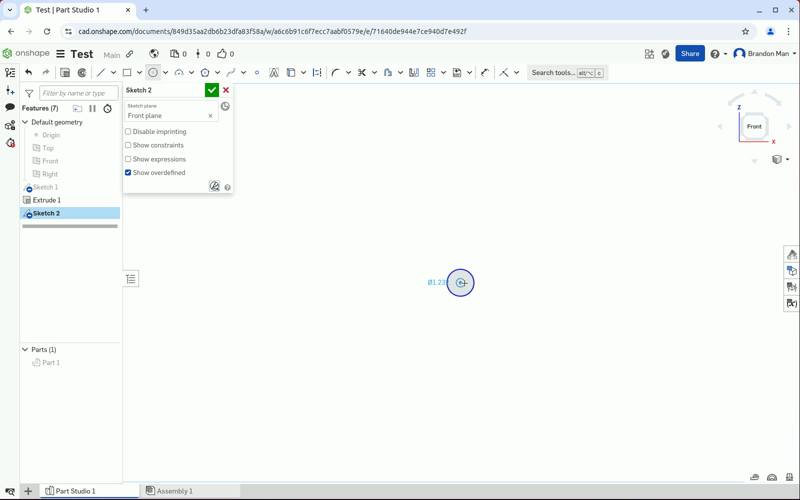
scroll(6)
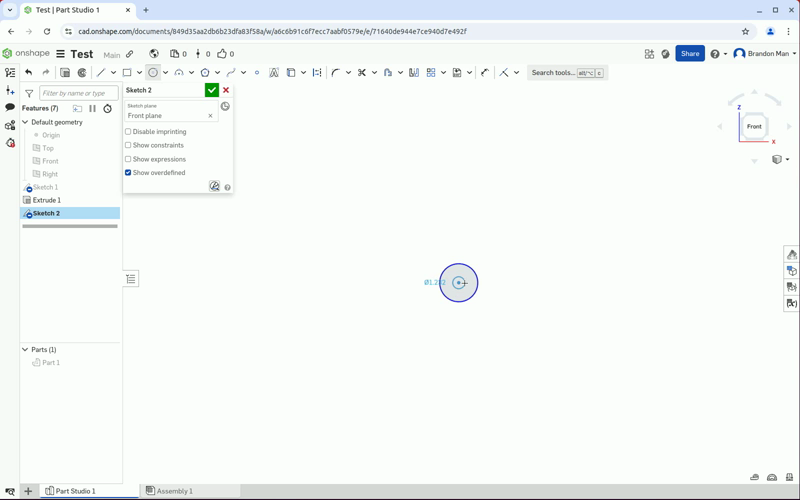
scroll(6)
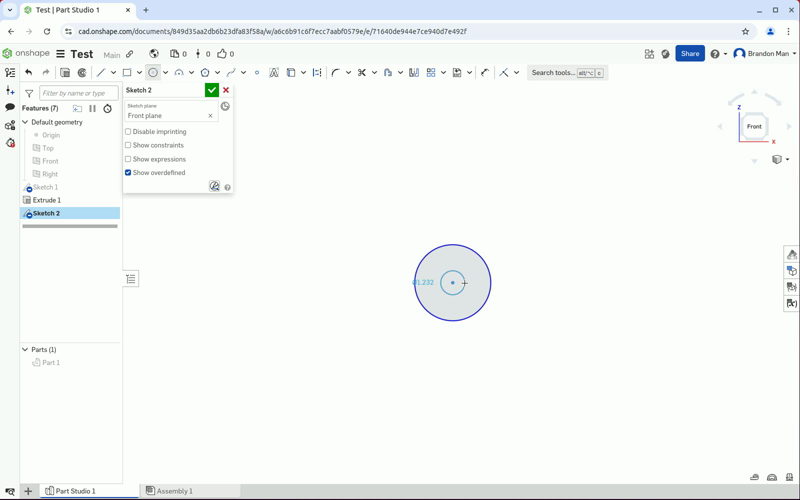
scroll(6)
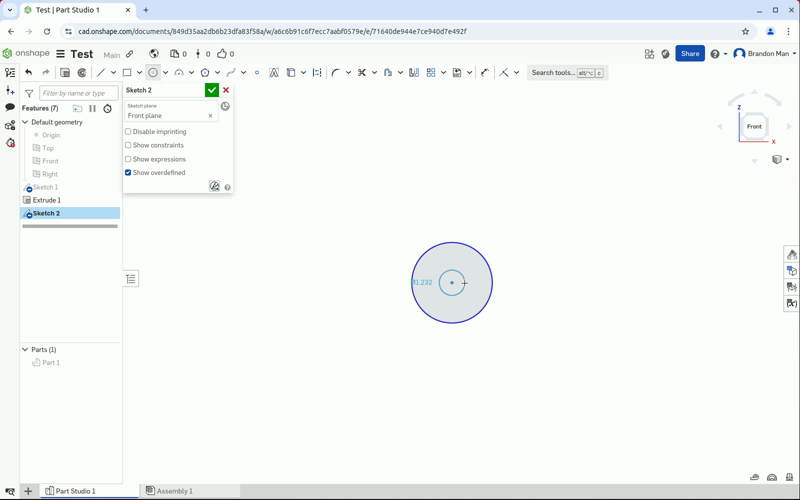
scroll(6)
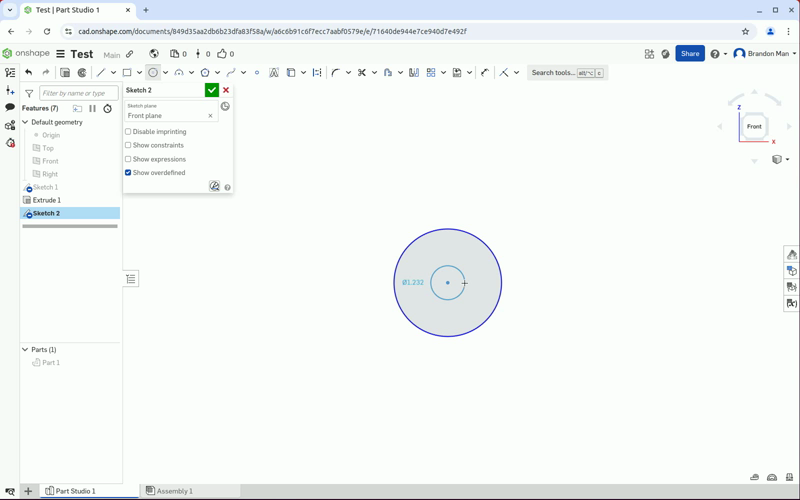
scroll(6)
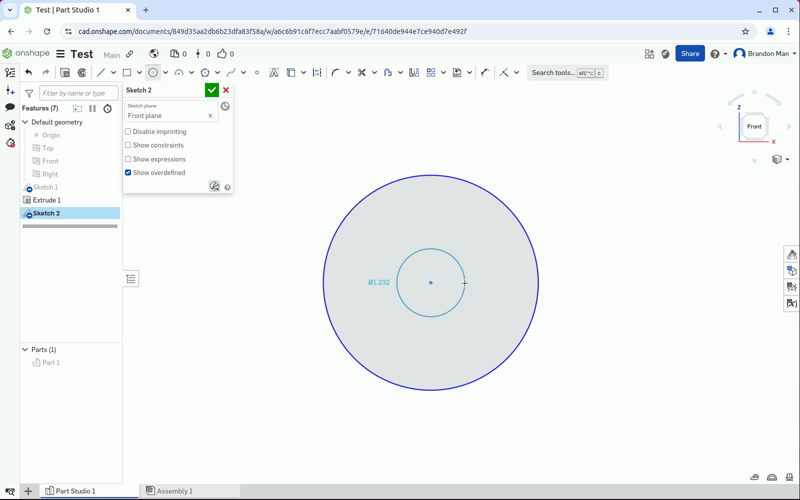
click(464, 282)
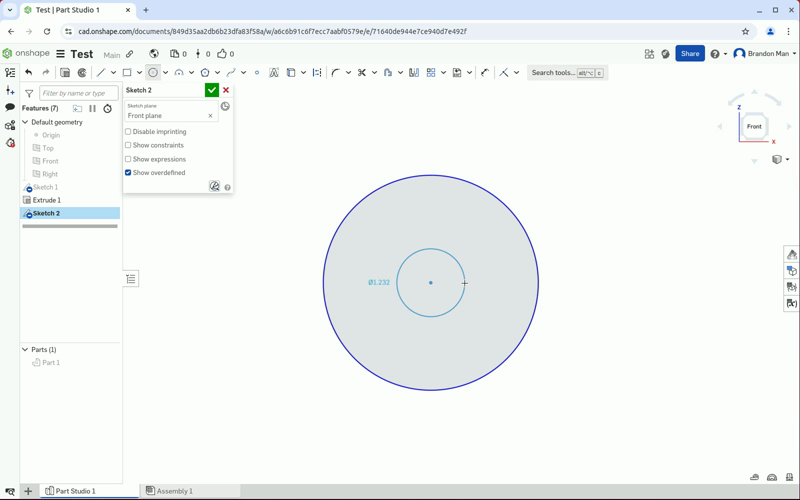
scroll(-6)
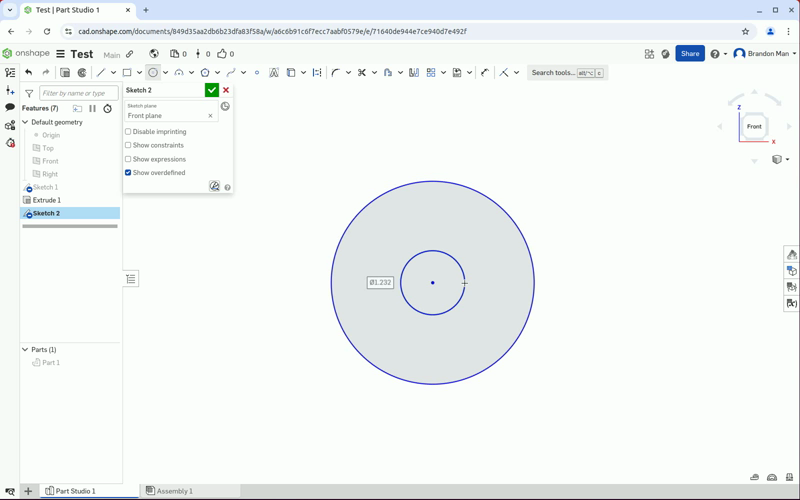
scroll(-6)
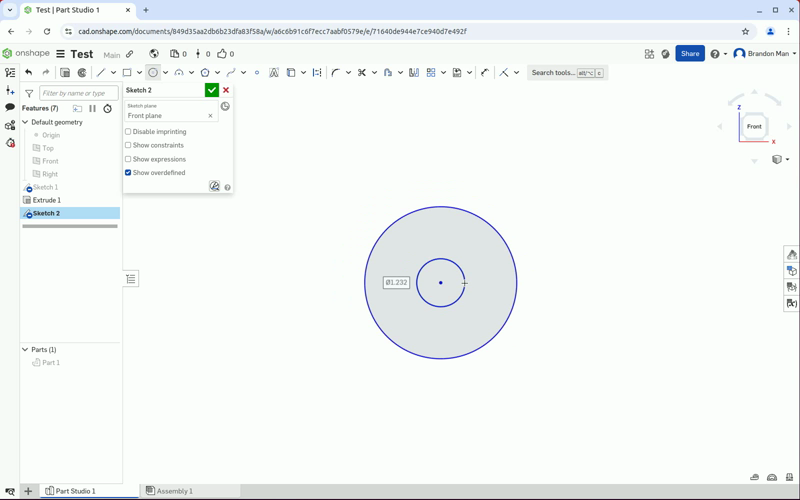
scroll(-6)
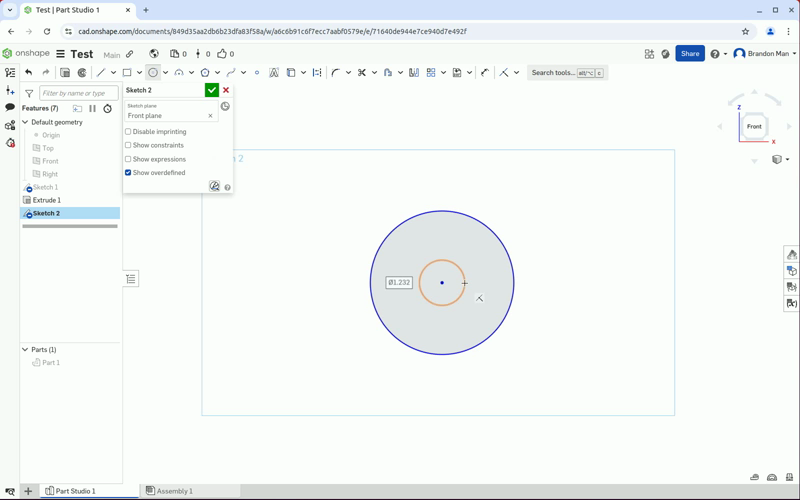
scroll(-6)
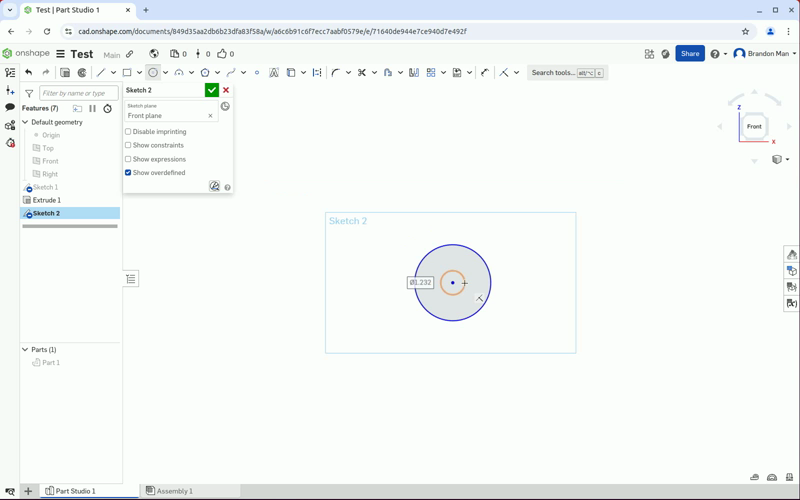
scroll(-6)
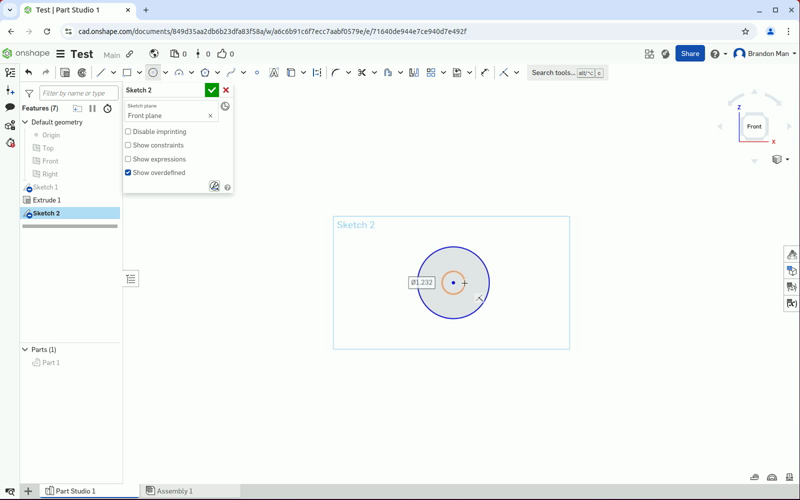
scroll(-6)
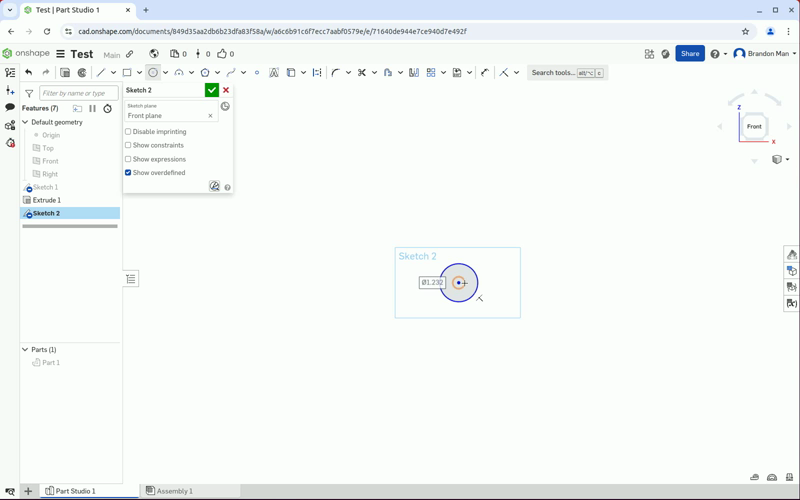
scroll(-6)
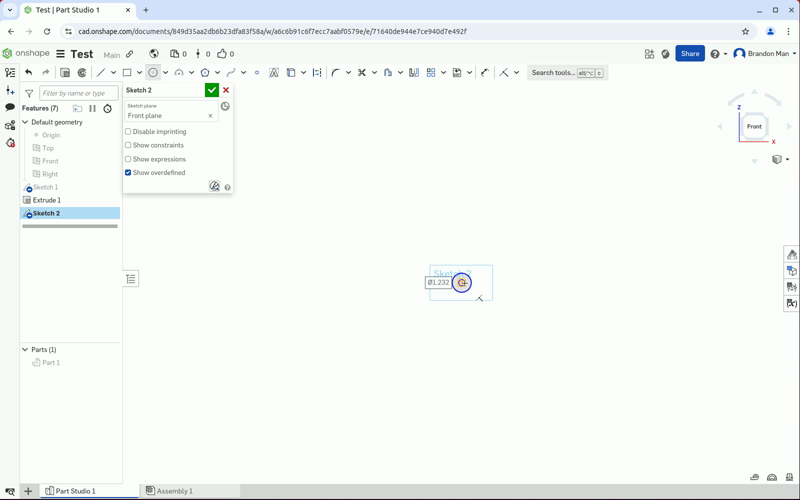
key(esc)
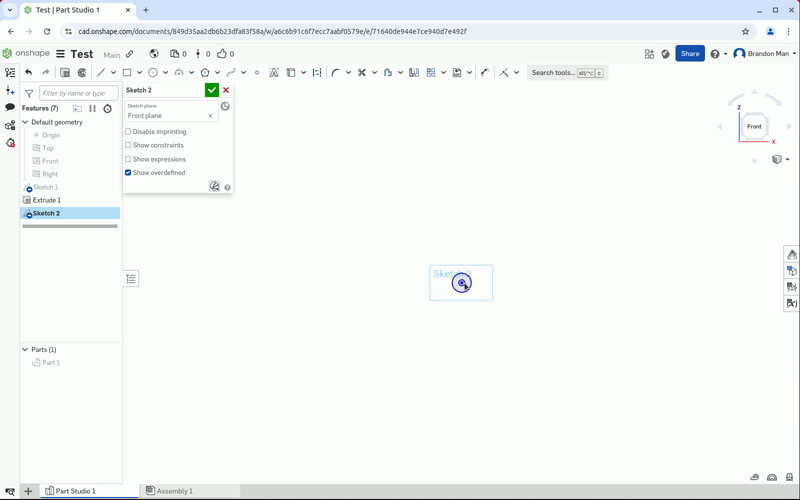
mouse_move(468, 285)
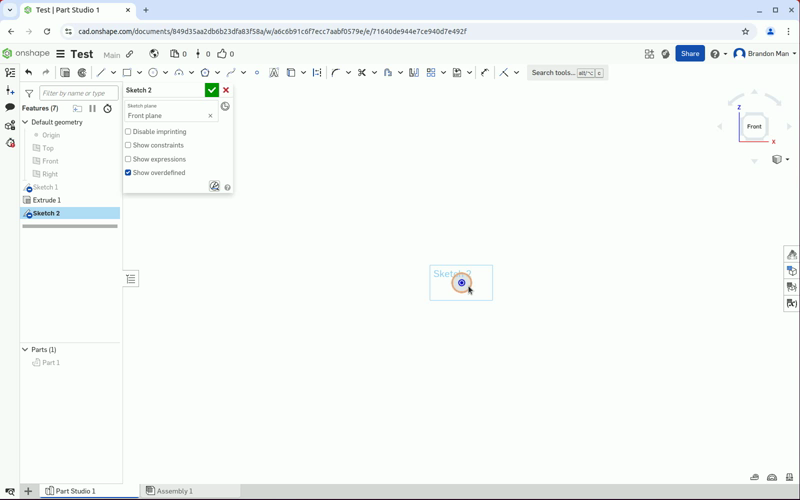
scroll(6)
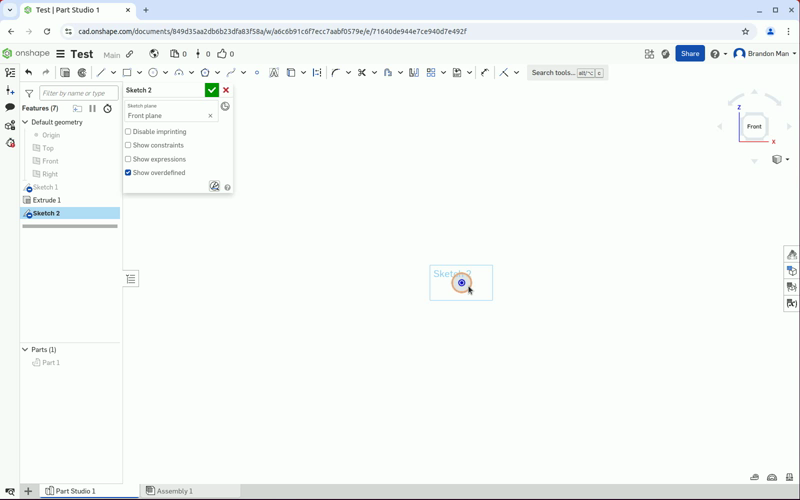
scroll(6)
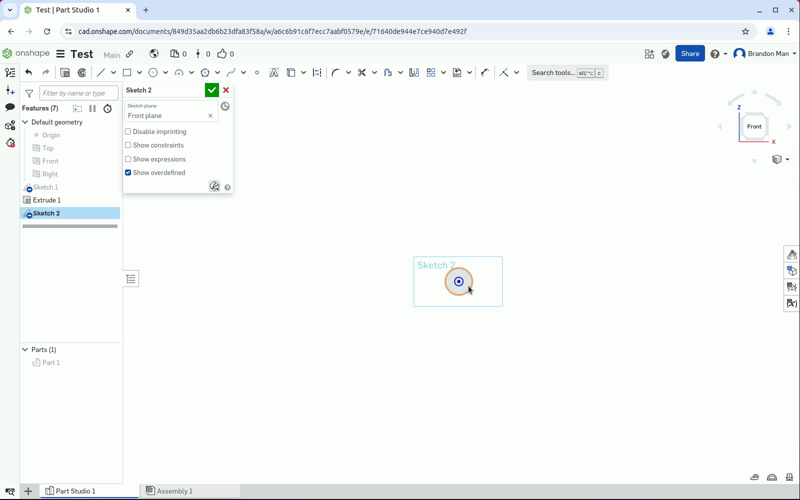
scroll(6)
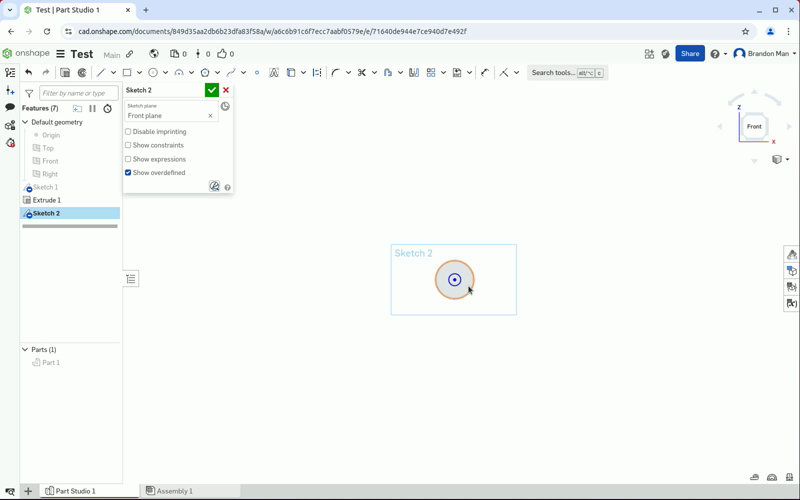
scroll(6)
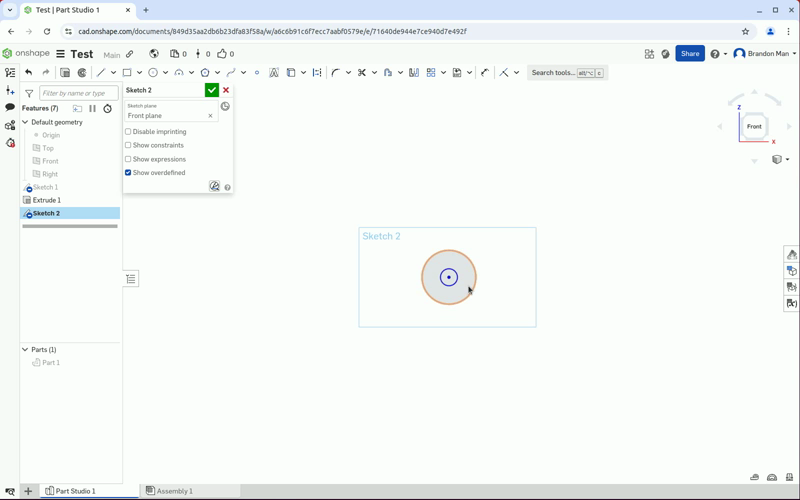
scroll(6)
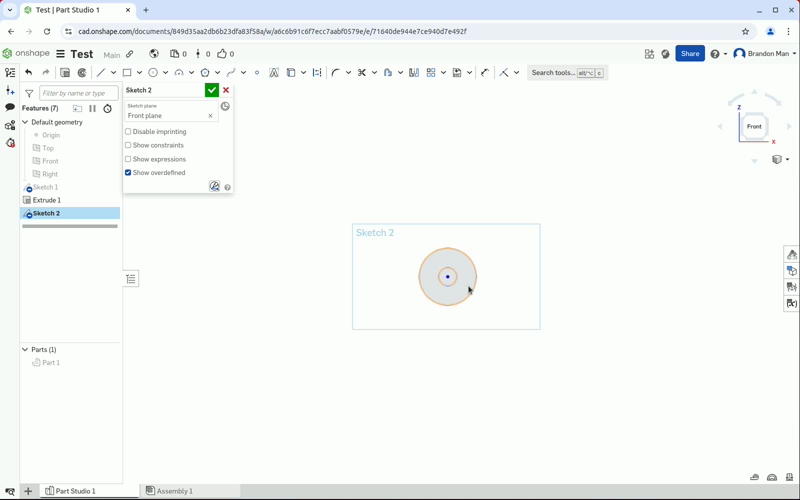
scroll(6)
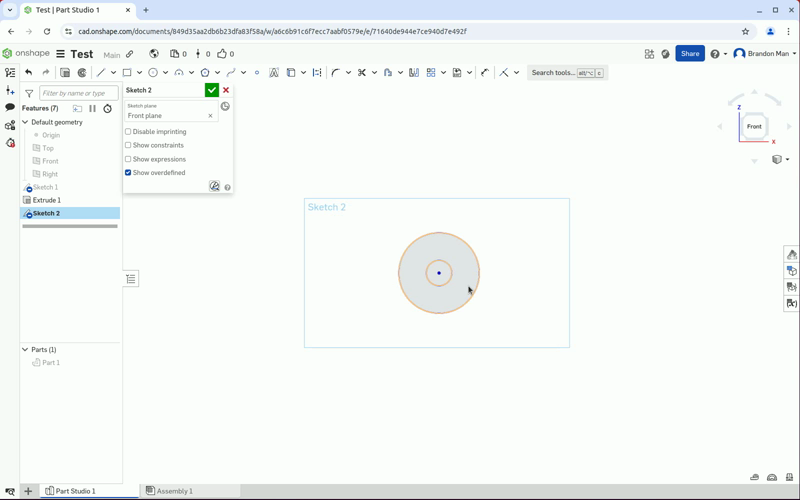
scroll(6)
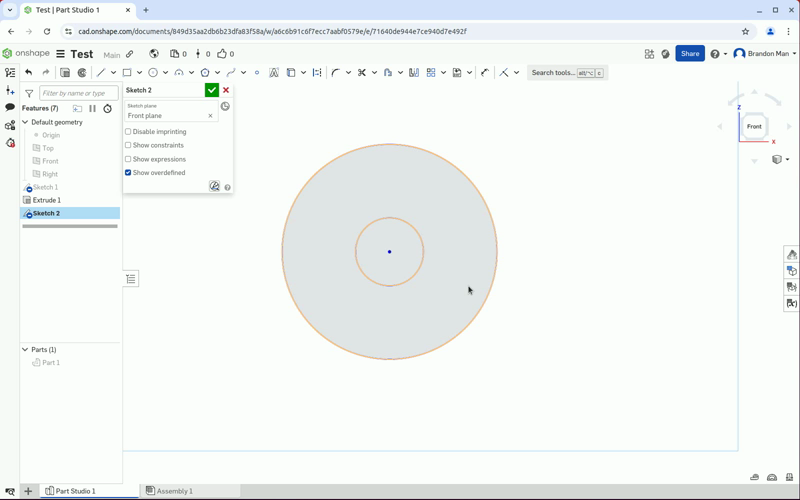
click(468, 285)
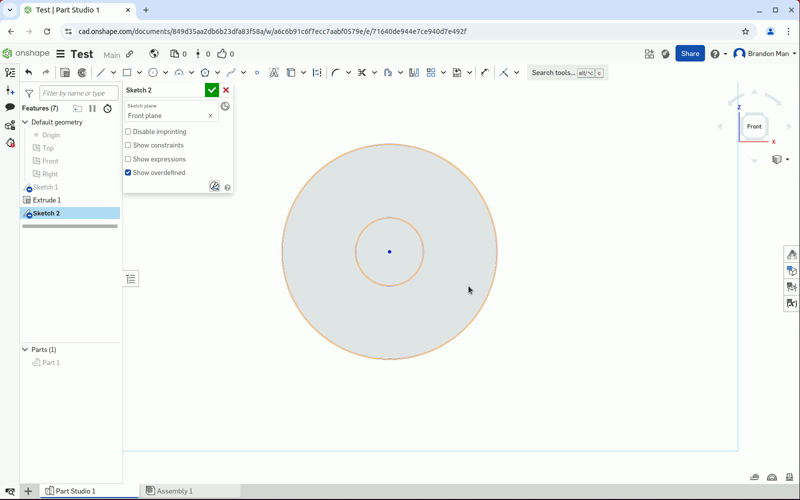
scroll(-6)
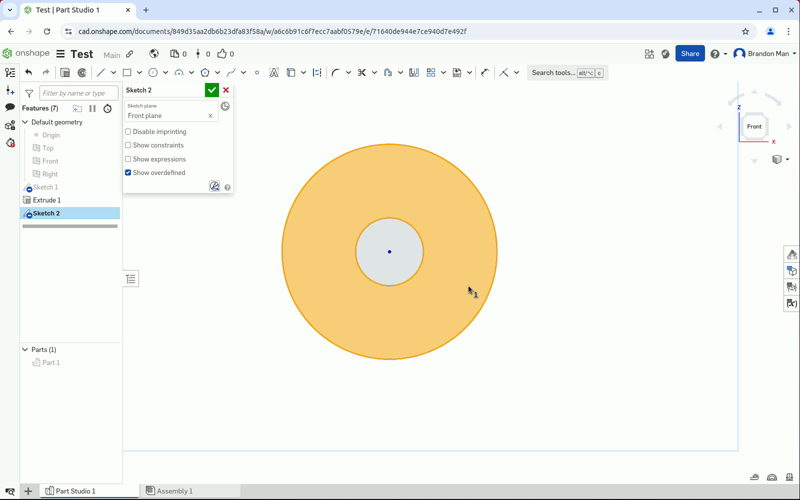
scroll(-6)
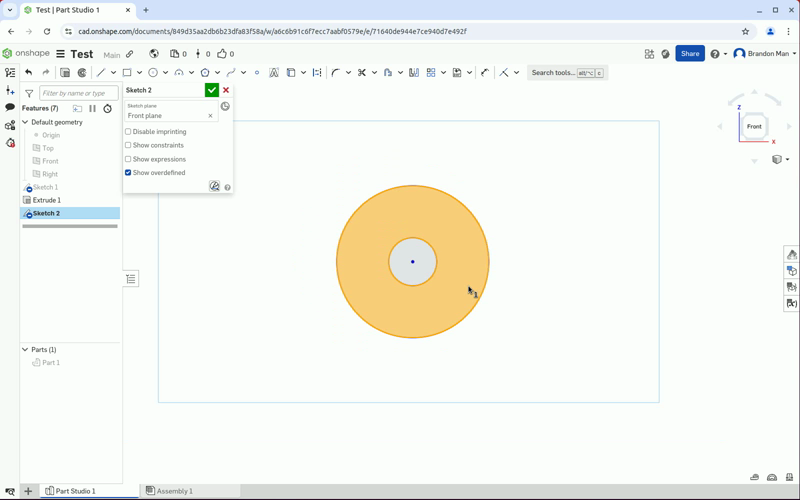
scroll(-6)
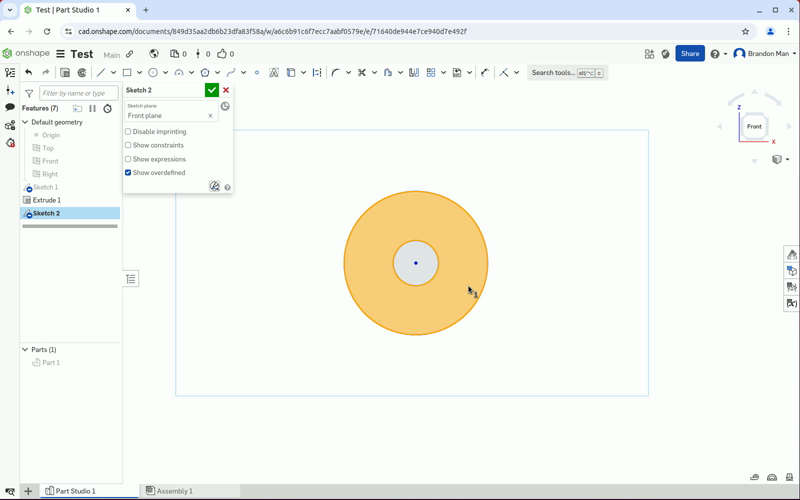
scroll(-6)
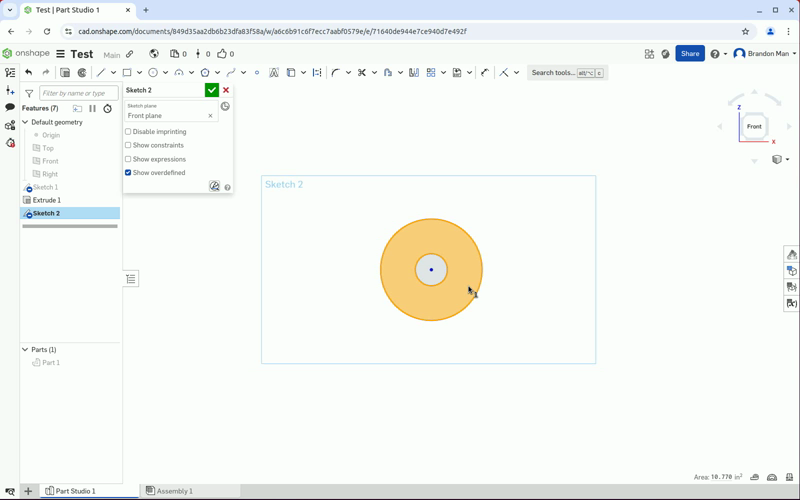
scroll(-6)
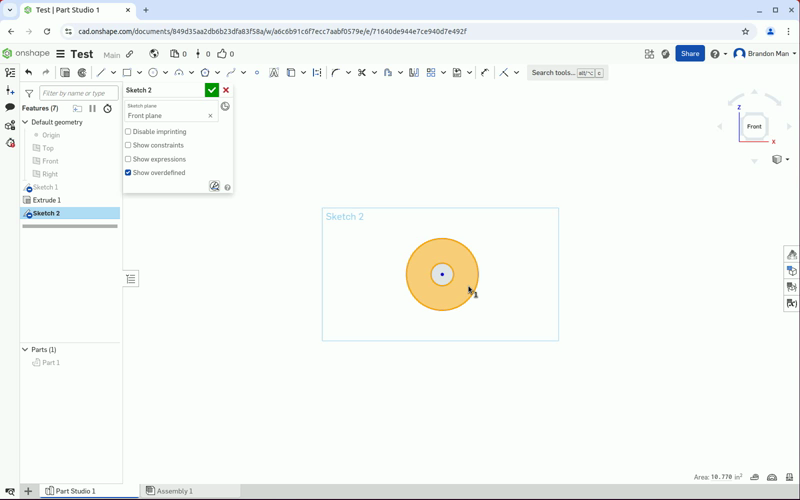
scroll(-6)
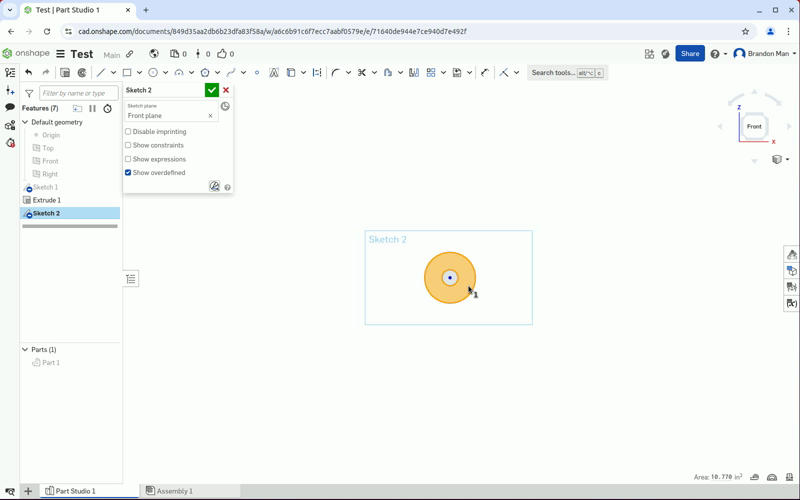
scroll(-6)
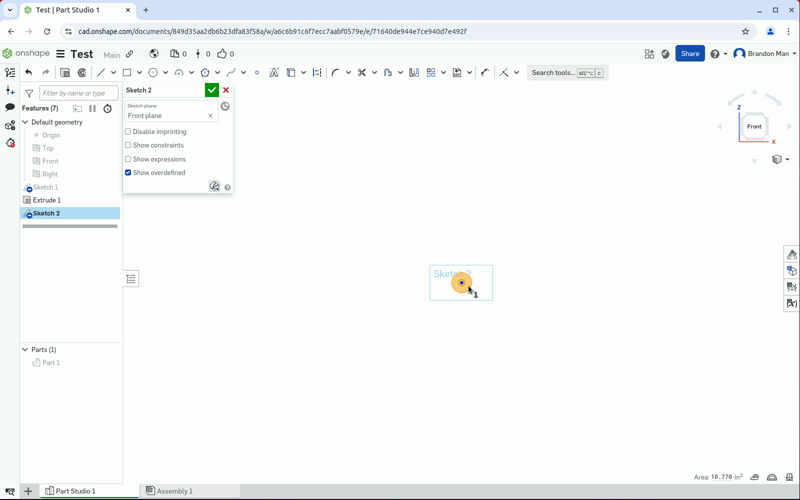
mouse_move(73, 352)
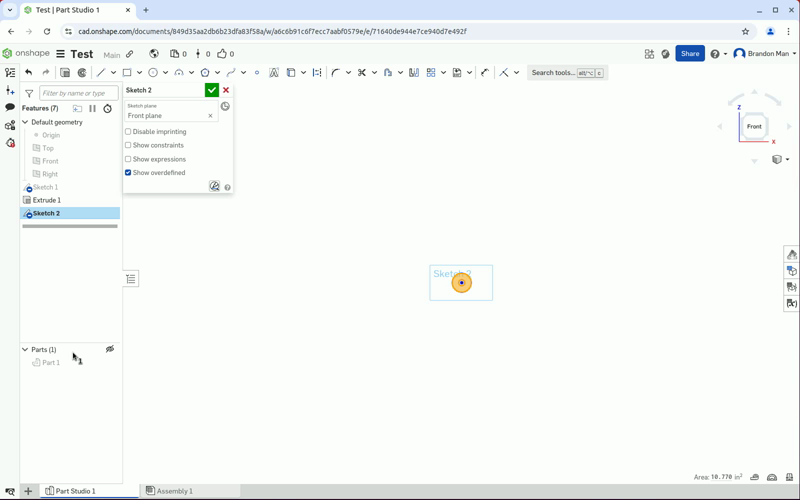
key(shift+y)
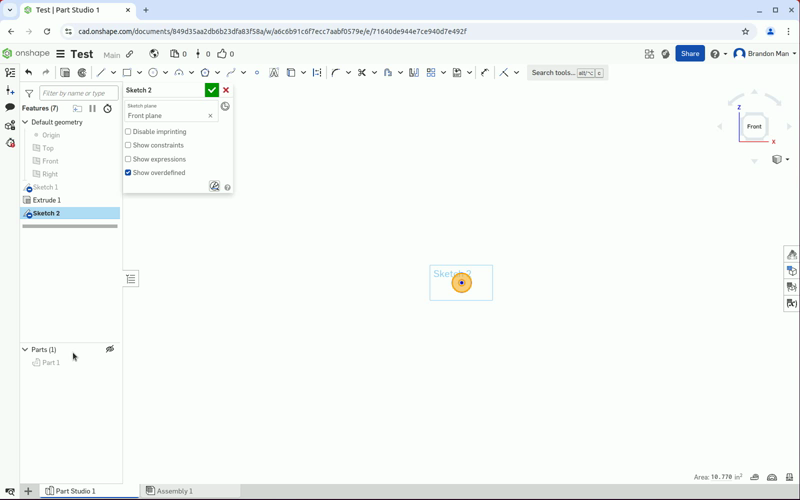
key(shift+e)
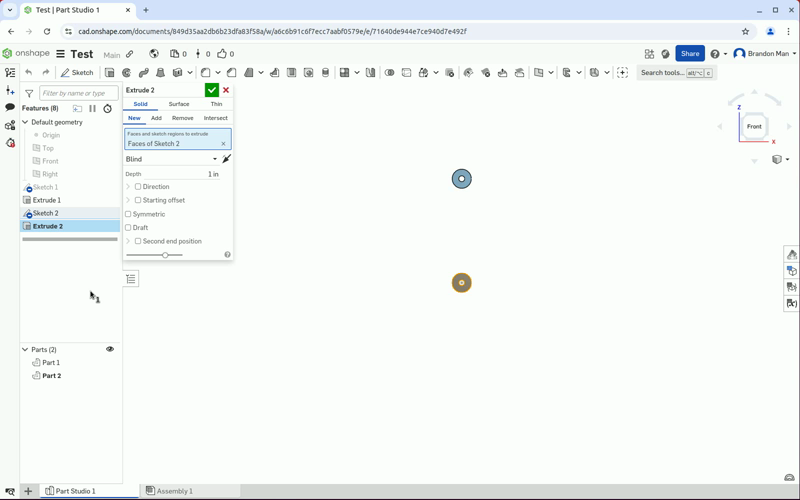
mouse_move(143, 106)
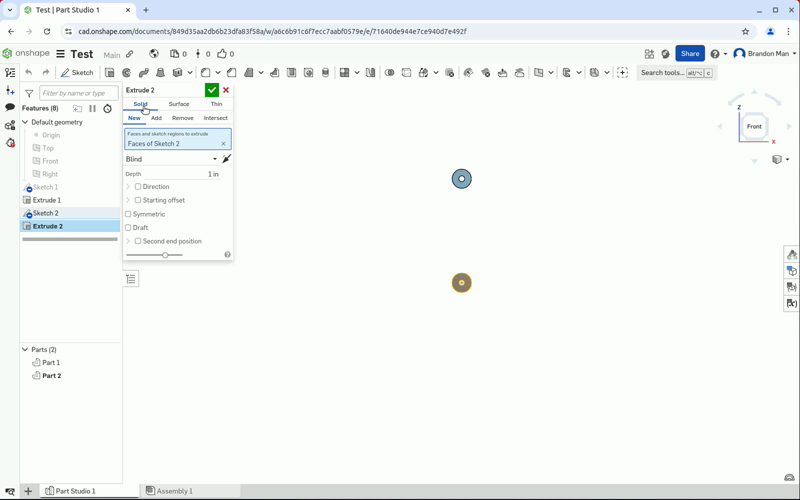
click(143, 106)
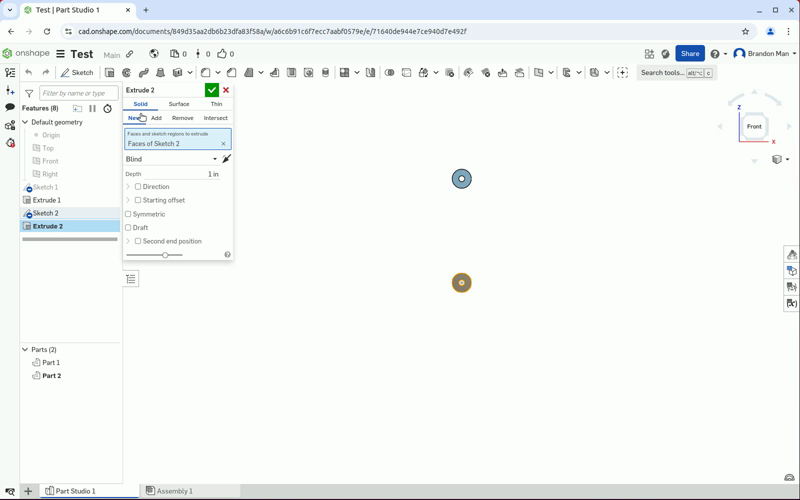
mouse_move(137, 120)
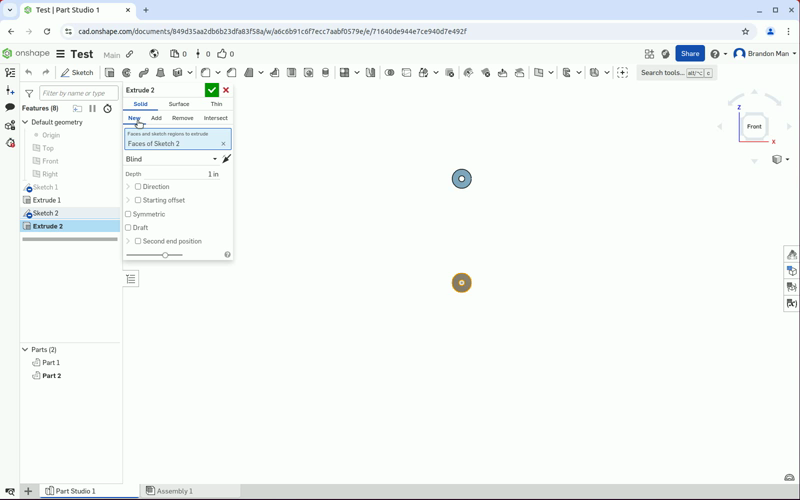
click(137, 120)
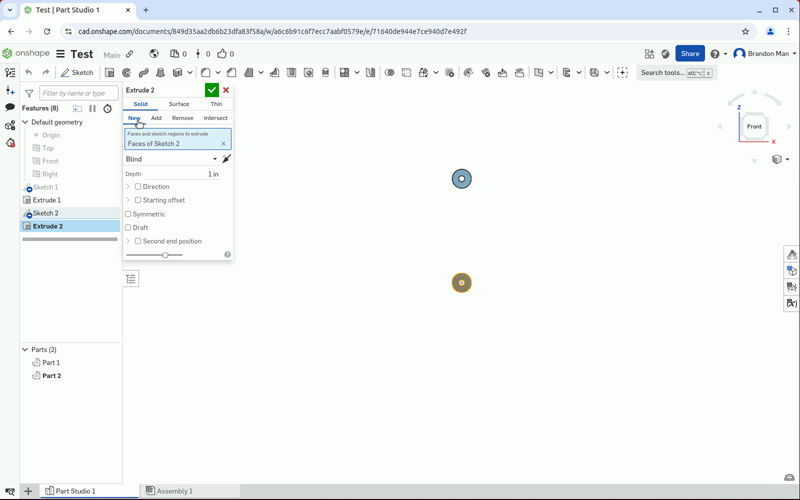
key(tab, 4)
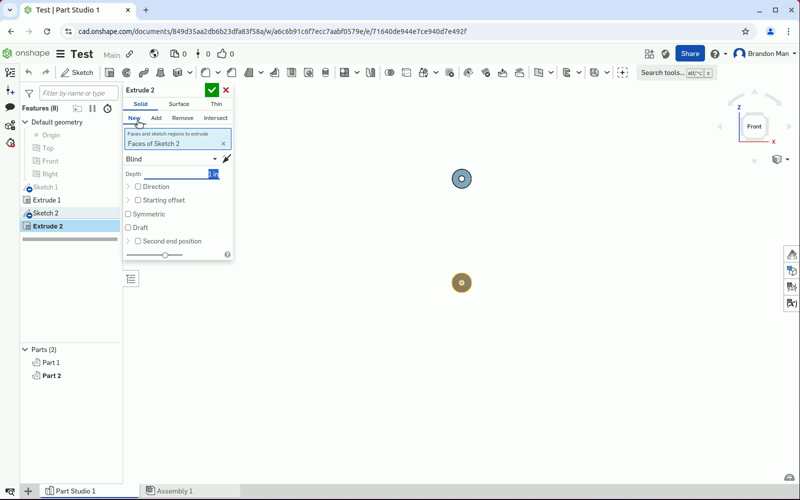
text(0.481)
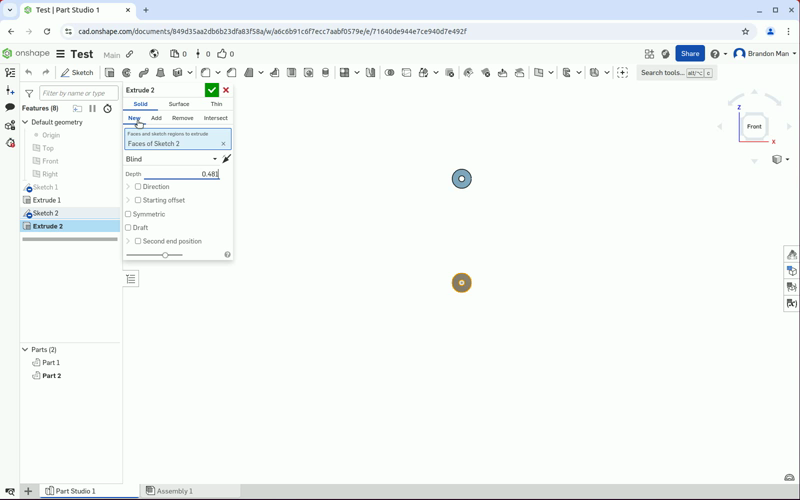
key(enter)
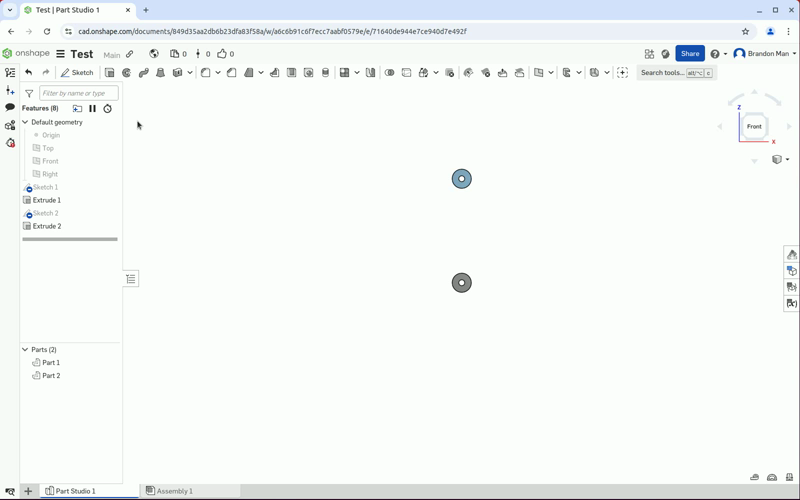
key(shift+h)
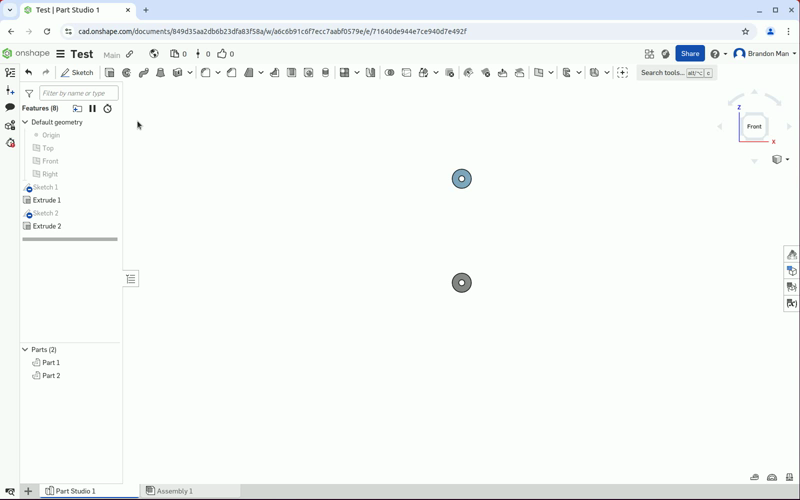
key(shift+h)
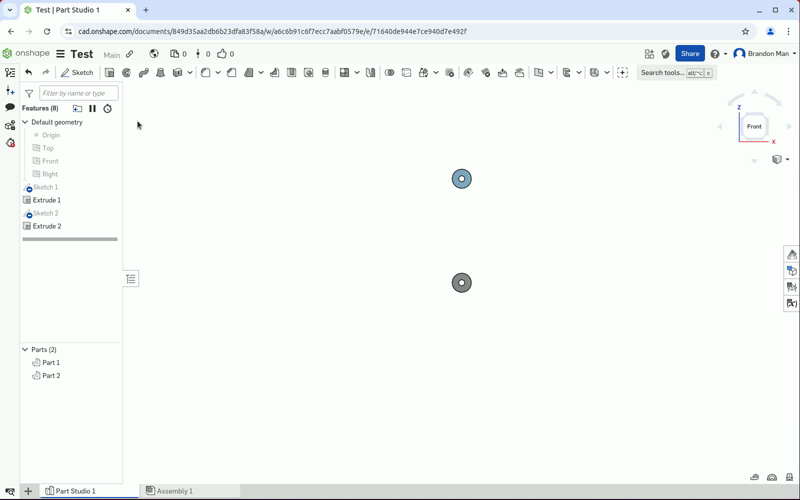
mouse_move(73, 189)
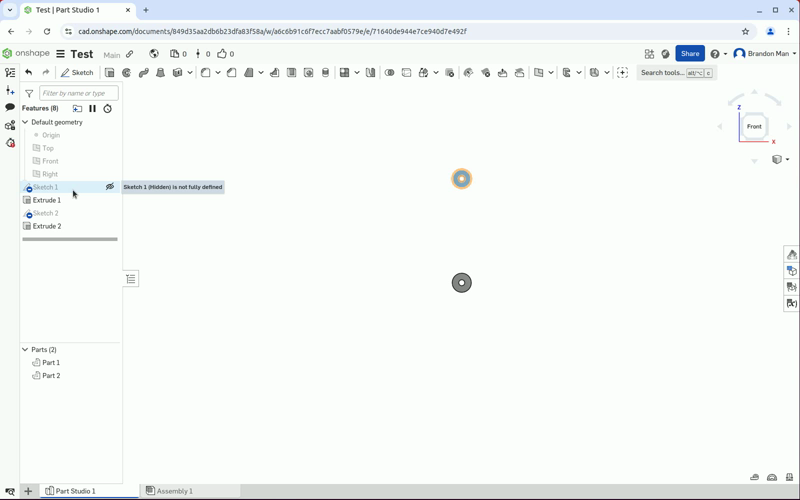
click(73, 189)
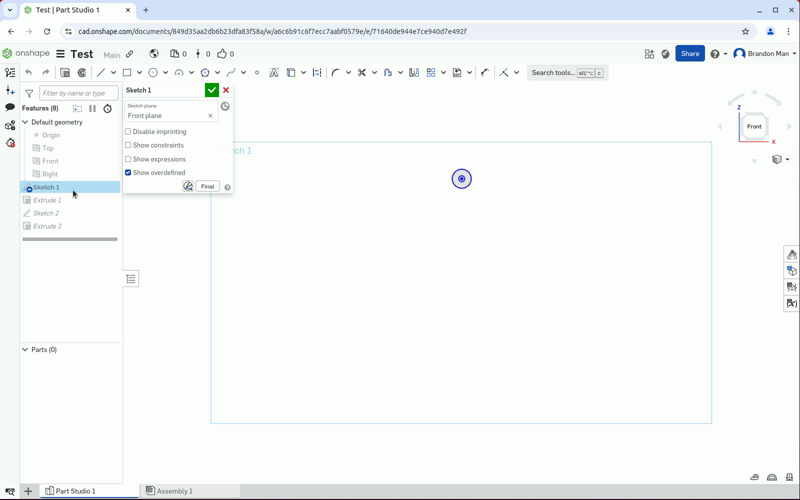
mouse_move(229, 92)
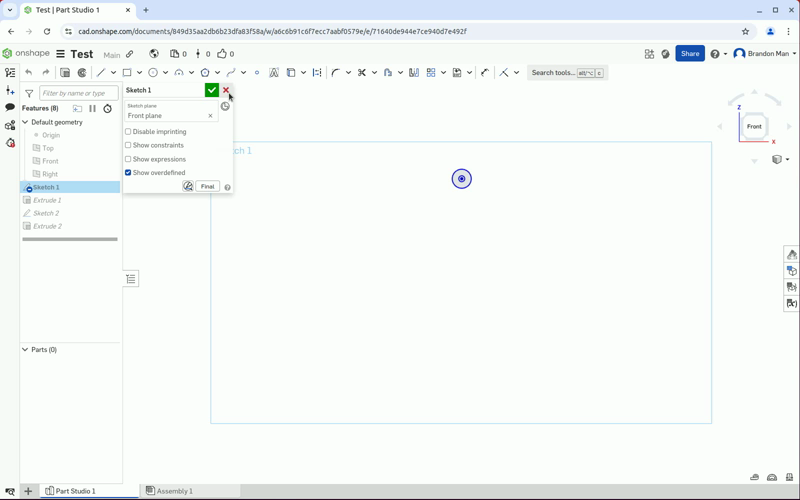
click(229, 92)
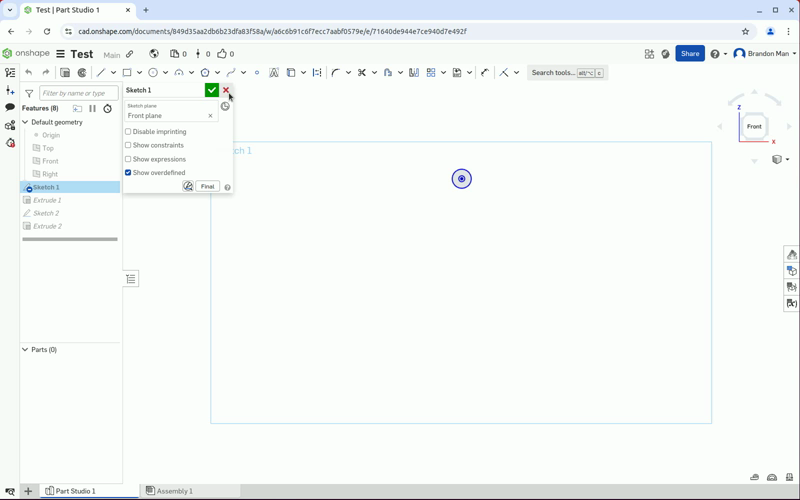
key(shift+s)
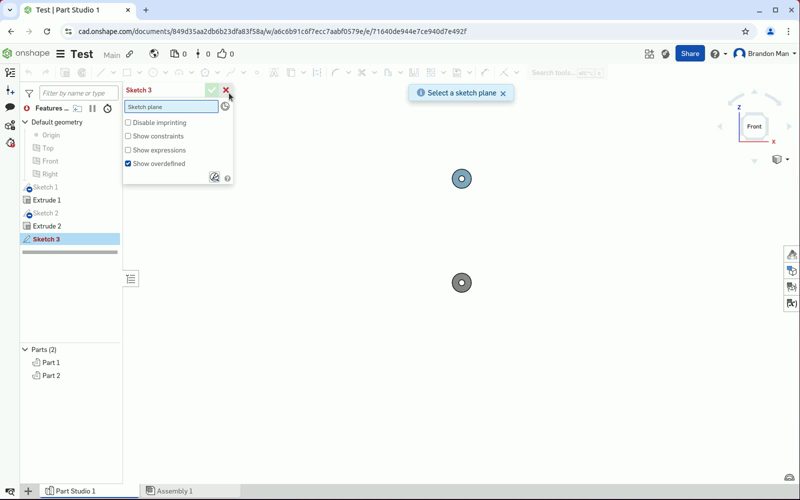
mouse_move(73, 163)
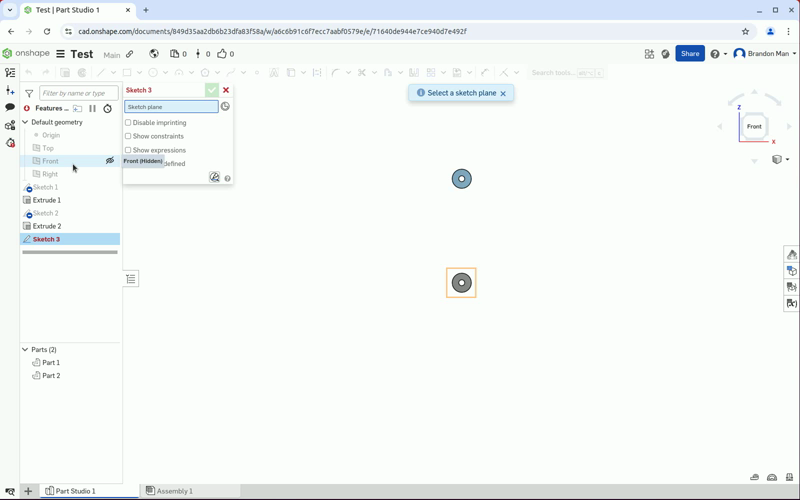
click(73, 163)
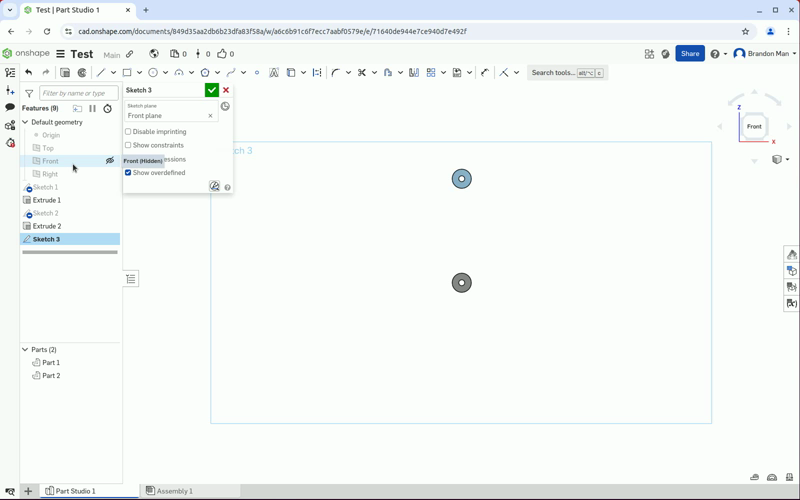
mouse_move(73, 352)
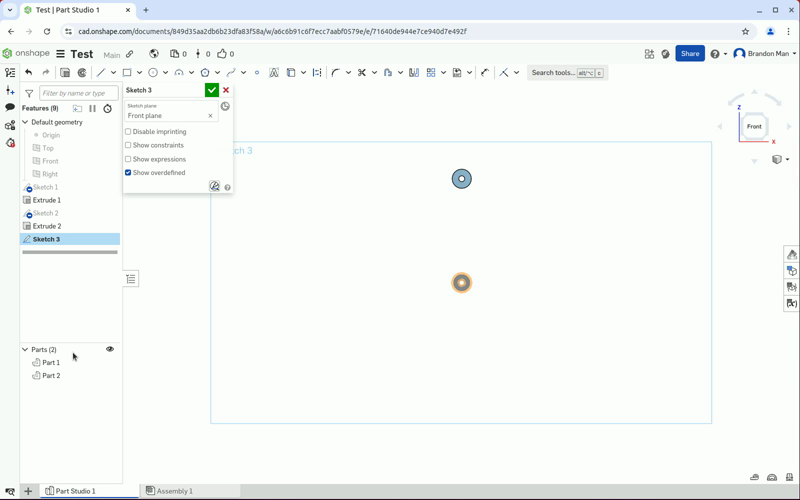
key(y)
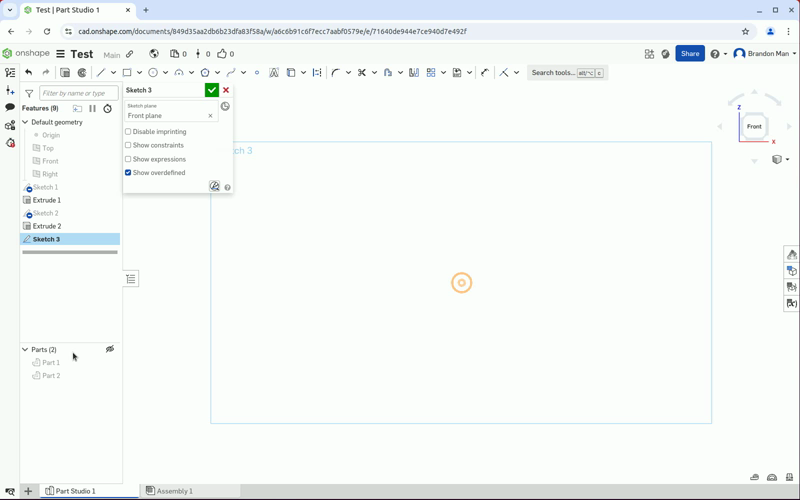
key(c)
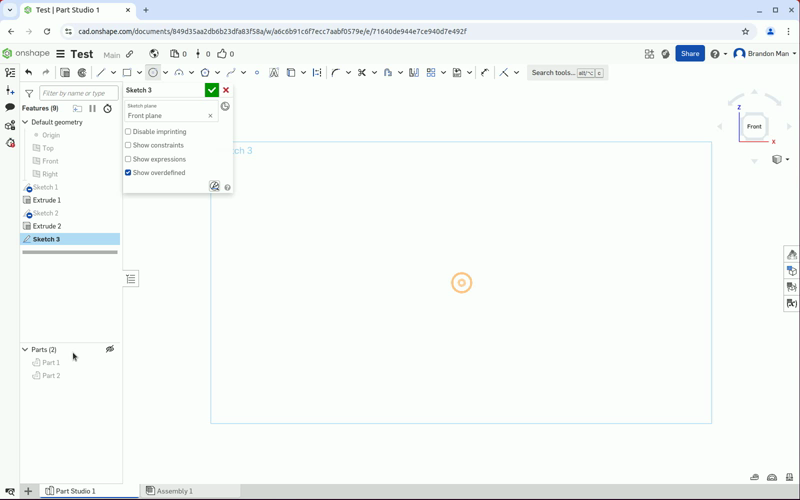
key_down(shift)
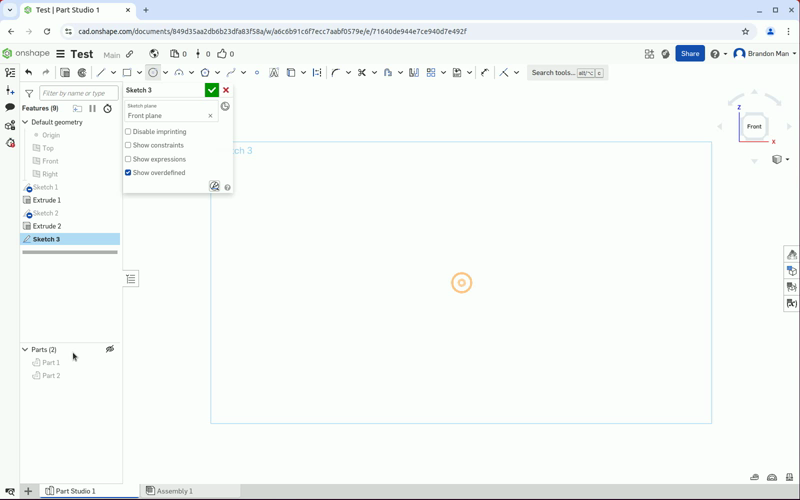
mouse_move(501, 282)
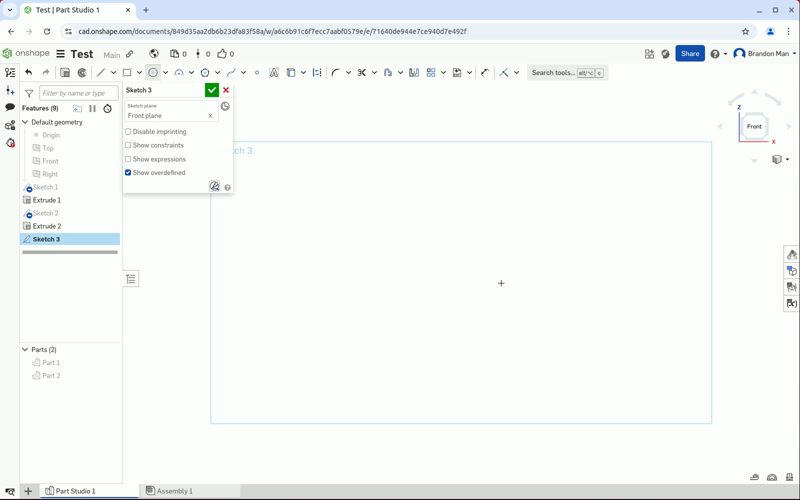
click(501, 282)
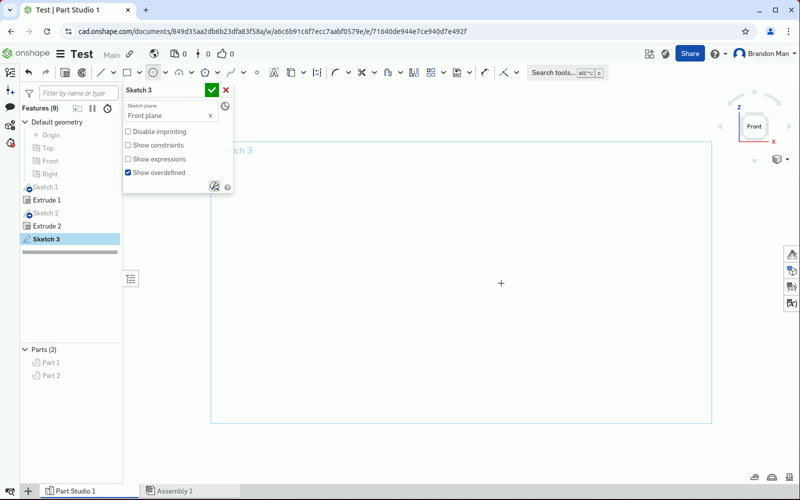
key_up(shift)
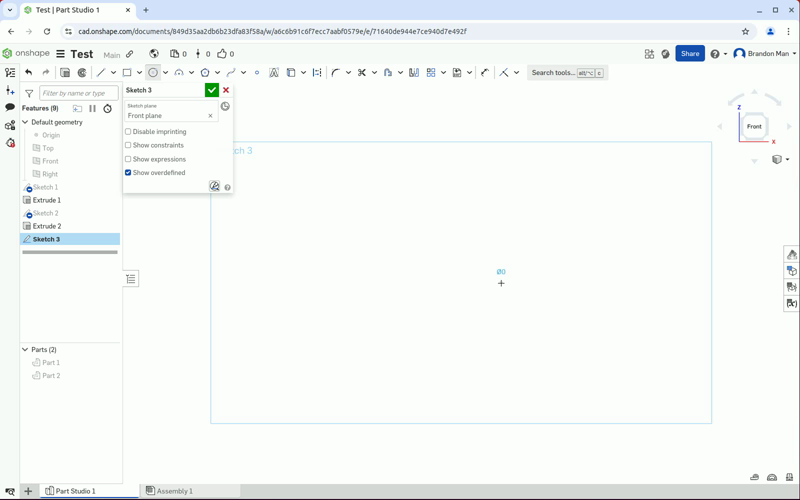
mouse_move(508, 282)
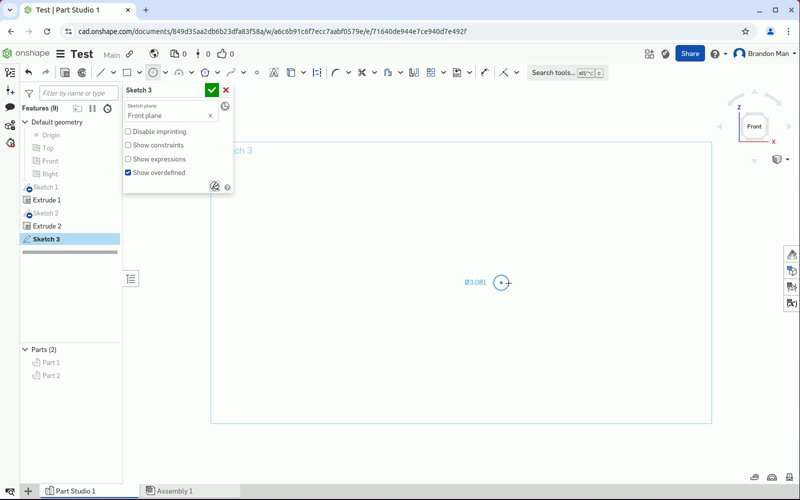
click(508, 282)
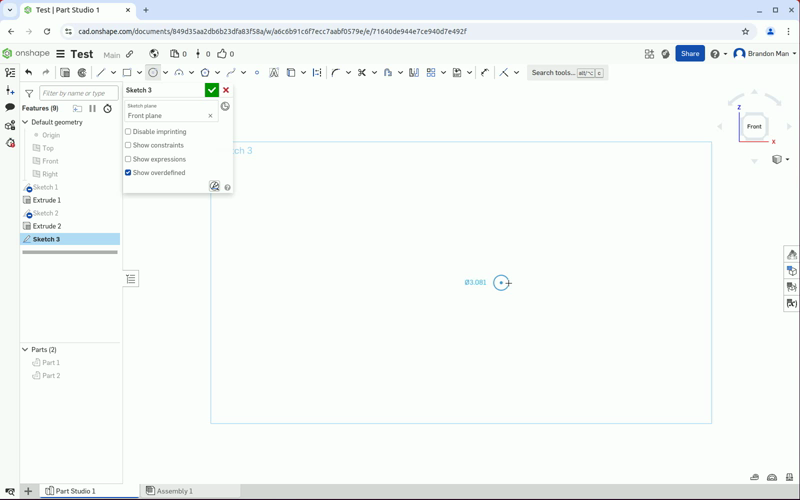
key(esc)
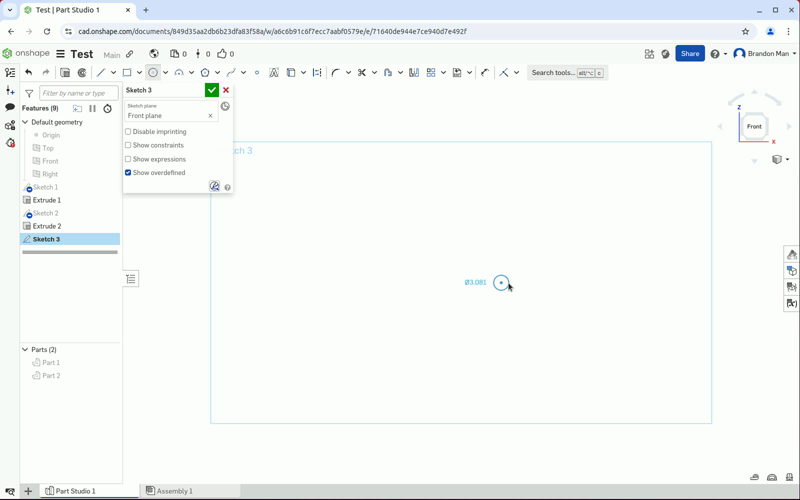
key(c)
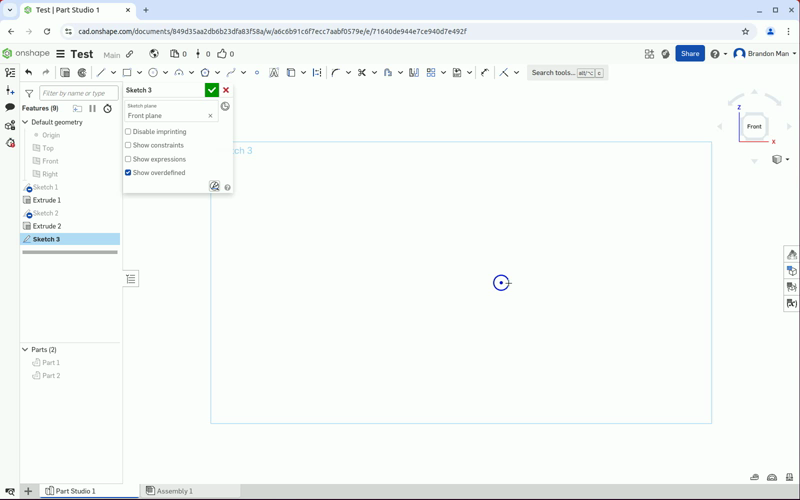
key_down(shift)
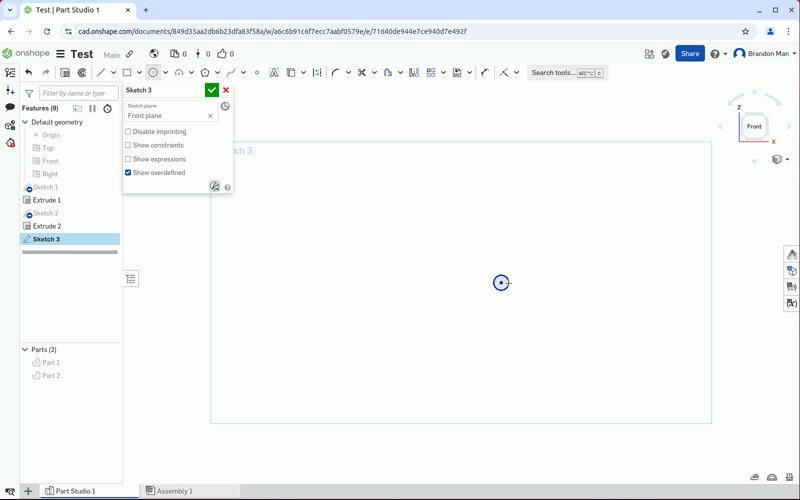
mouse_move(501, 282)
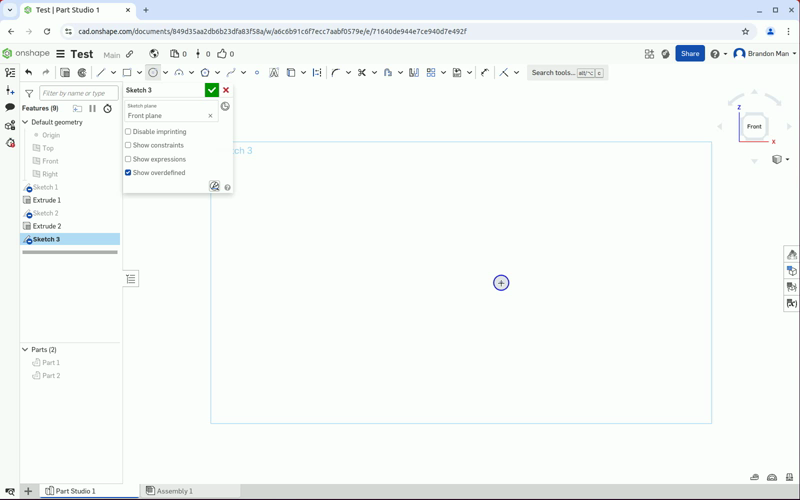
click(501, 282)
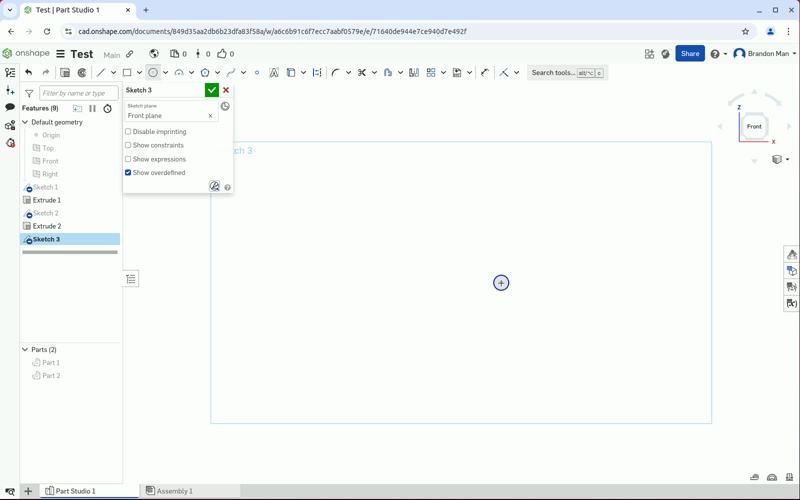
key_up(shift)
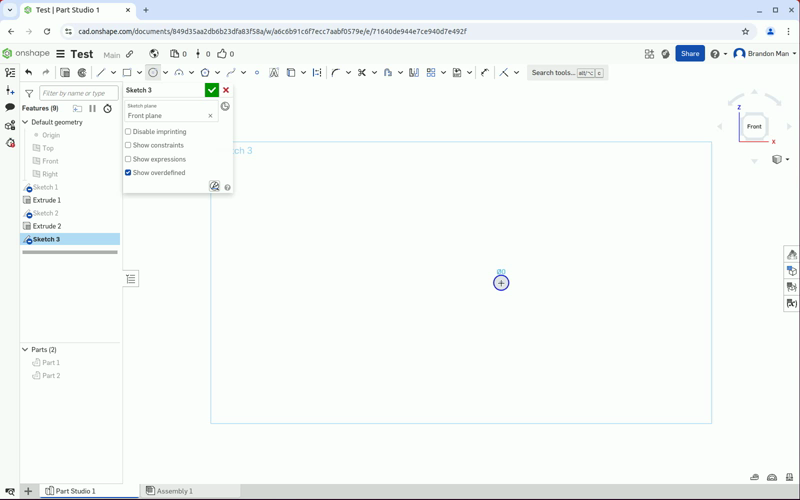
mouse_move(504, 282)
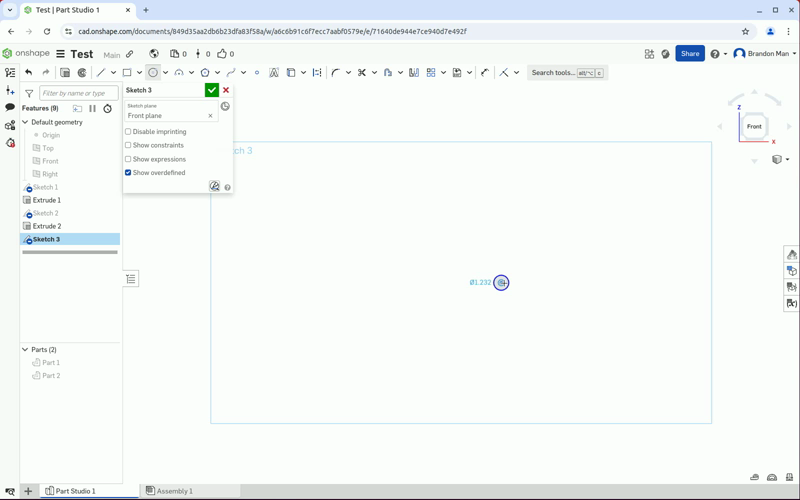
scroll(6)
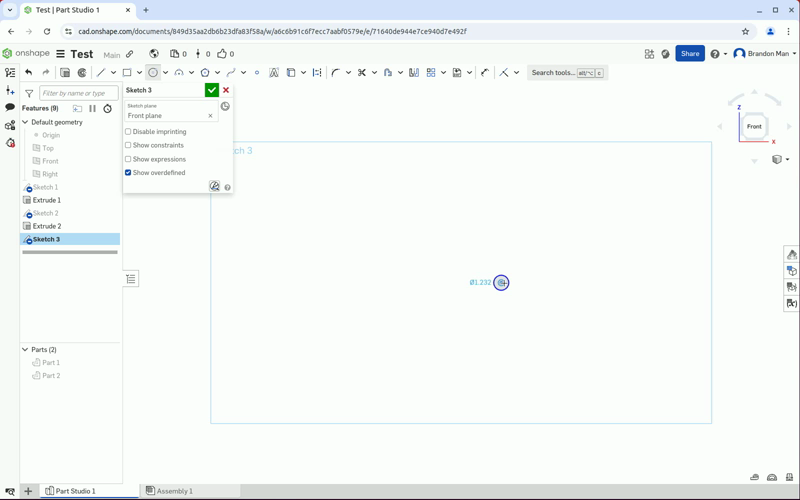
scroll(6)
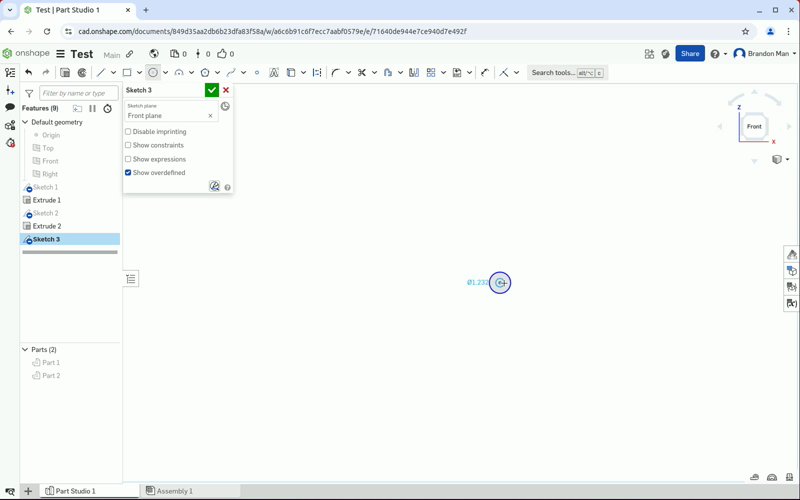
scroll(6)
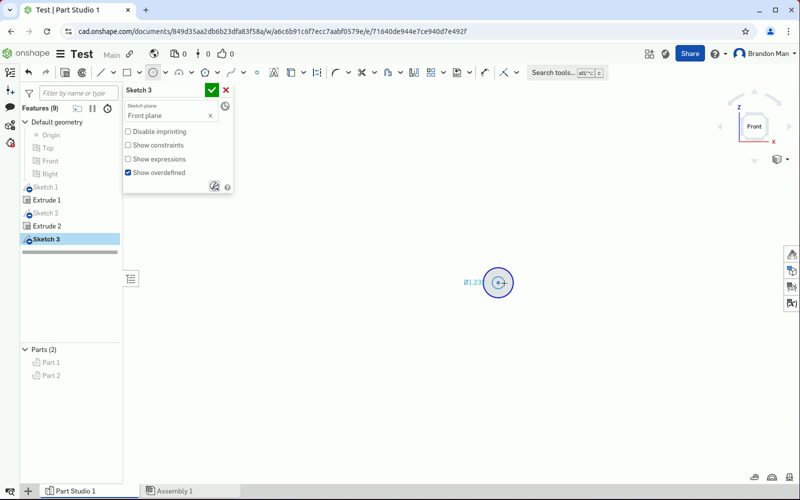
scroll(6)
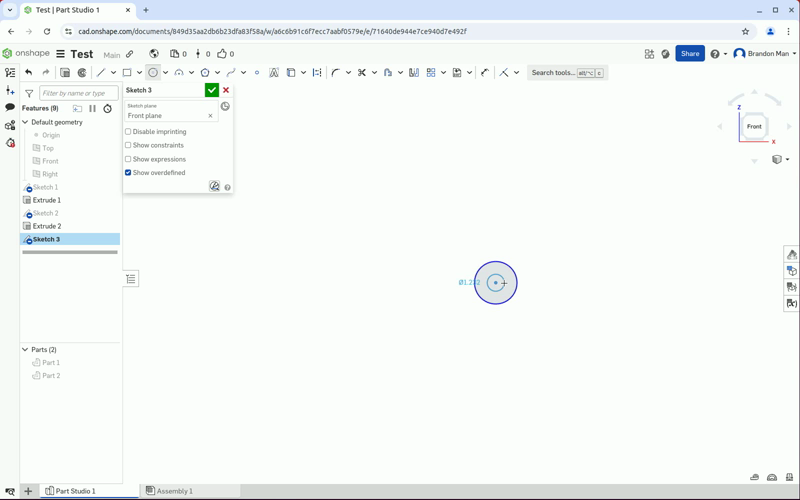
scroll(6)
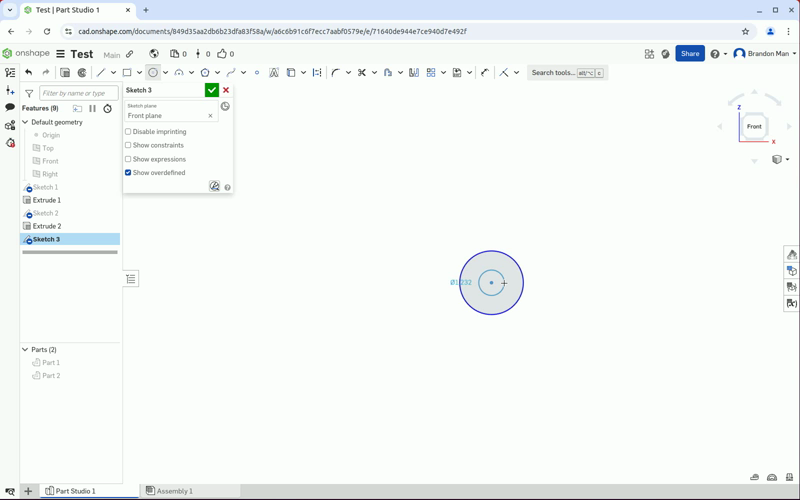
scroll(6)
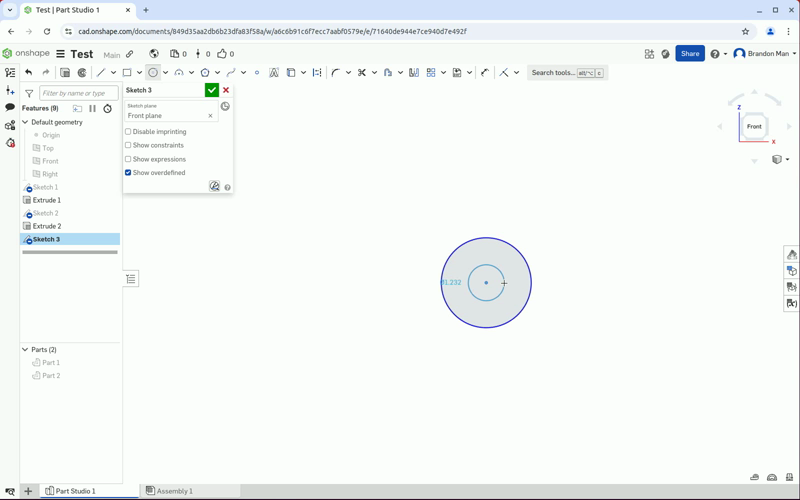
scroll(6)
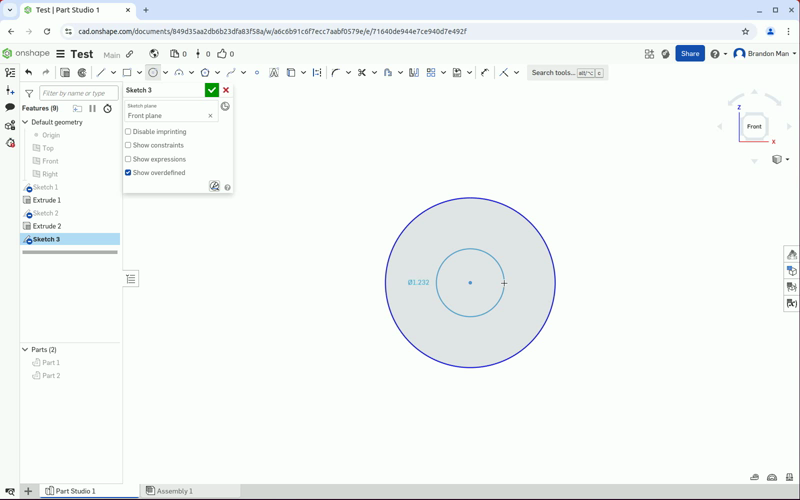
click(504, 282)
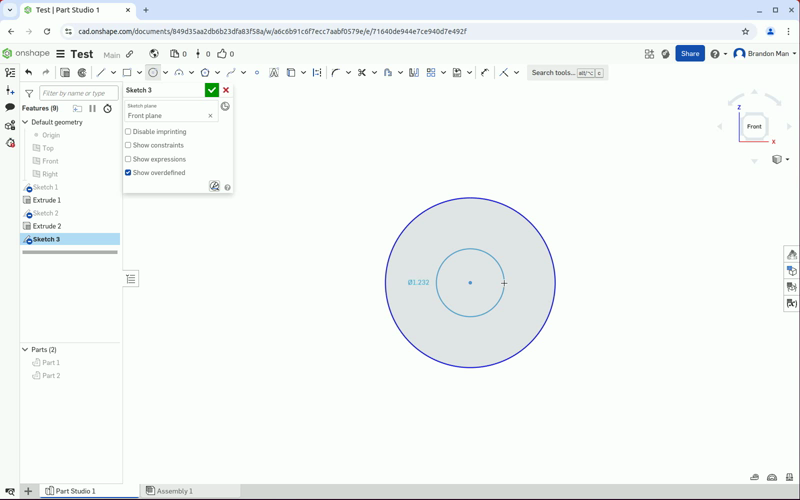
scroll(-6)
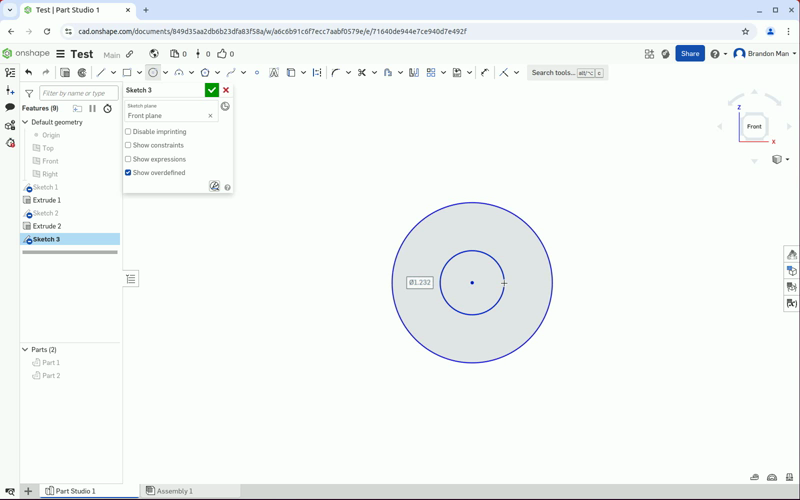
scroll(-6)
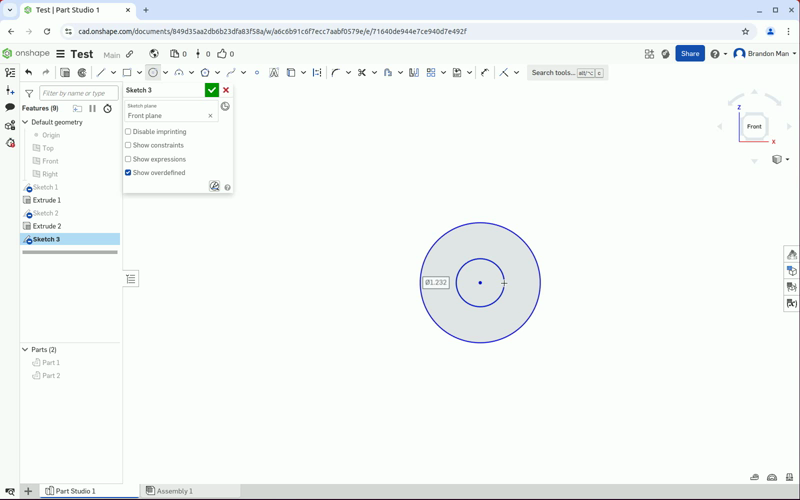
scroll(-6)
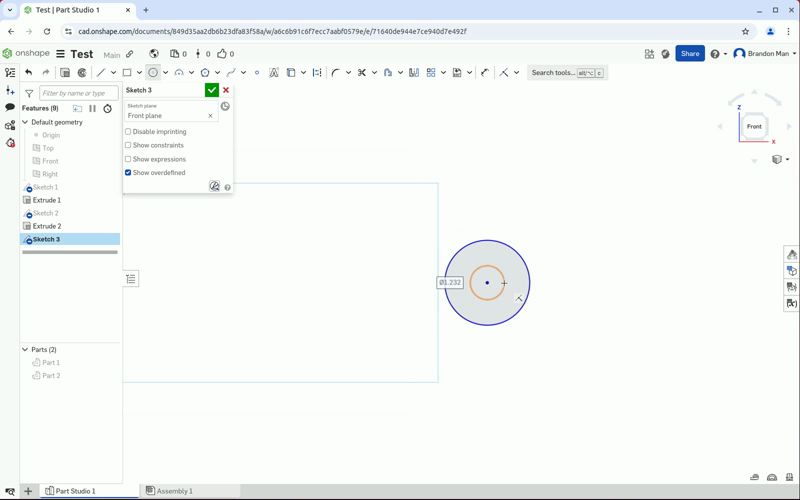
scroll(-6)
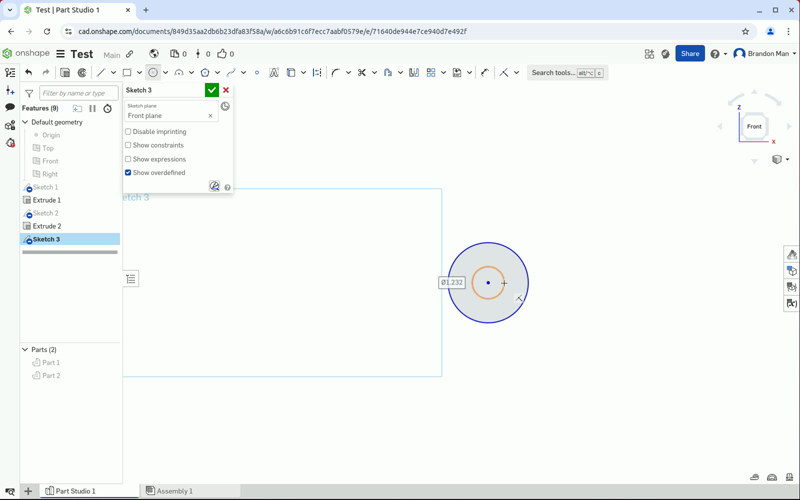
scroll(-6)
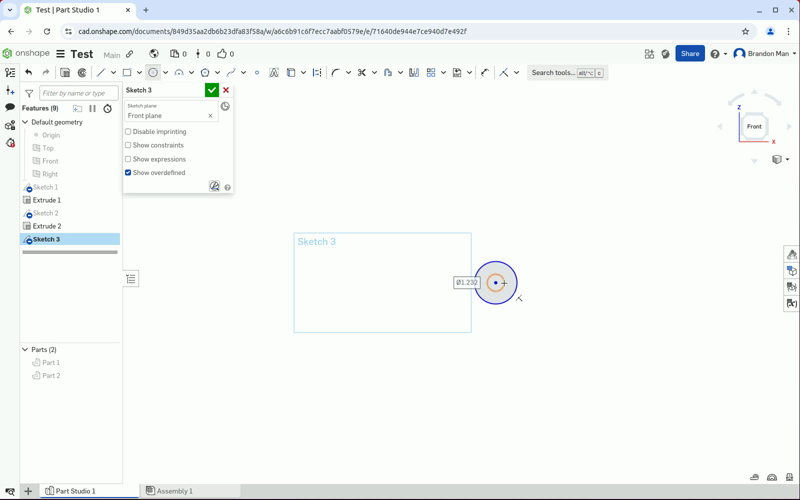
scroll(-6)
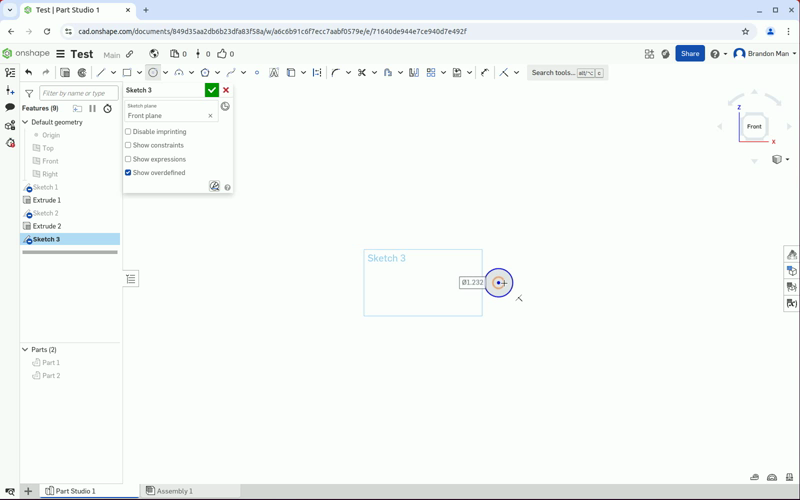
scroll(-6)
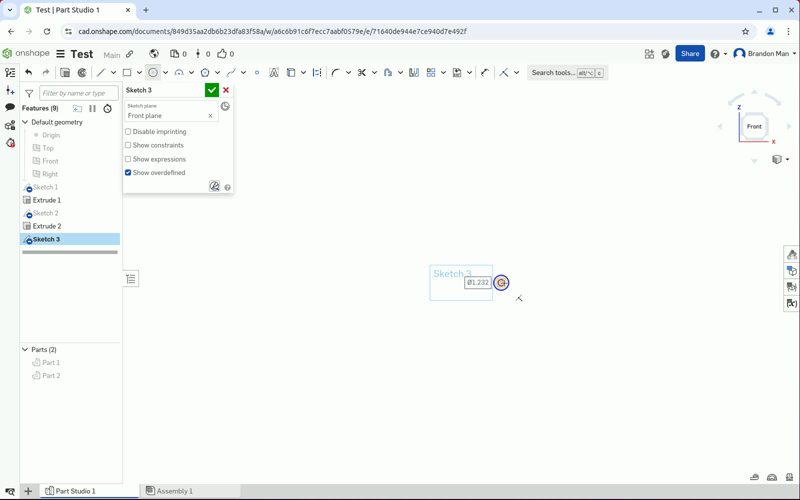
key(esc)
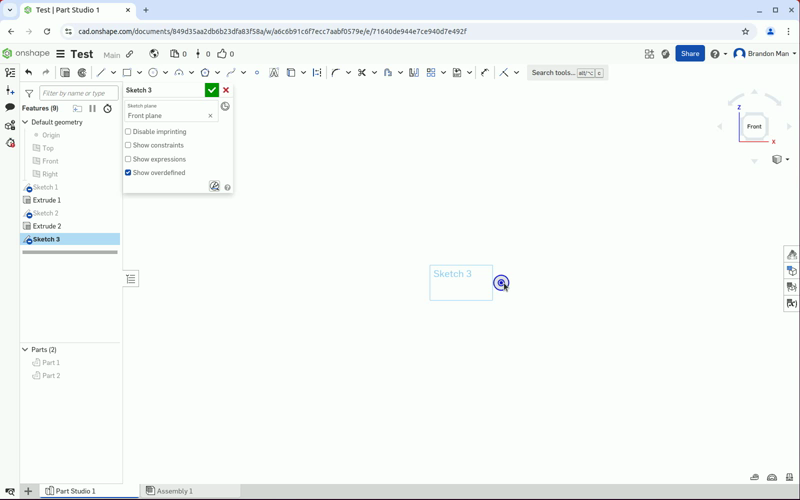
mouse_move(494, 279)
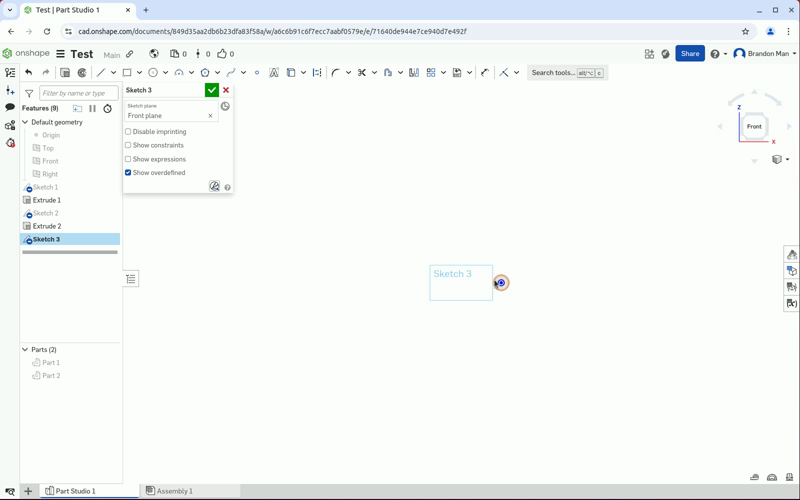
scroll(6)
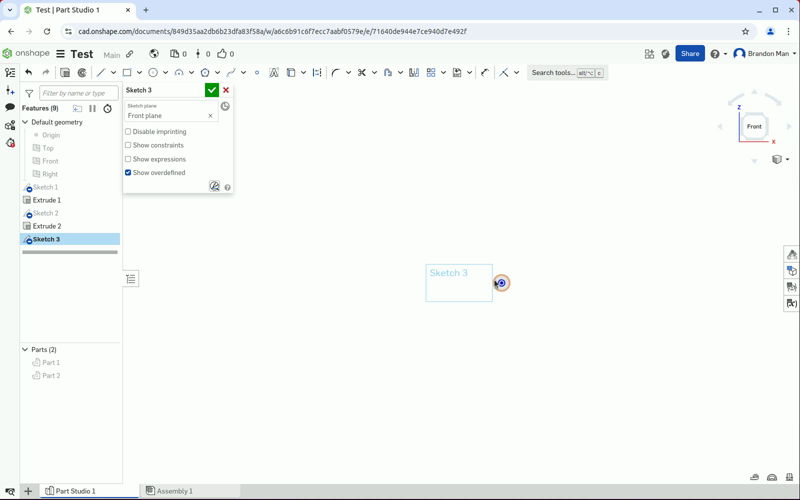
scroll(6)
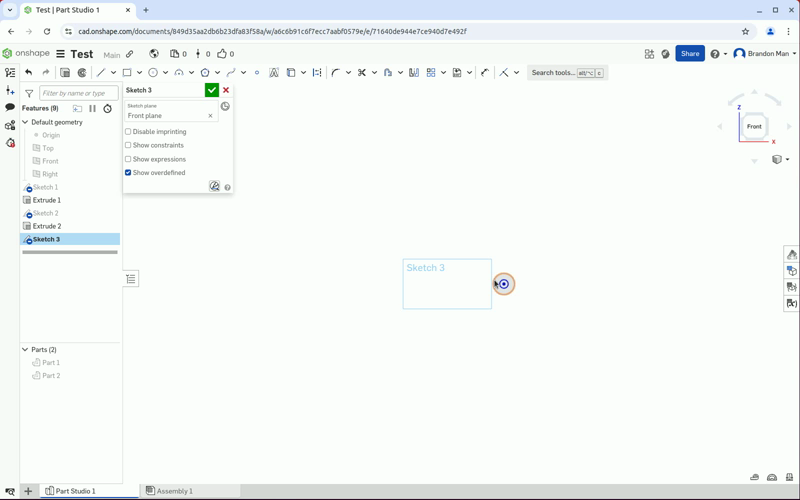
scroll(6)
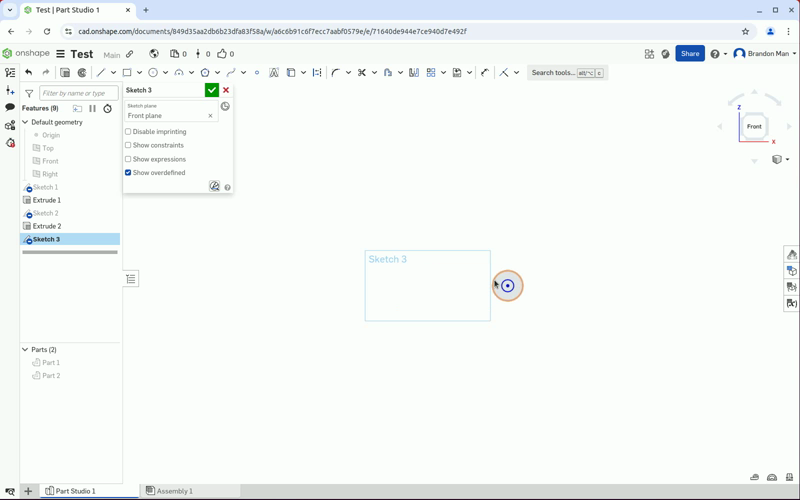
scroll(6)
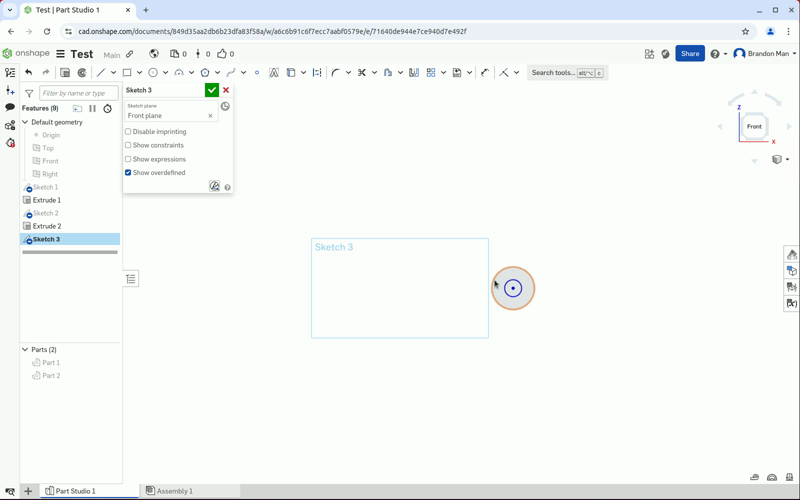
scroll(6)
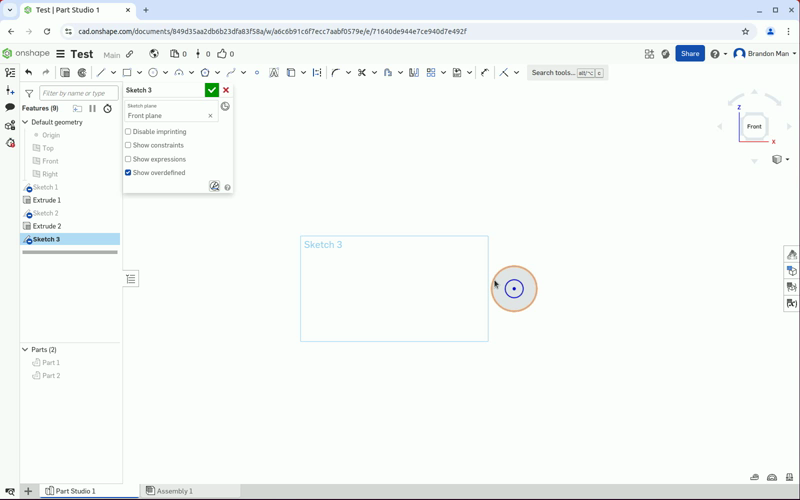
scroll(6)
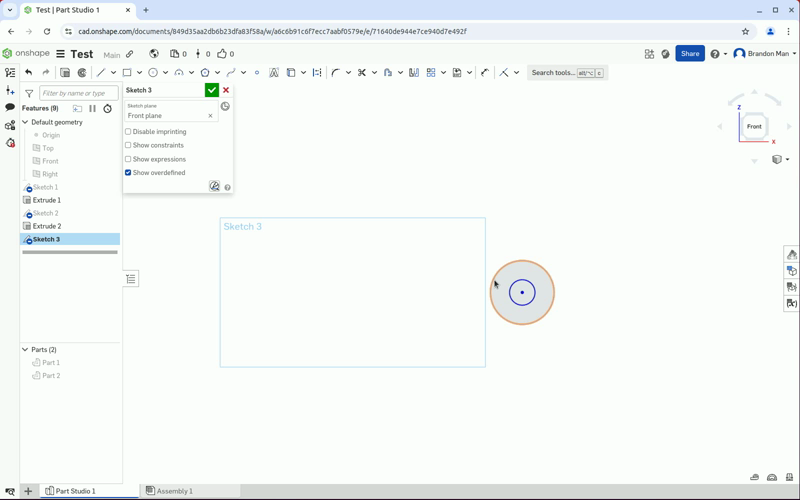
scroll(6)
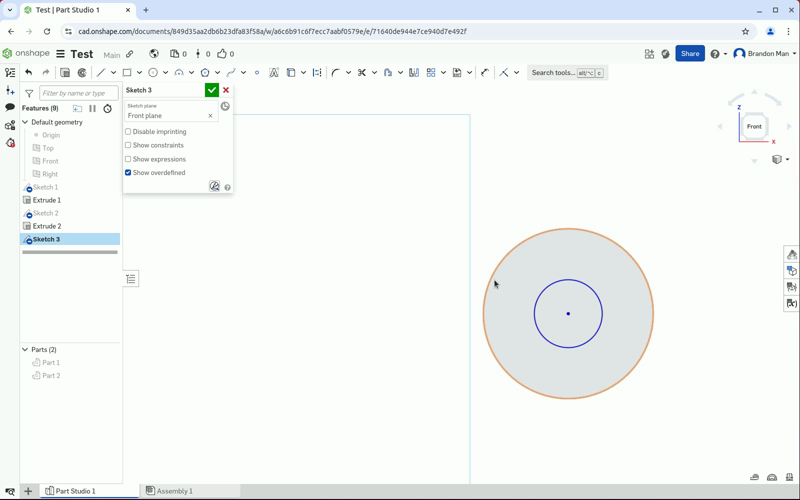
click(494, 279)
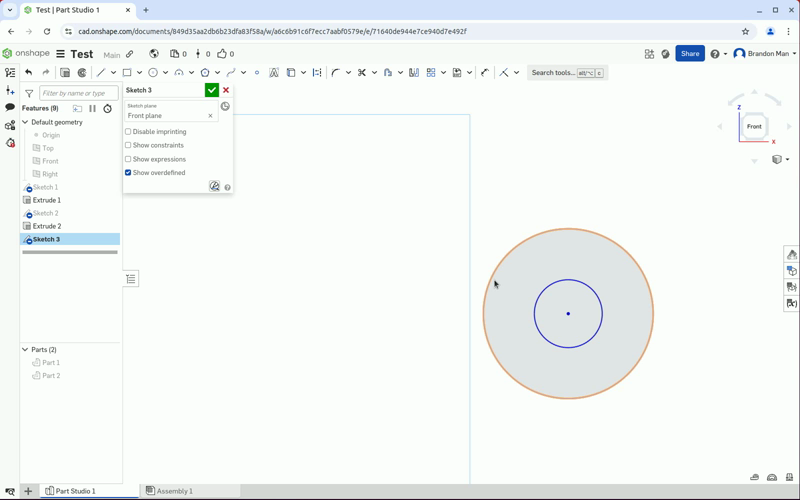
scroll(-6)
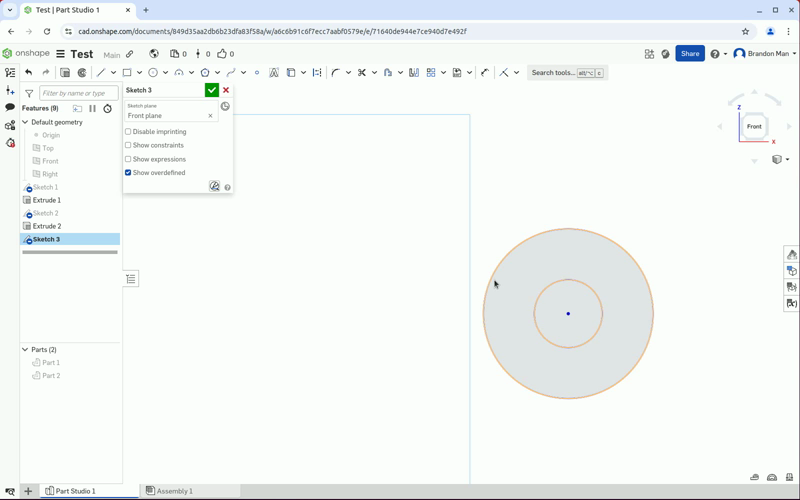
scroll(-6)
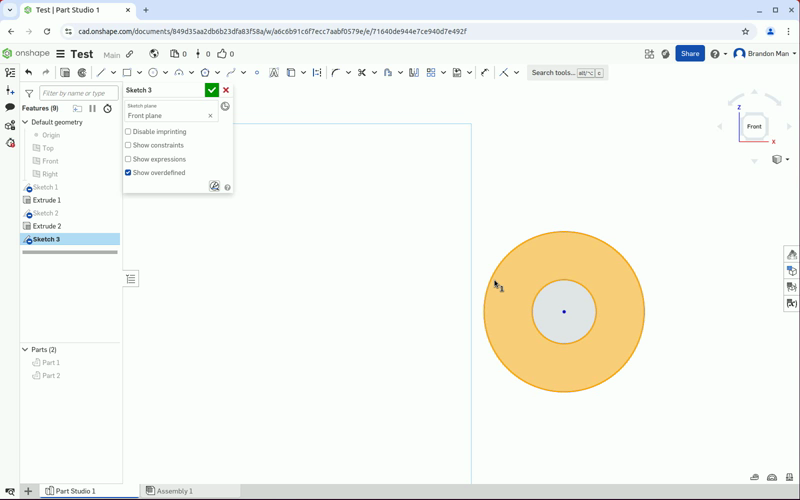
scroll(-6)
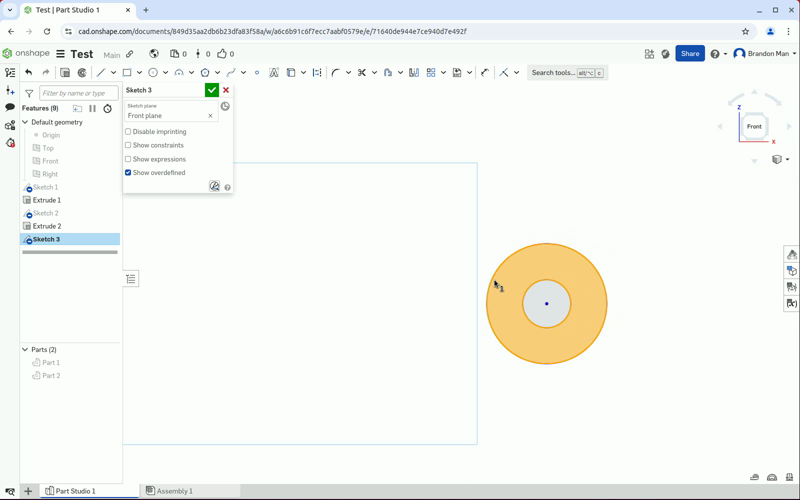
scroll(-6)
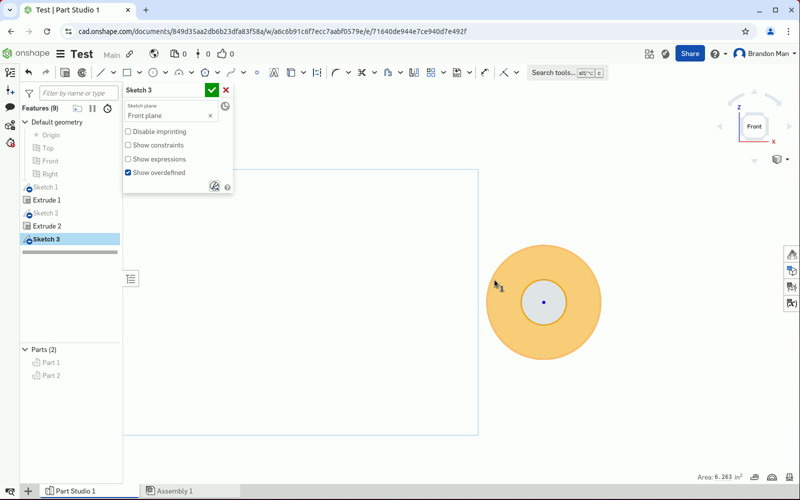
scroll(-6)
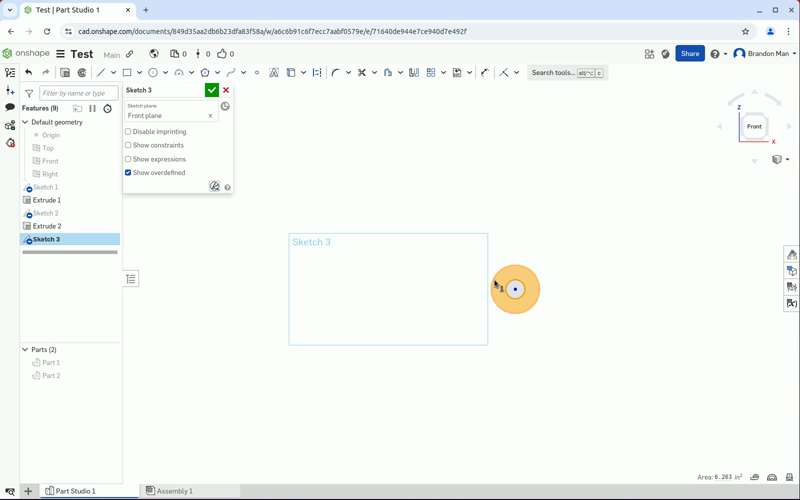
scroll(-6)
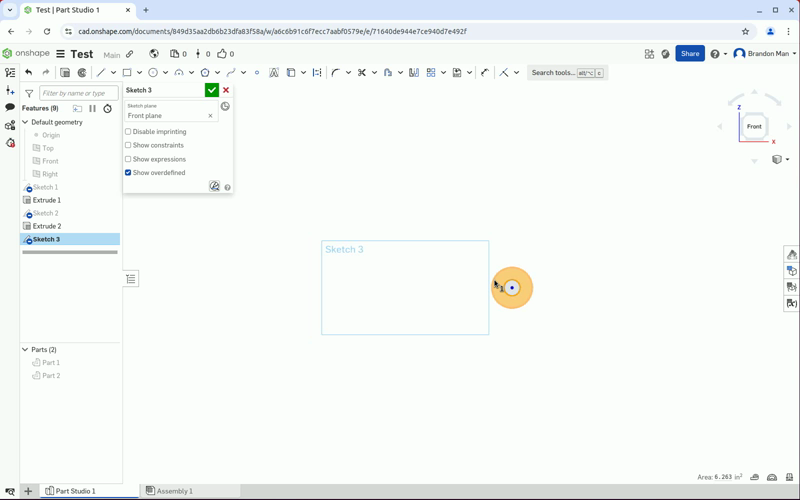
scroll(-6)
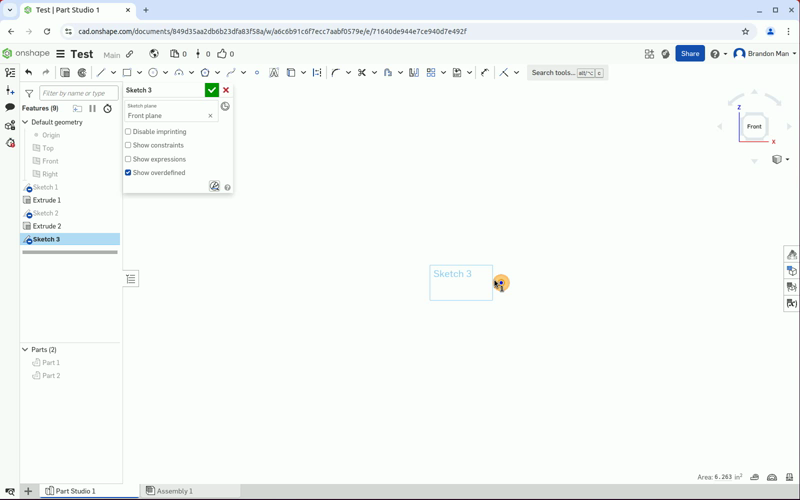
mouse_move(73, 352)
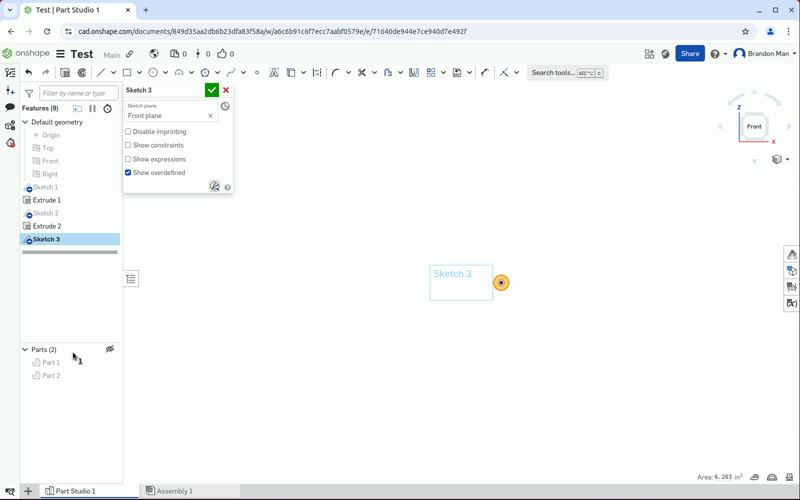
key(shift+y)
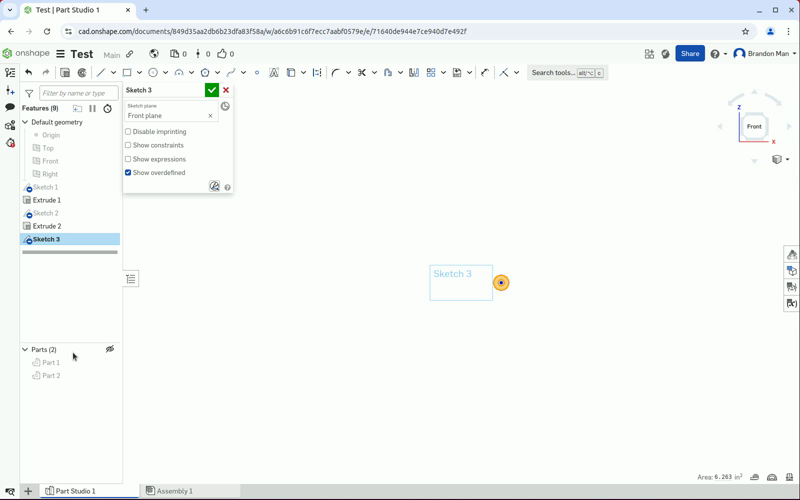
key(shift+e)
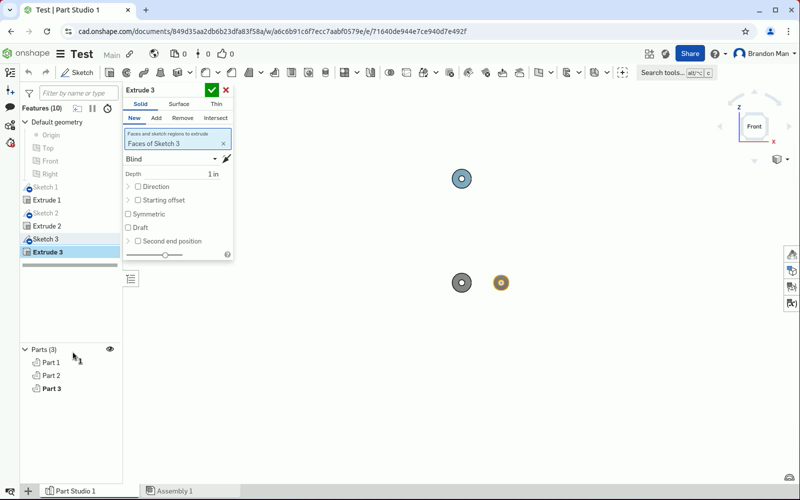
mouse_move(143, 106)
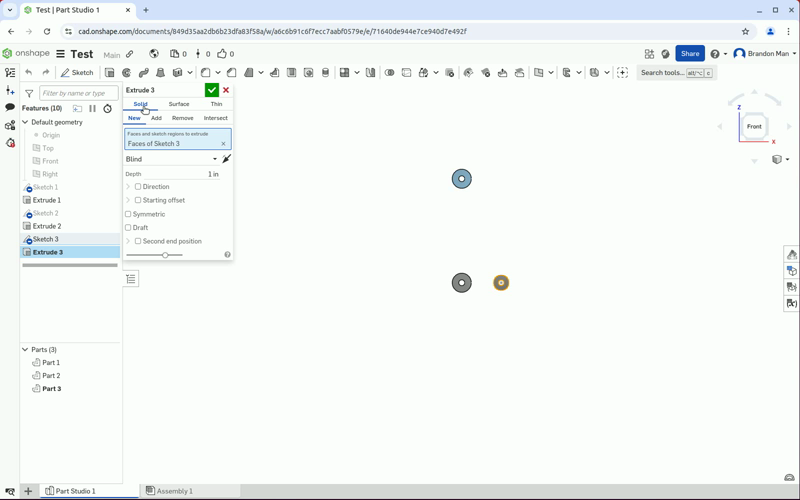
click(143, 106)
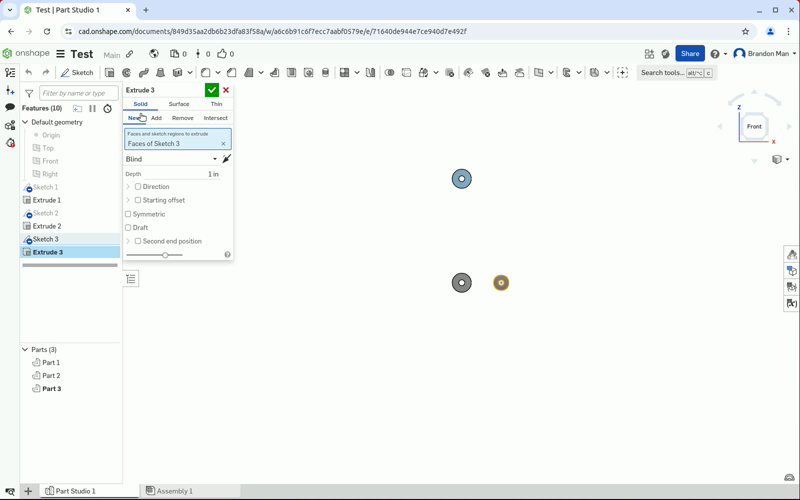
mouse_move(137, 120)
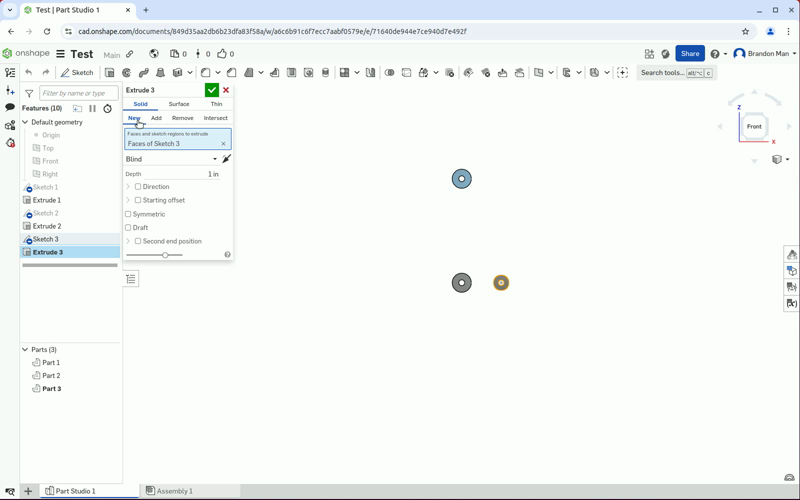
click(137, 120)
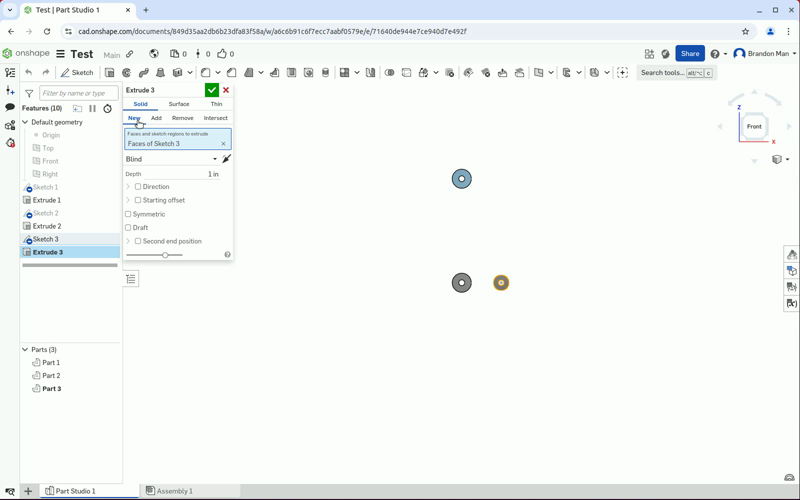
key(tab, 4)
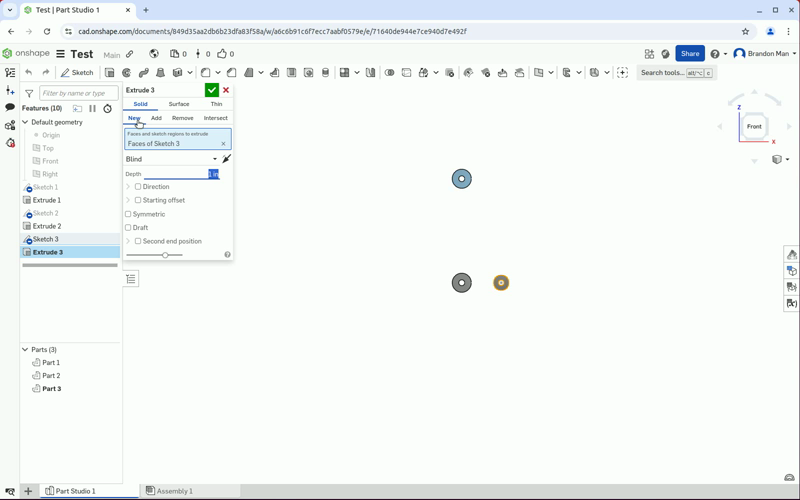
text(0.481)
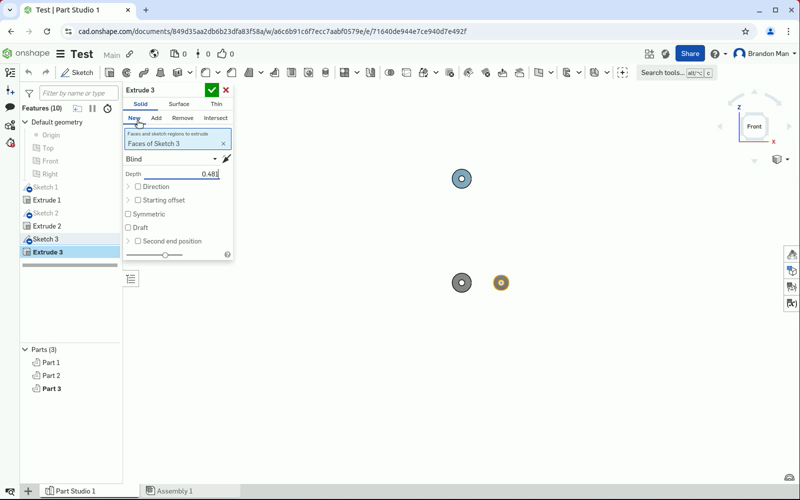
key(enter)
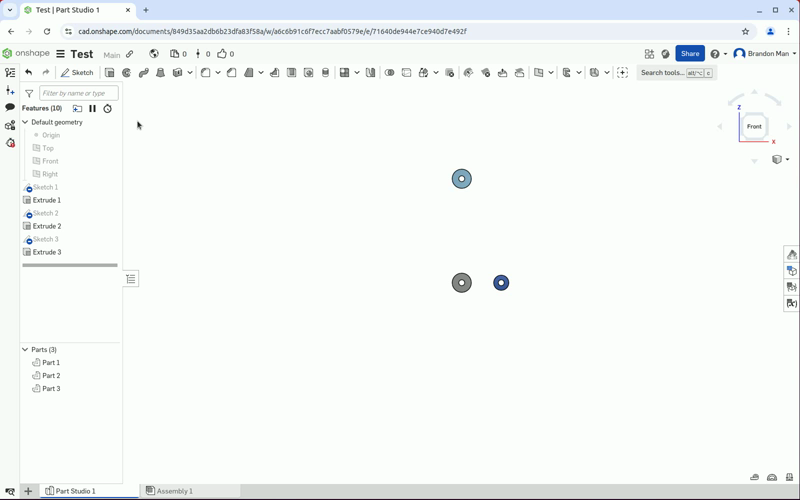
key(shift+h)
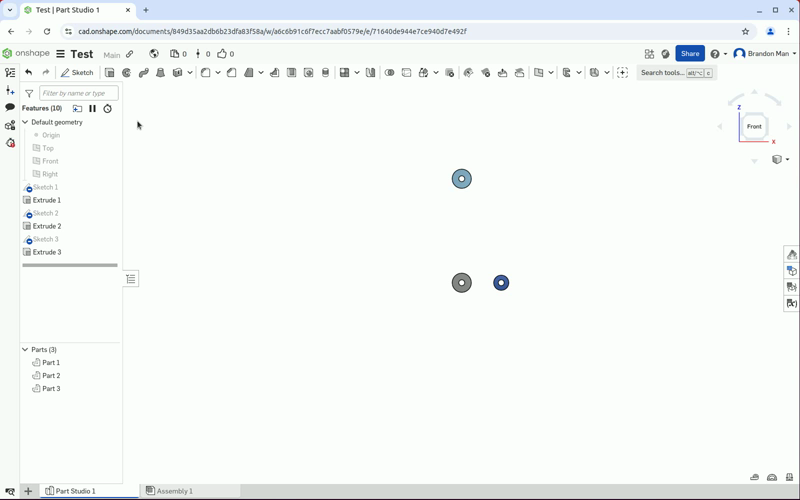
key(shift+h)
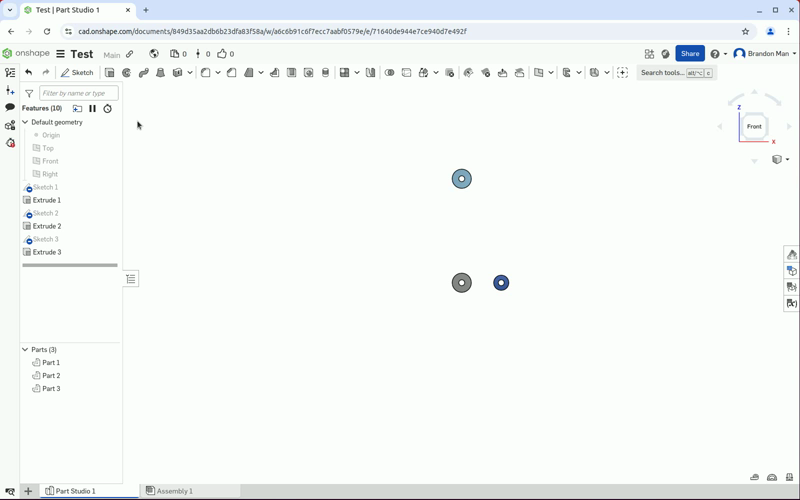
mouse_move(73, 189)
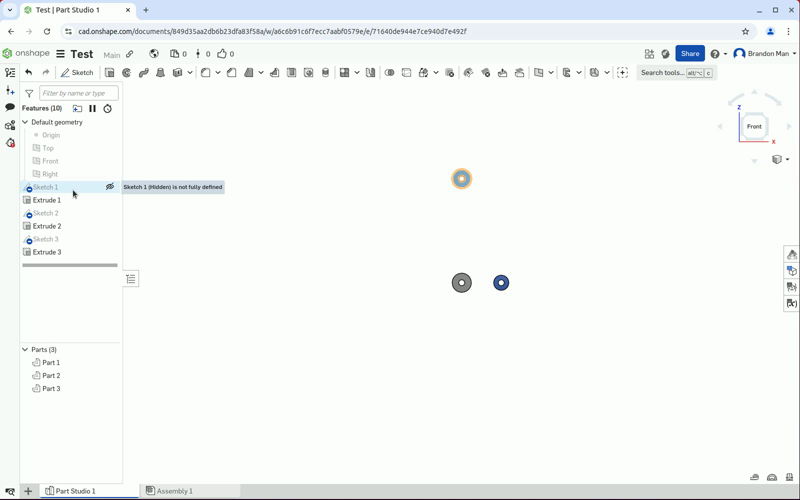
click(73, 189)
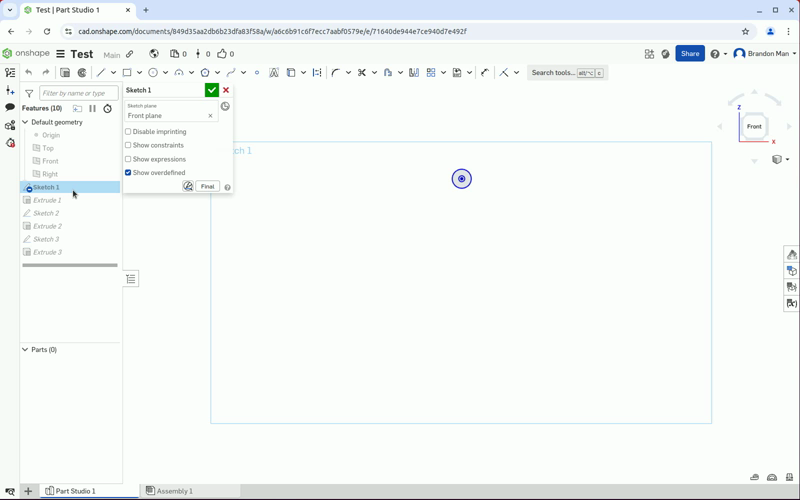
mouse_move(229, 92)
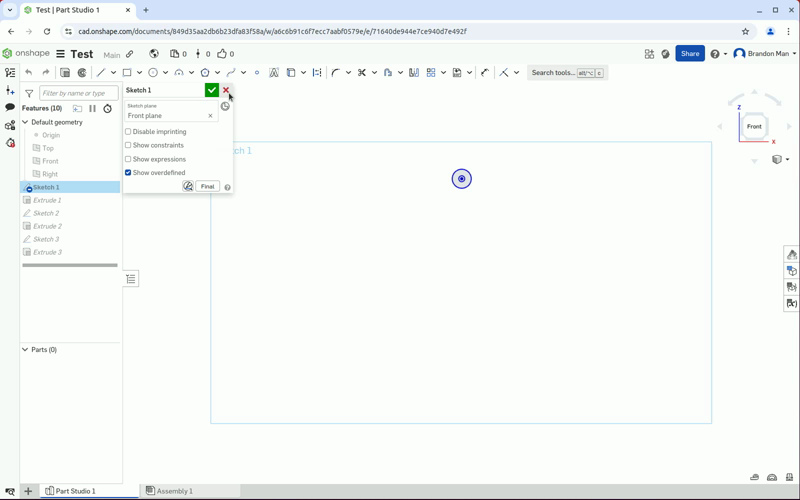
click(229, 92)
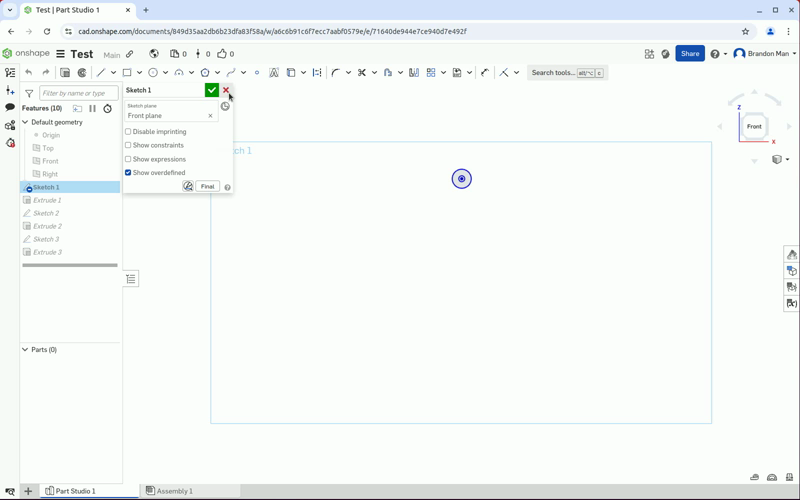
key(shift+s)
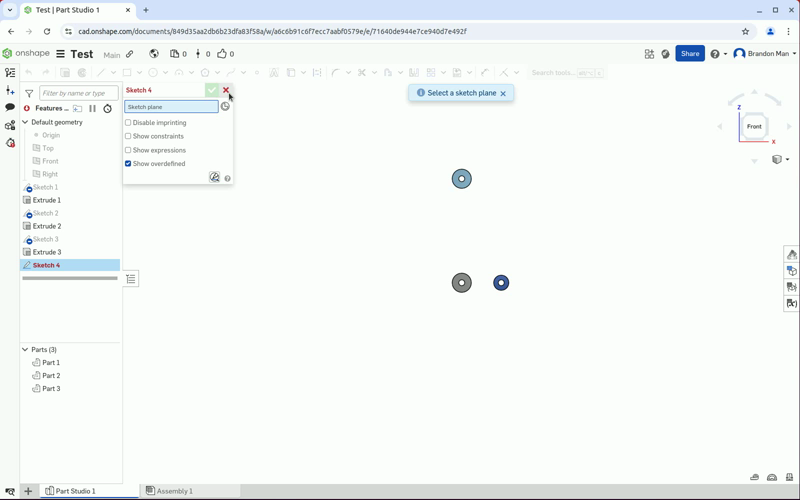
mouse_move(73, 163)
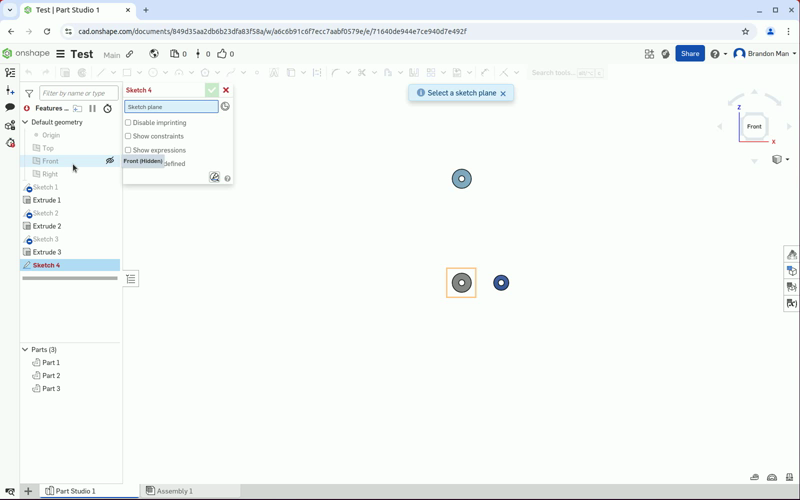
click(73, 163)
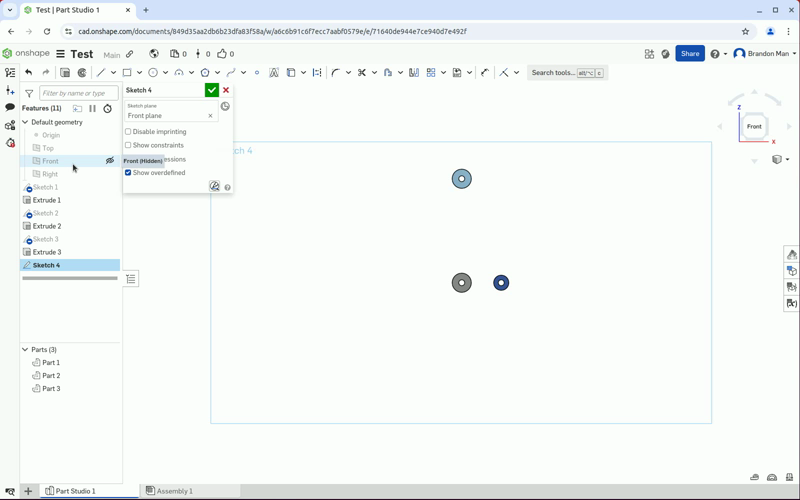
mouse_move(73, 352)
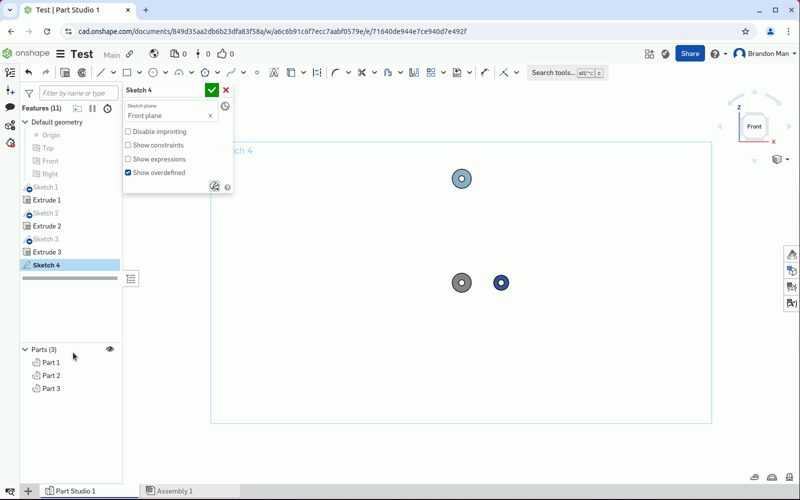
key(y)
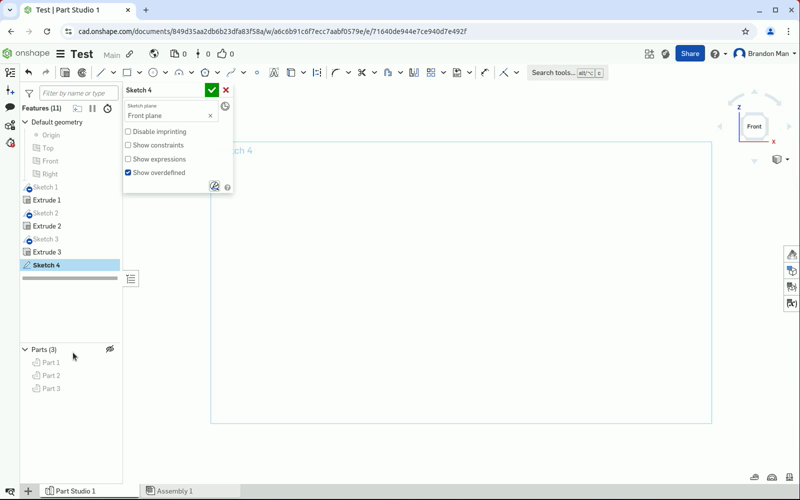
key(a)
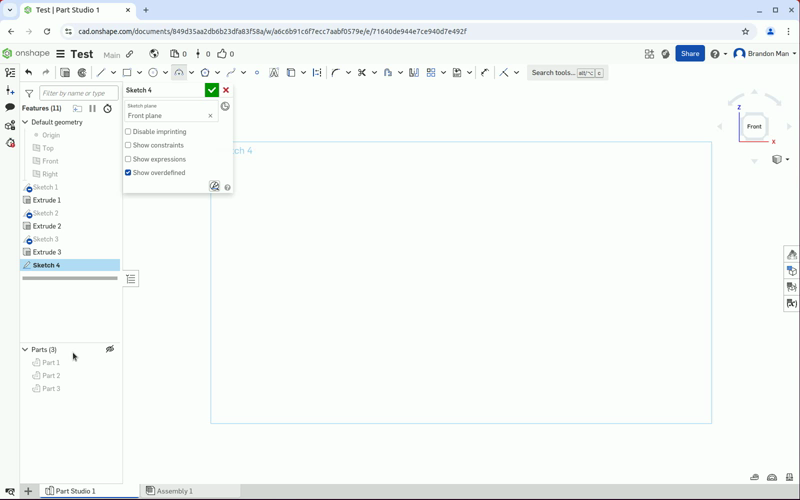
key_down(shift)
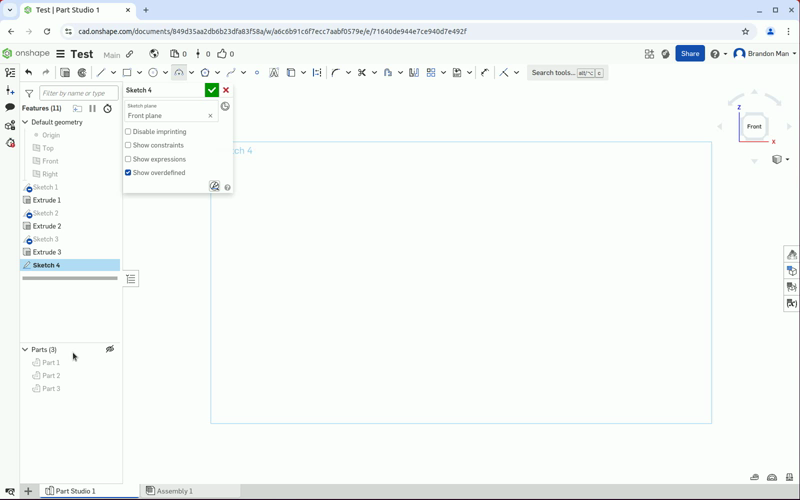
mouse_move(446, 223)
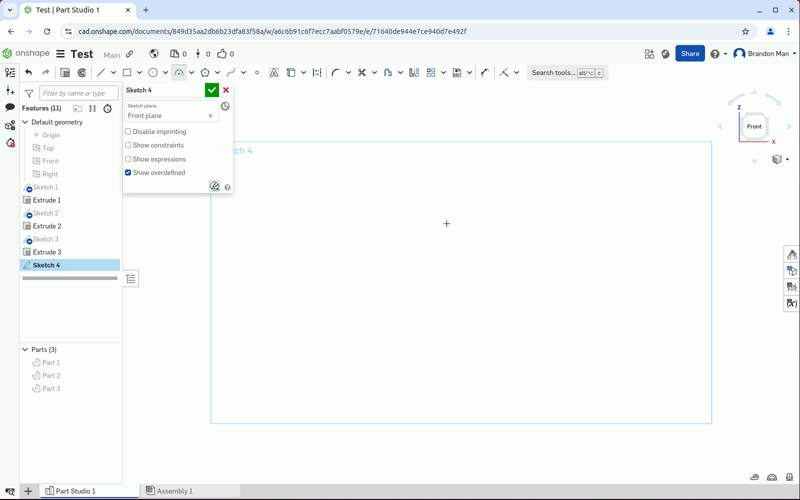
click(446, 223)
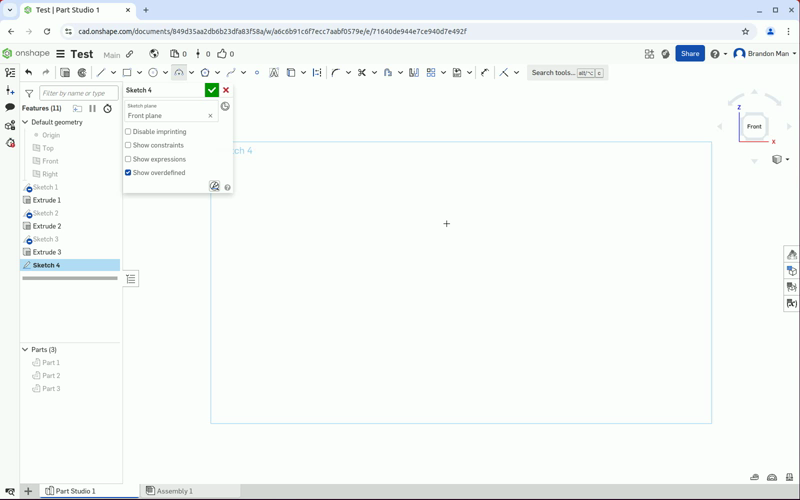
key_up(shift)
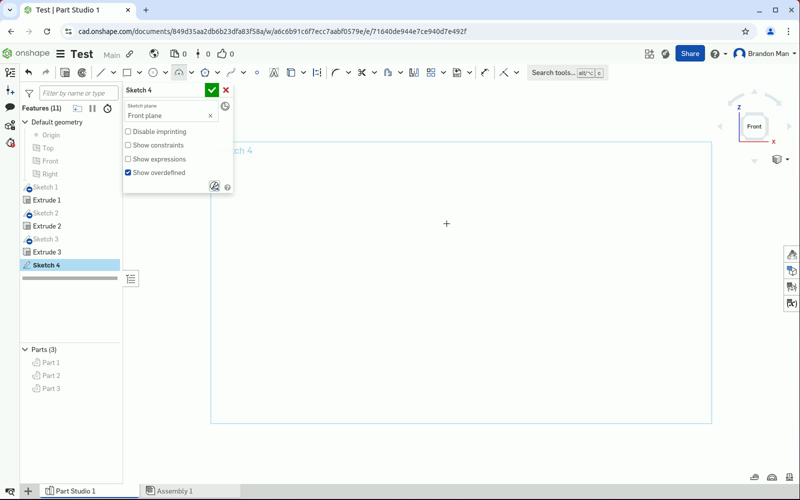
key_down(shift)
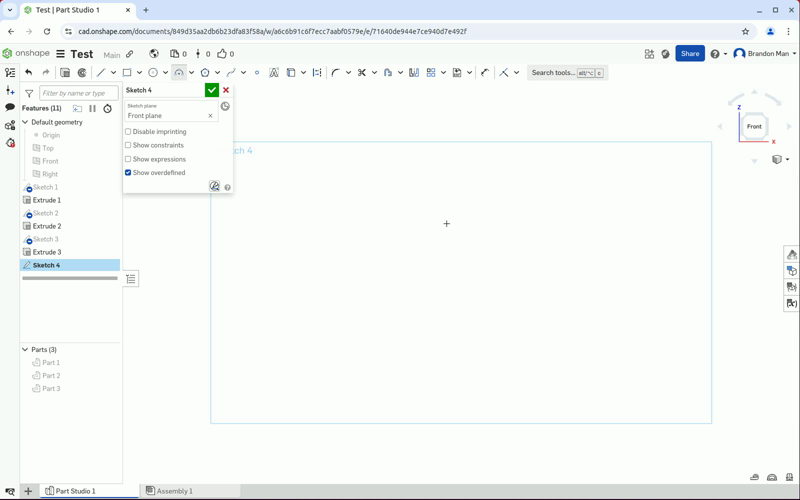
mouse_move(476, 223)
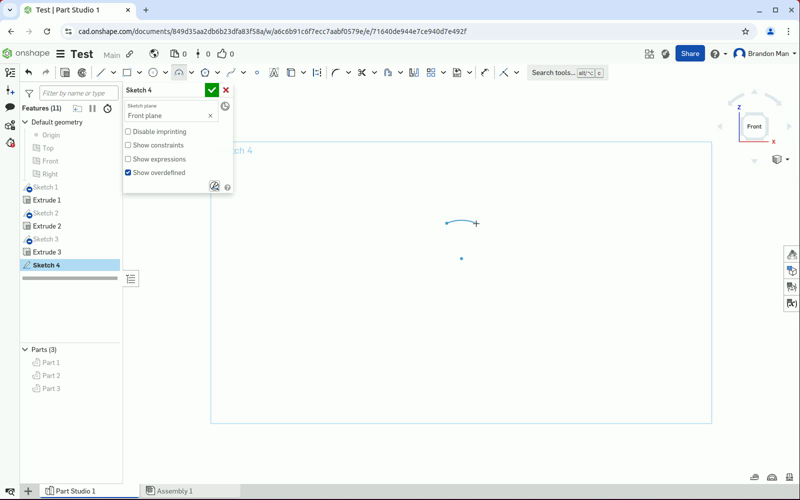
click(476, 223)
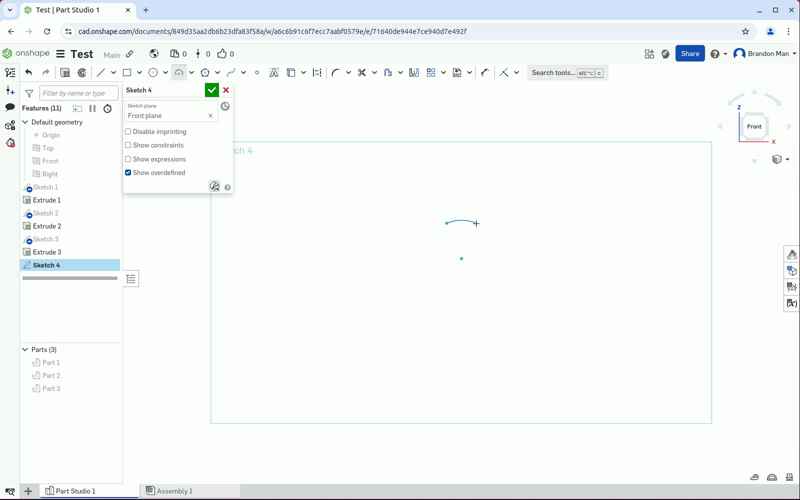
mouse_move(461, 210)
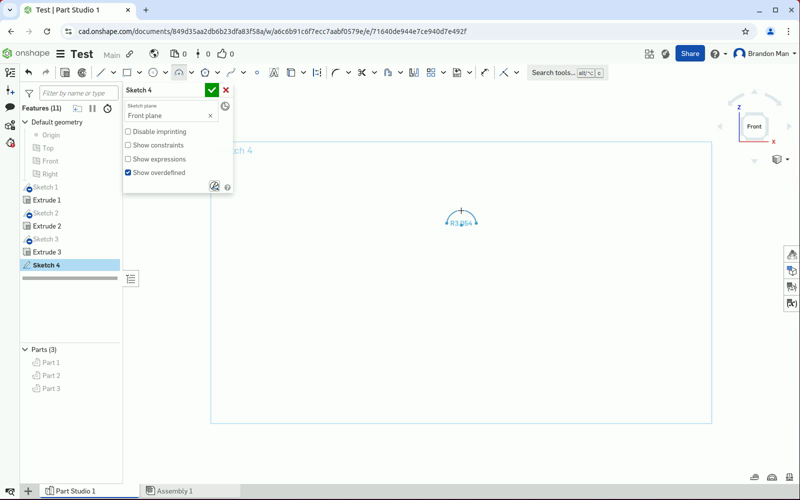
click(461, 210)
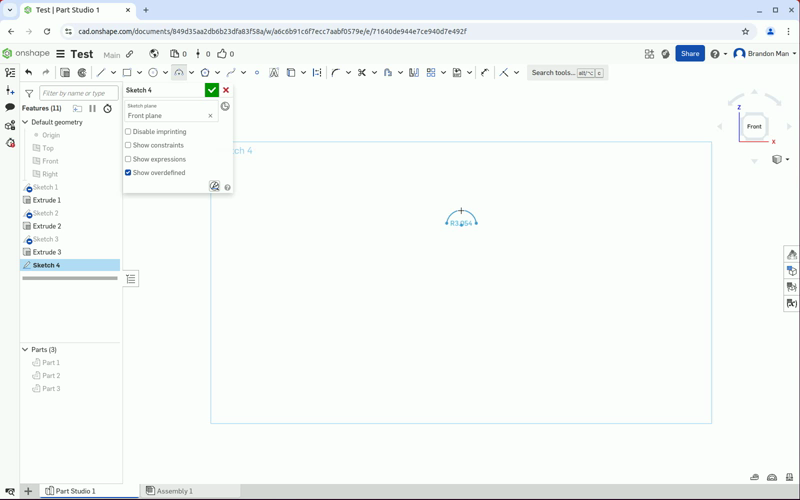
key_up(shift)
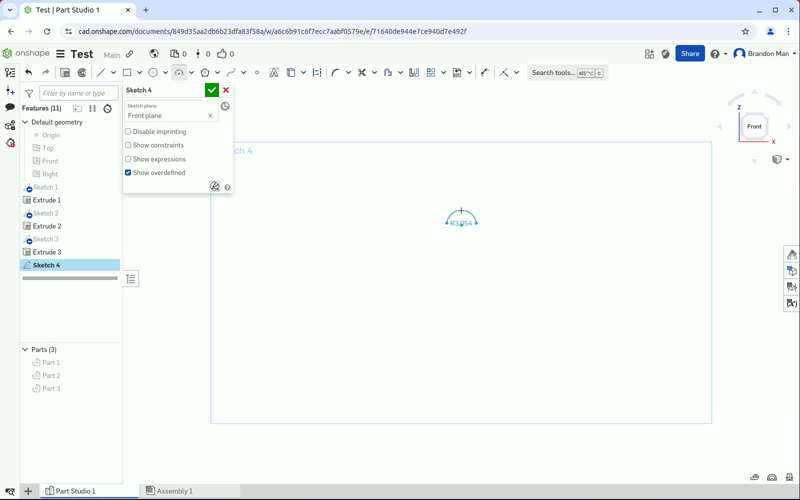
key(esc)
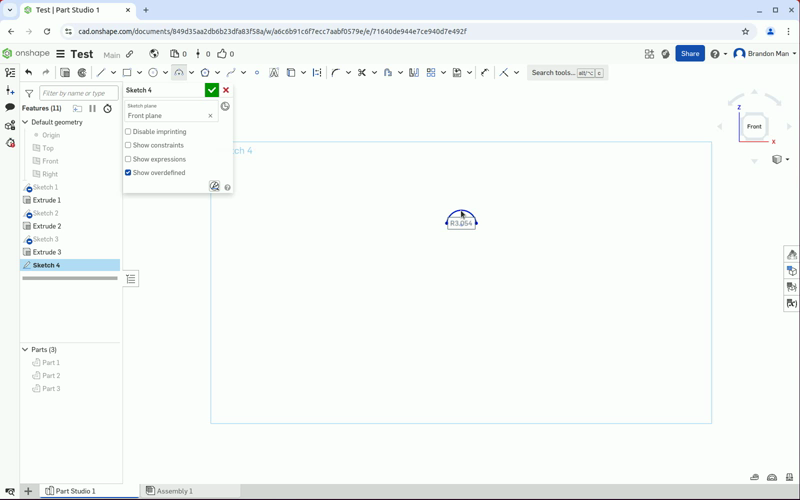
key(l)
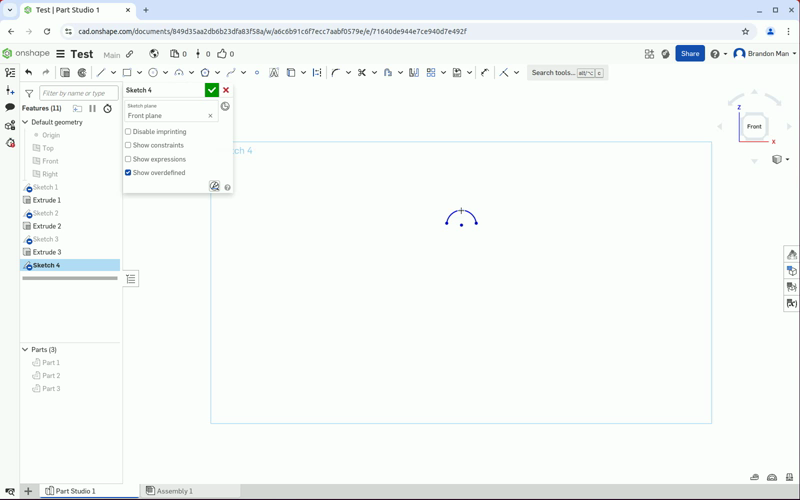
mouse_move(476, 223)
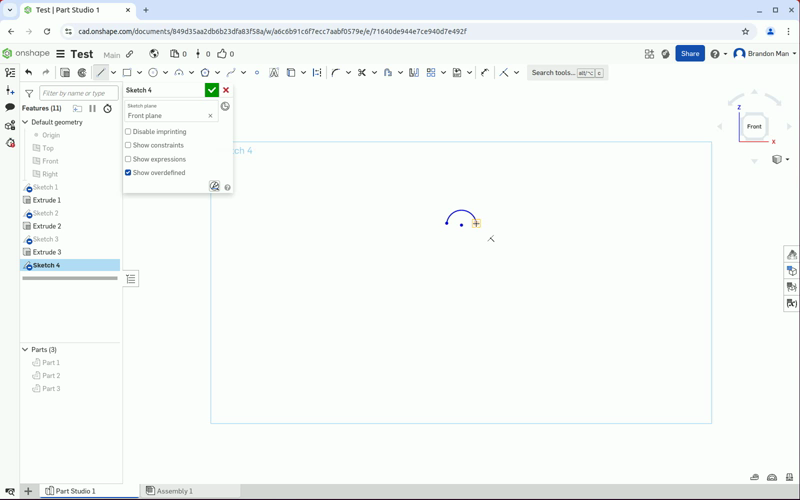
click(476, 223)
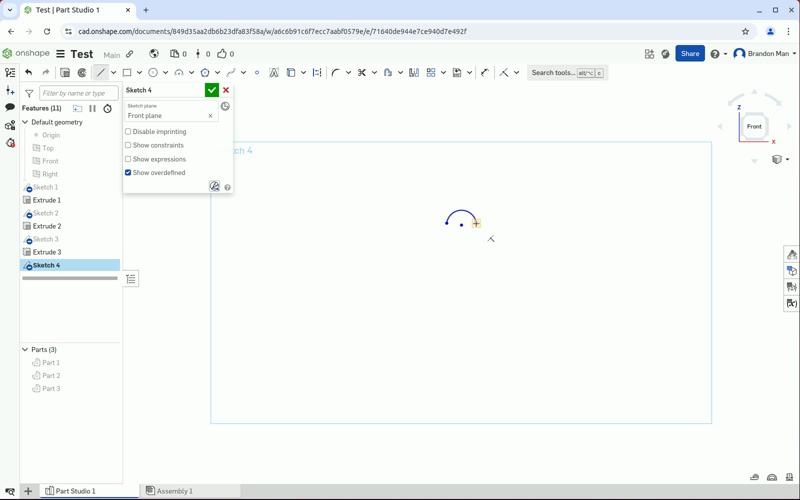
key_down(shift)
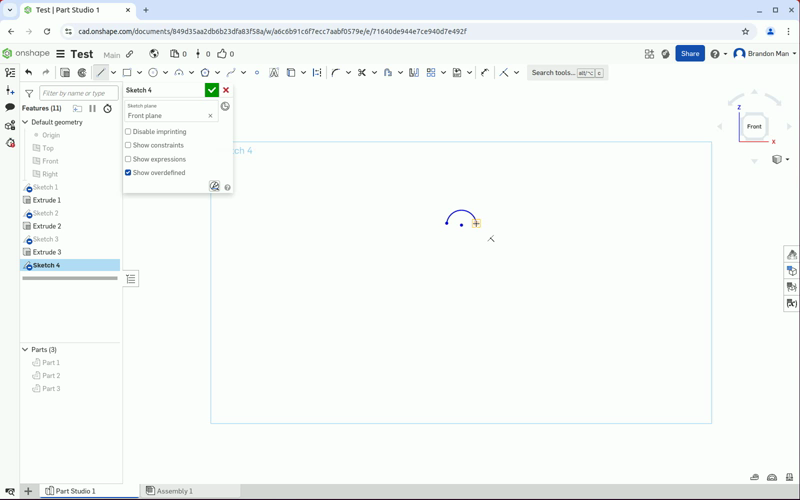
mouse_move(506, 223)
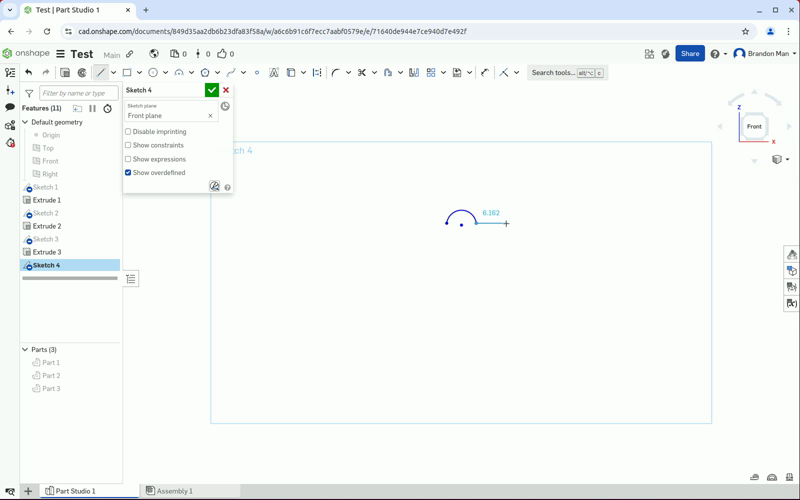
mouse_move(470, 176)
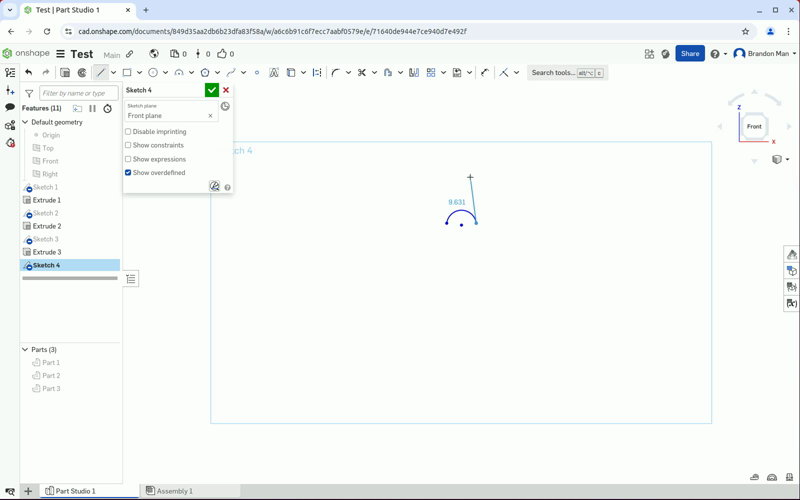
click(470, 176)
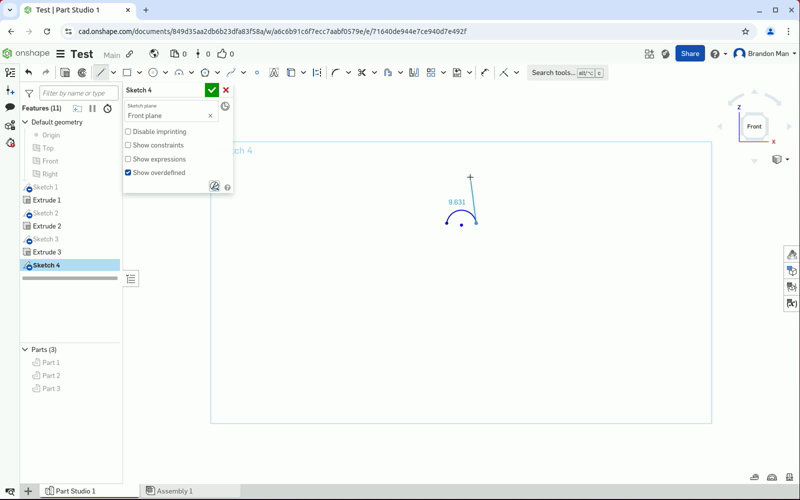
key_up(shift)
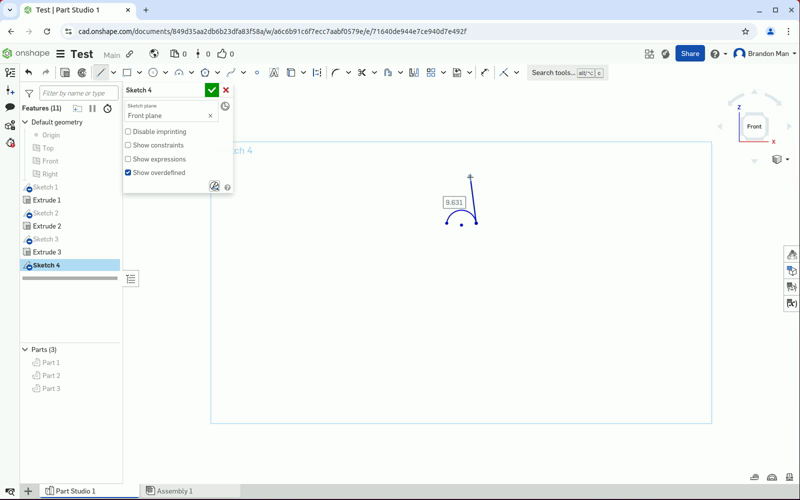
key(esc)
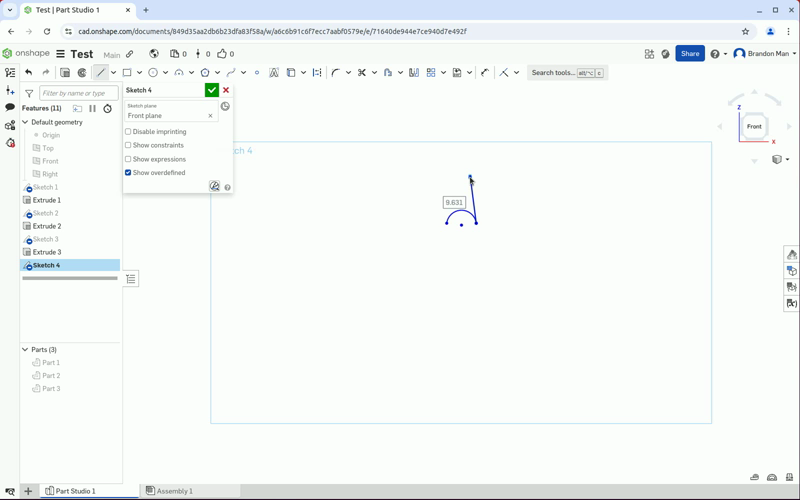
key(a)
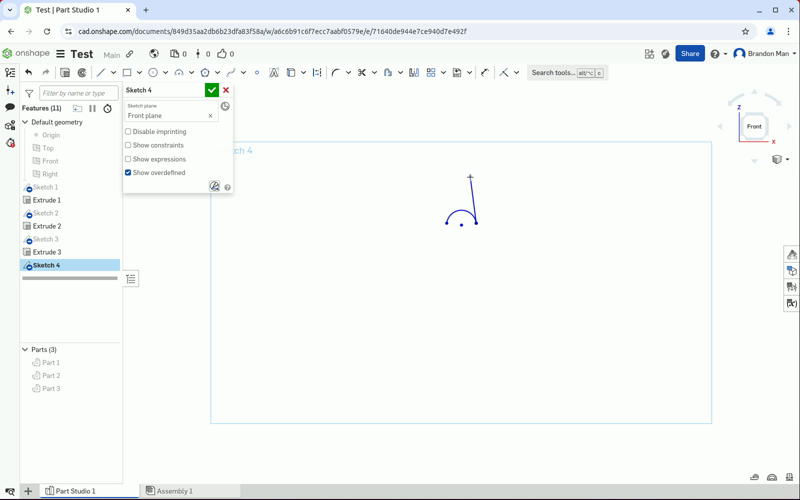
mouse_move(470, 176)
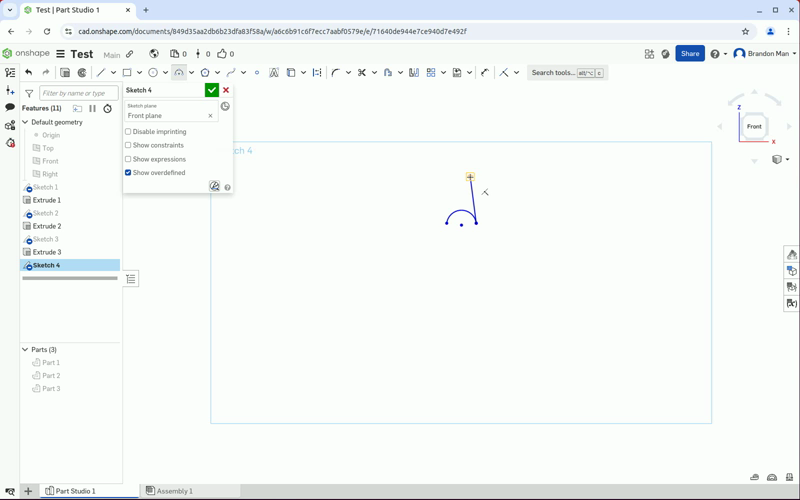
click(470, 176)
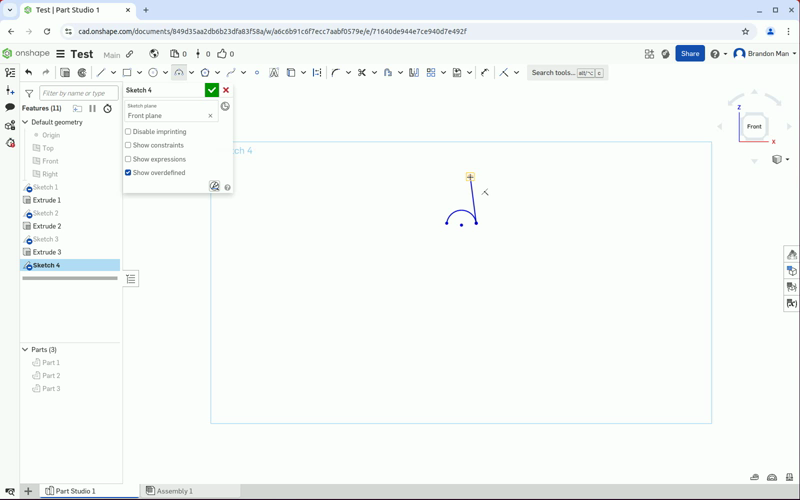
key_down(shift)
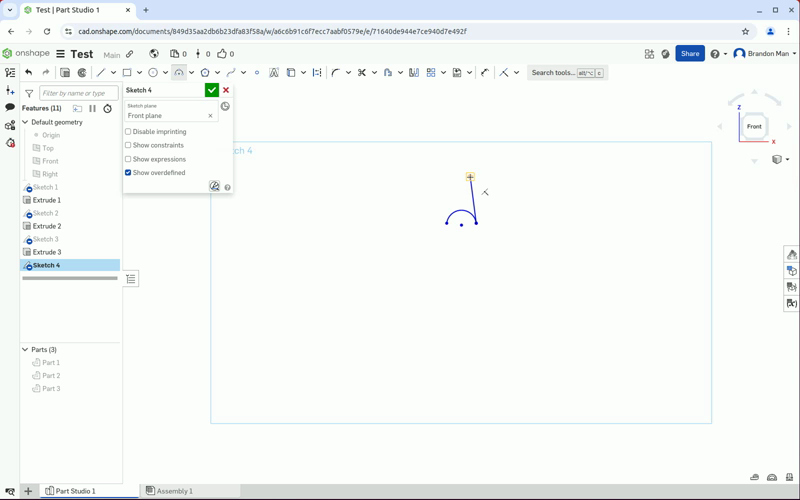
mouse_move(452, 176)
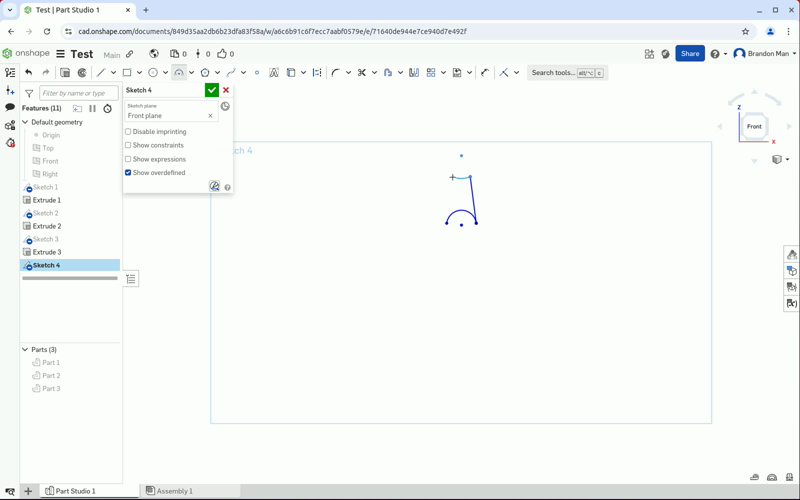
click(452, 176)
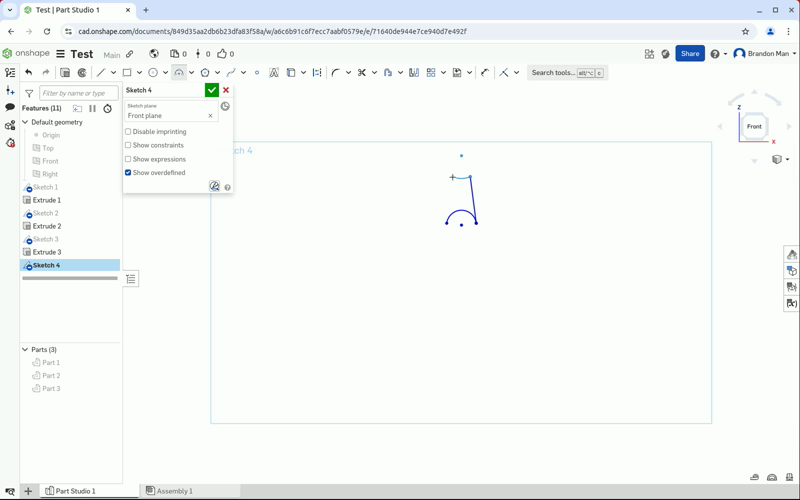
mouse_move(461, 186)
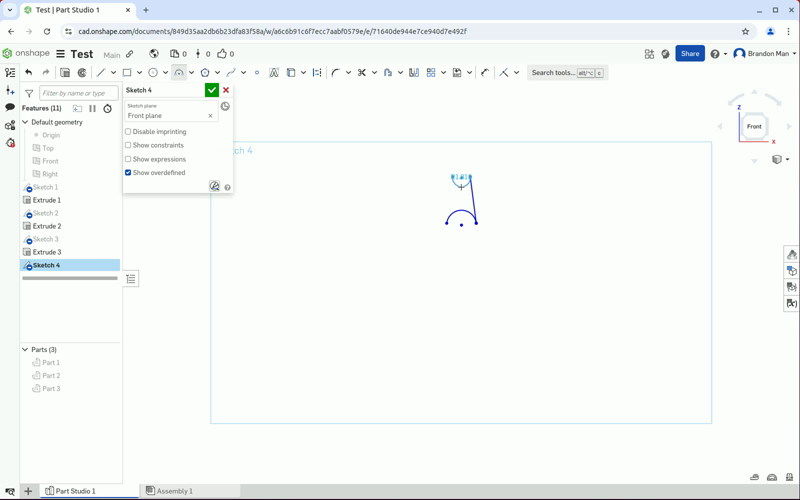
click(461, 186)
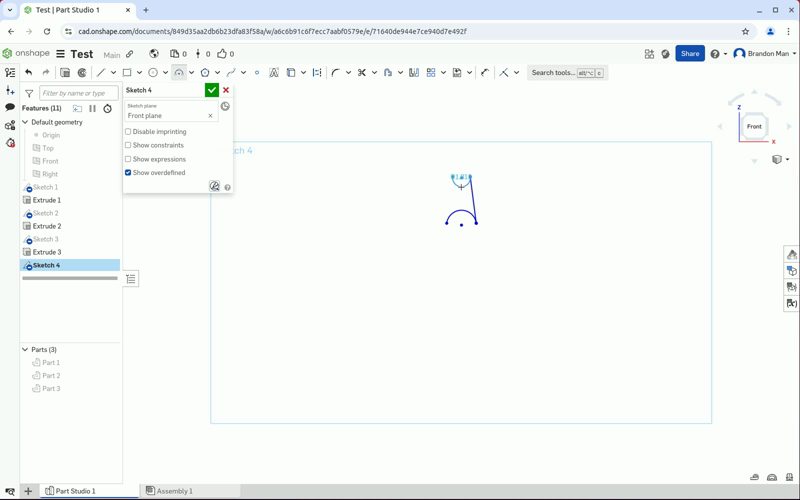
key_up(shift)
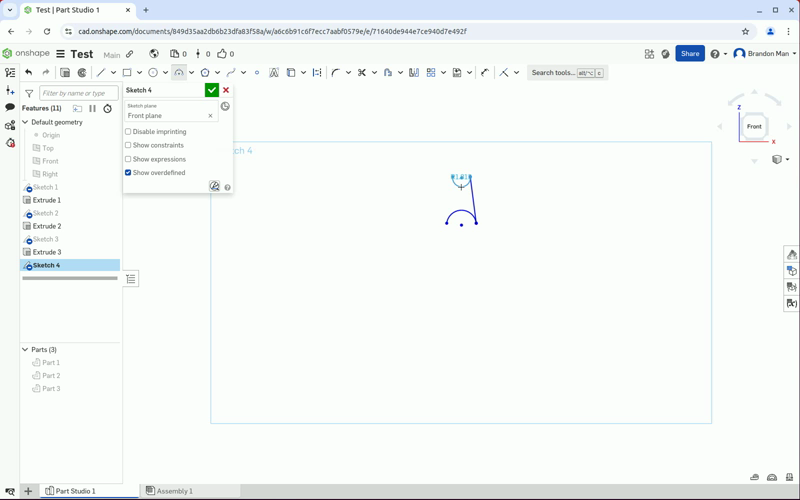
key(esc)
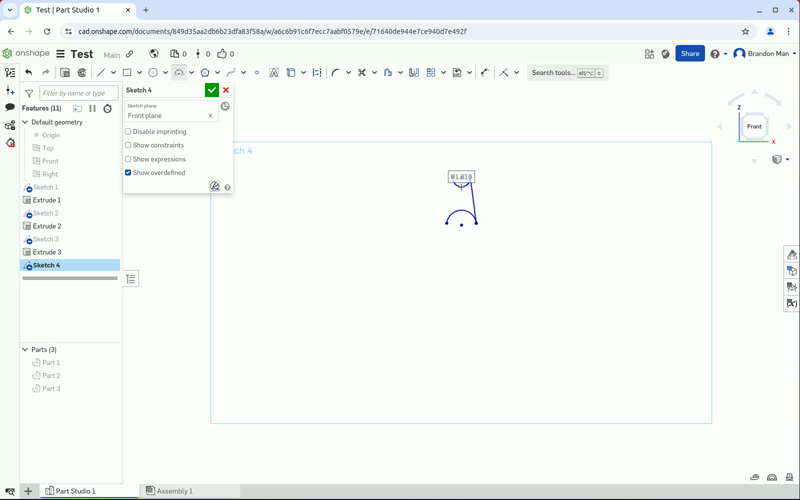
key(l)
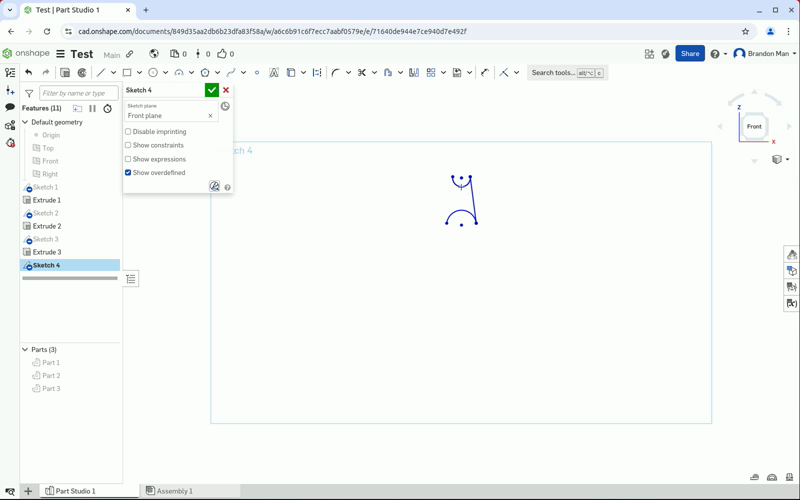
mouse_move(452, 176)
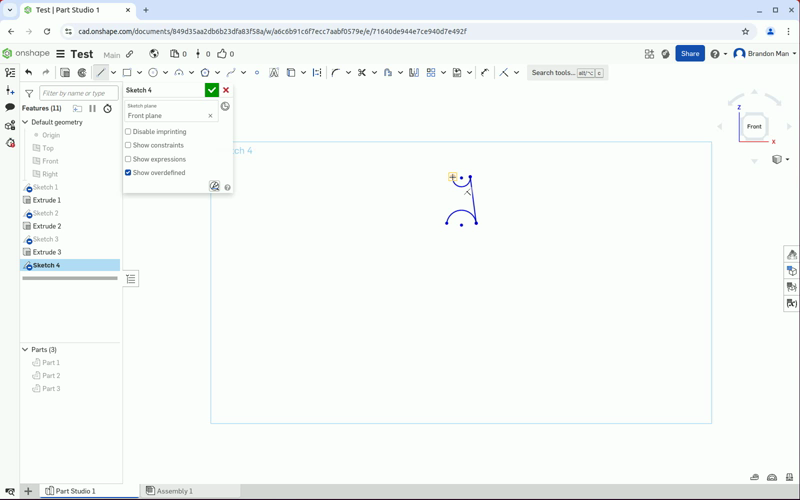
click(452, 176)
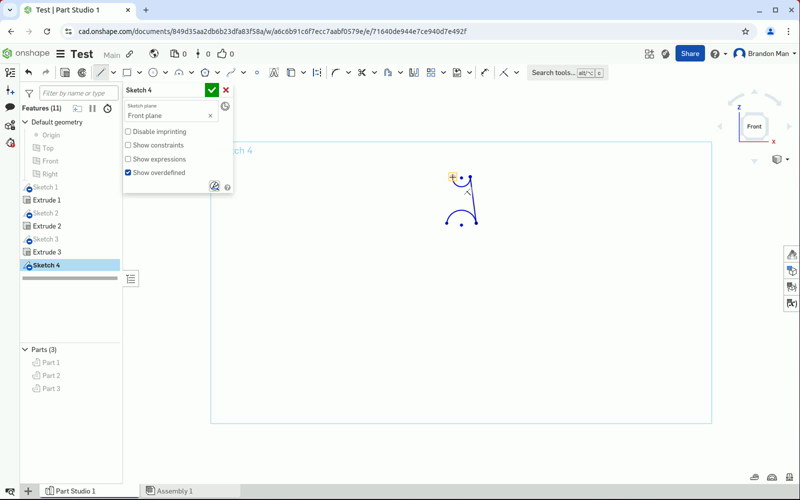
mouse_move(482, 176)
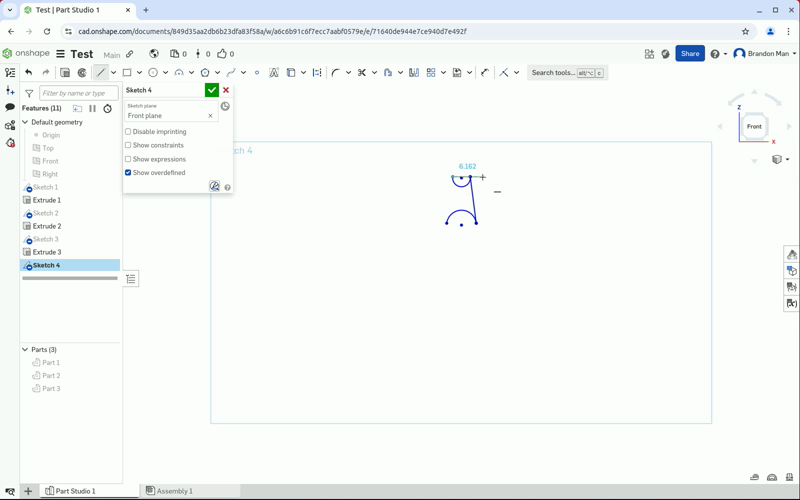
key_down(shift)
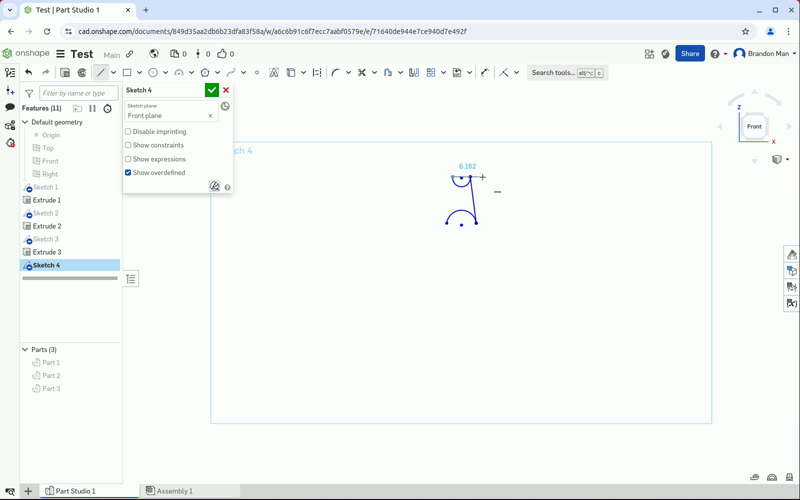
mouse_move(446, 223)
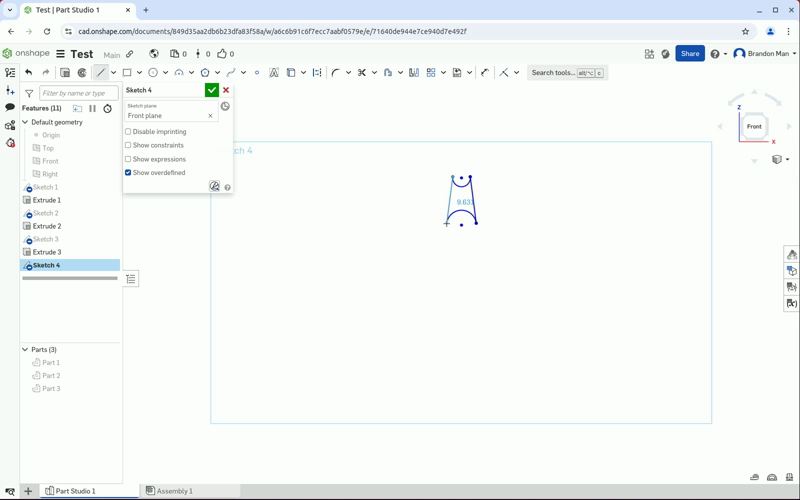
key_up(shift)
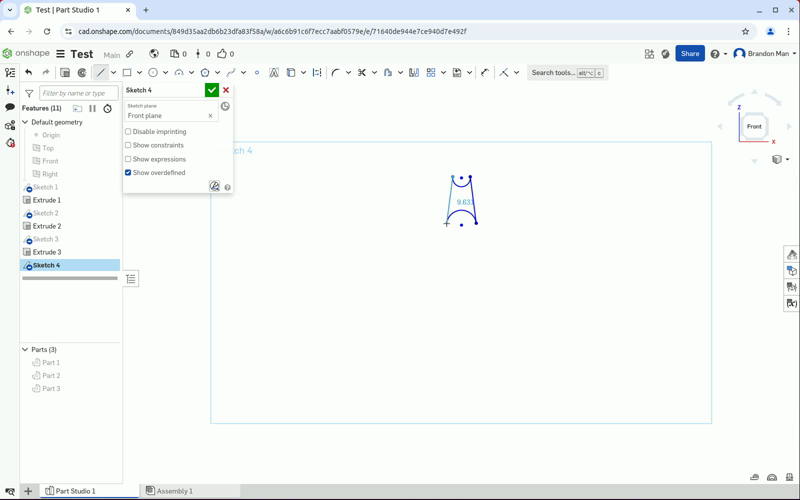
click(446, 223)
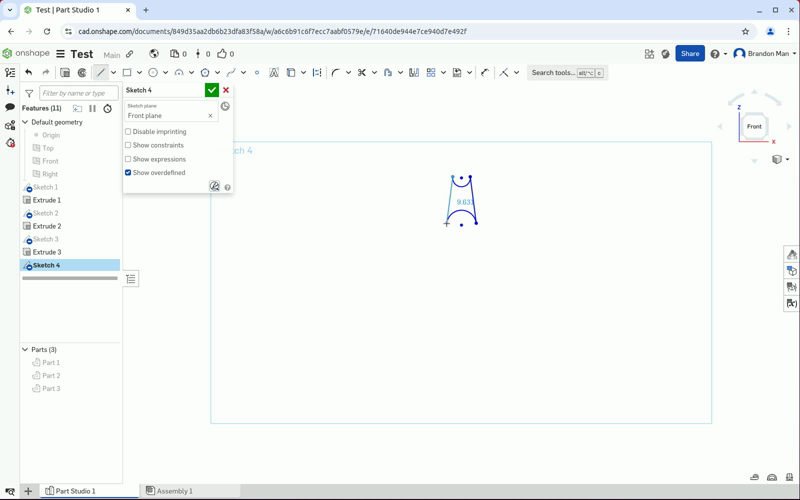
key(esc)
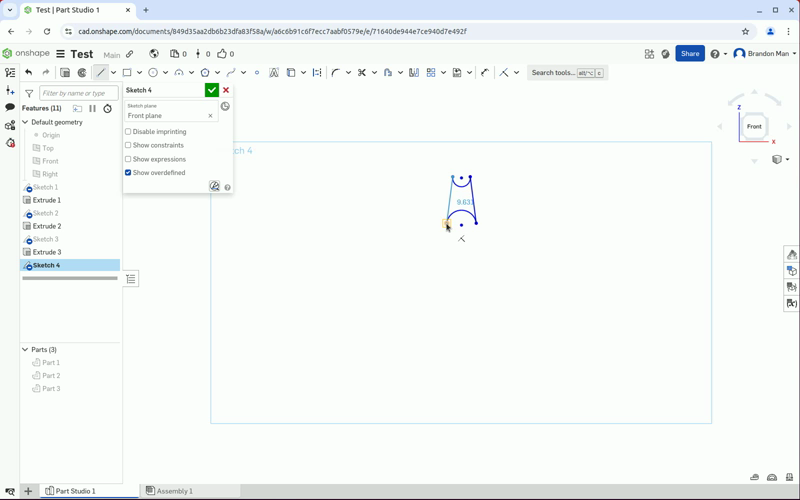
key(c)
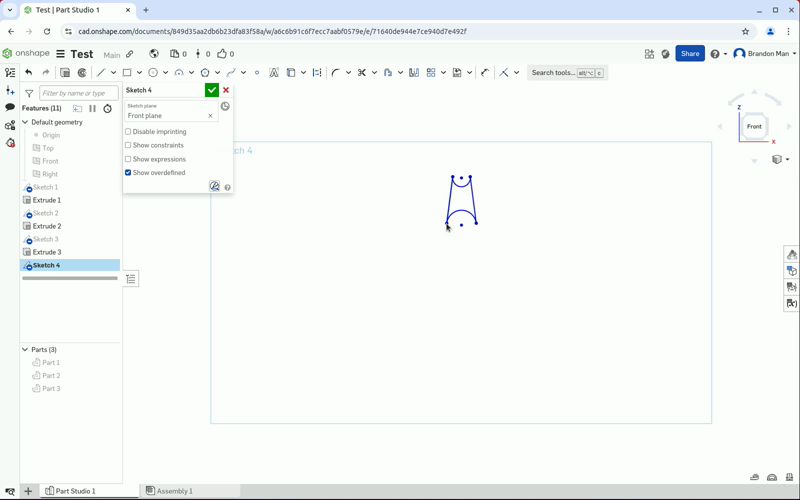
key_down(shift)
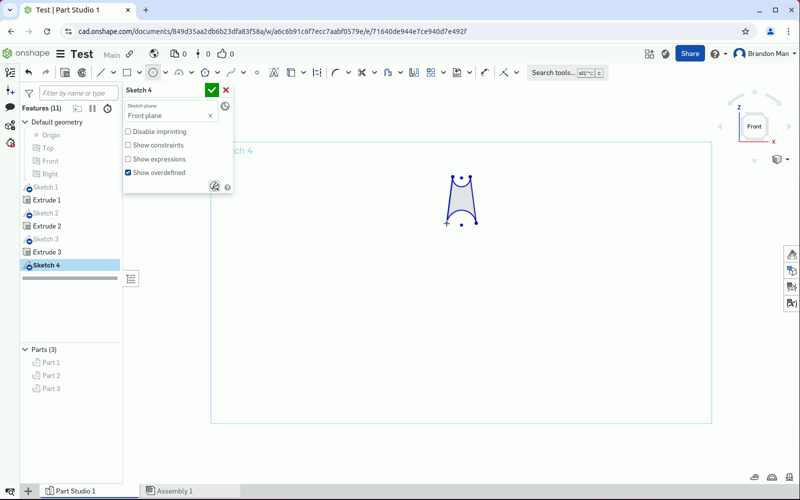
mouse_move(459, 191)
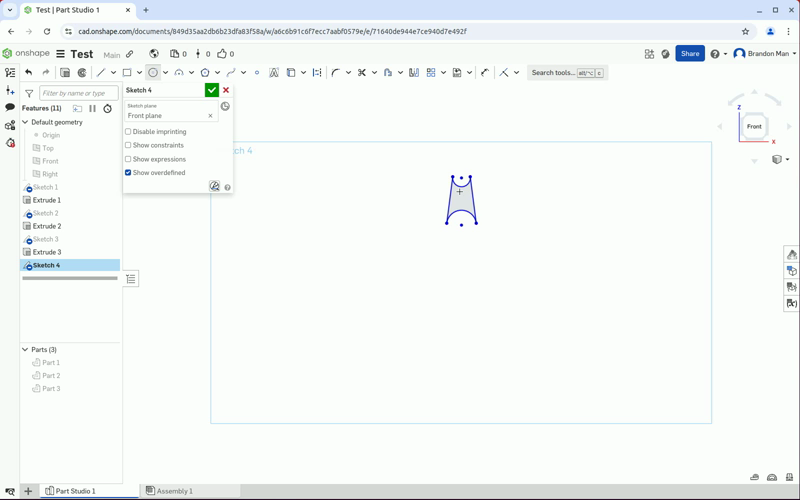
scroll(6)
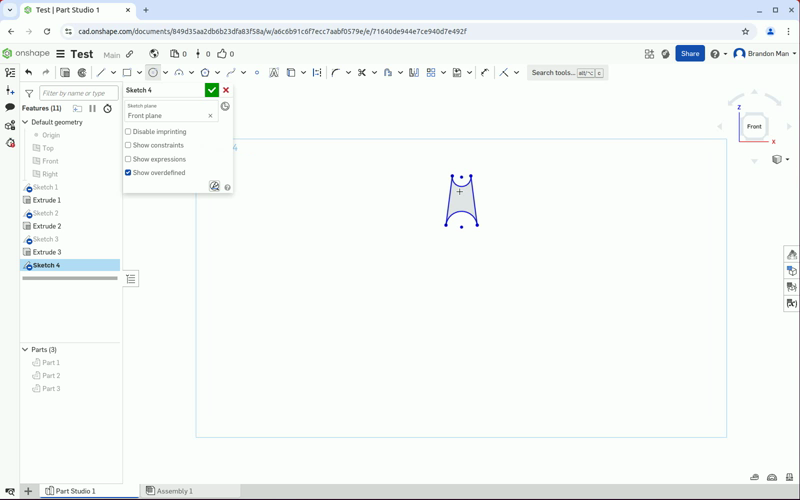
scroll(6)
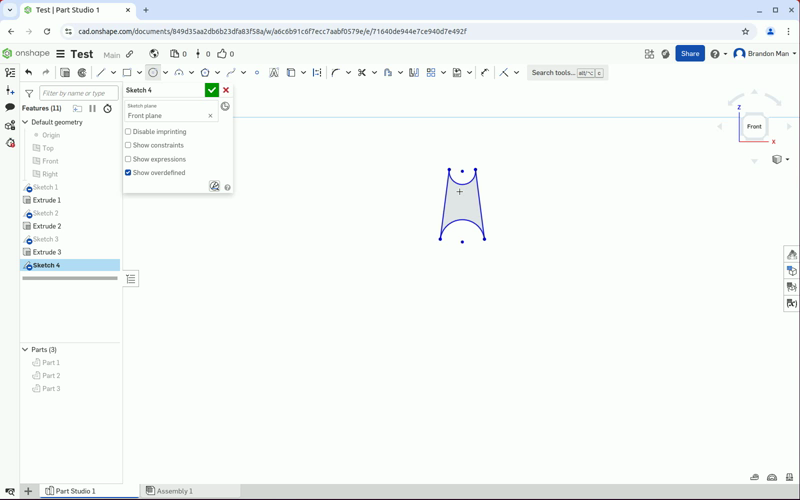
scroll(6)
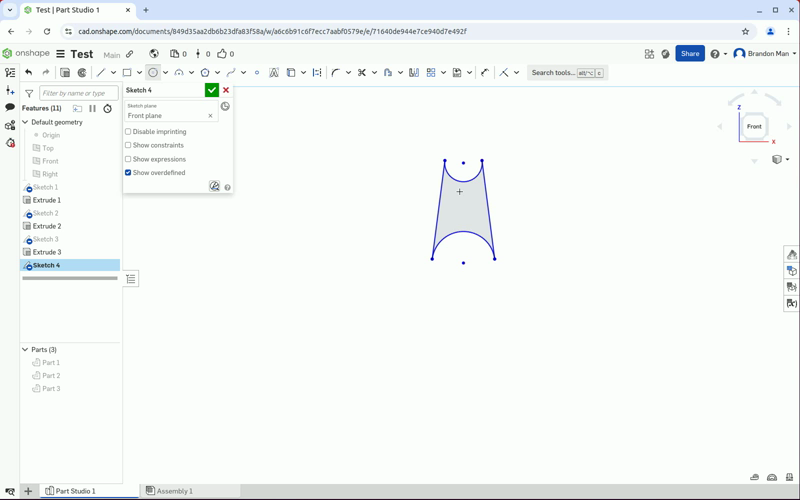
scroll(6)
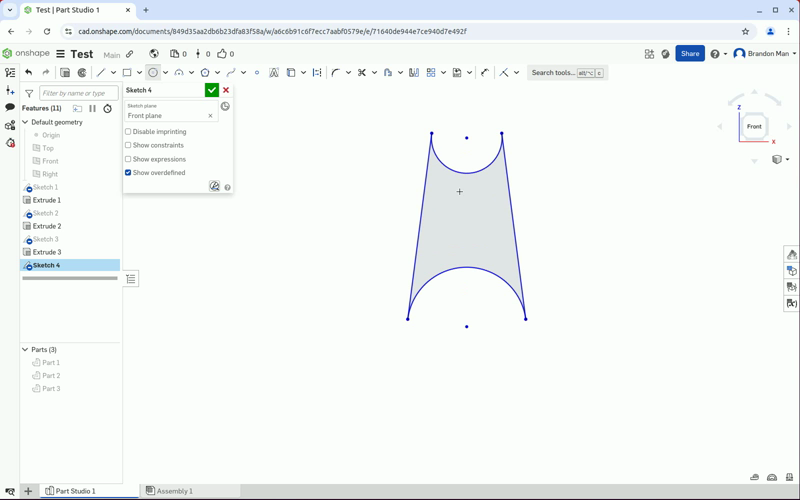
scroll(6)
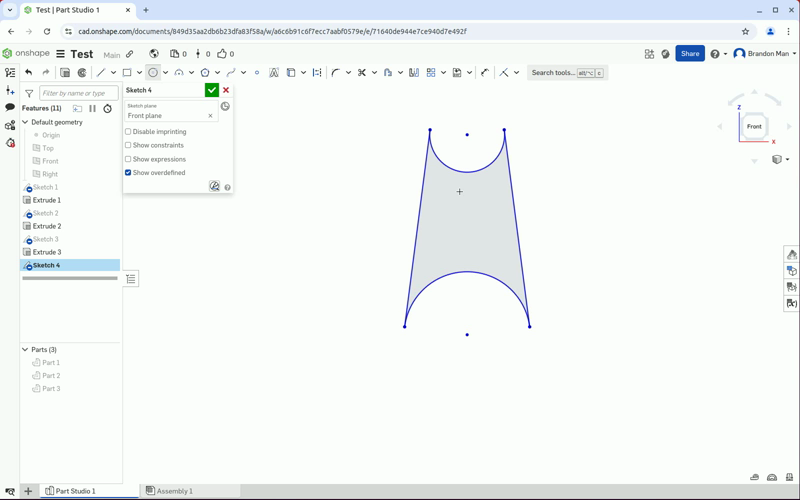
scroll(6)
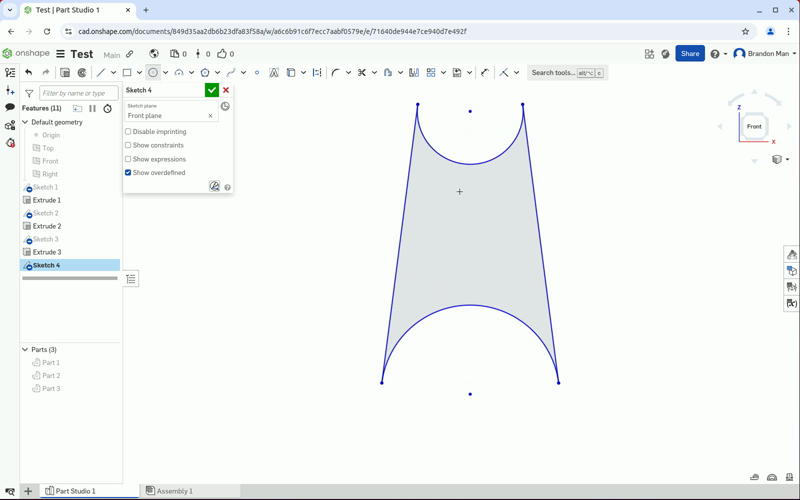
scroll(6)
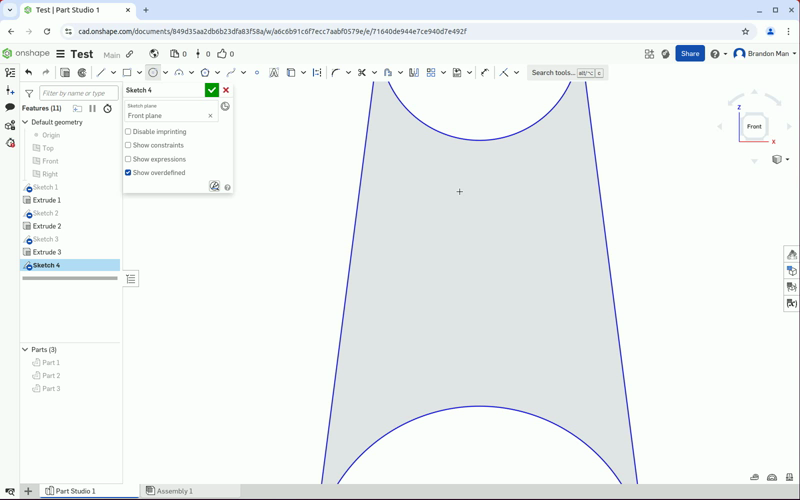
click(459, 191)
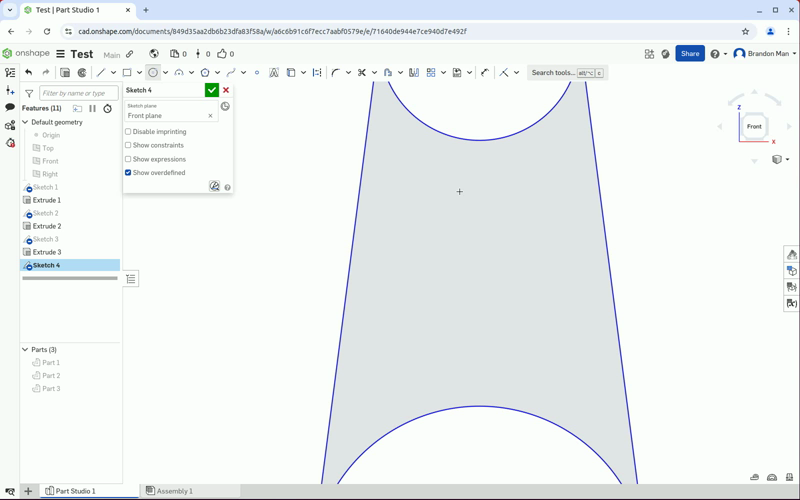
scroll(-6)
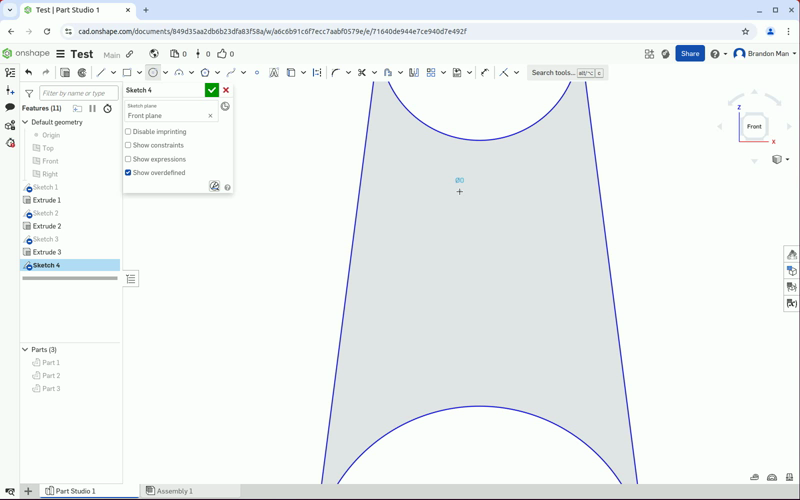
scroll(-6)
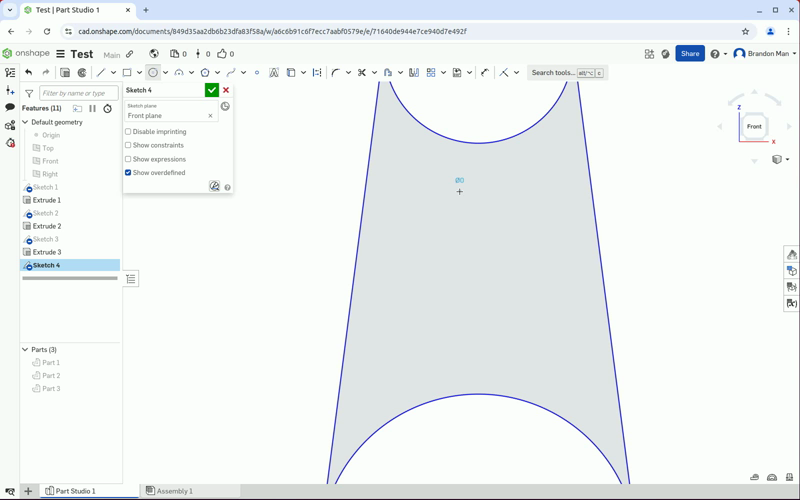
scroll(-6)
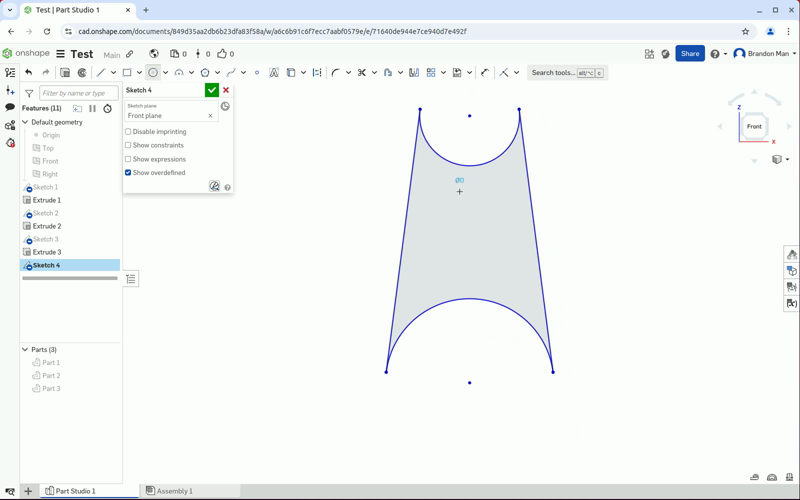
scroll(-6)
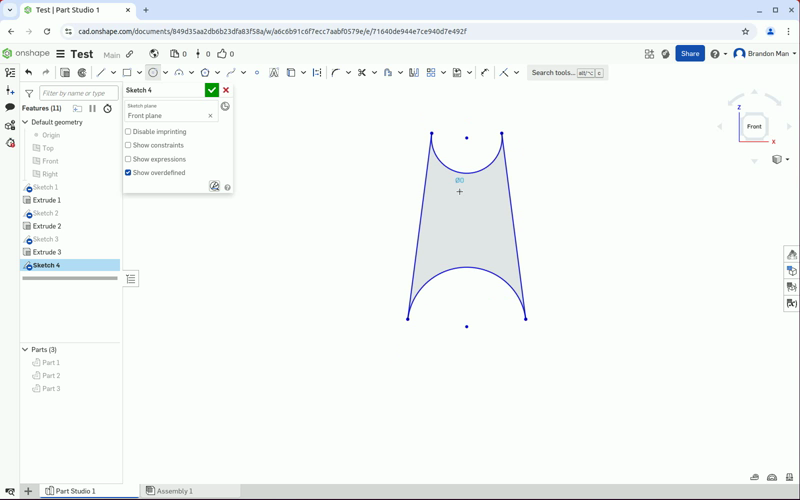
scroll(-6)
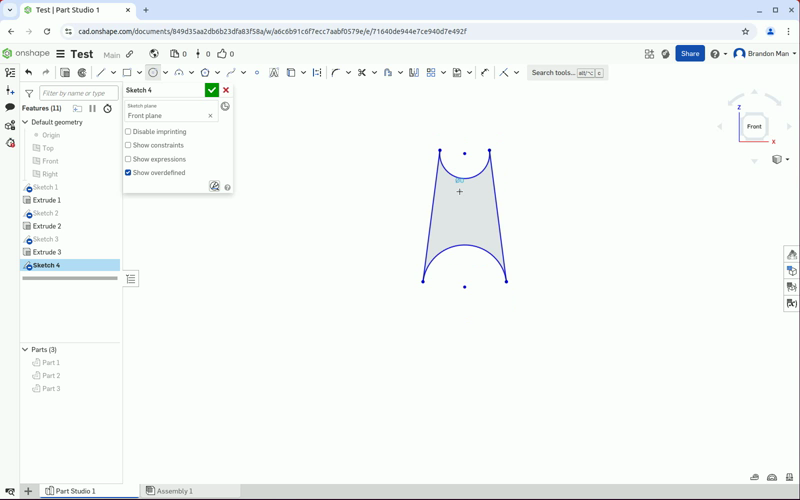
scroll(-6)
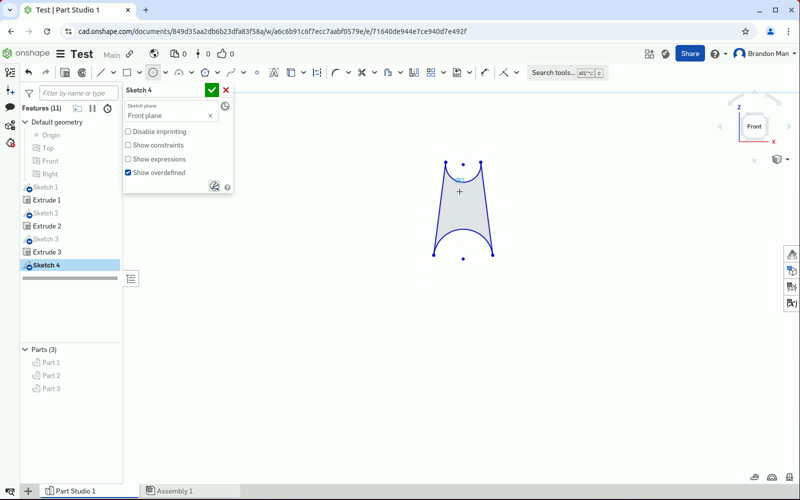
scroll(-6)
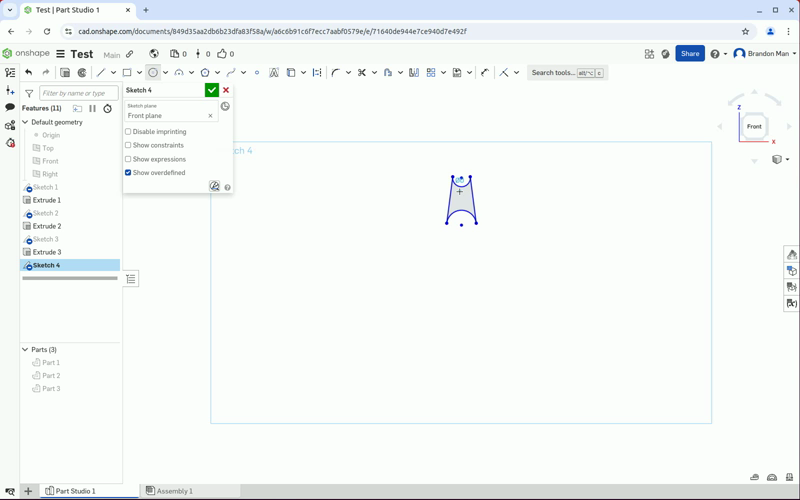
key_up(shift)
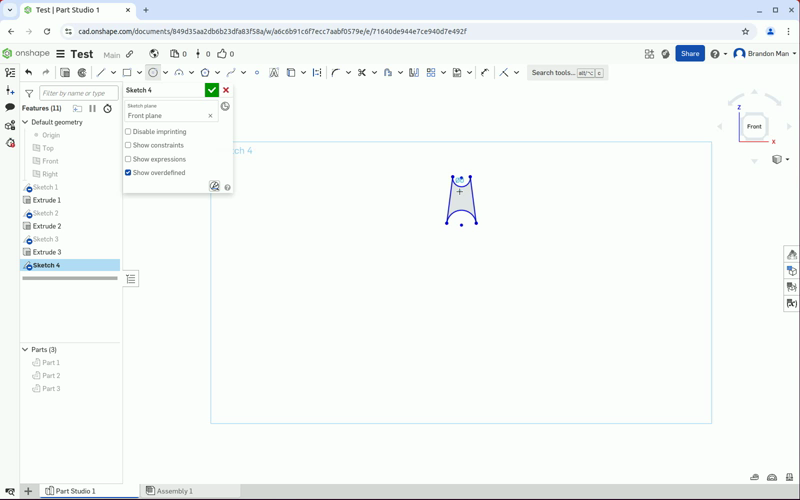
mouse_move(462, 191)
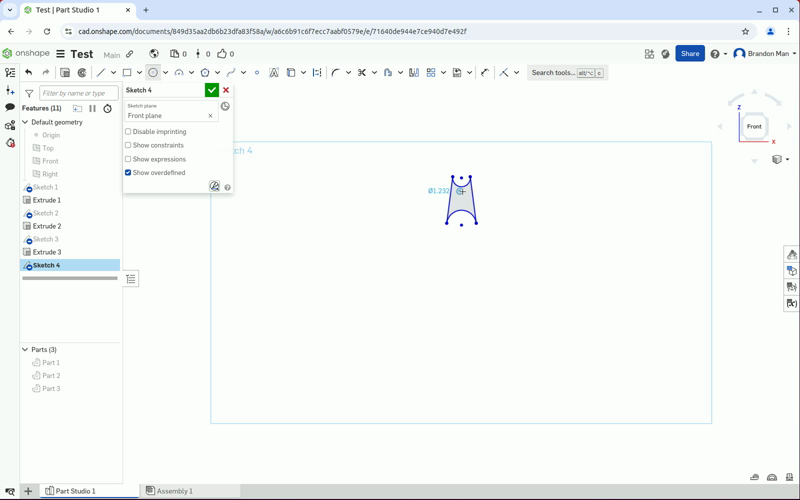
scroll(6)
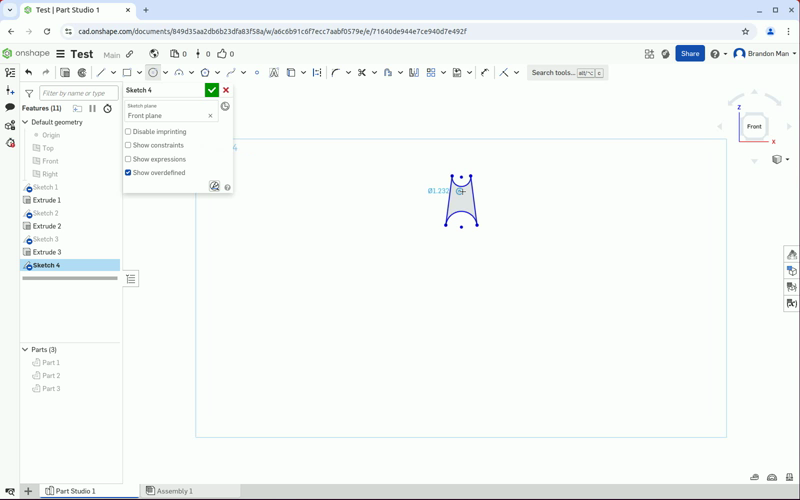
scroll(6)
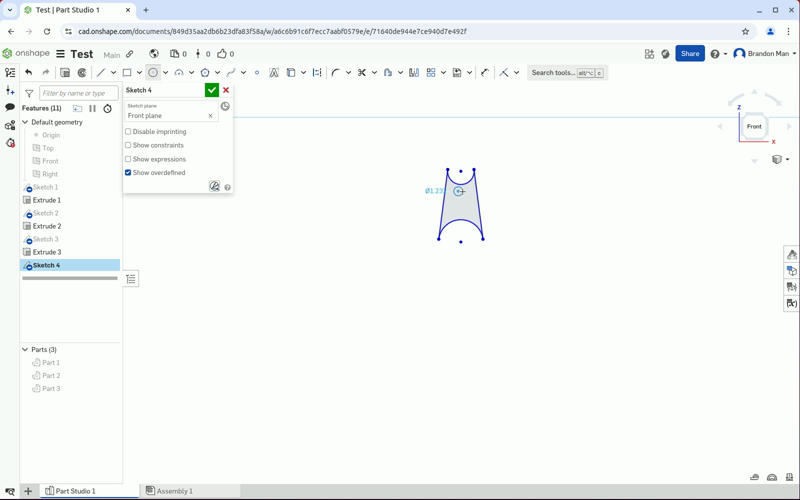
scroll(6)
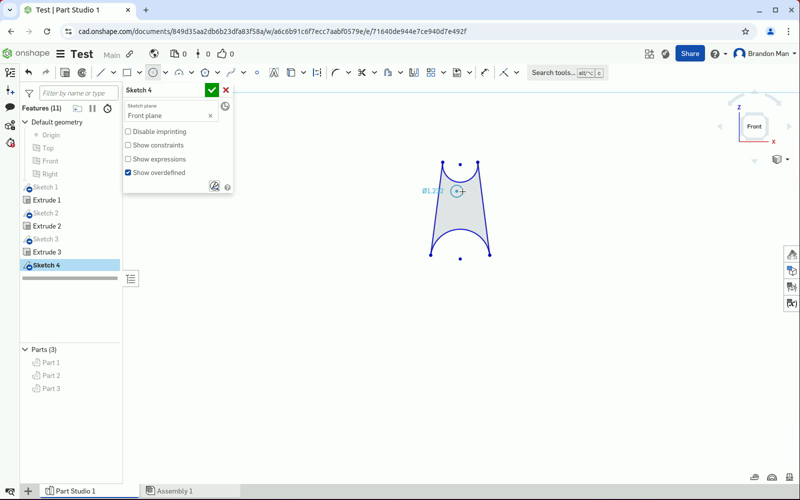
scroll(6)
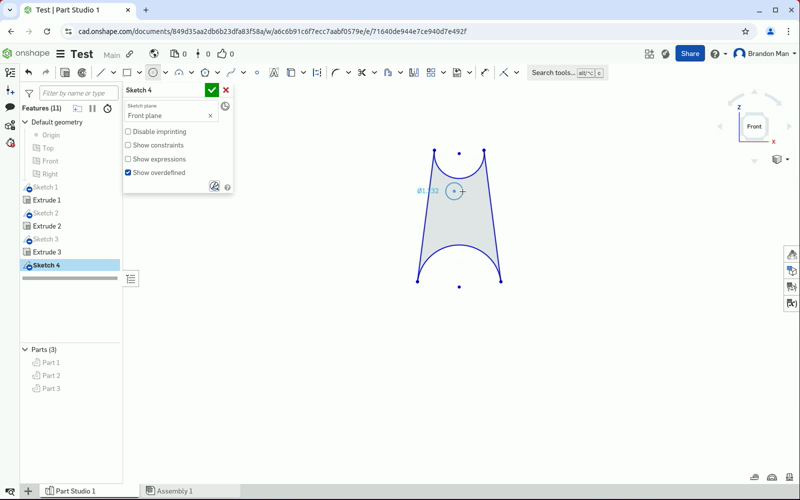
scroll(6)
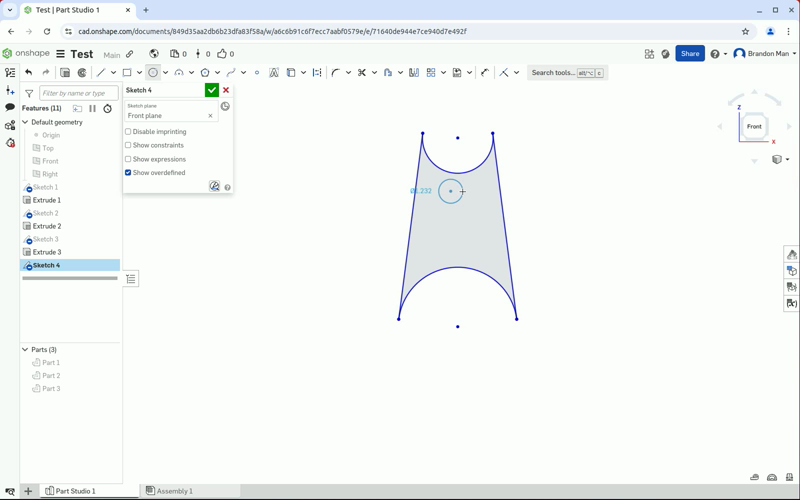
scroll(6)
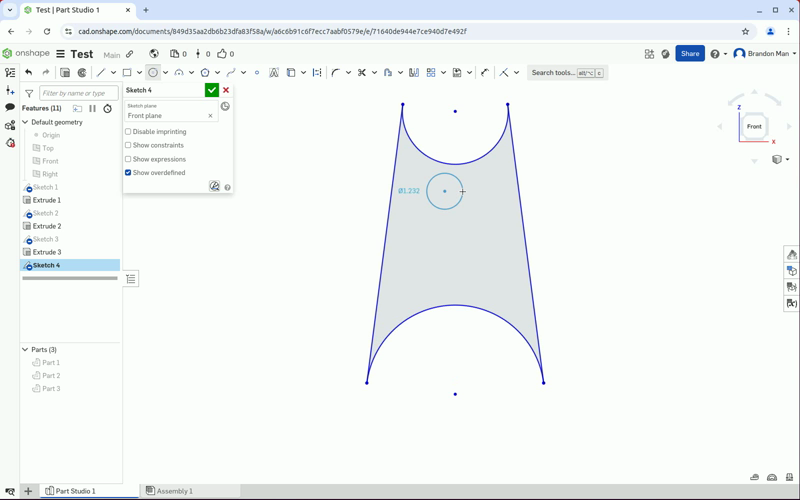
scroll(6)
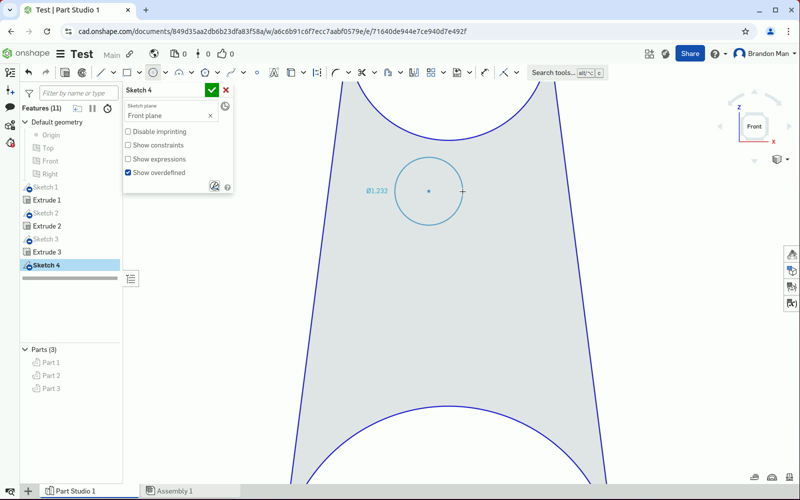
click(462, 191)
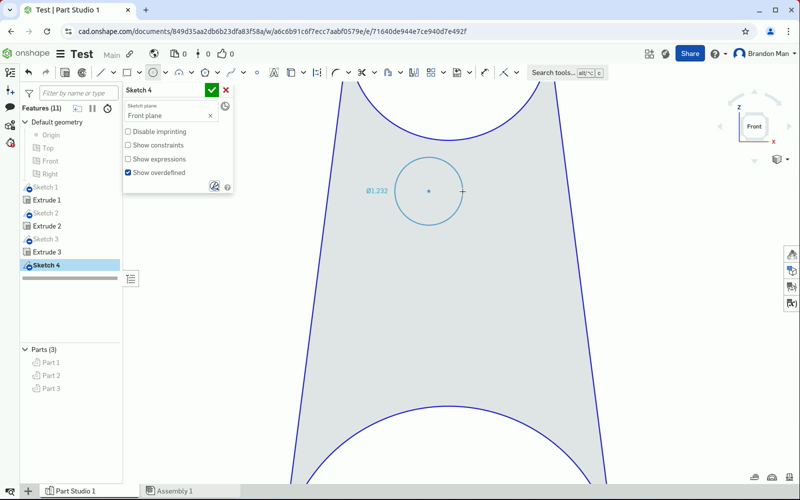
scroll(-6)
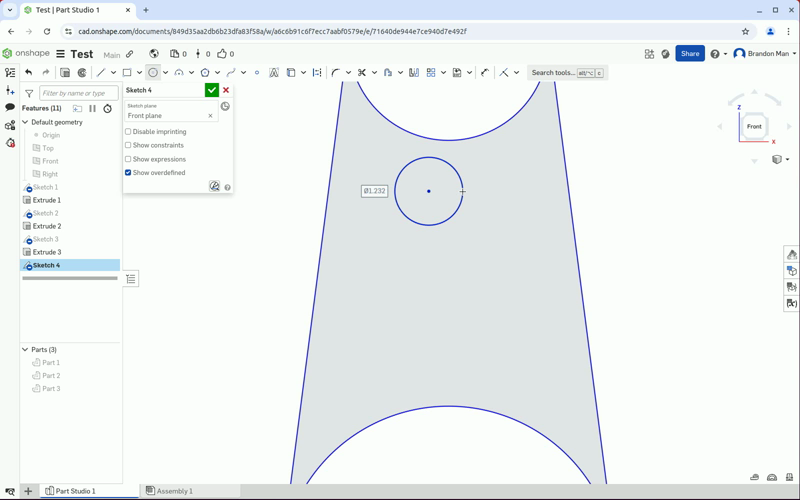
scroll(-6)
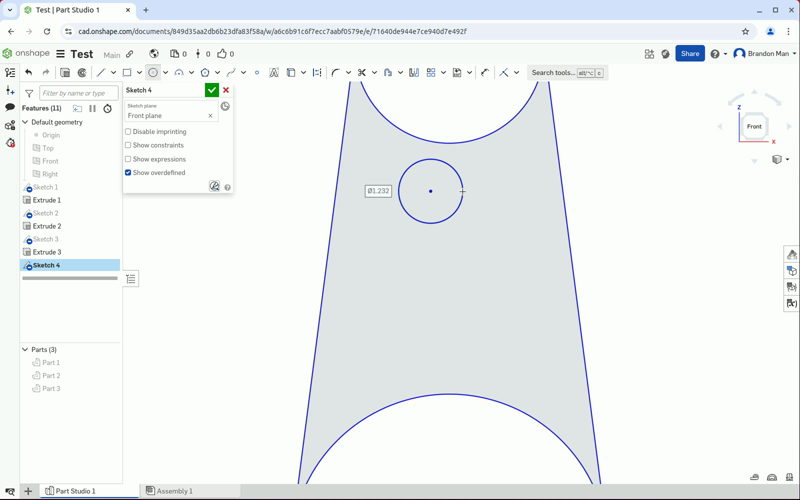
scroll(-6)
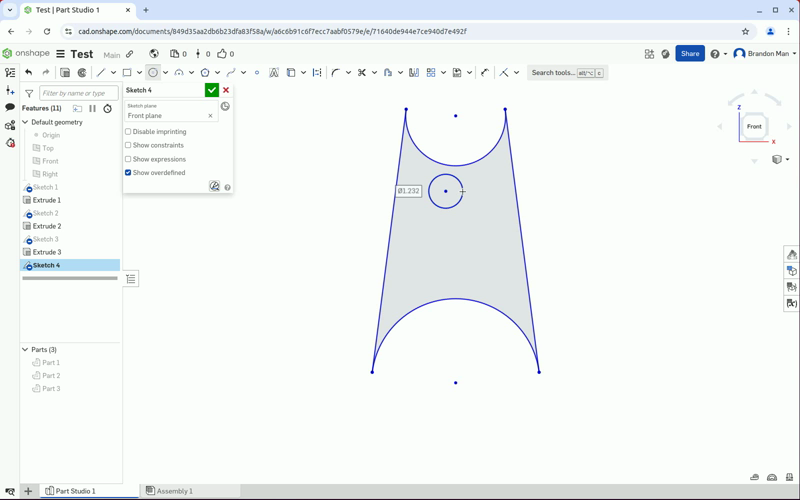
scroll(-6)
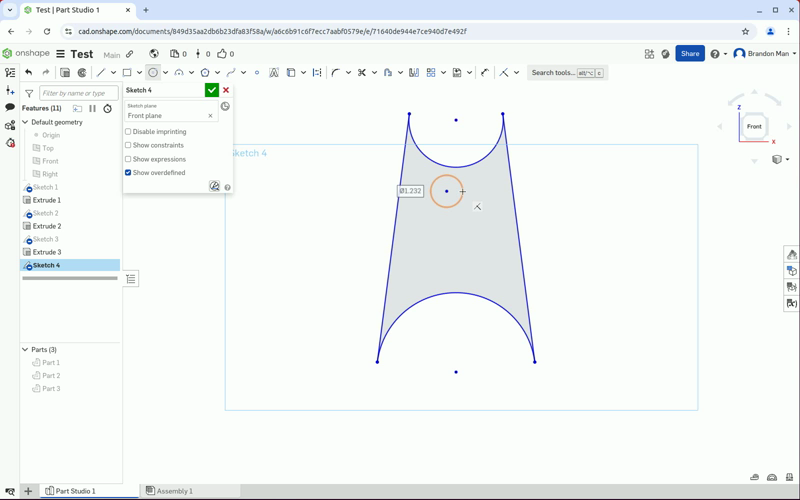
scroll(-6)
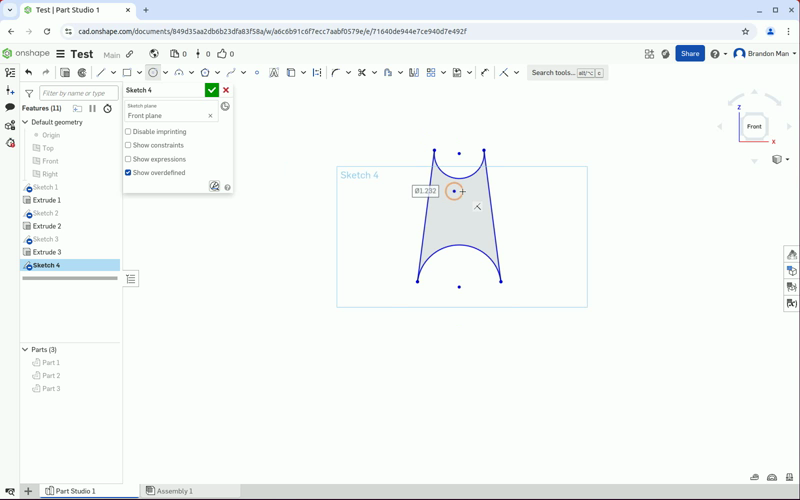
scroll(-6)
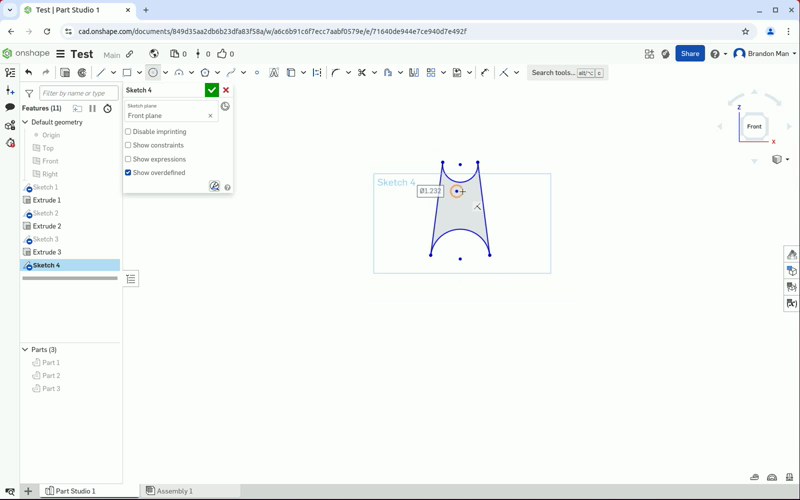
scroll(-6)
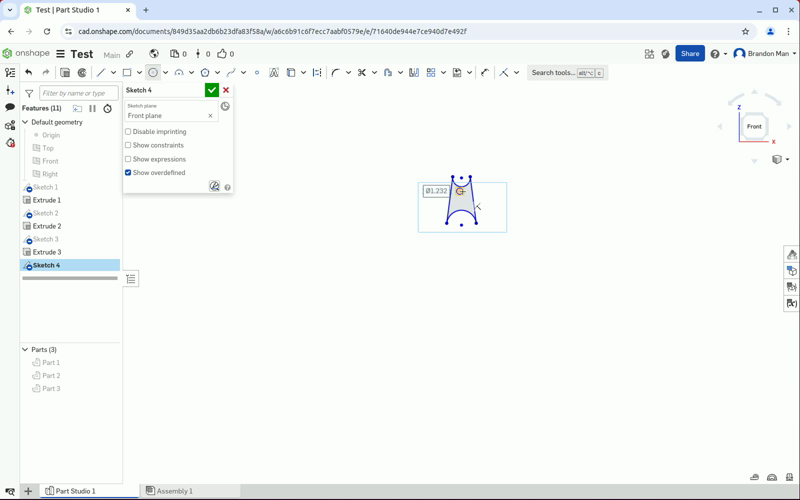
key(esc)
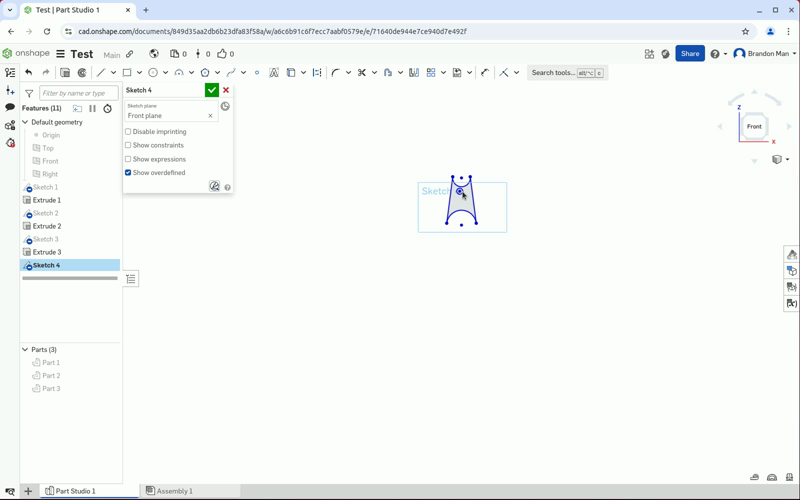
mouse_move(459, 205)
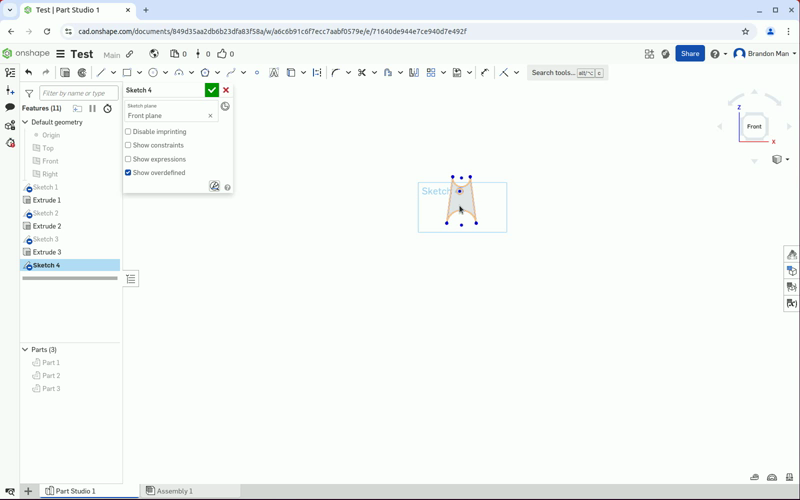
scroll(6)
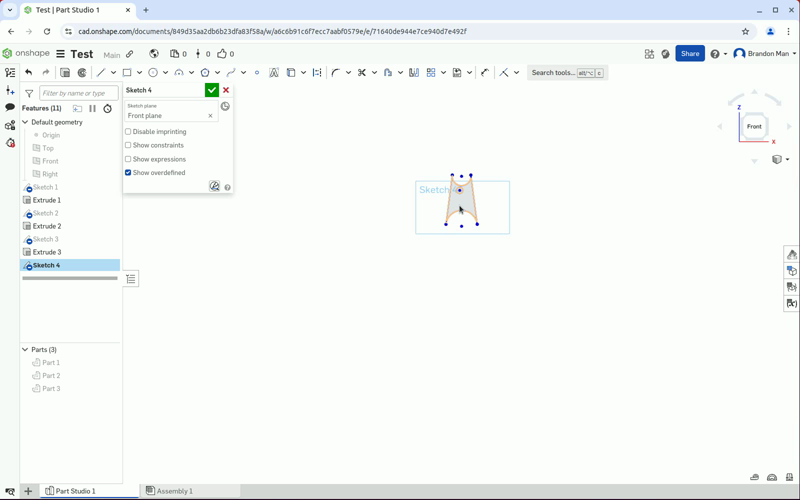
scroll(6)
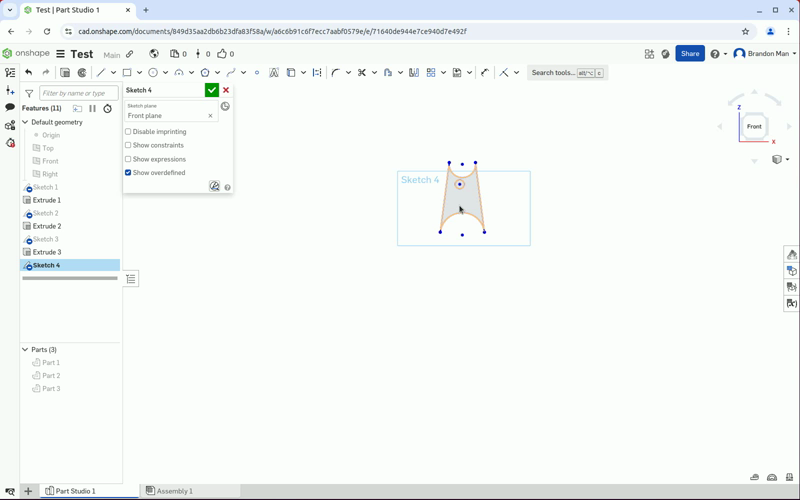
scroll(6)
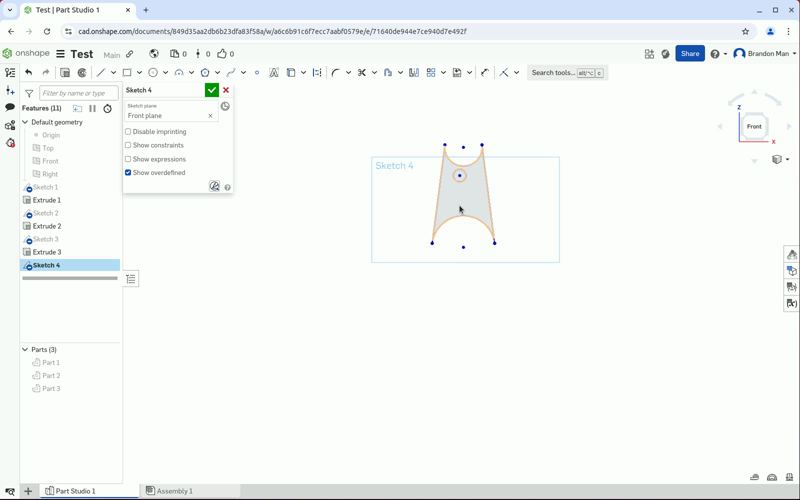
scroll(6)
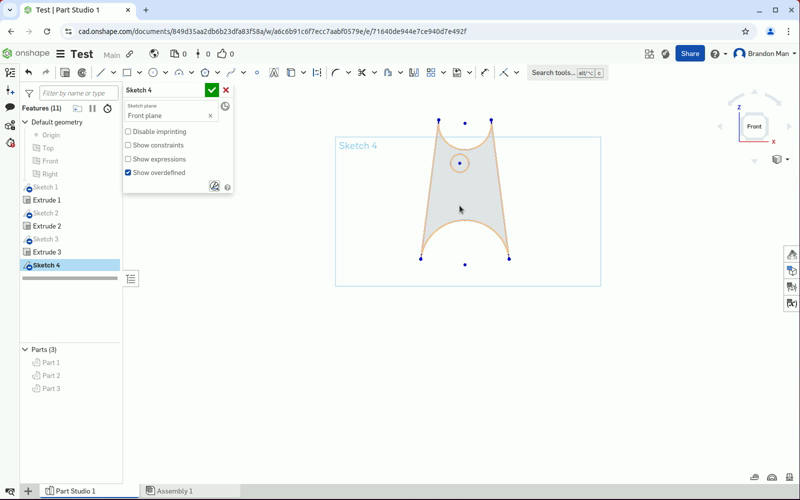
scroll(6)
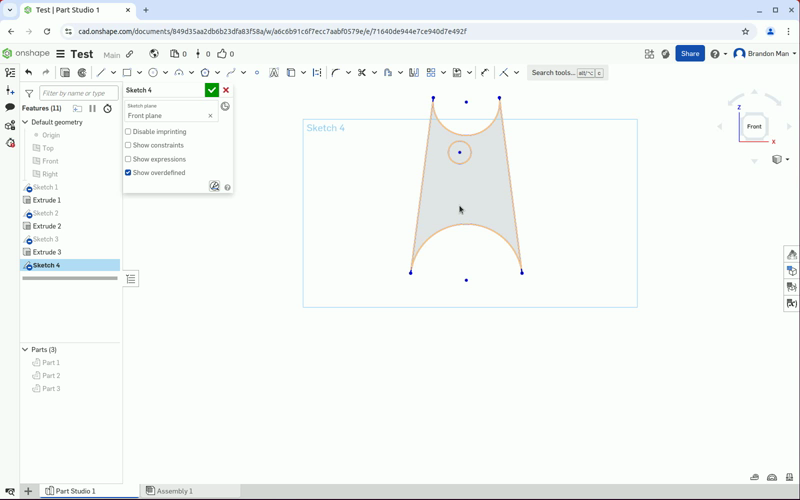
scroll(6)
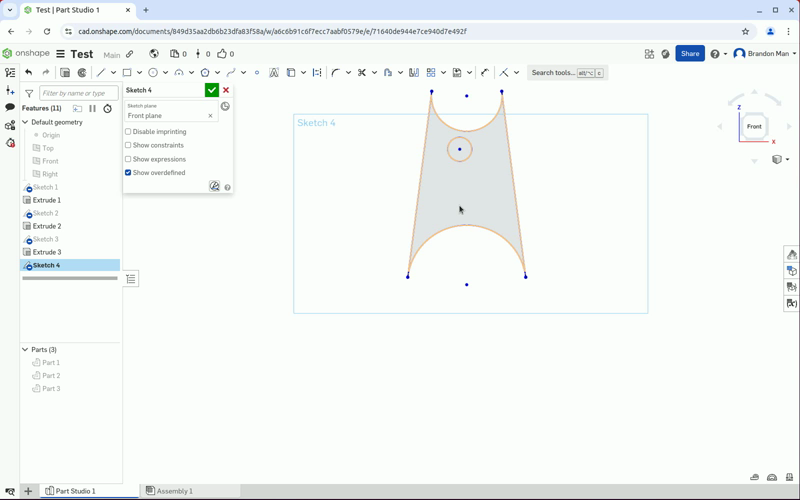
scroll(6)
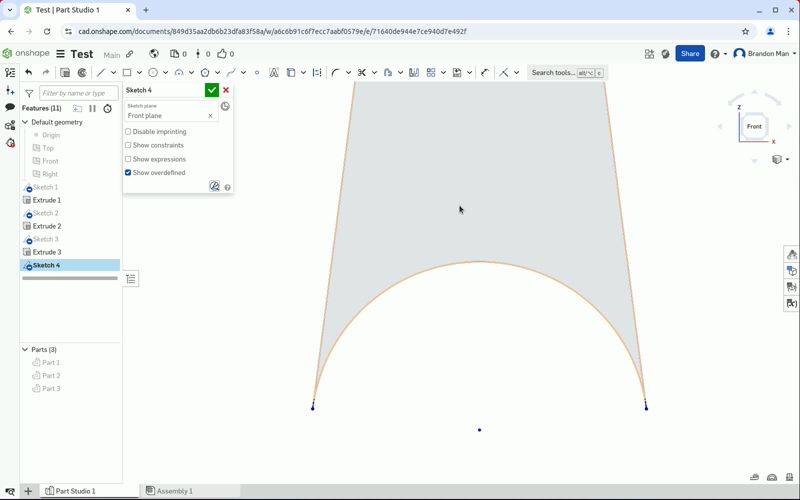
click(459, 205)
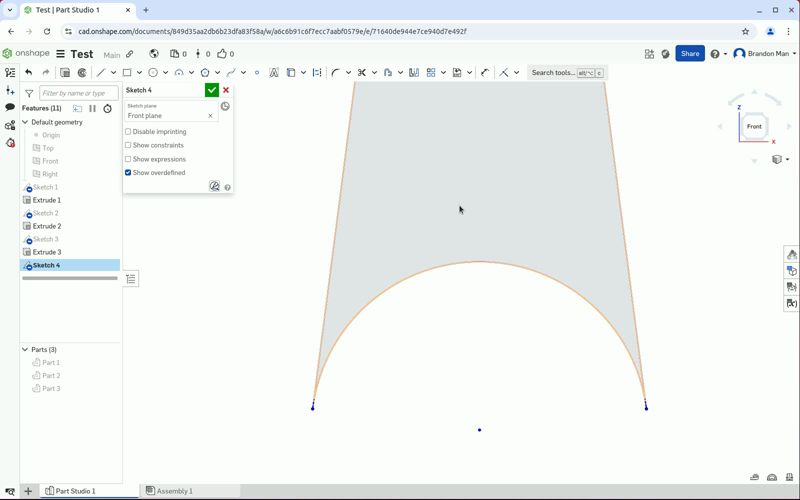
scroll(-6)
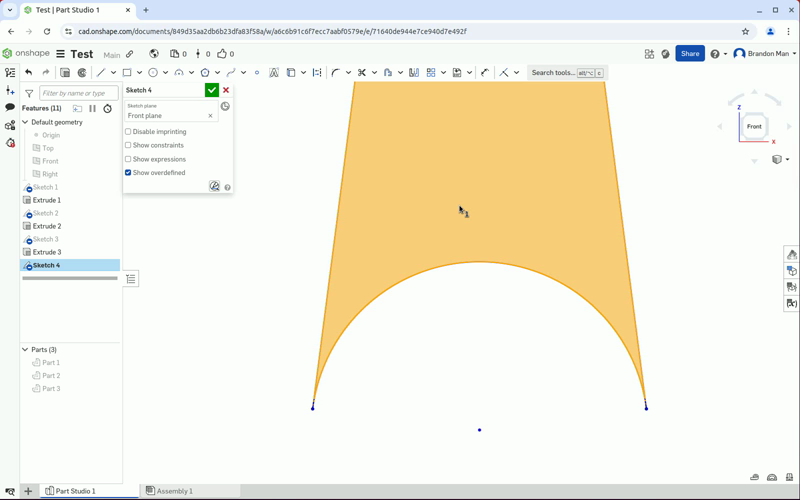
scroll(-6)
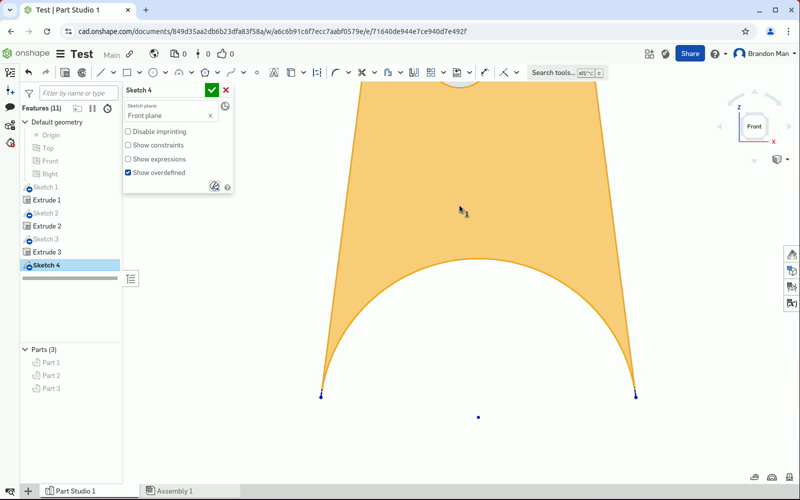
scroll(-6)
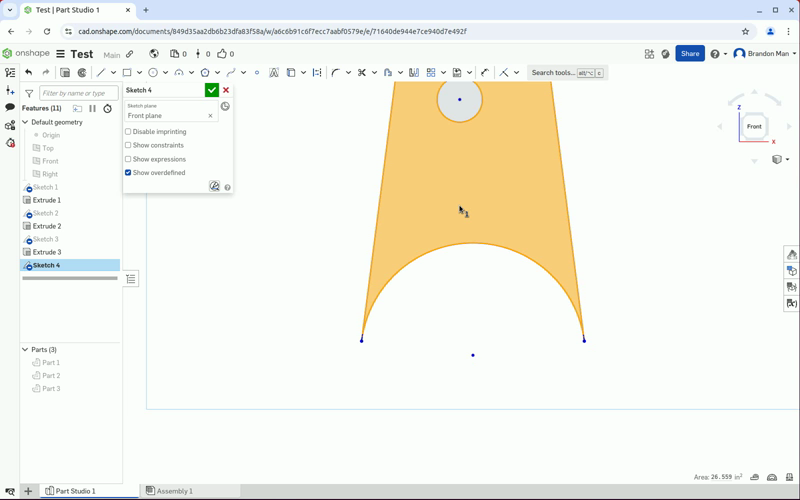
scroll(-6)
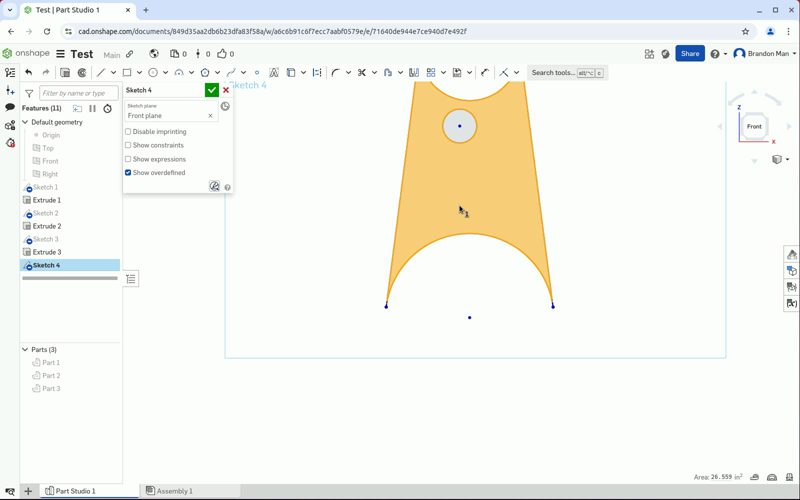
scroll(-6)
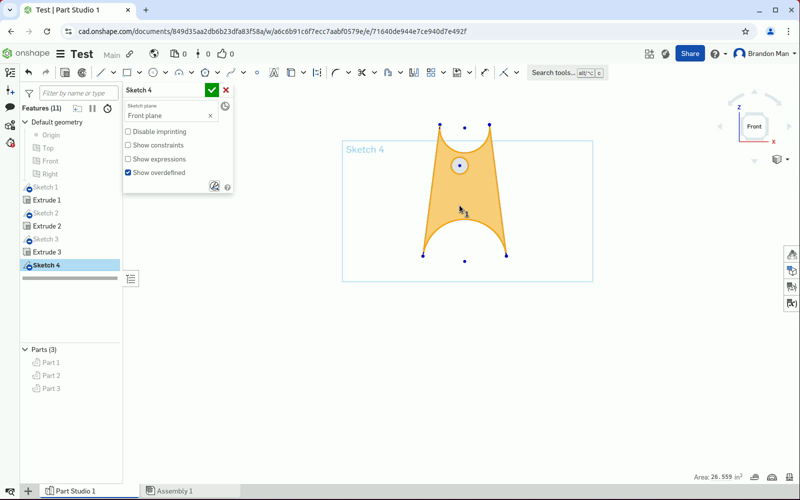
scroll(-6)
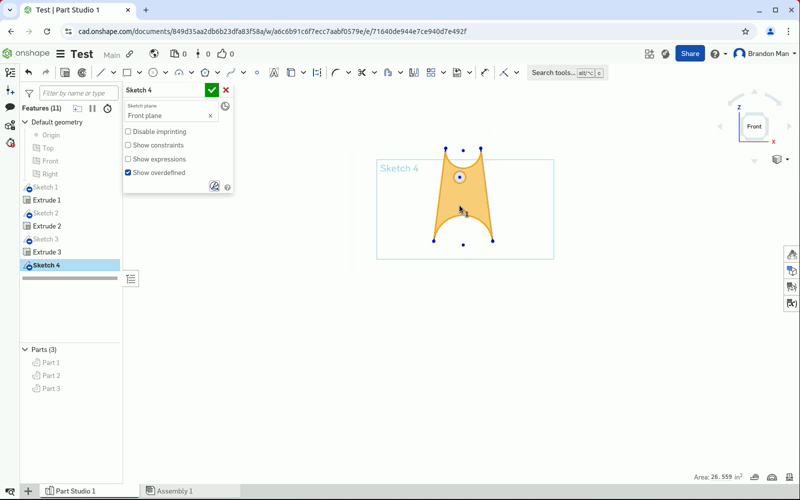
scroll(-6)
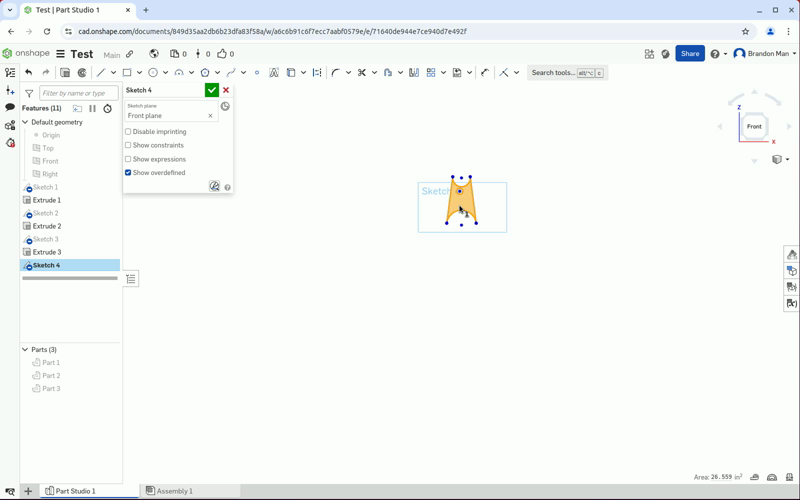
mouse_move(73, 352)
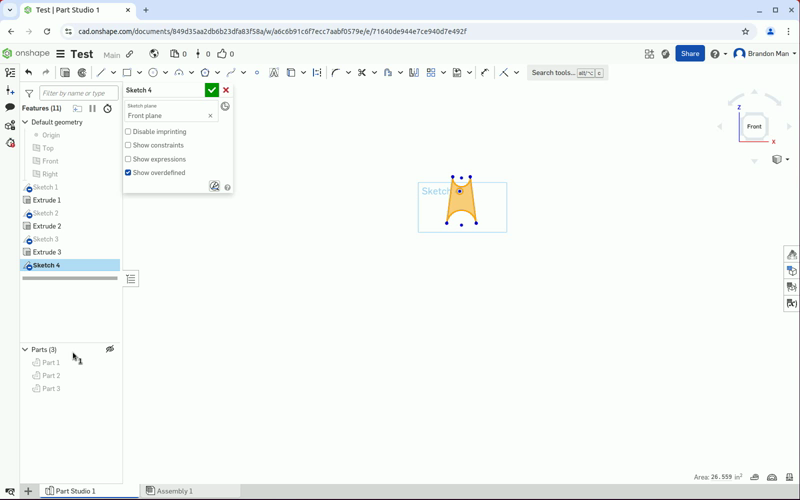
key(shift+y)
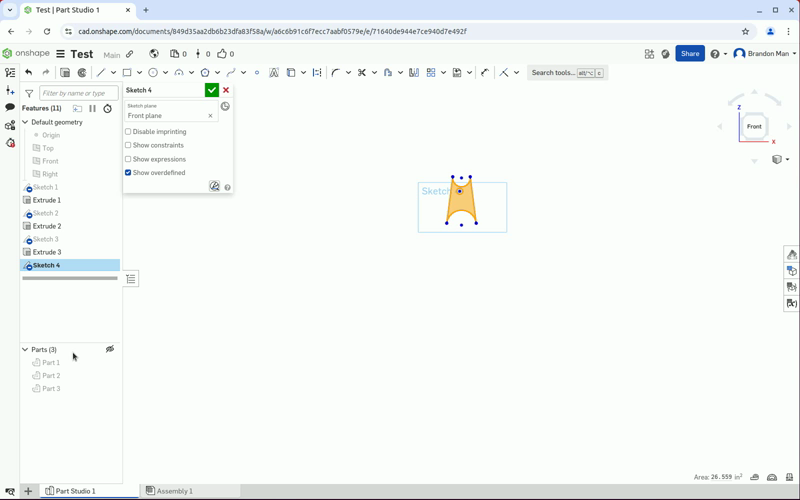
key(shift+e)
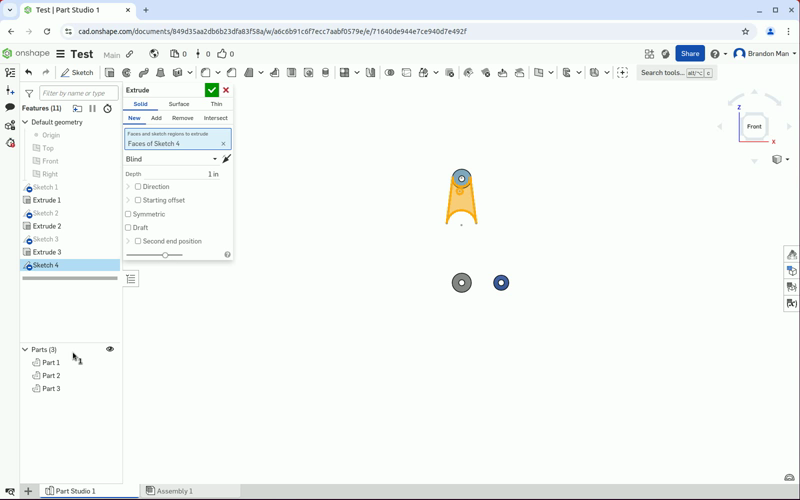
mouse_move(143, 106)
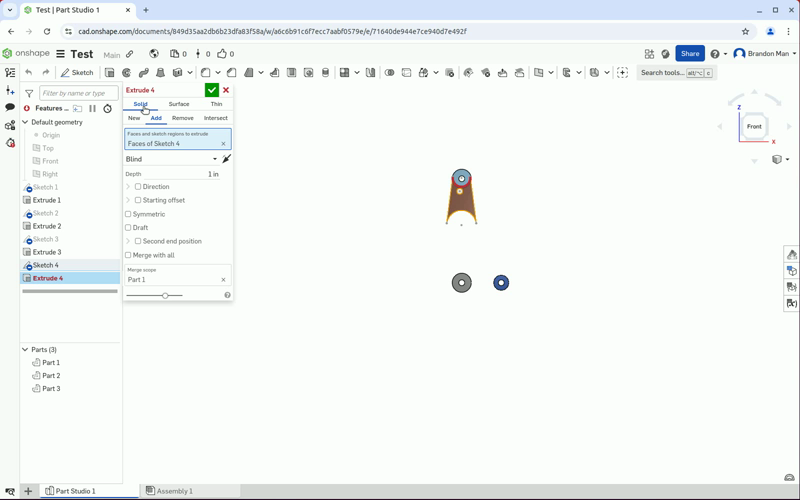
click(143, 106)
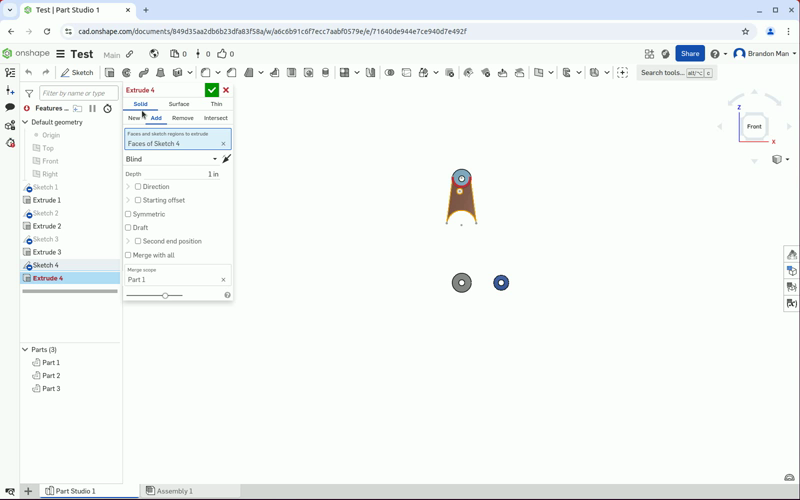
mouse_move(137, 120)
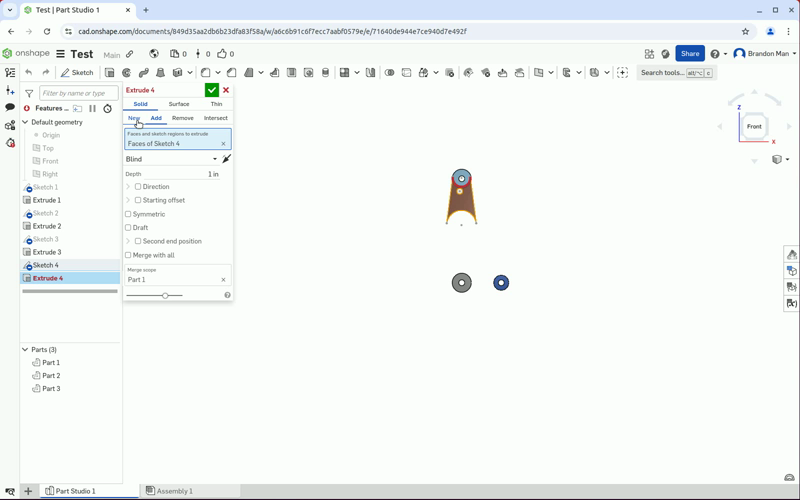
click(137, 120)
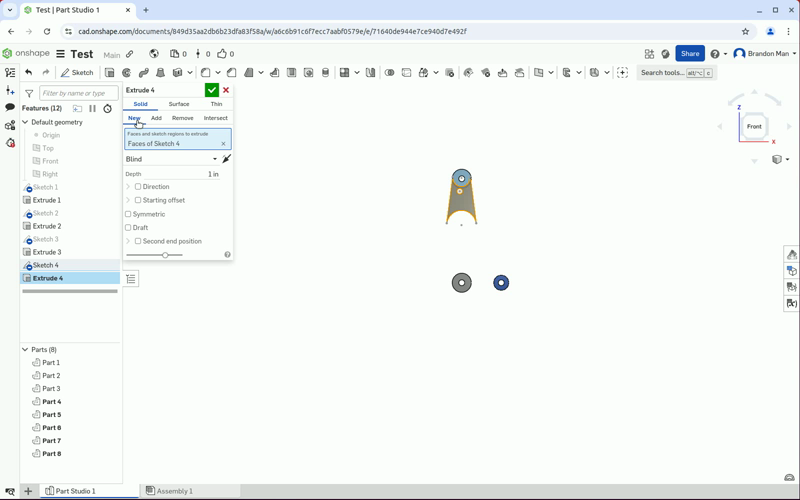
key(tab, 4)
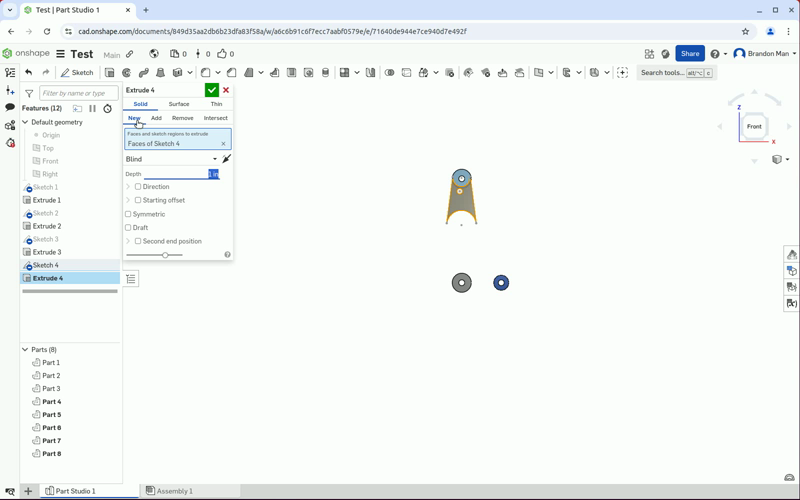
text(0.481)
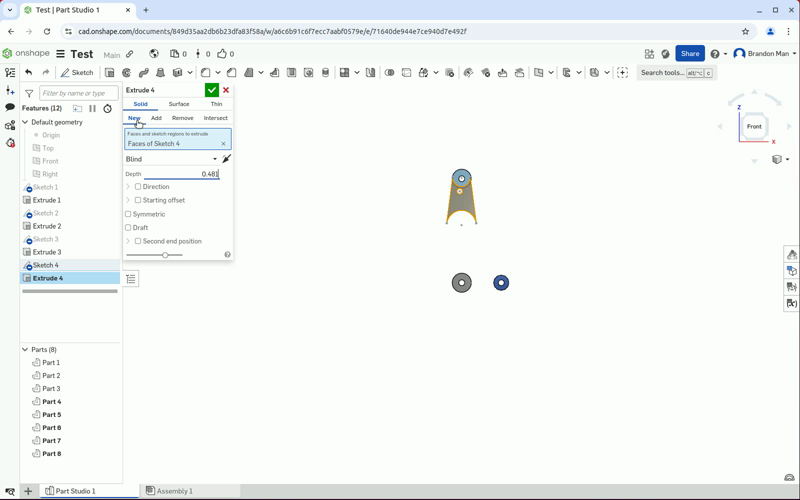
key(enter)
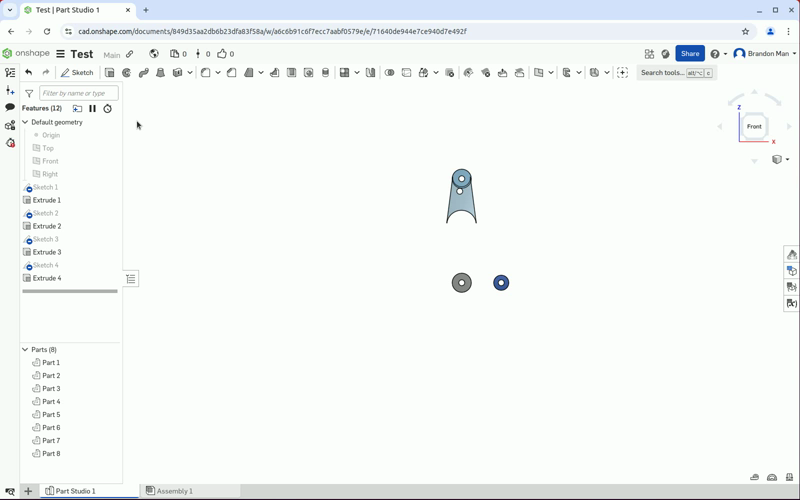
key(shift+h)
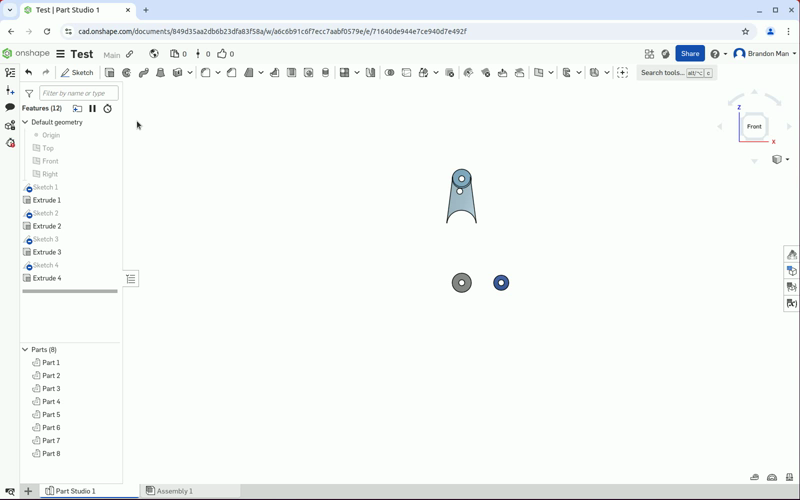
key(shift+h)
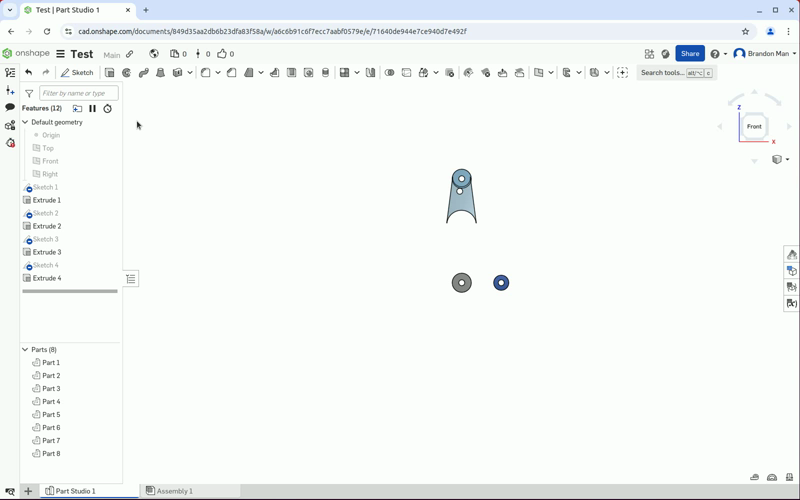
mouse_move(73, 189)
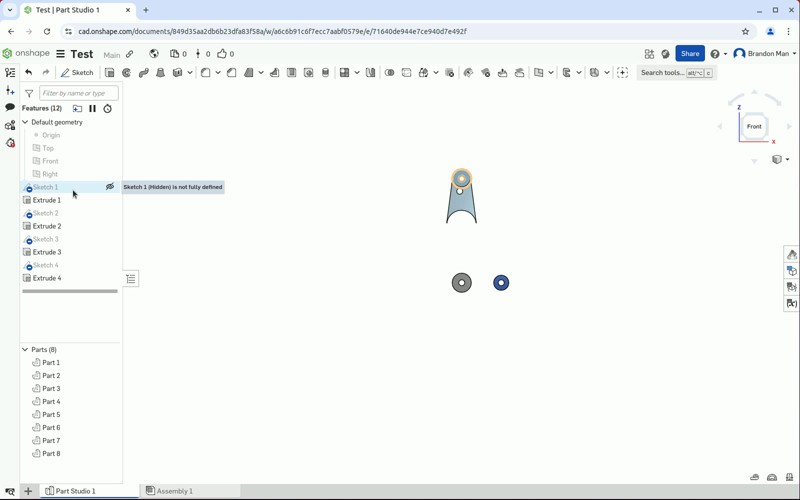
click(73, 189)
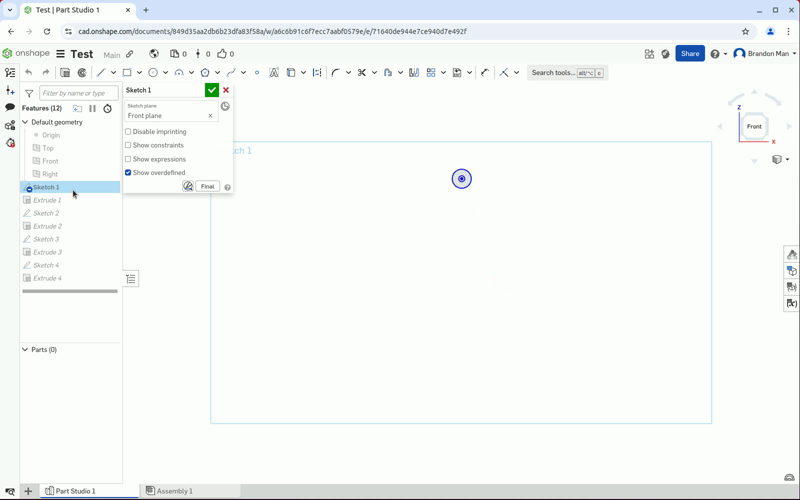
mouse_move(229, 92)
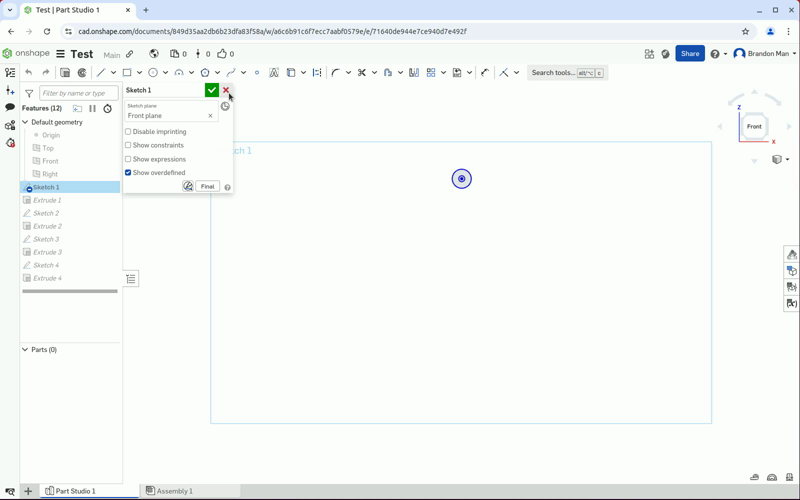
click(229, 92)
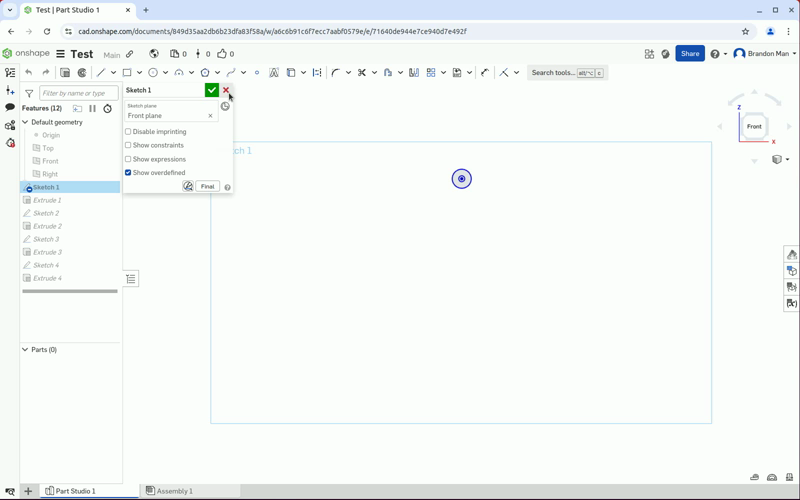
key(shift+s)
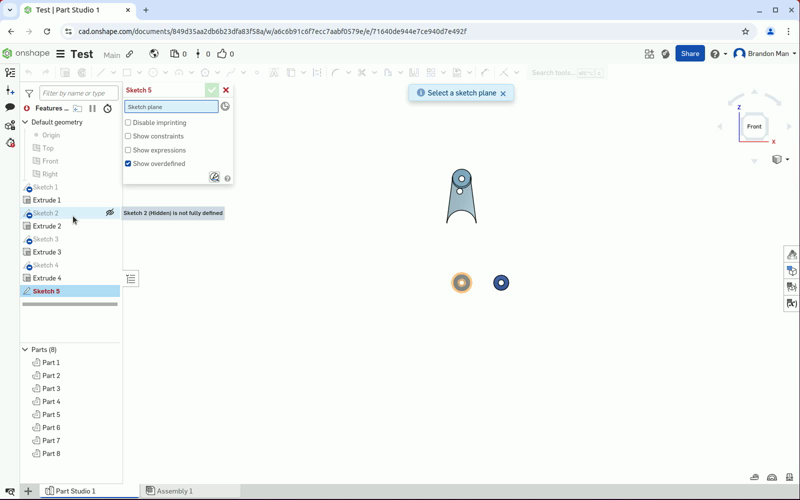
scroll(3)
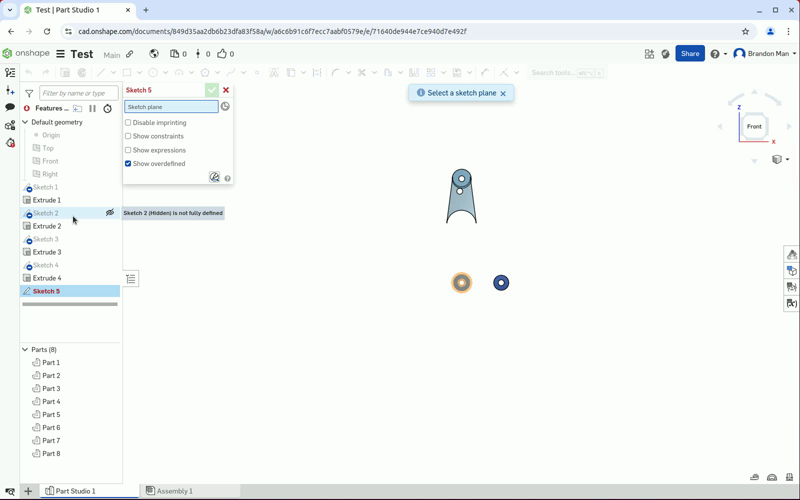
mouse_move(73, 163)
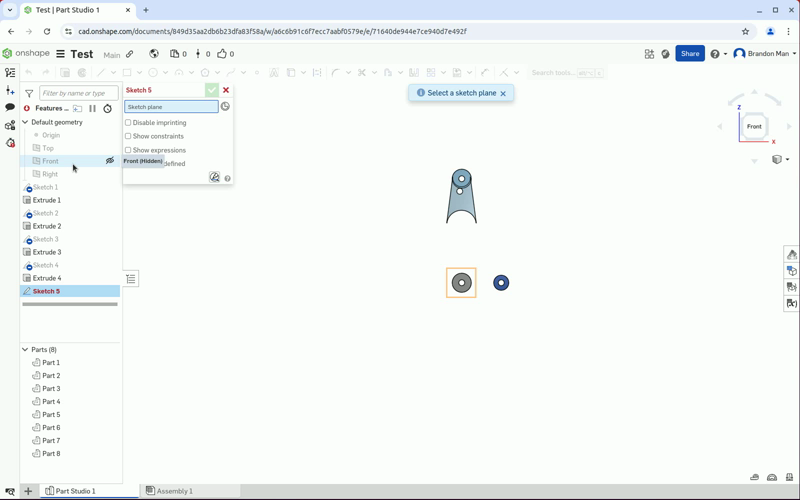
click(73, 163)
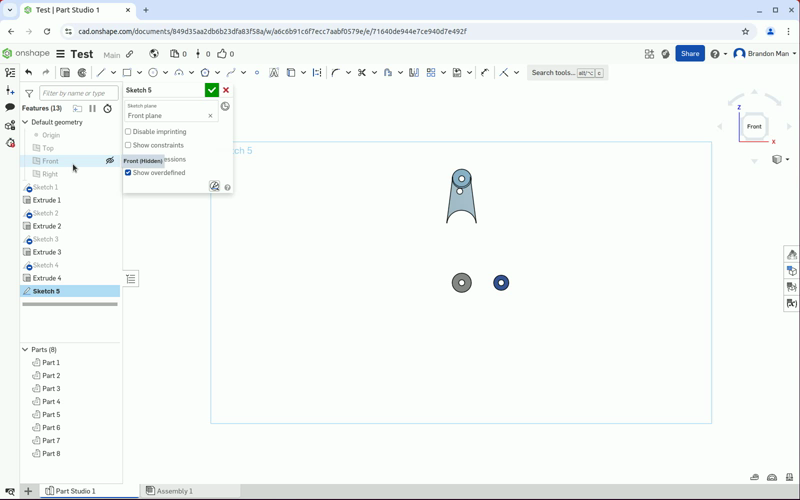
mouse_move(73, 352)
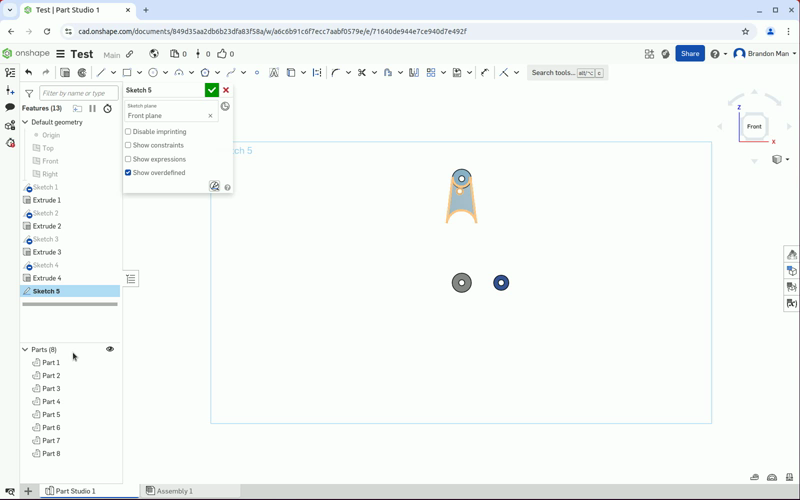
key(y)
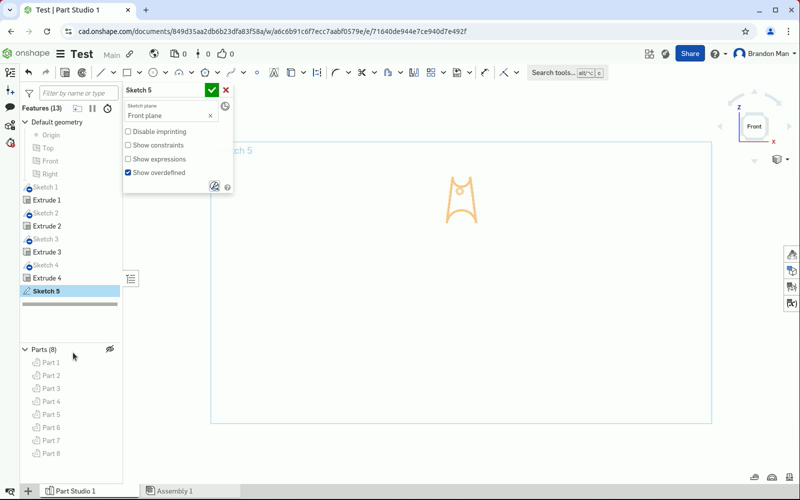
key(l)
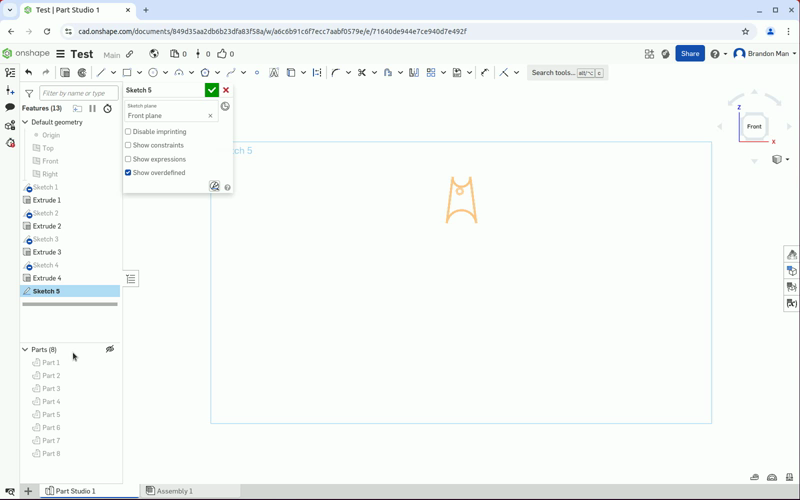
key_down(shift)
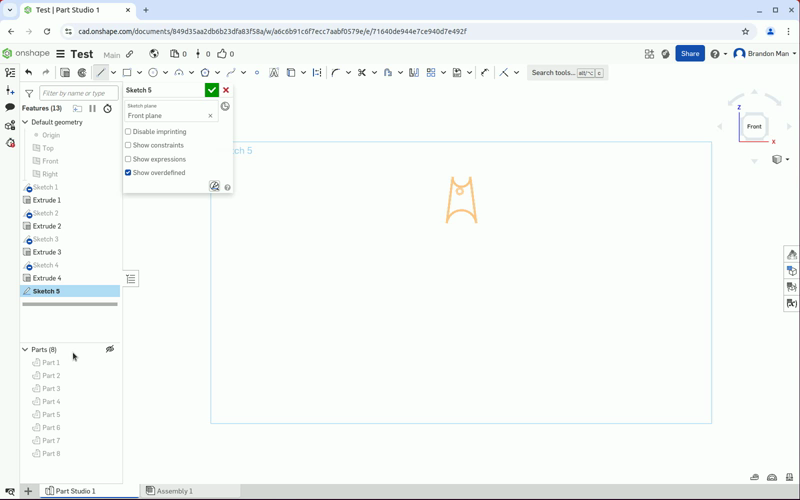
mouse_move(446, 226)
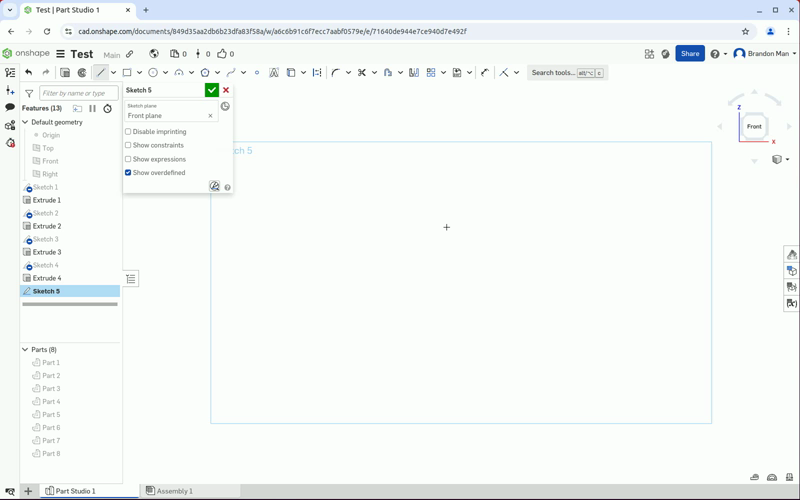
click(446, 226)
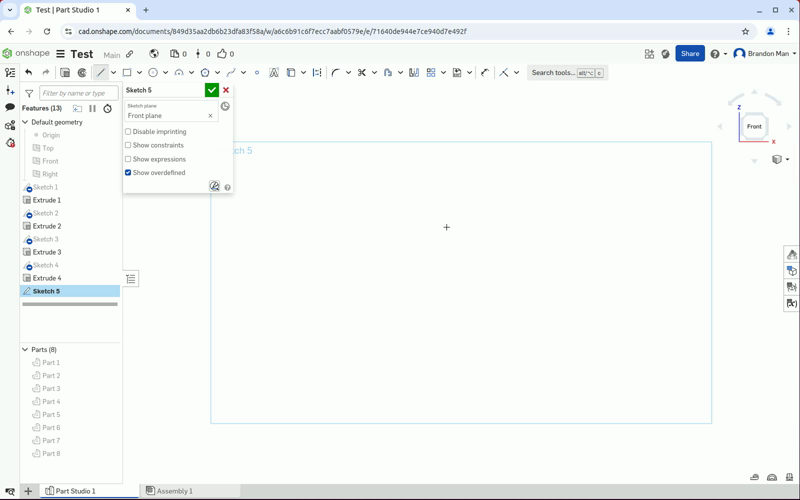
key_up(shift)
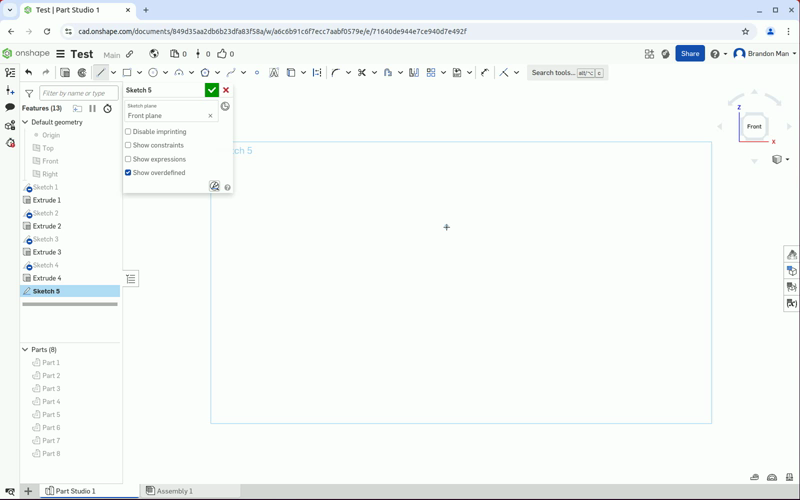
key_down(shift)
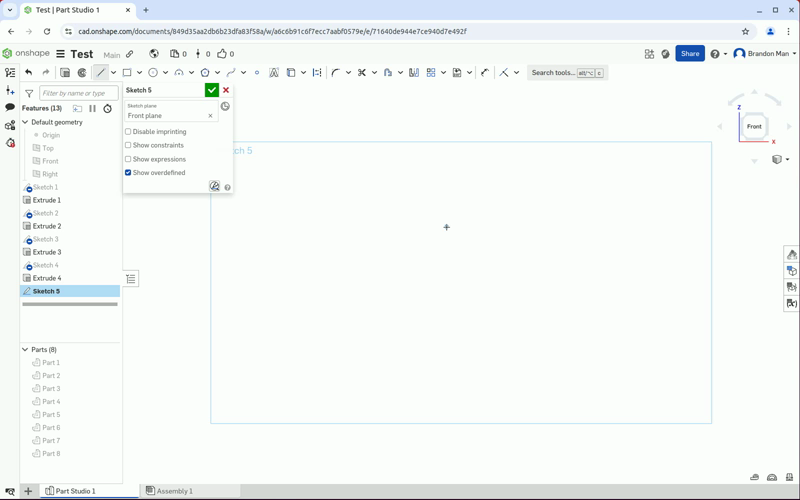
mouse_move(476, 226)
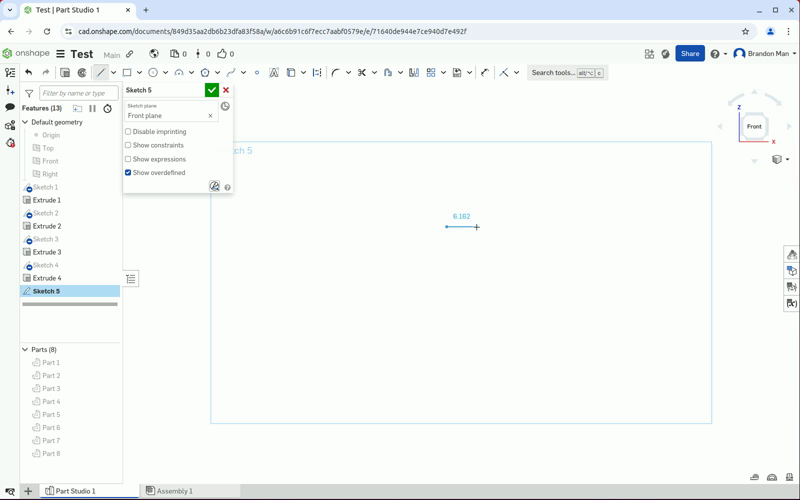
mouse_move(452, 284)
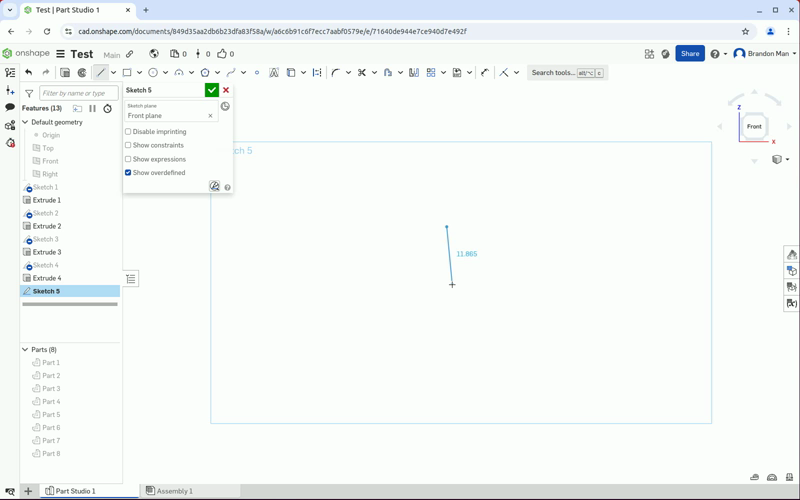
click(452, 284)
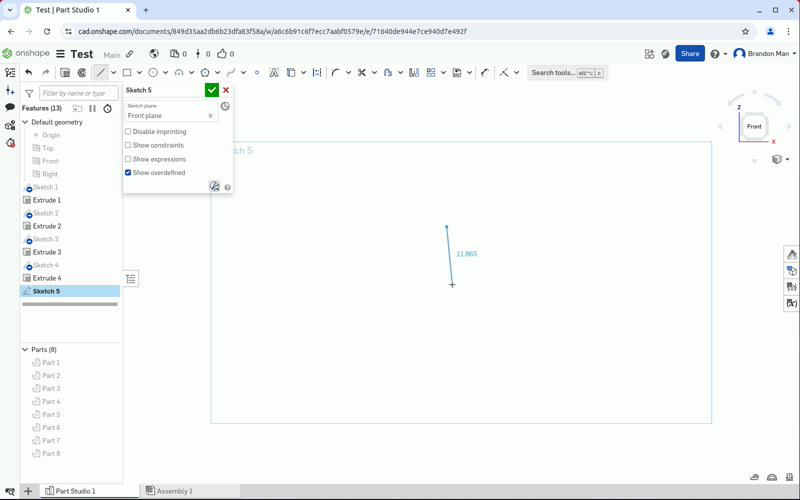
key_up(shift)
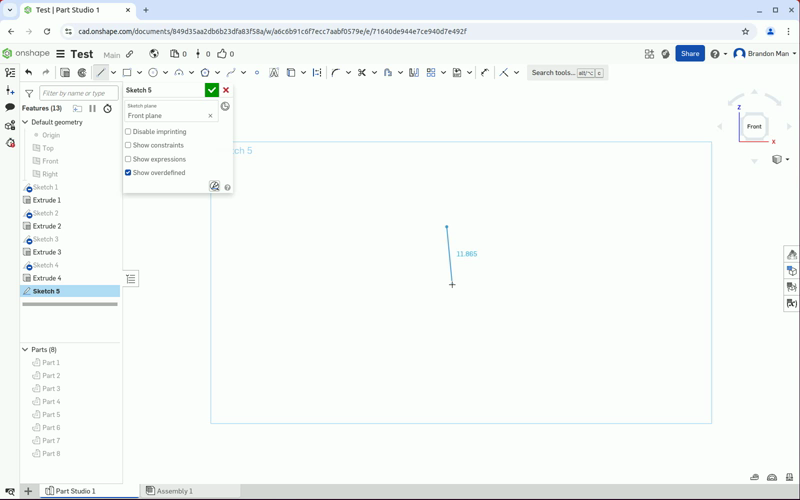
key(esc)
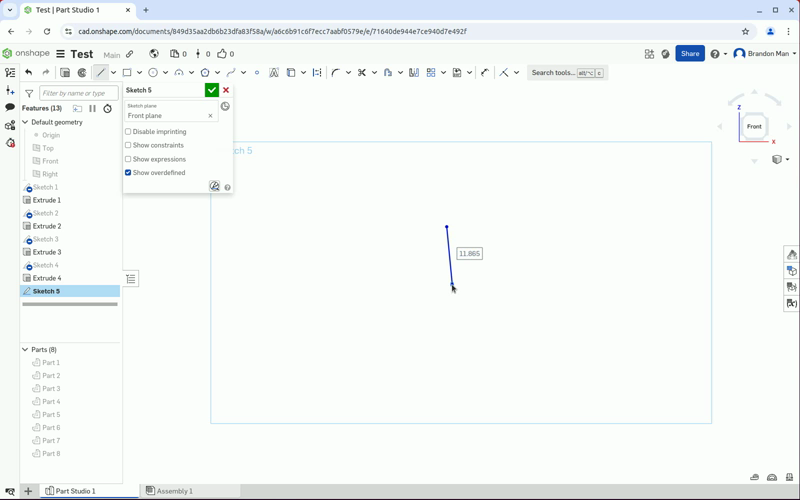
key(a)
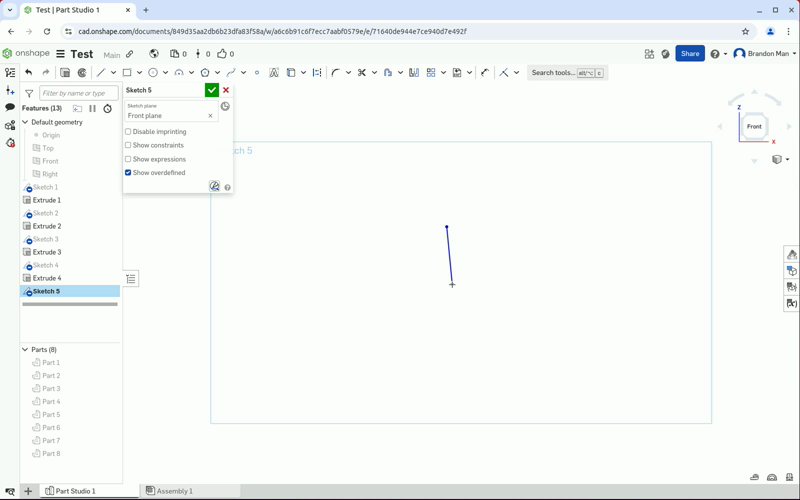
mouse_move(452, 284)
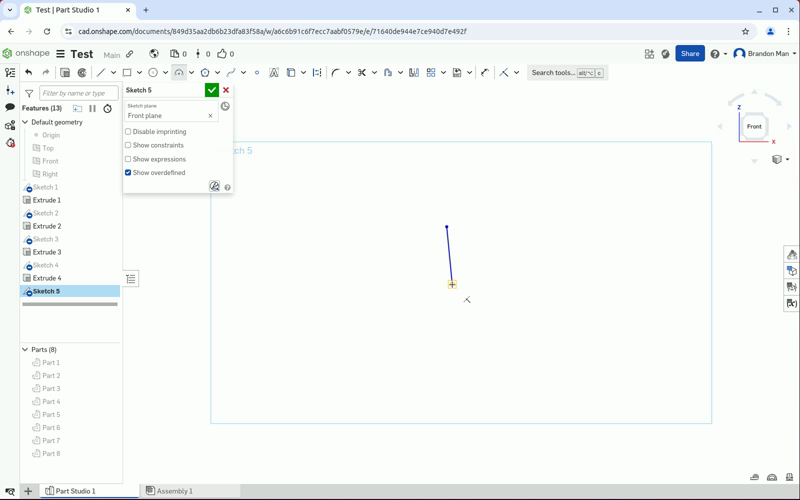
click(452, 284)
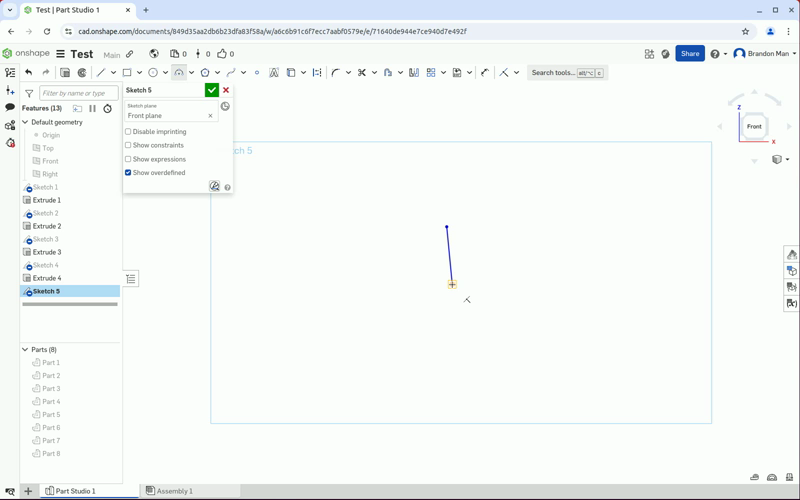
key_down(shift)
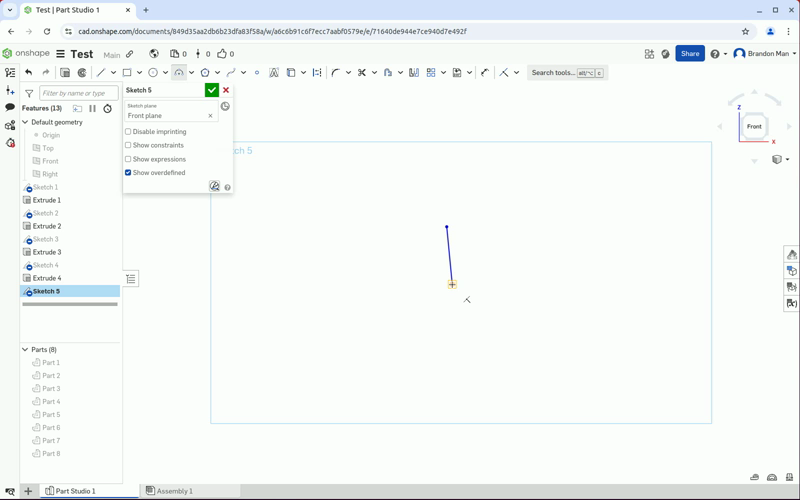
mouse_move(461, 291)
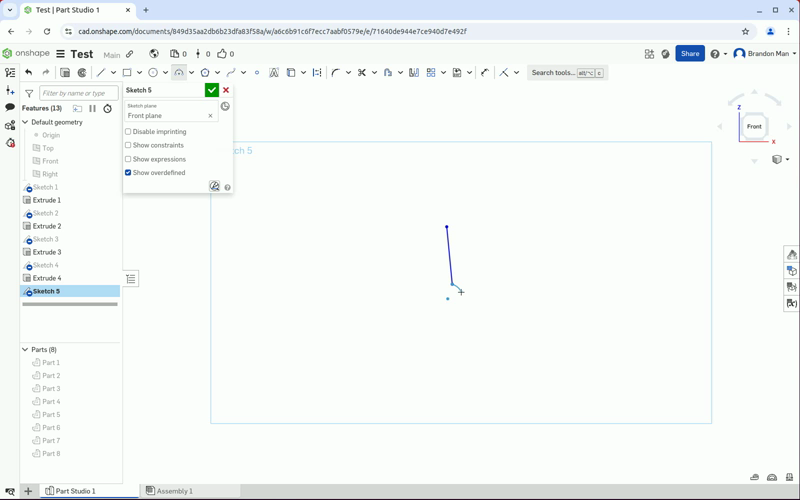
click(461, 291)
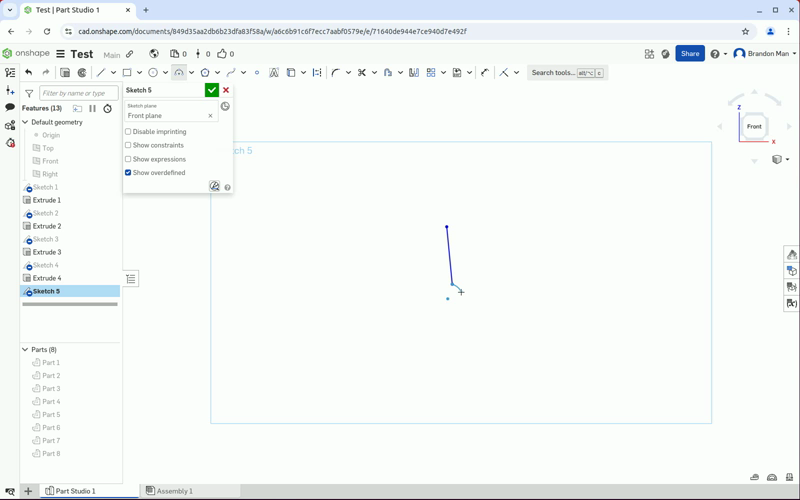
mouse_move(466, 276)
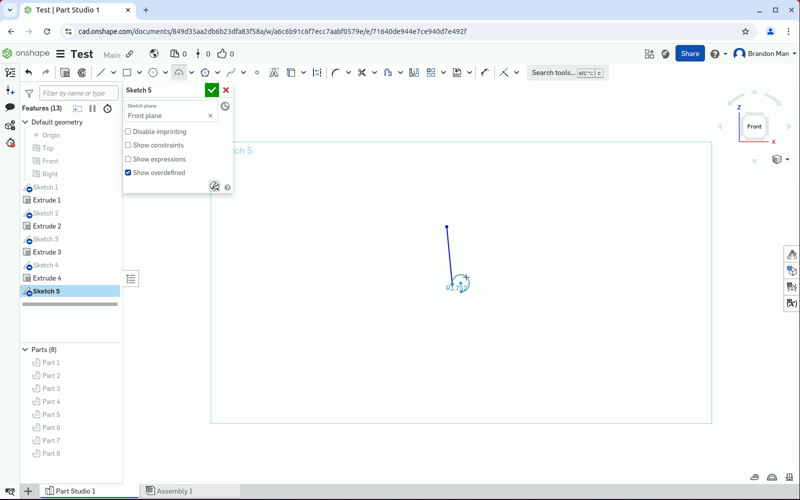
click(466, 276)
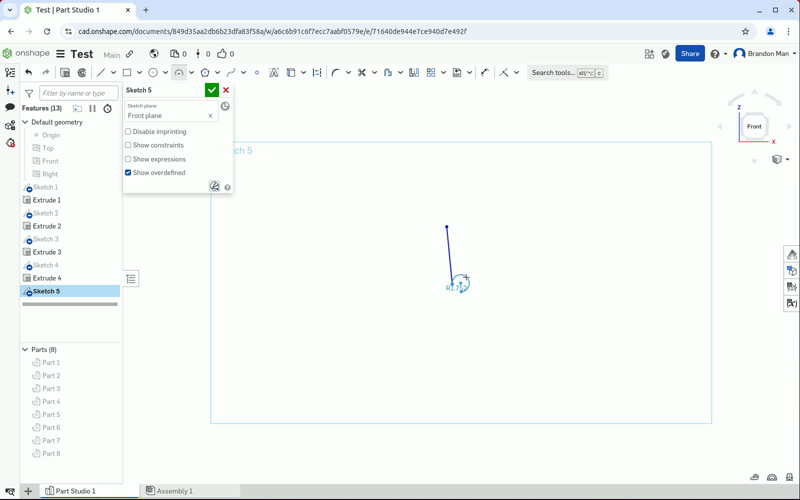
key_up(shift)
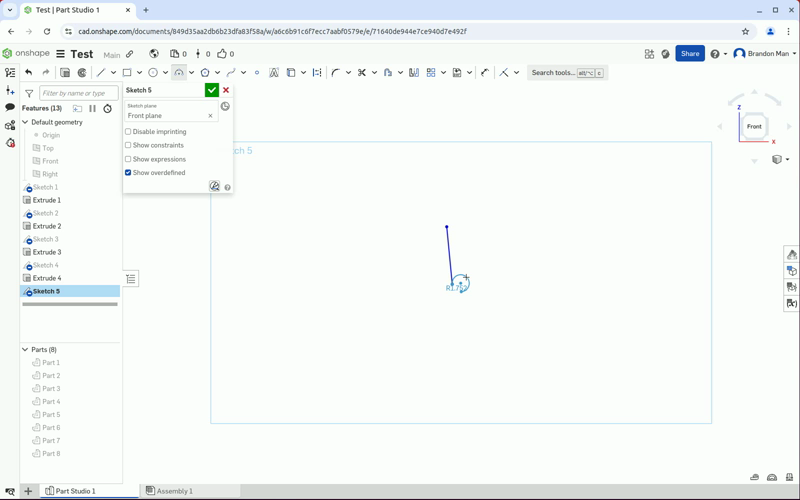
key(esc)
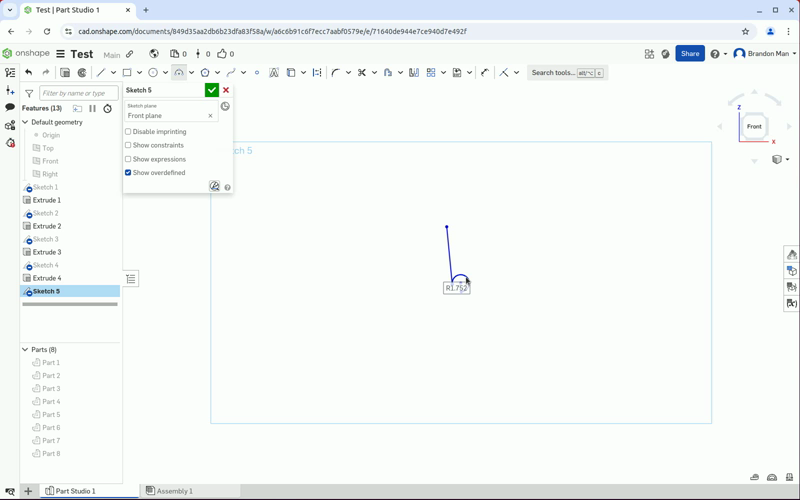
key(l)
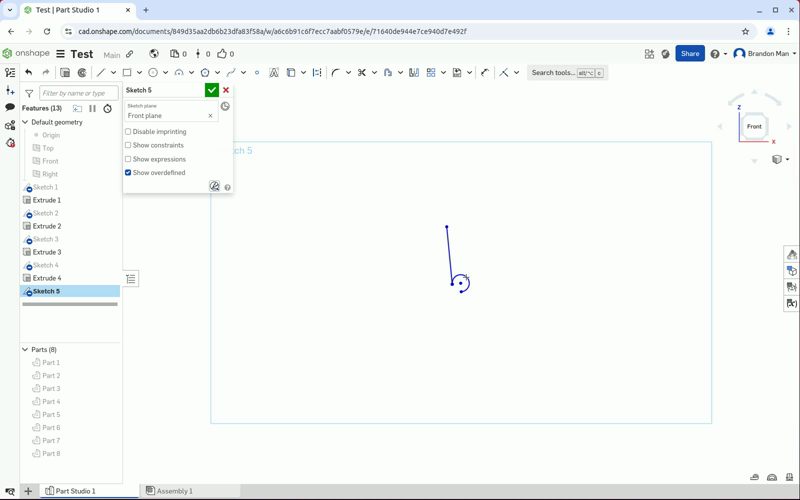
mouse_move(461, 291)
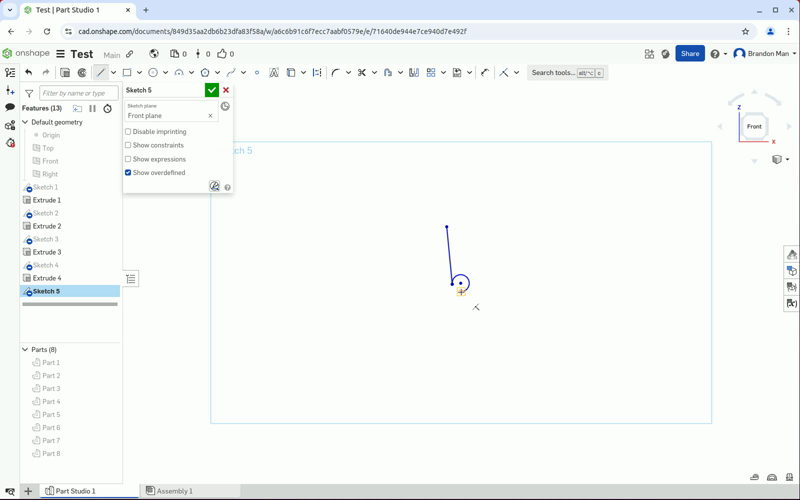
click(461, 291)
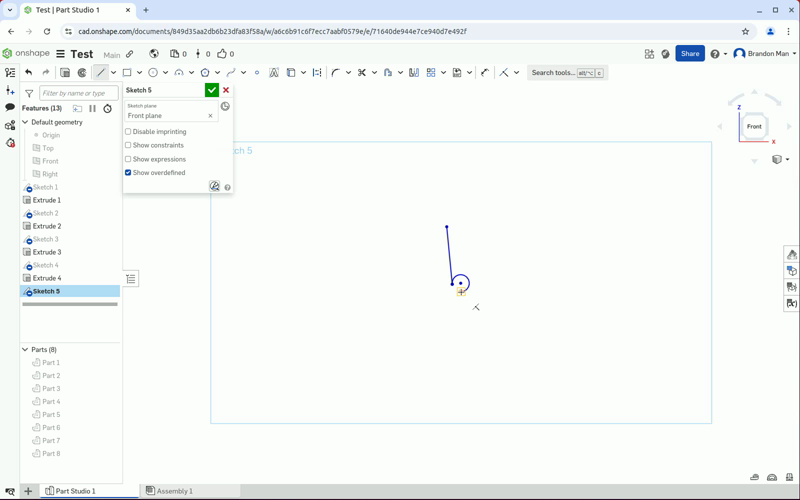
key_down(shift)
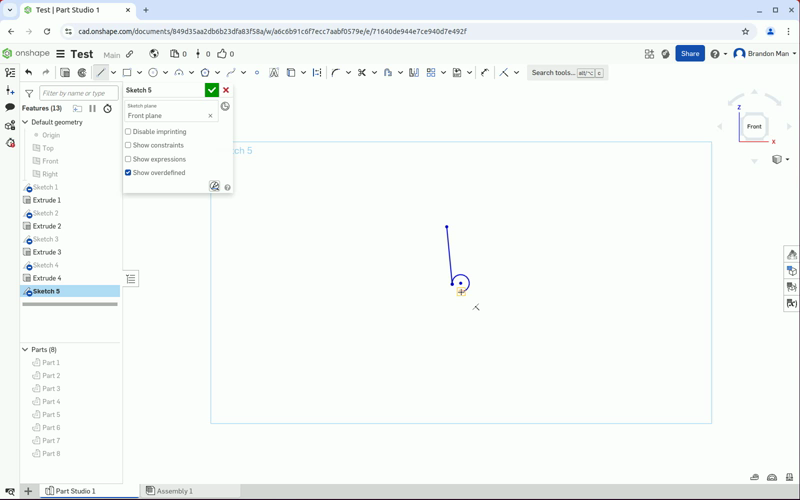
mouse_move(491, 291)
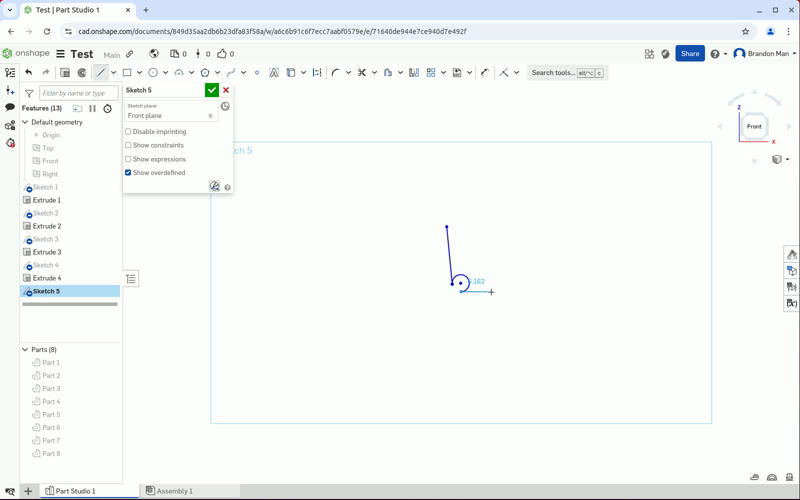
mouse_move(502, 290)
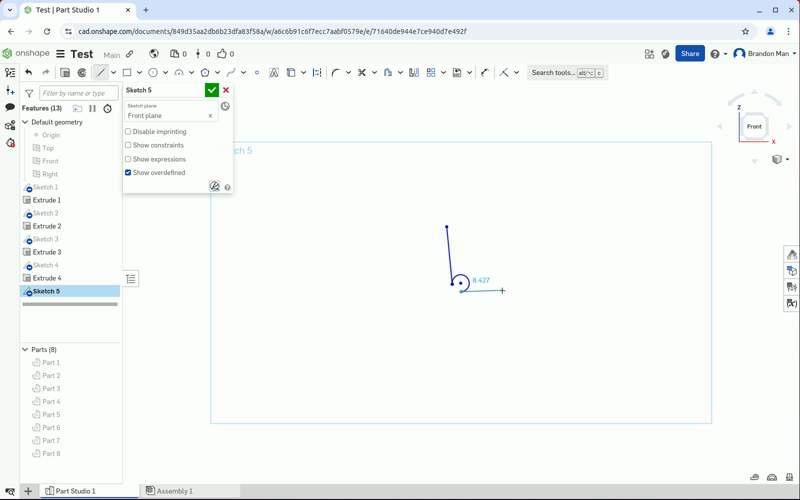
click(502, 290)
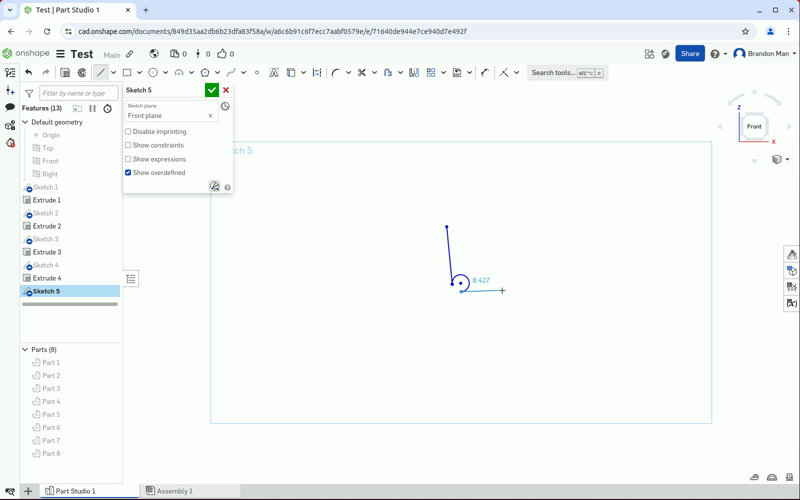
key_up(shift)
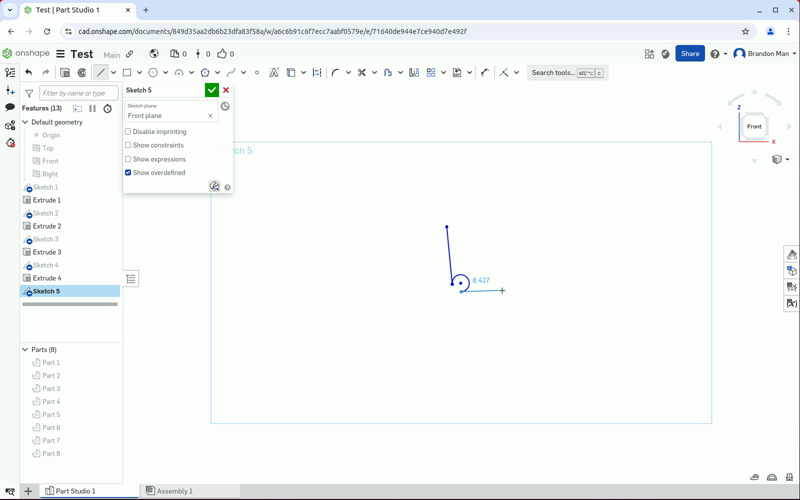
key(esc)
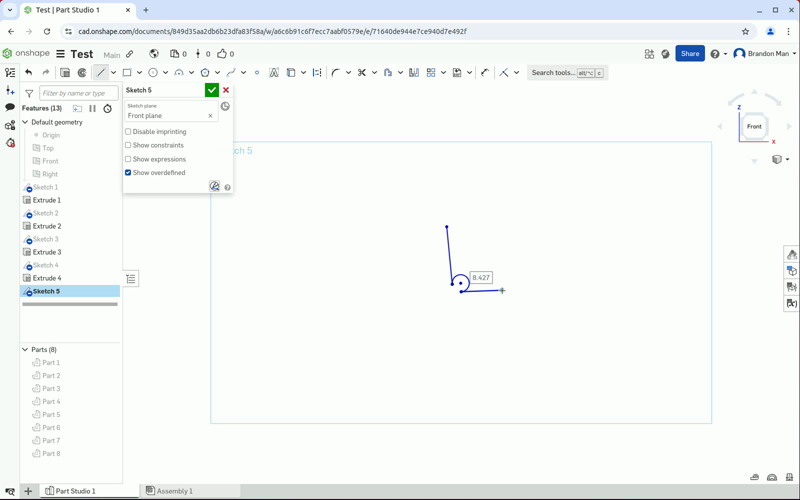
key(a)
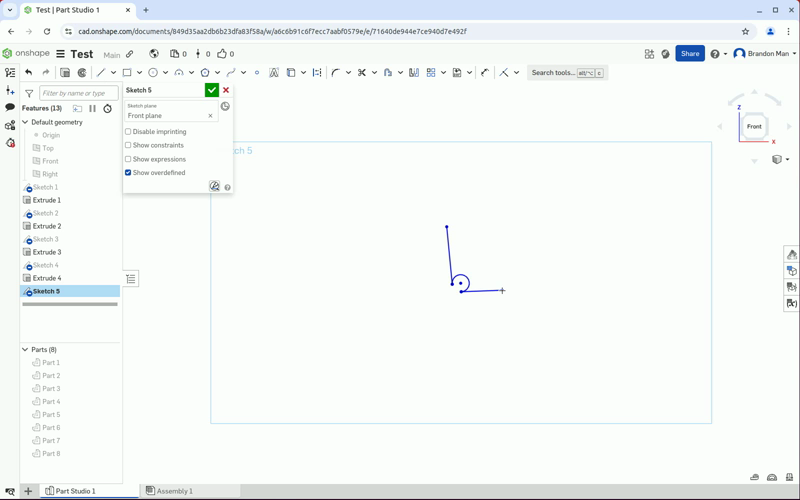
mouse_move(502, 290)
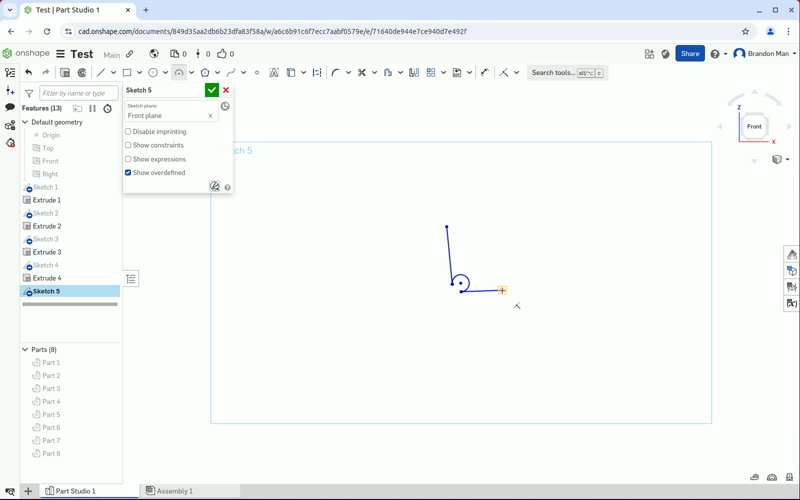
click(502, 290)
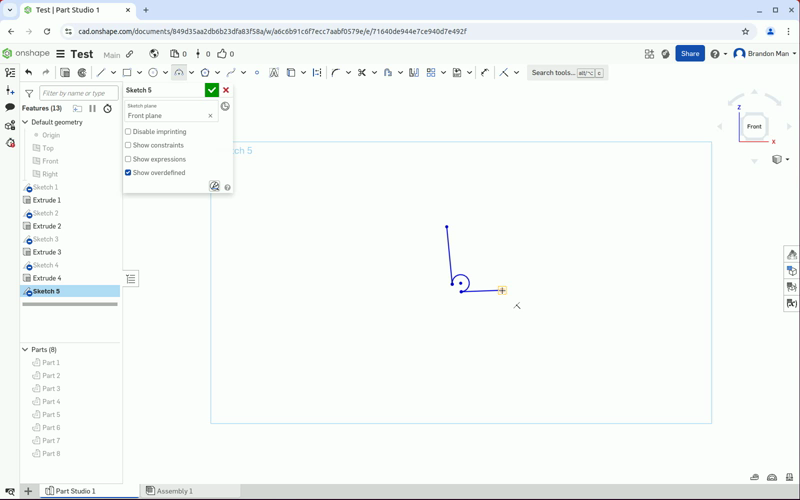
key_down(shift)
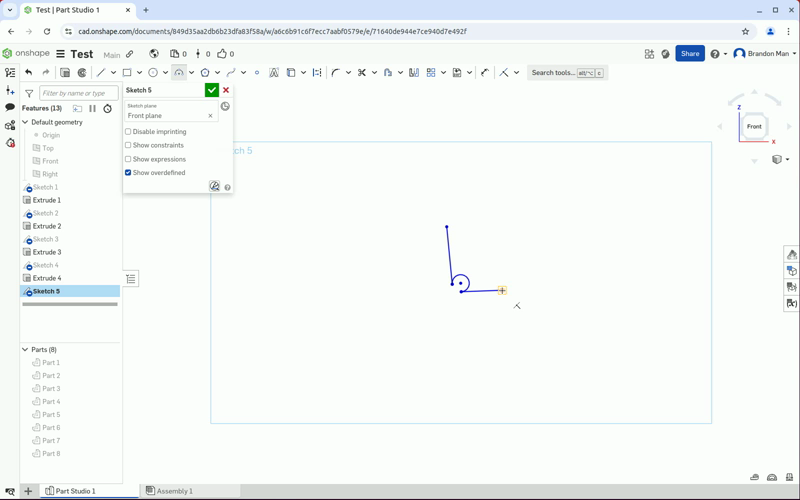
mouse_move(502, 276)
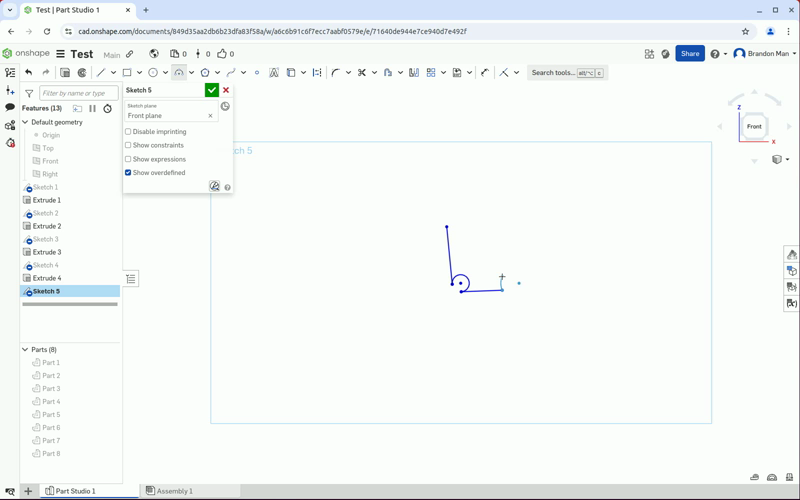
click(502, 276)
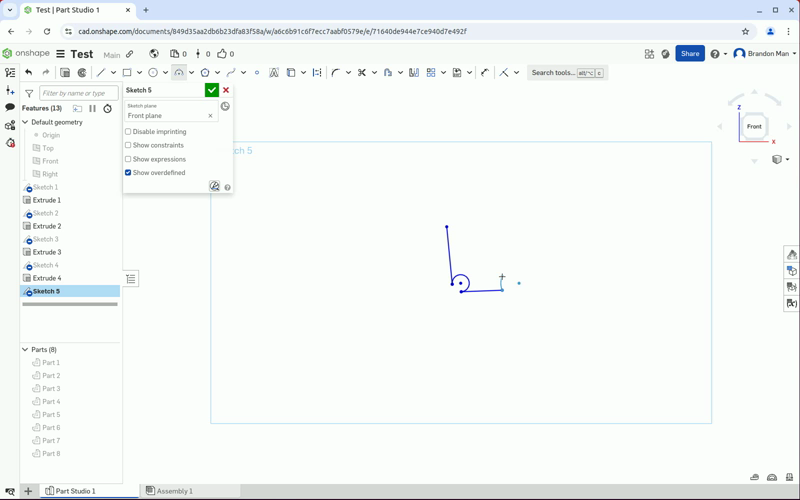
mouse_move(494, 282)
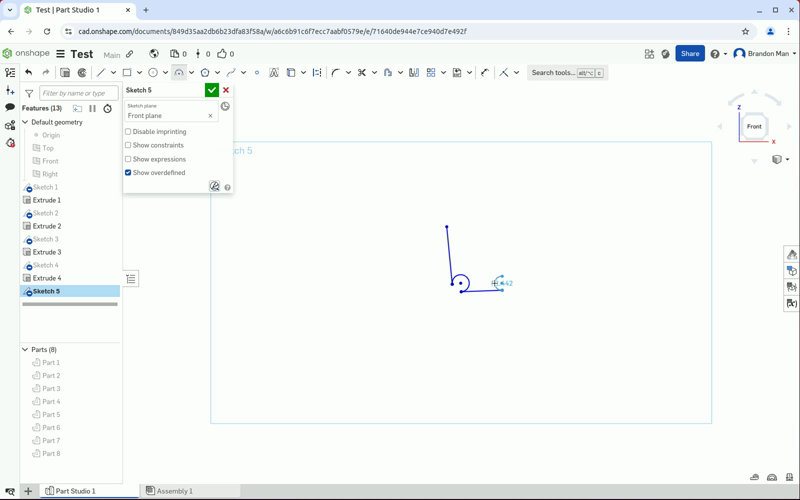
click(494, 282)
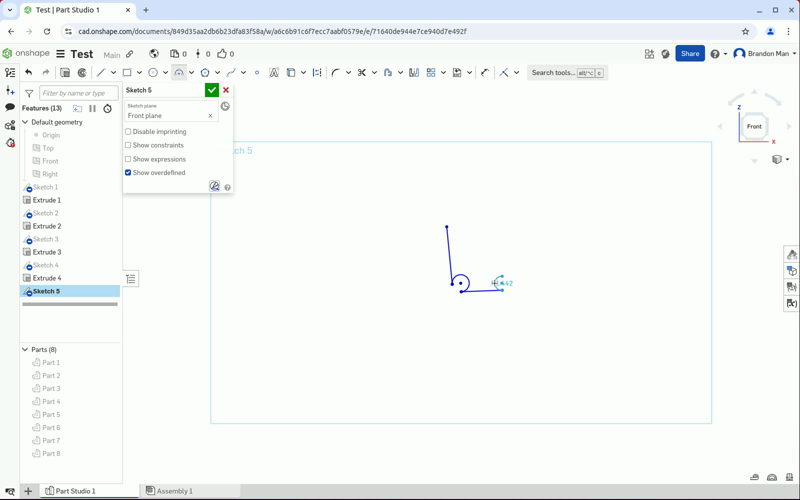
key_up(shift)
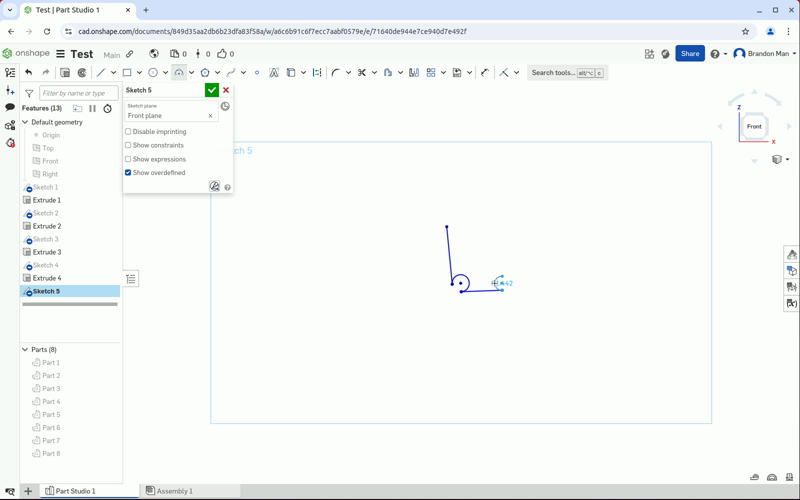
key(esc)
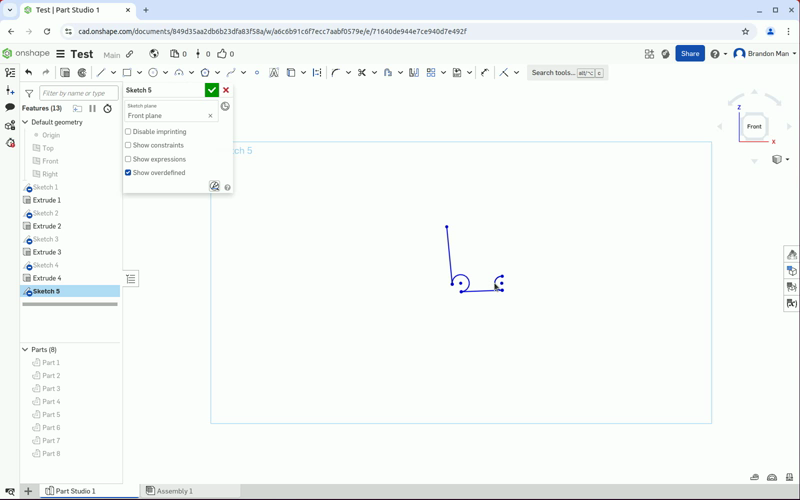
key(l)
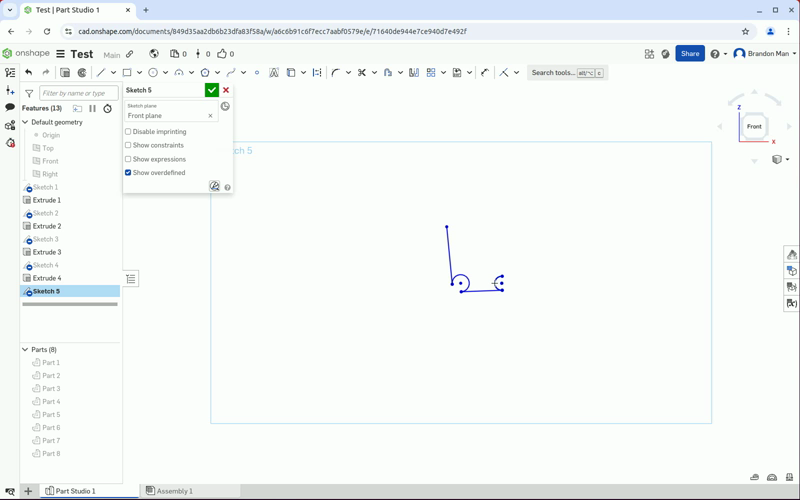
mouse_move(502, 276)
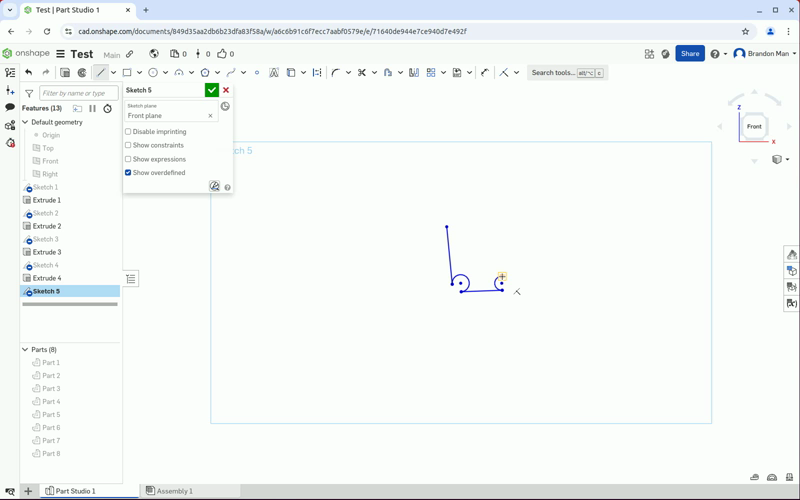
click(502, 276)
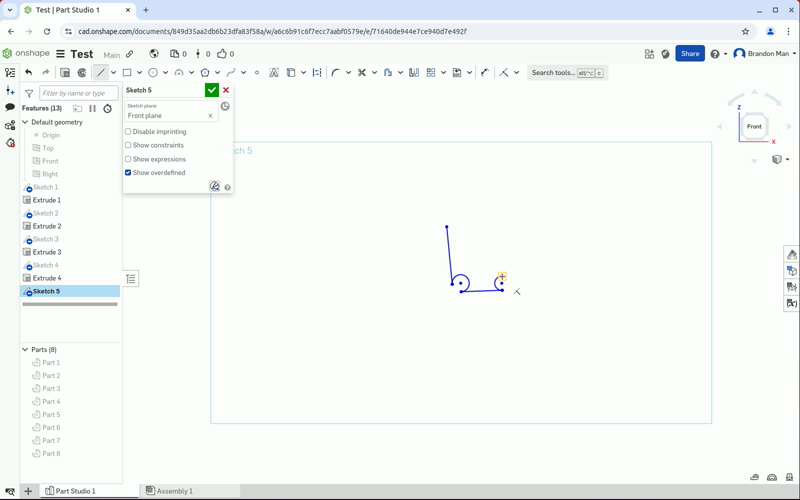
key_down(shift)
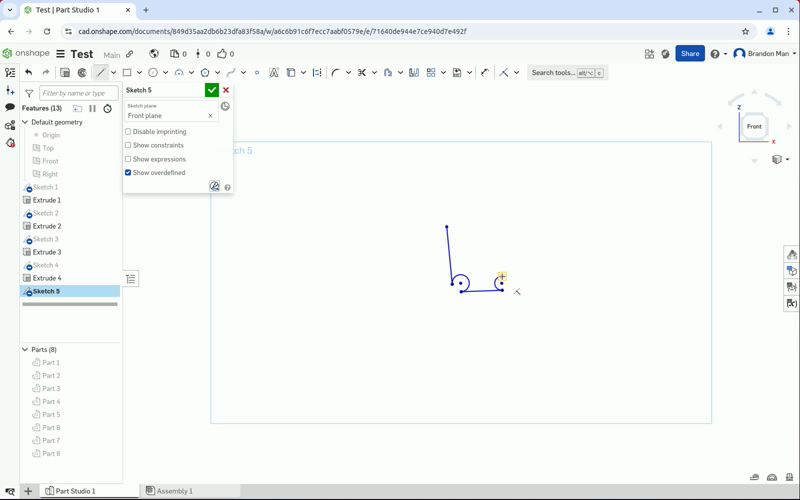
mouse_move(532, 276)
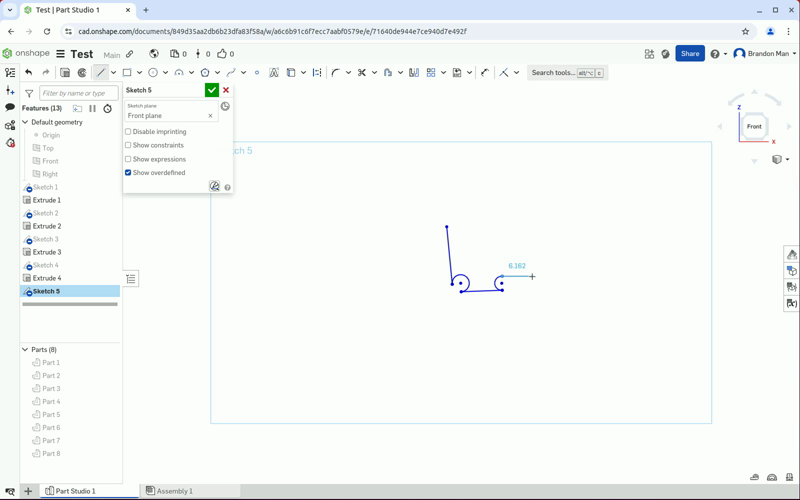
mouse_move(478, 275)
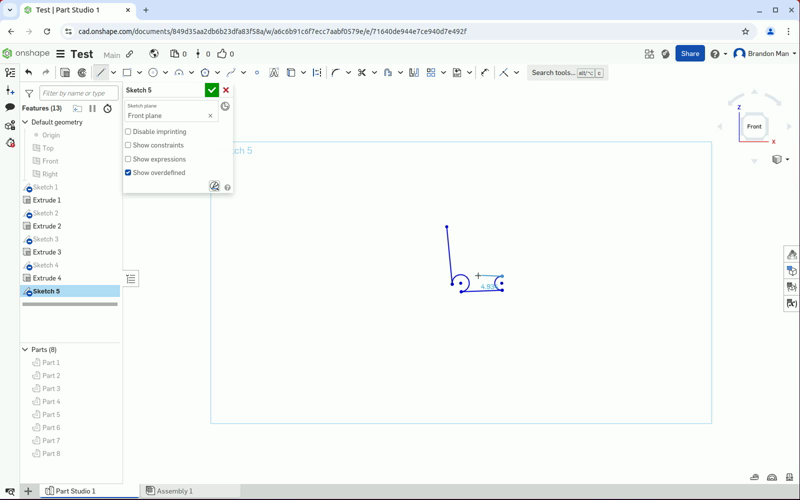
click(478, 275)
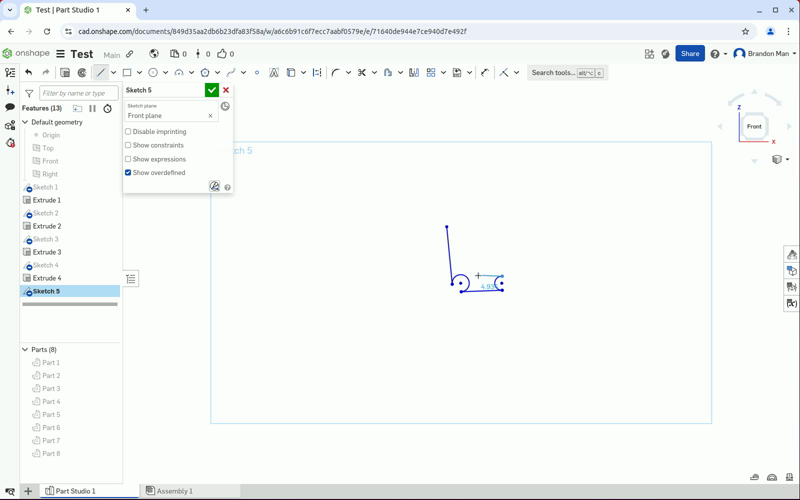
key_up(shift)
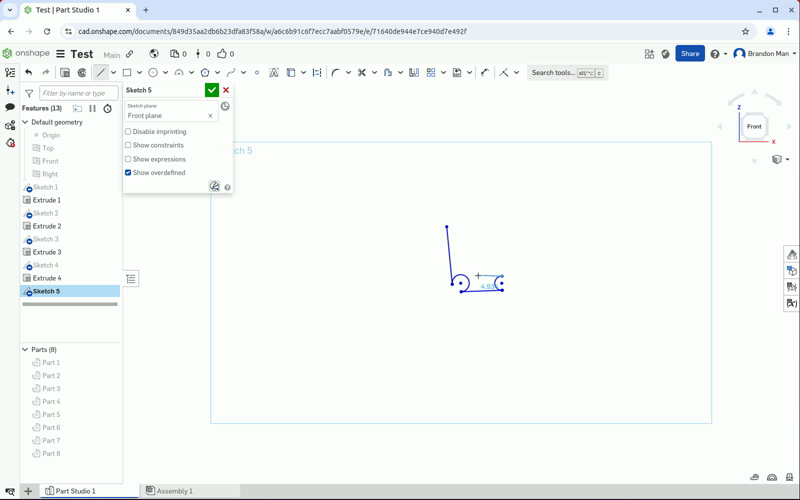
key(esc)
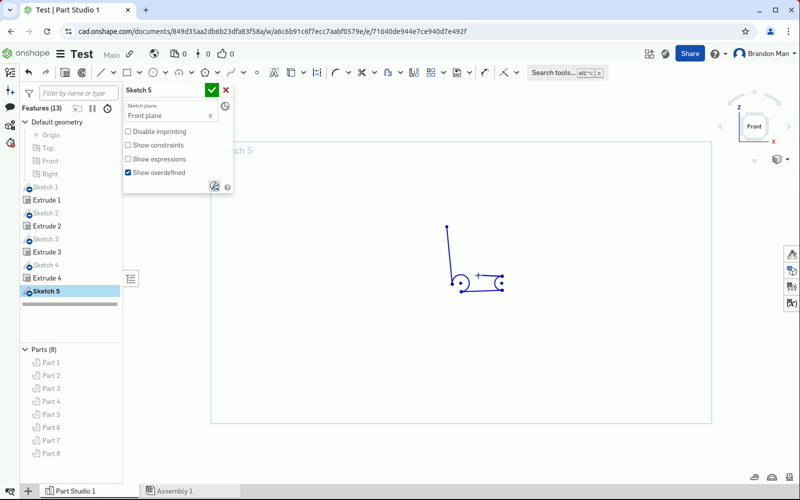
key(a)
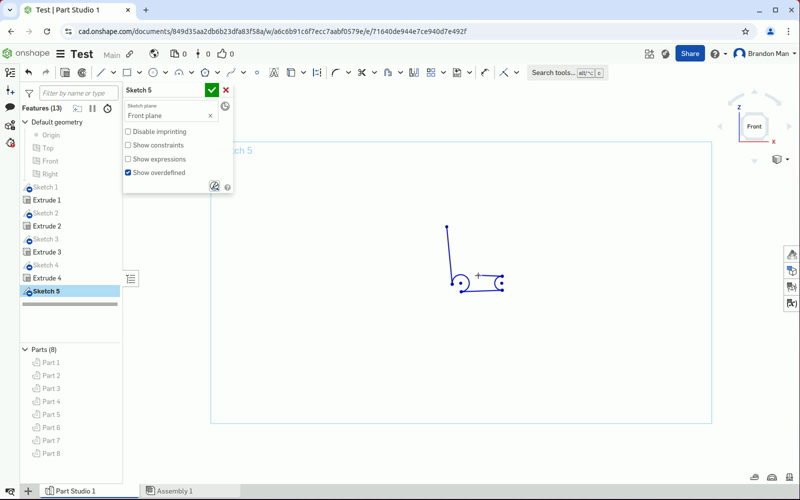
mouse_move(478, 275)
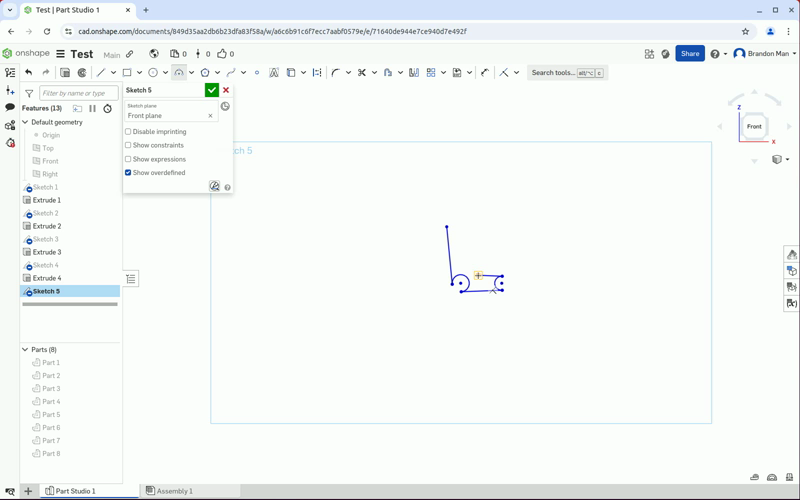
click(478, 275)
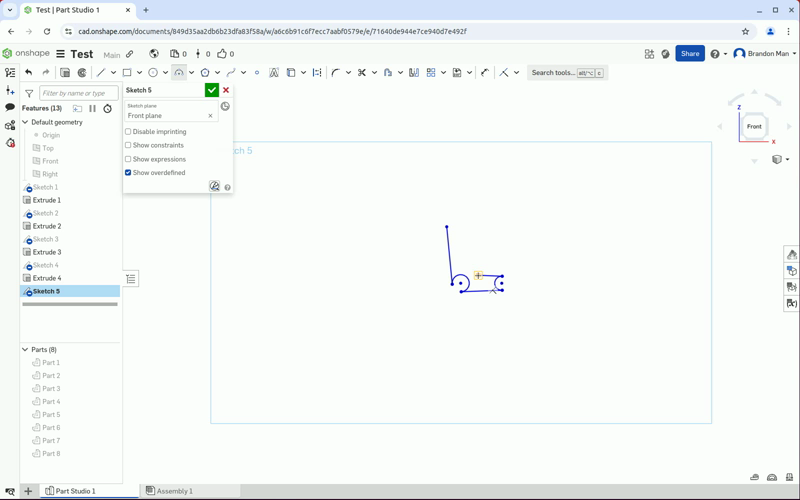
key_down(shift)
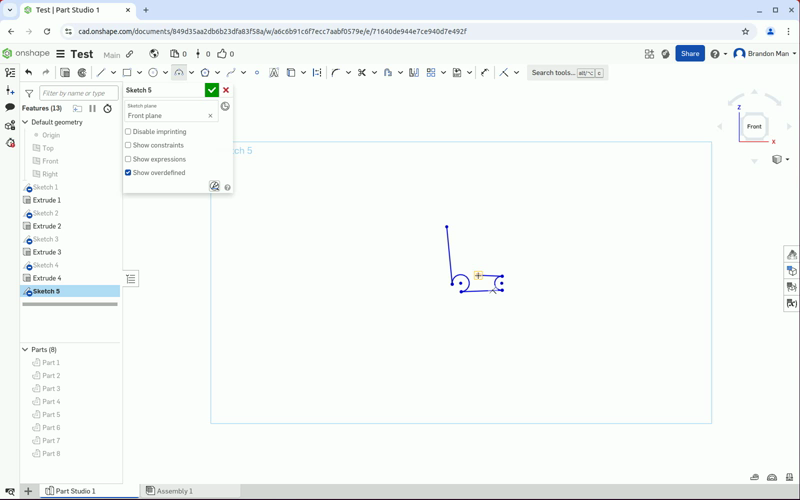
mouse_move(471, 267)
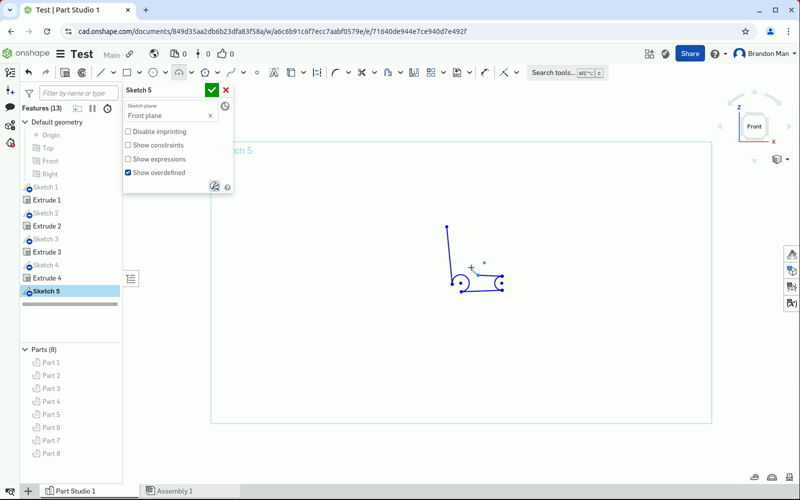
click(471, 267)
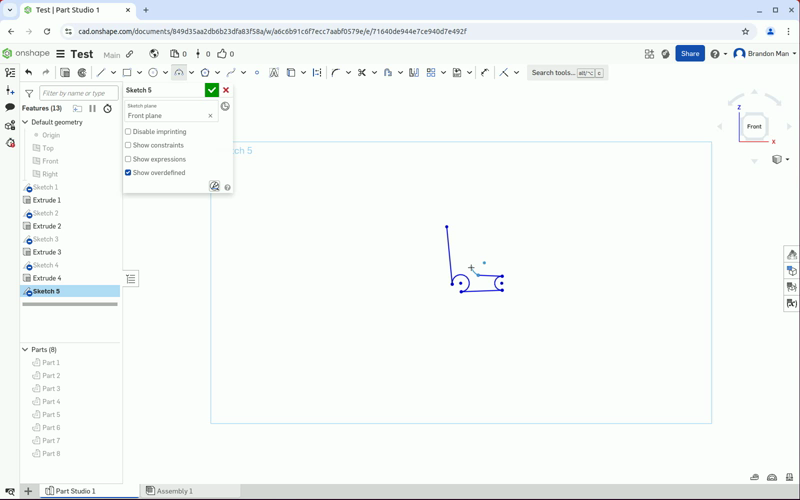
mouse_move(472, 272)
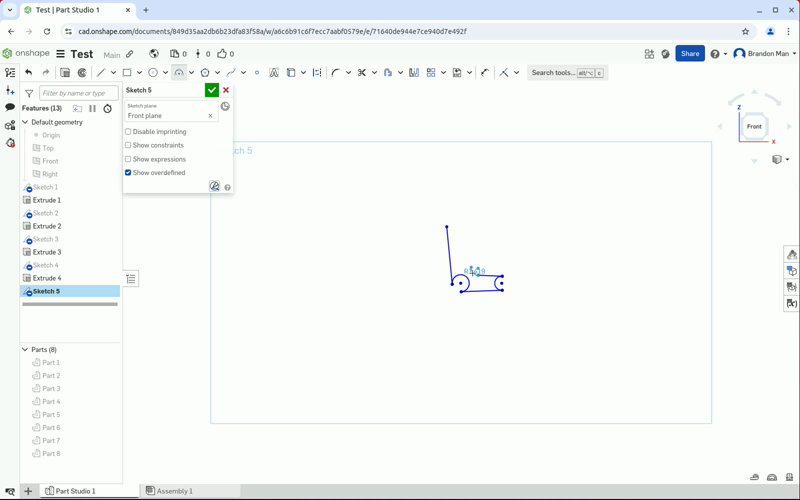
click(472, 272)
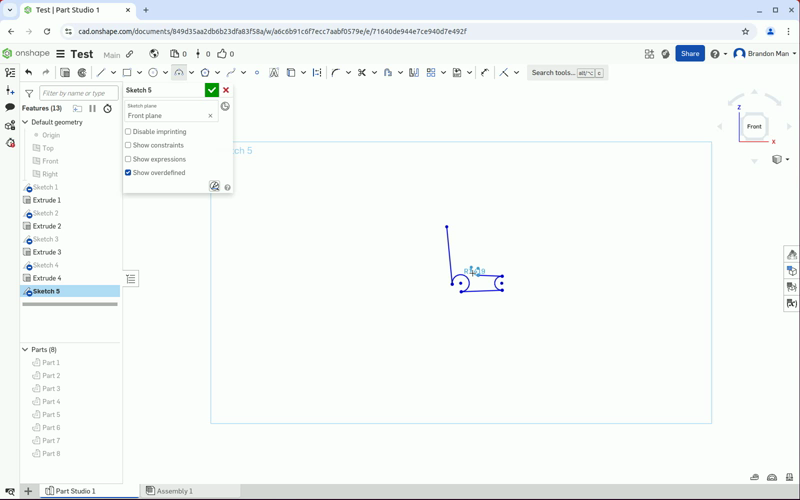
key_up(shift)
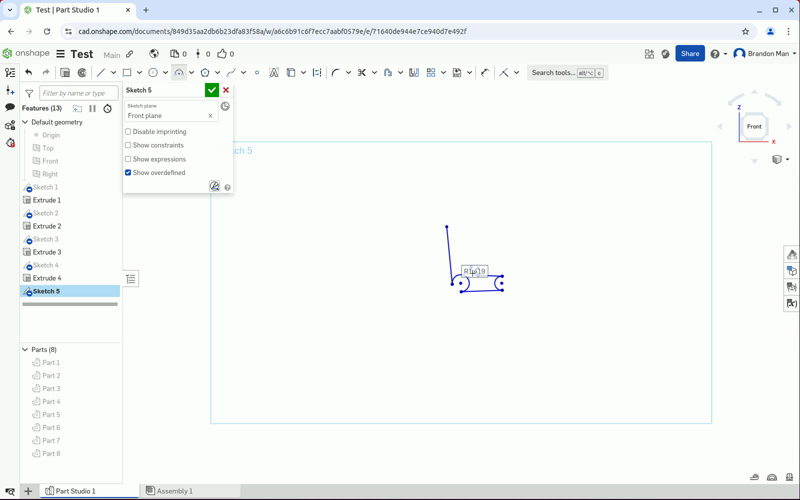
key(esc)
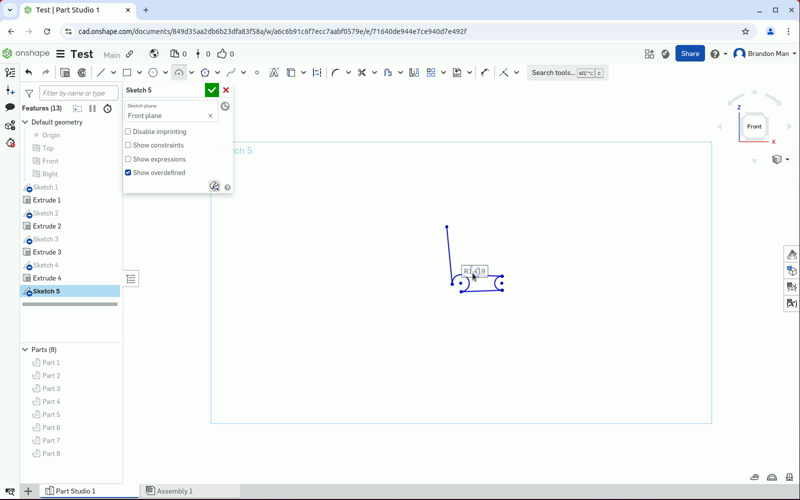
key(l)
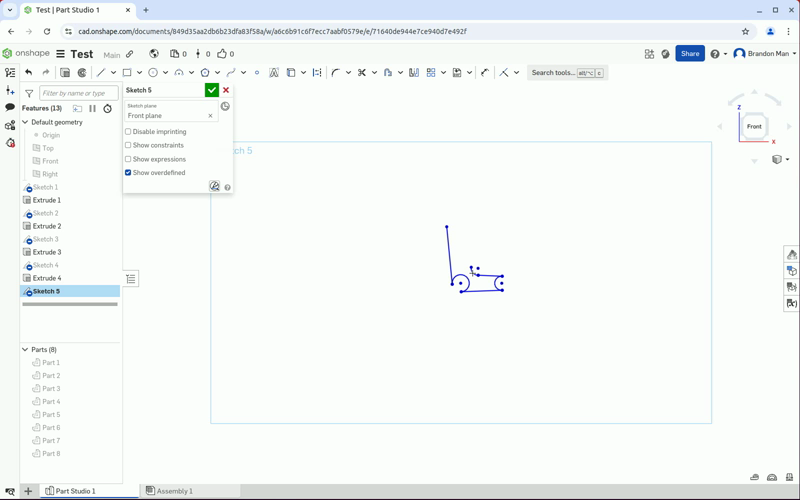
mouse_move(471, 267)
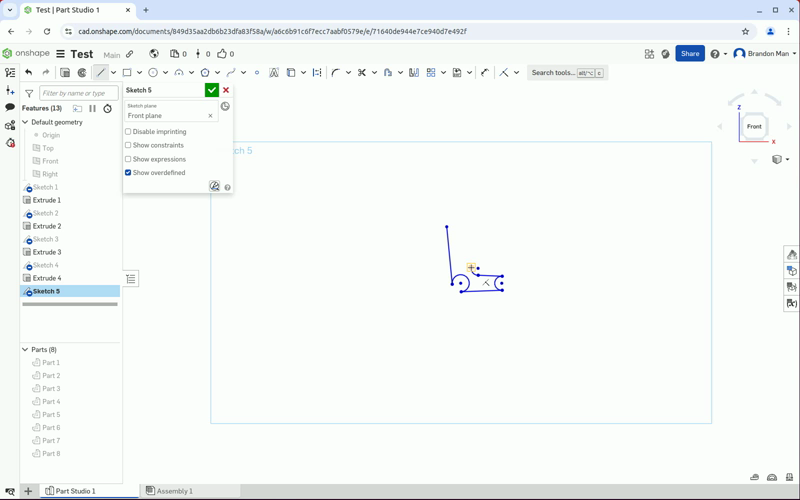
click(471, 267)
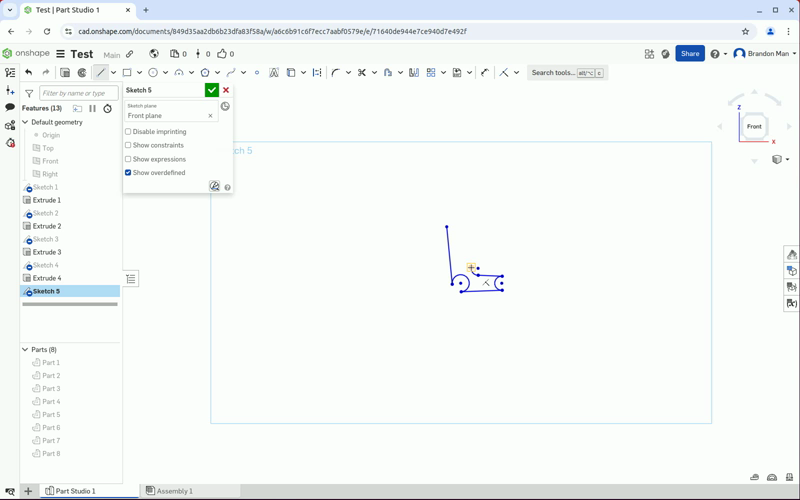
key_down(shift)
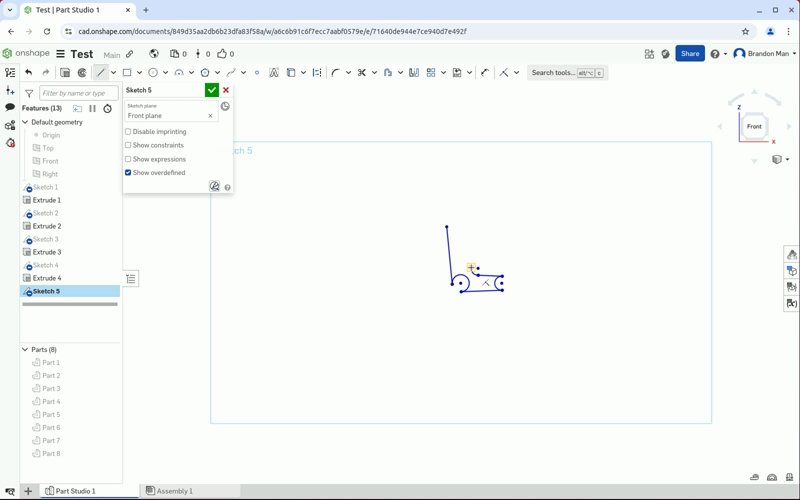
mouse_move(501, 267)
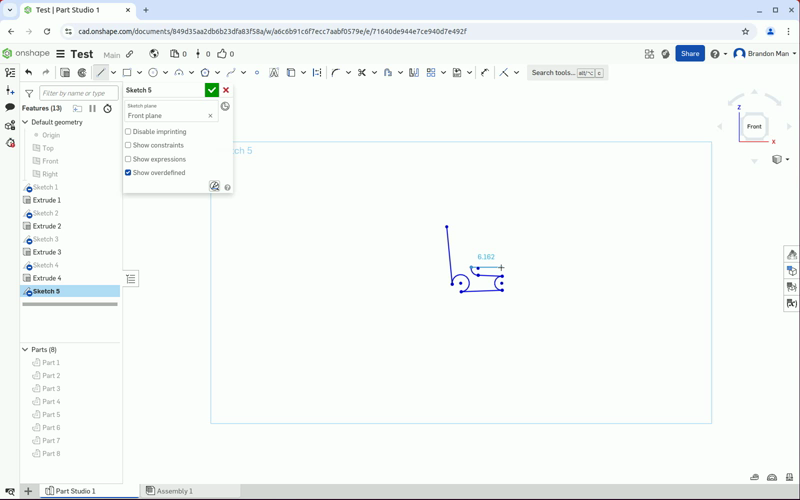
mouse_move(475, 226)
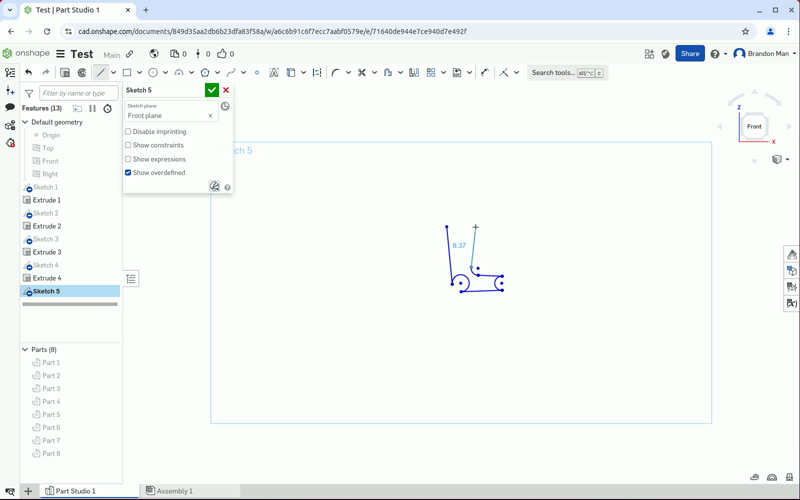
click(475, 226)
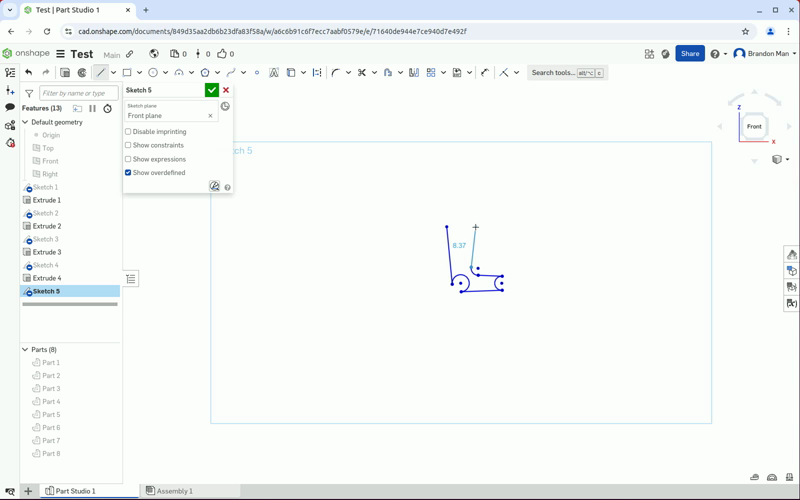
key_up(shift)
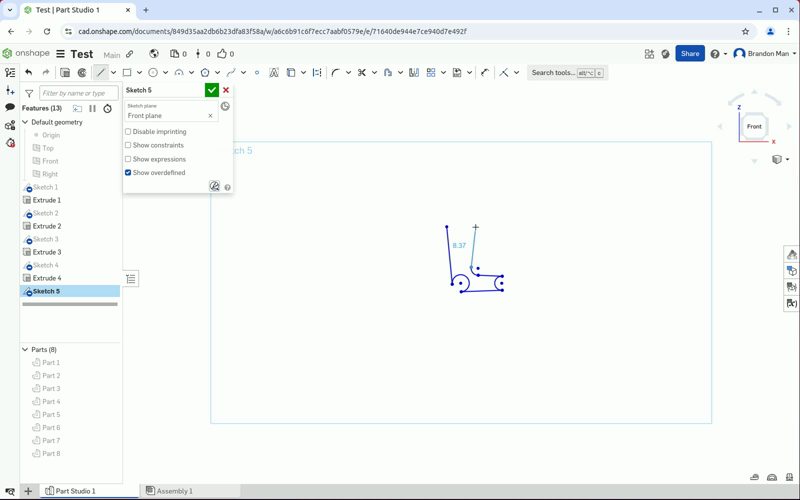
key(esc)
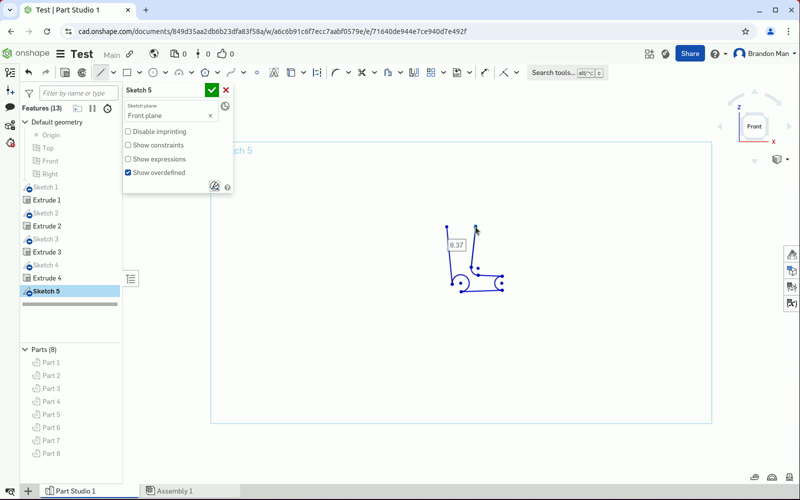
key(a)
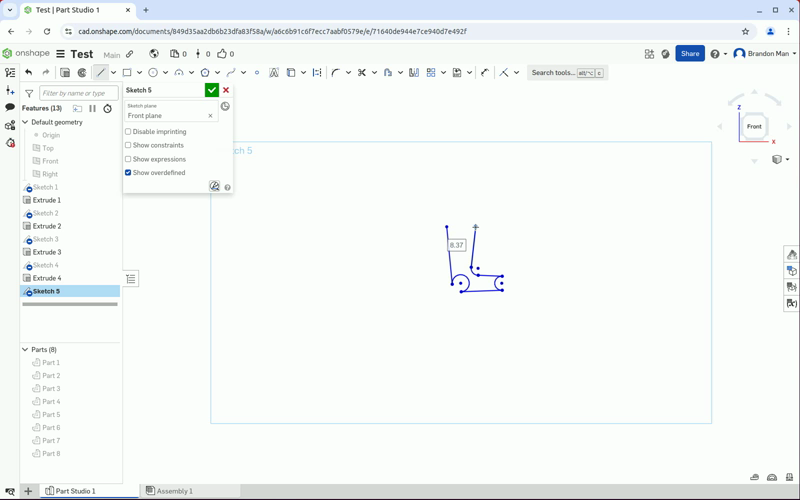
mouse_move(475, 226)
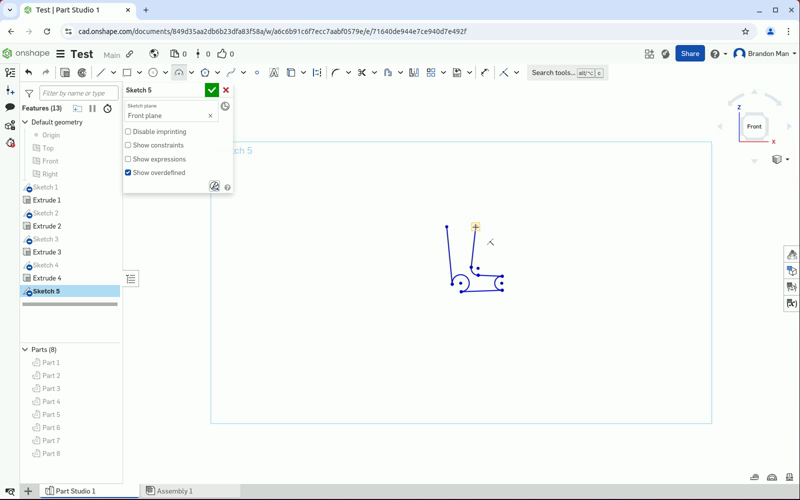
click(475, 226)
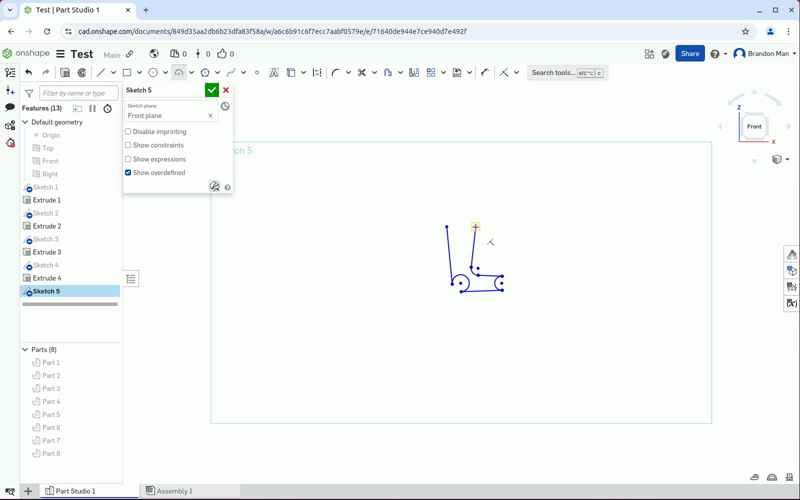
mouse_move(446, 226)
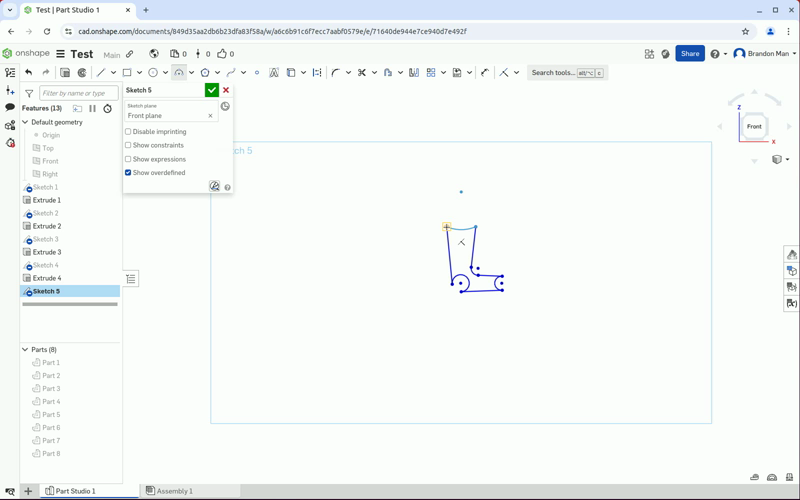
click(446, 226)
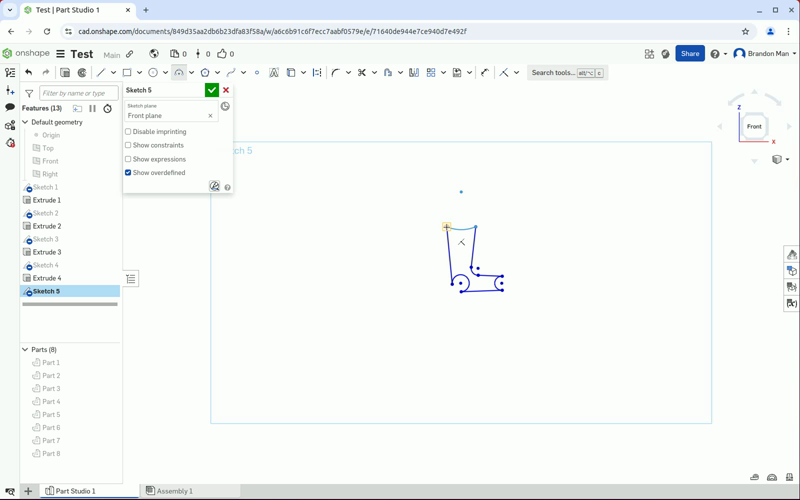
key_down(shift)
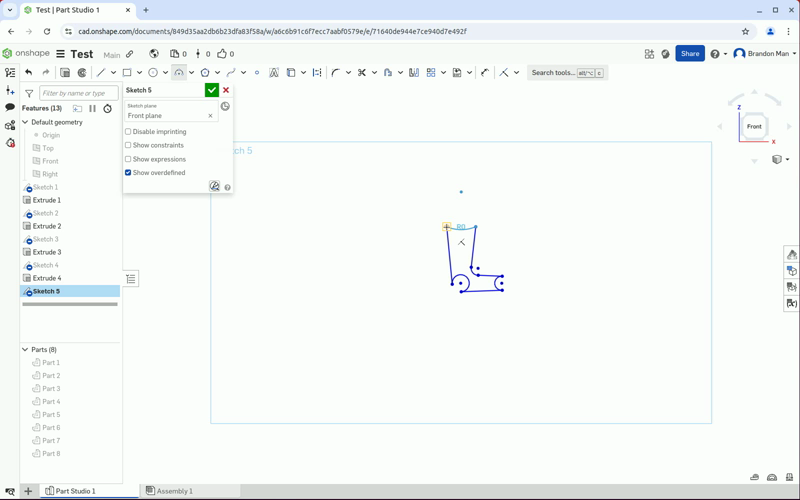
mouse_move(461, 239)
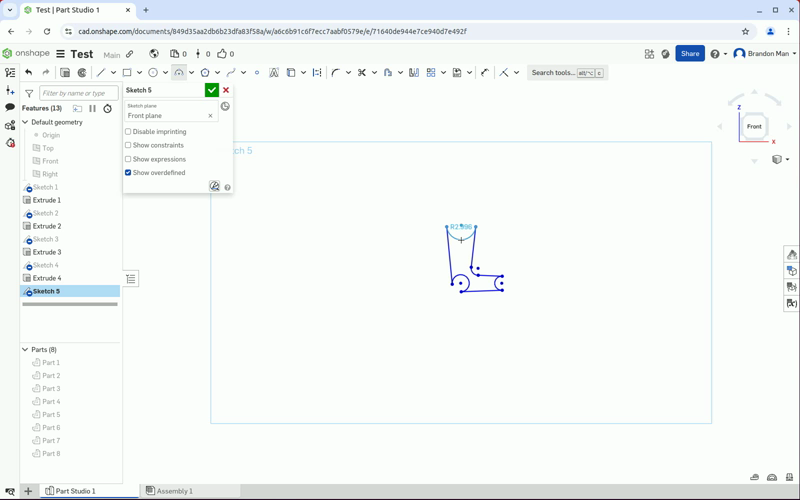
click(461, 239)
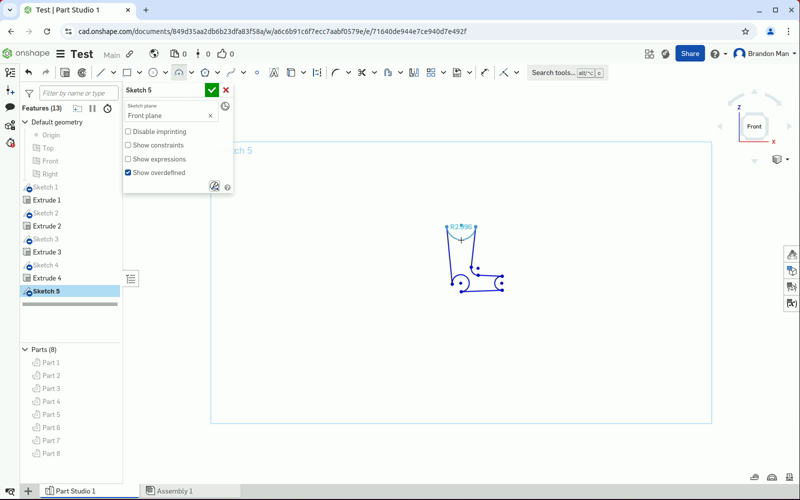
key_up(shift)
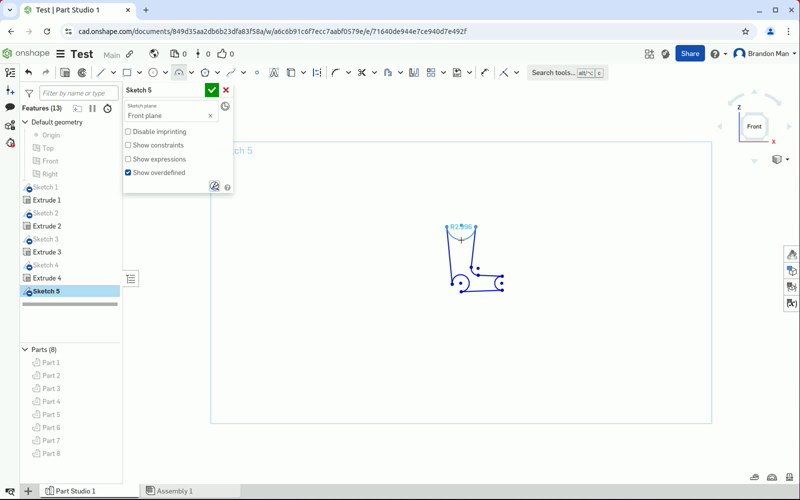
key(esc)
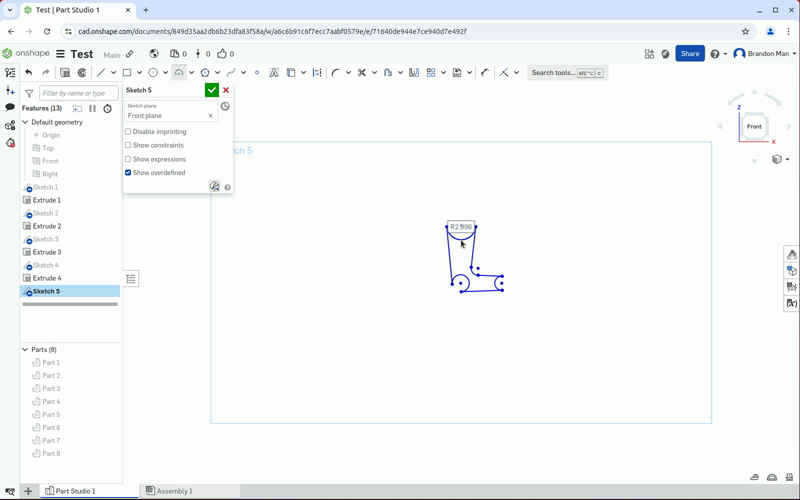
mouse_move(461, 252)
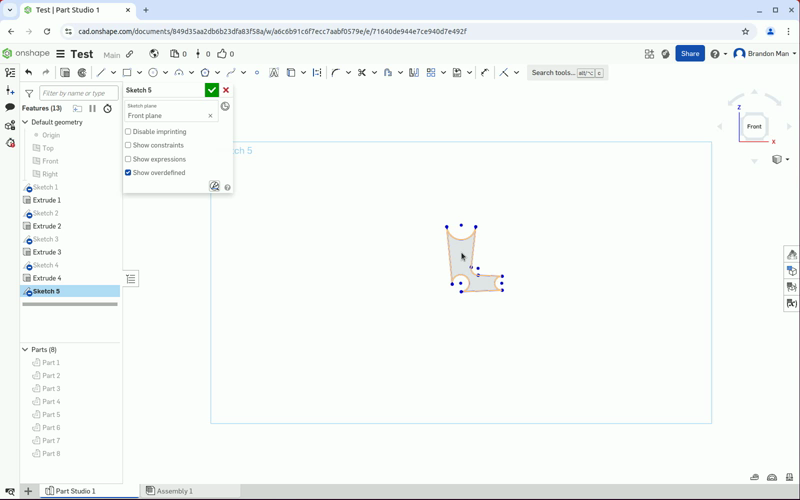
scroll(6)
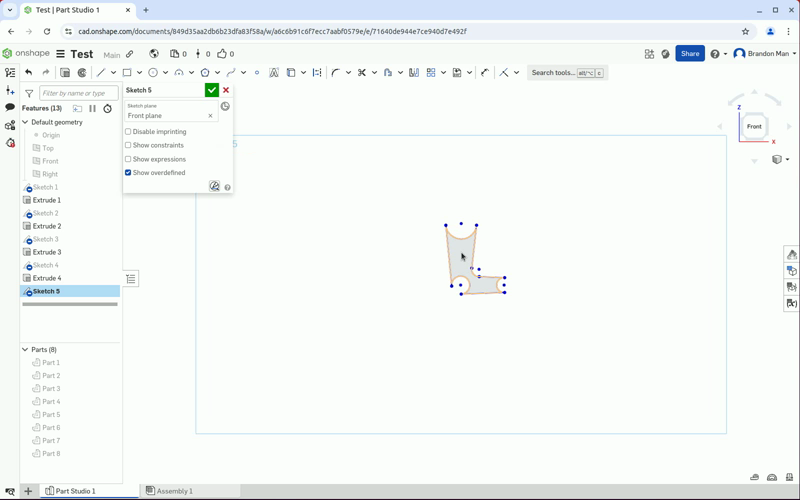
scroll(6)
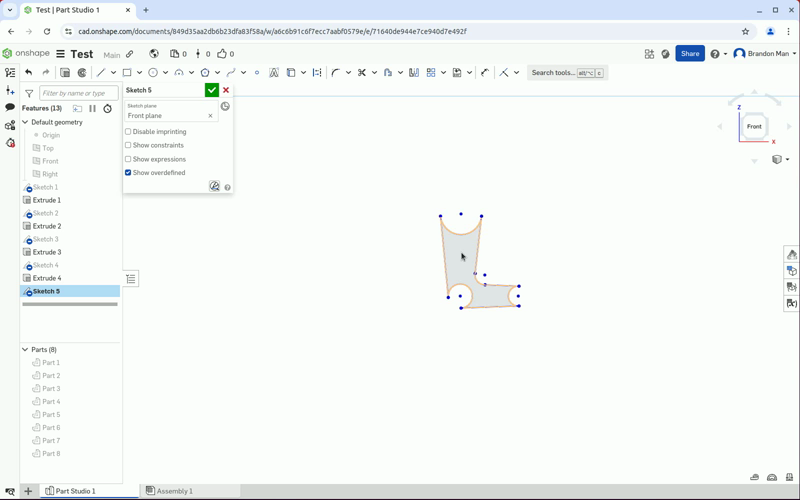
scroll(6)
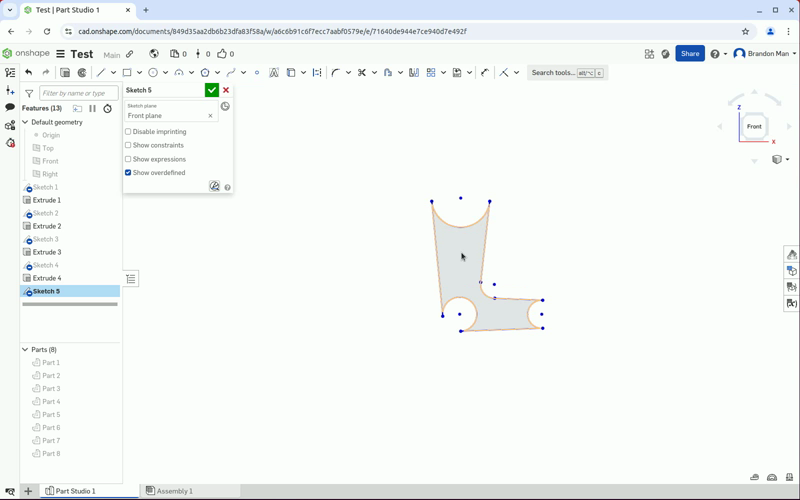
scroll(6)
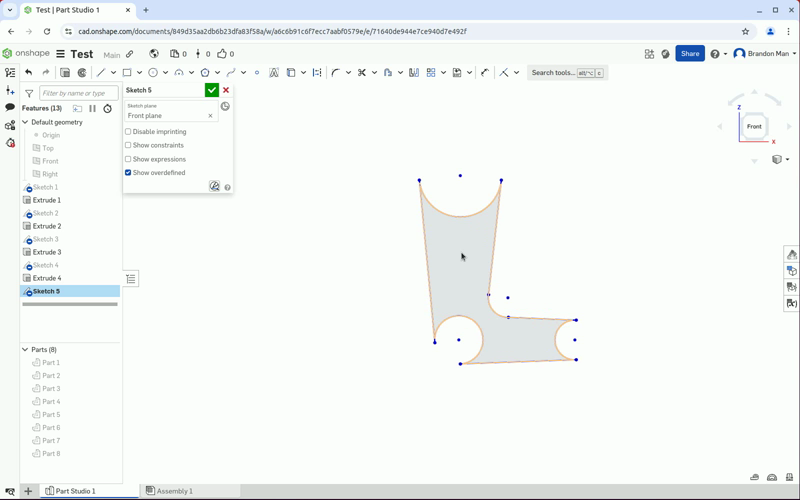
scroll(6)
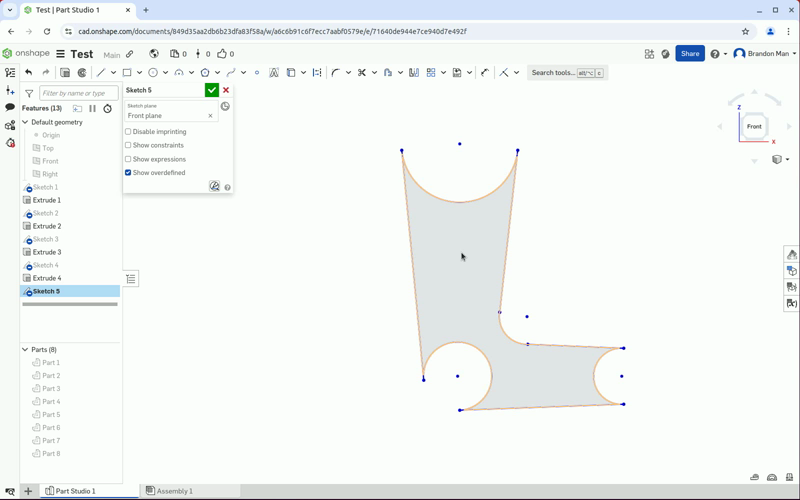
scroll(6)
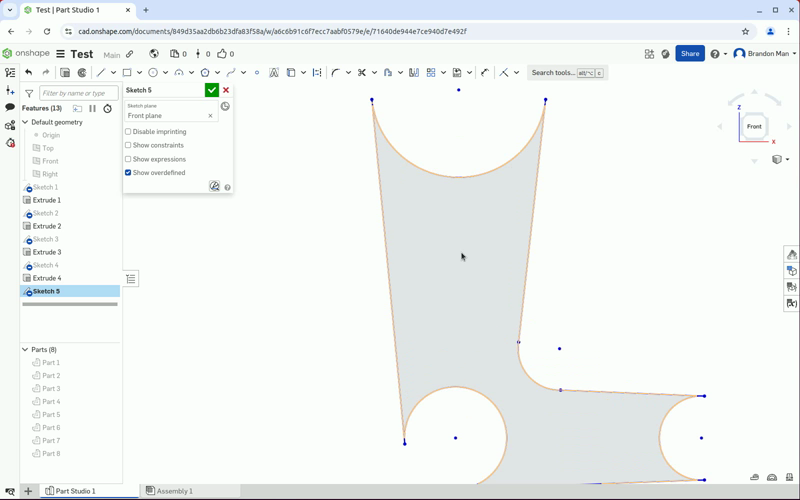
scroll(6)
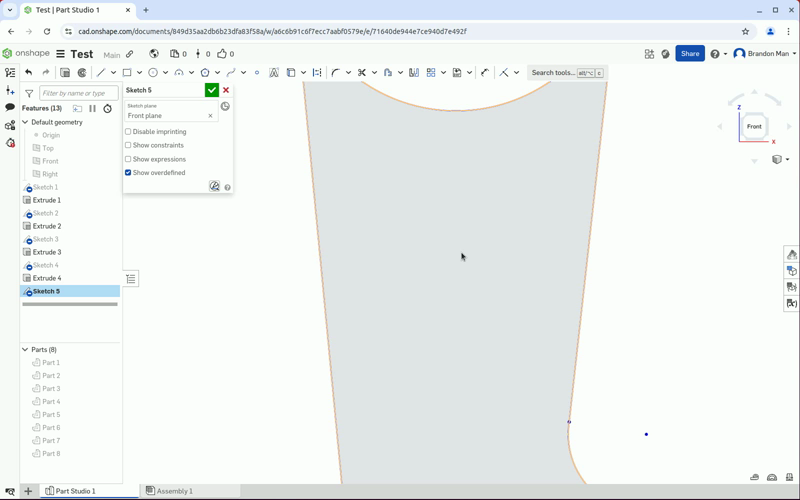
click(461, 252)
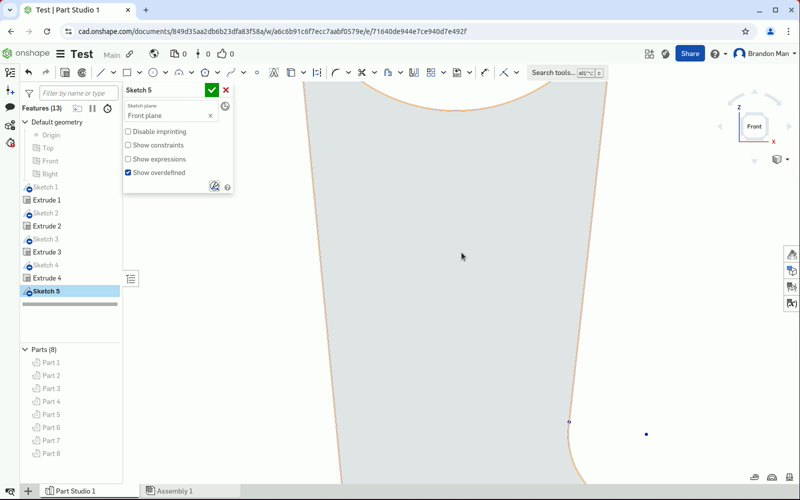
scroll(-6)
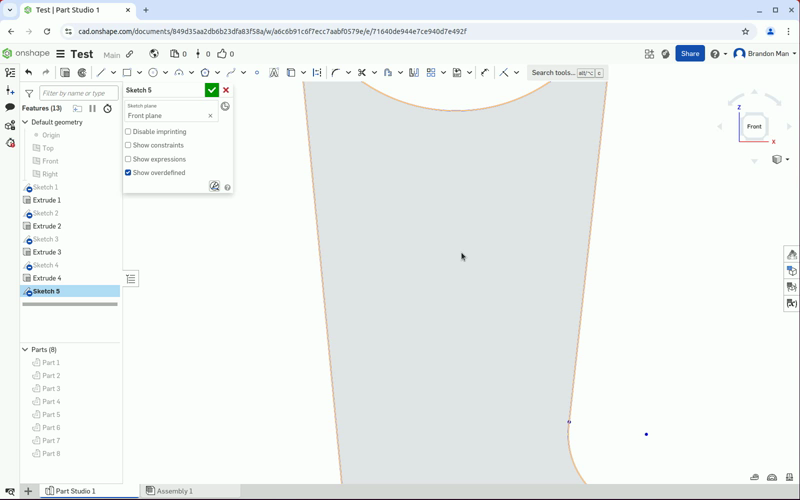
scroll(-6)
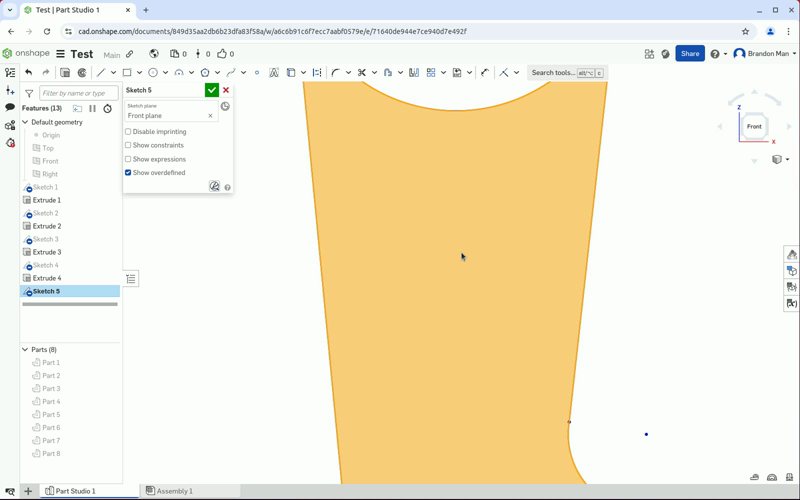
scroll(-6)
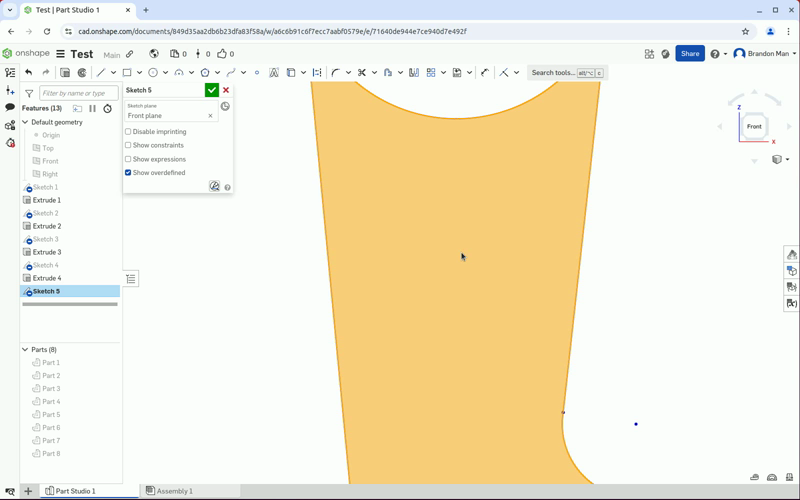
scroll(-6)
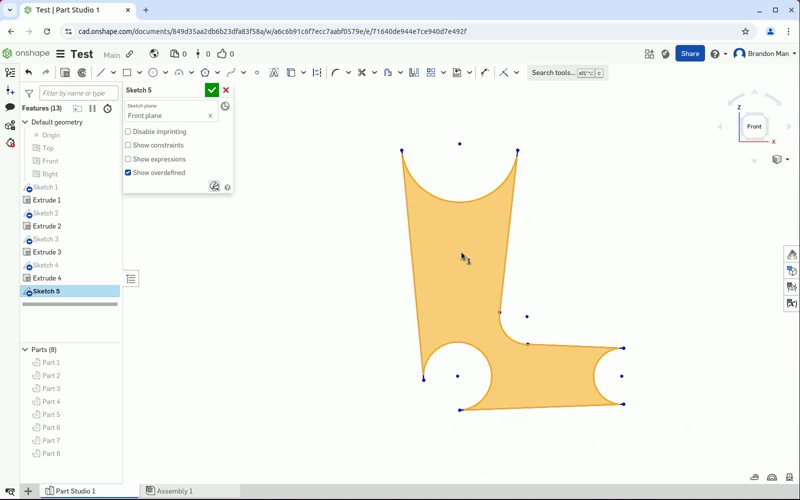
scroll(-6)
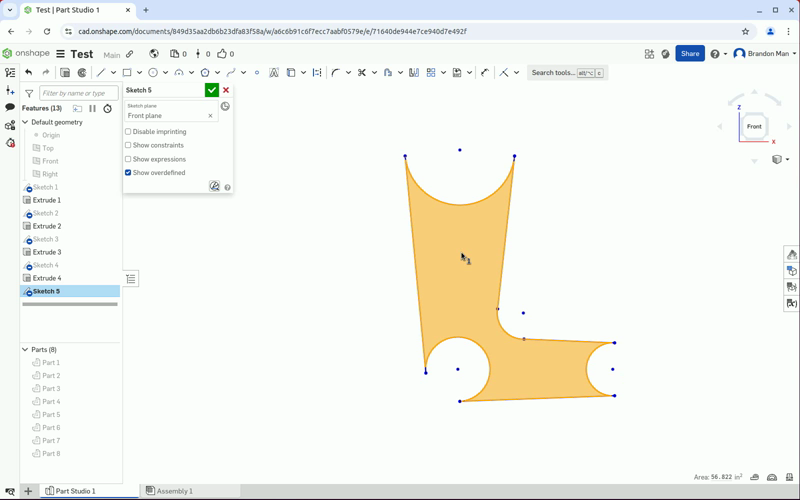
scroll(-6)
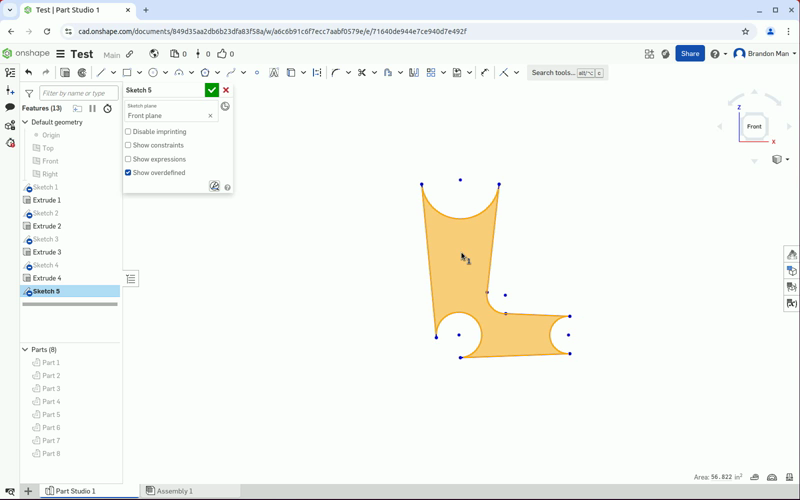
scroll(-6)
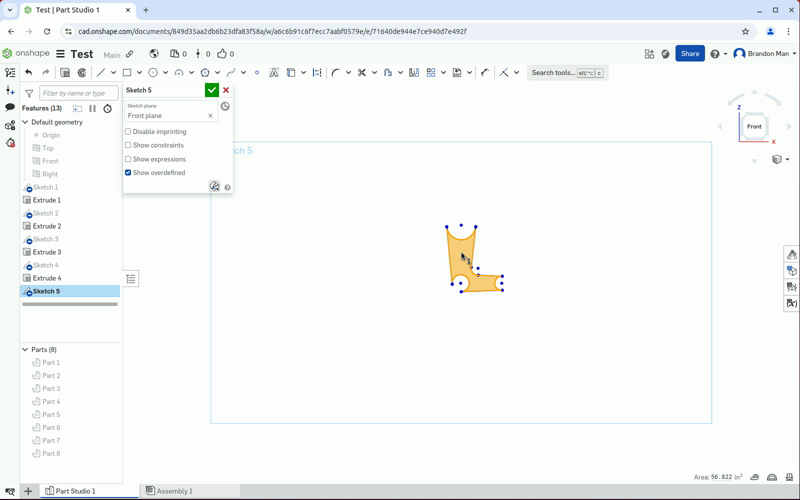
mouse_move(73, 352)
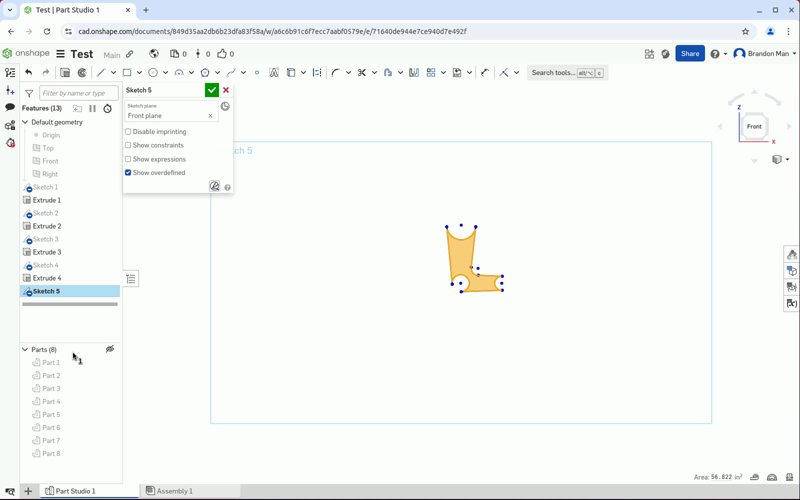
key(shift+y)
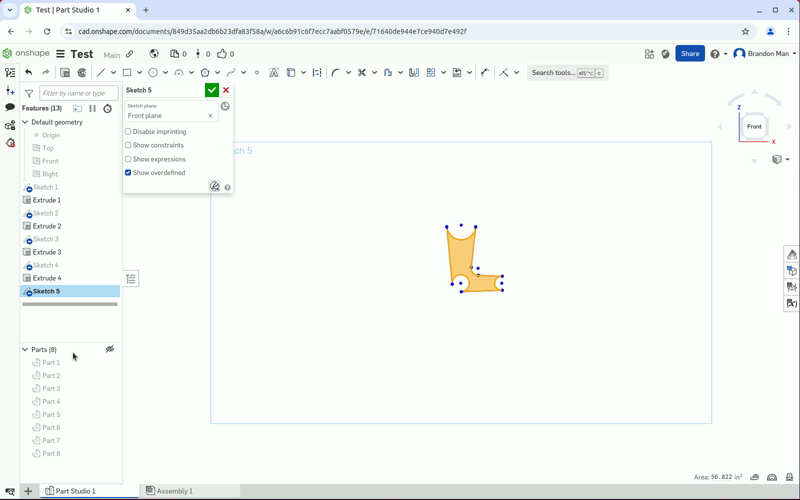
key(shift+e)
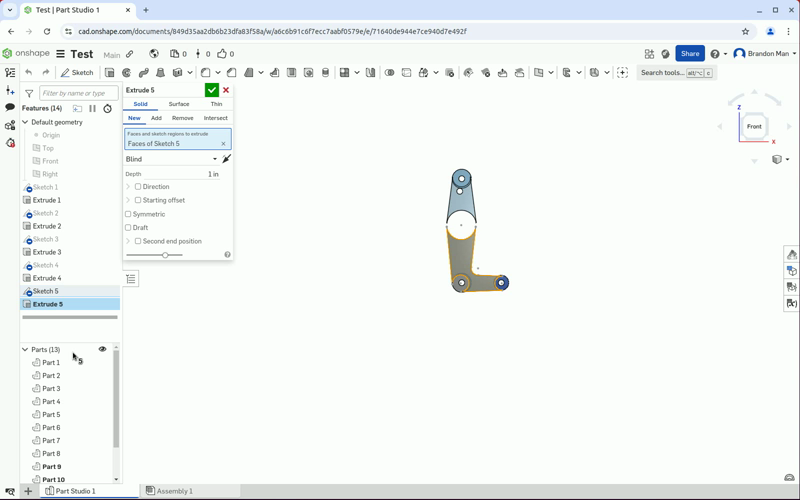
mouse_move(143, 106)
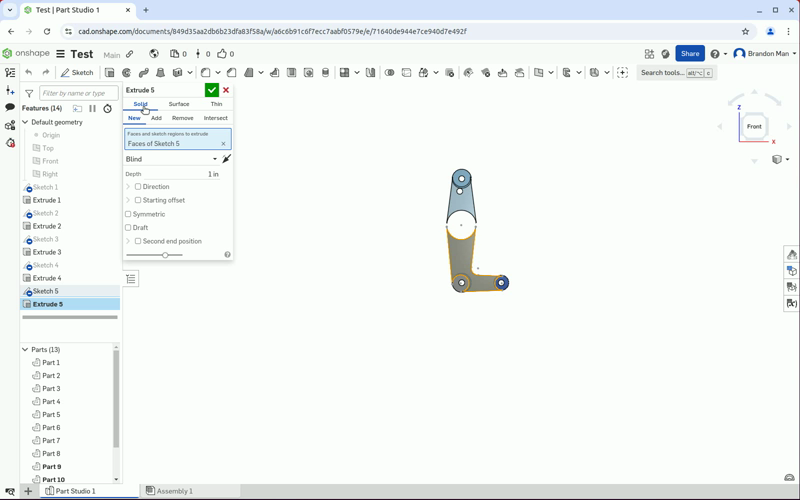
click(143, 106)
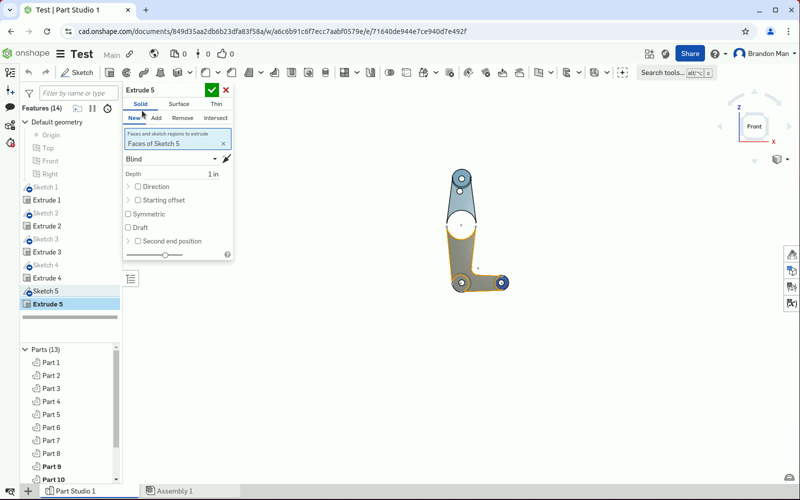
mouse_move(137, 120)
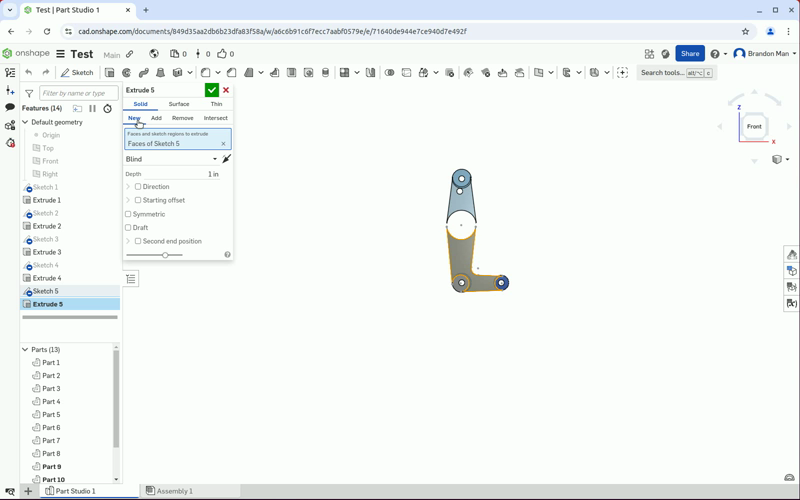
click(137, 120)
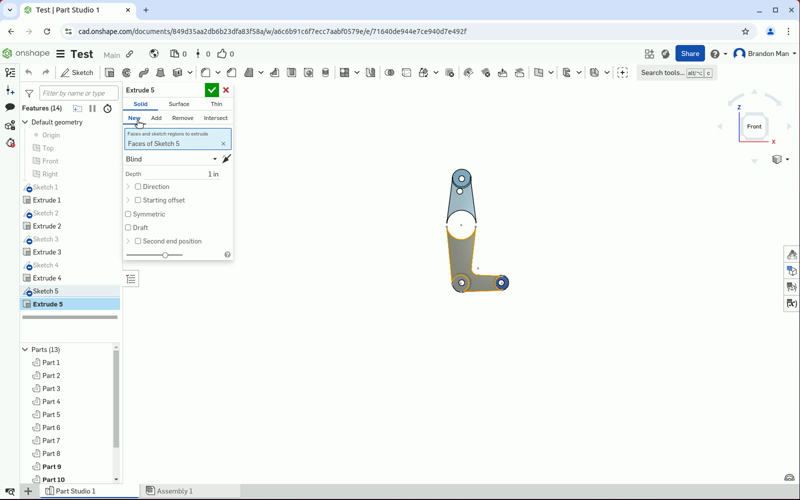
key(tab, 4)
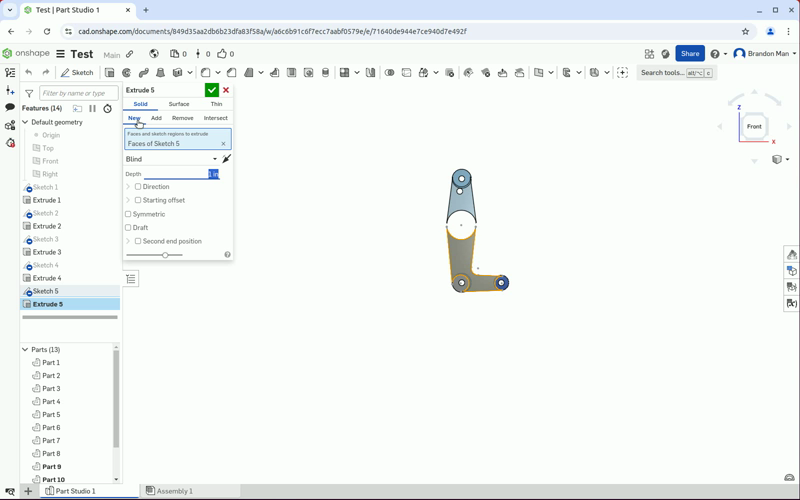
text(0.481)
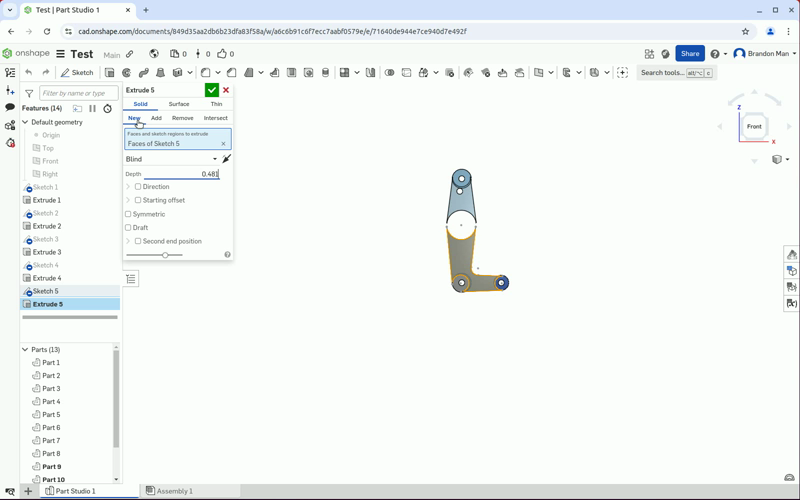
key(enter)
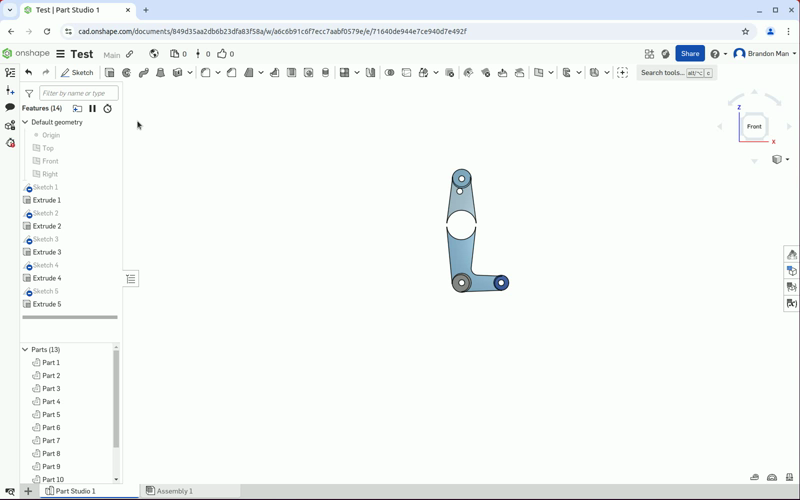
key(shift+h)
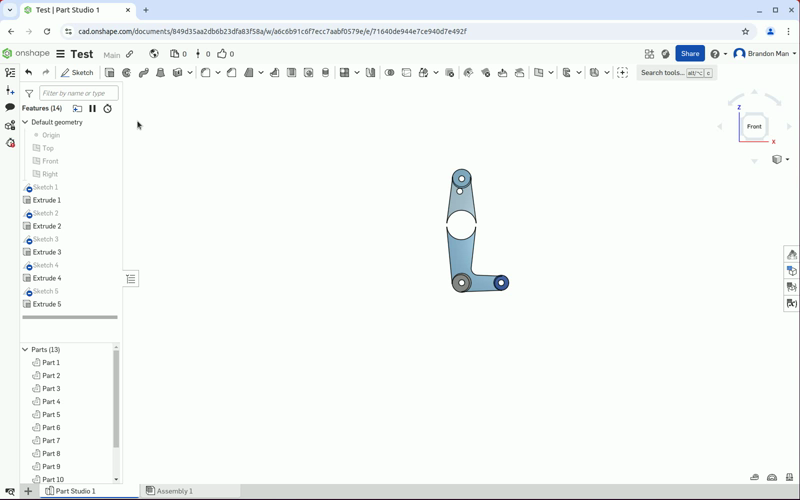
key(shift+h)
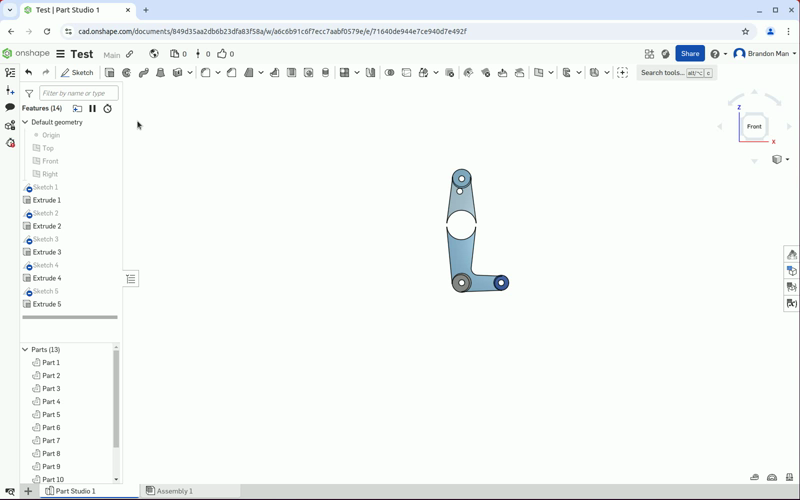
mouse_move(73, 189)
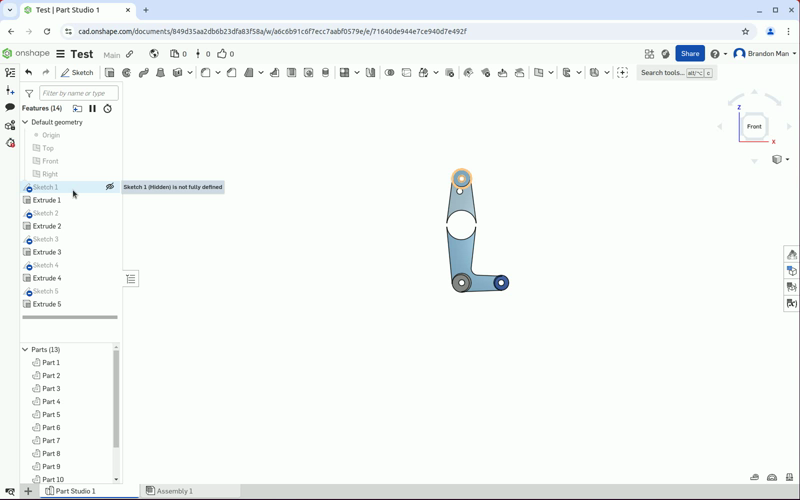
click(73, 189)
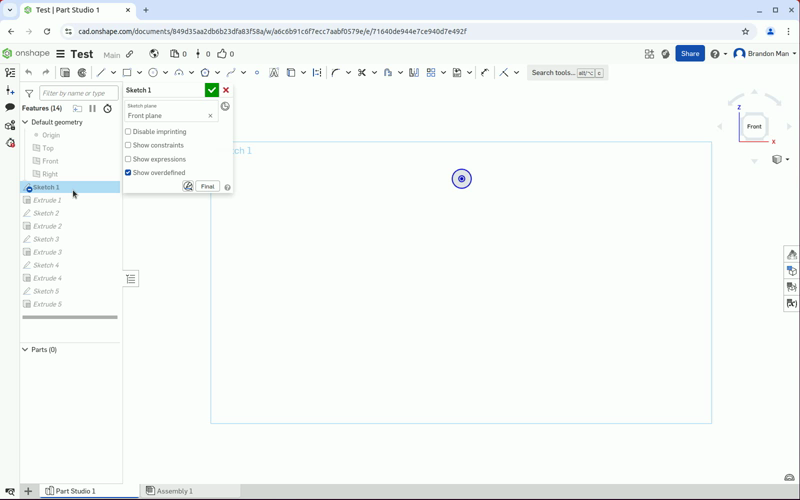
mouse_move(229, 92)
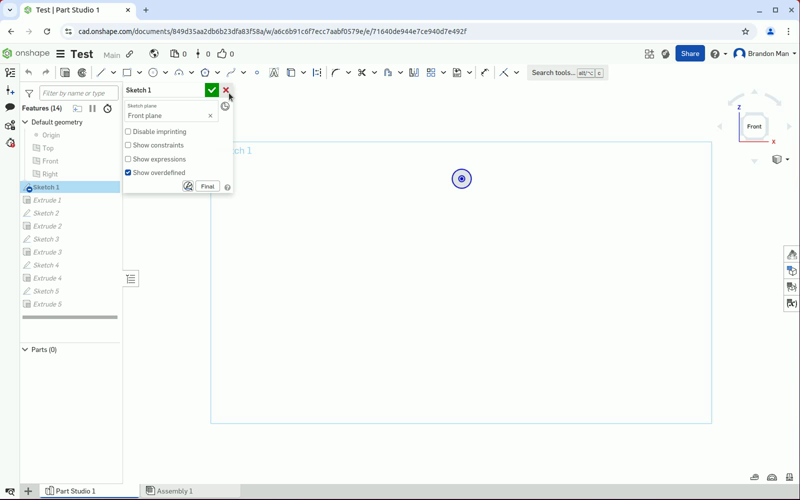
click(229, 92)
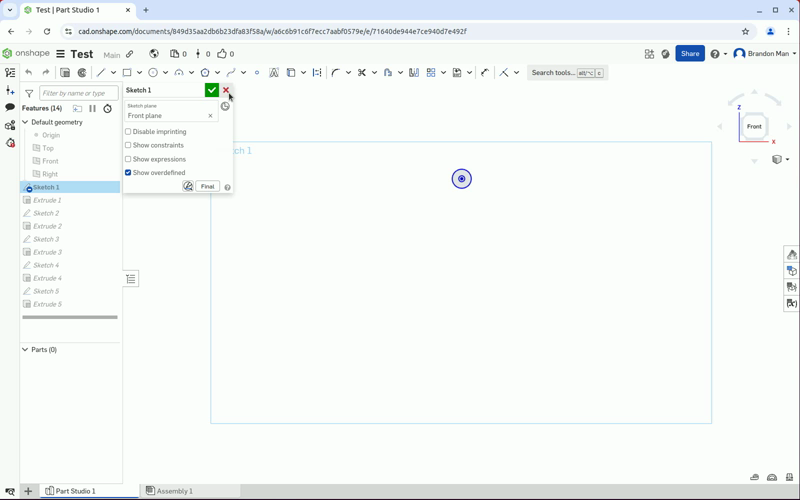
key(shift+s)
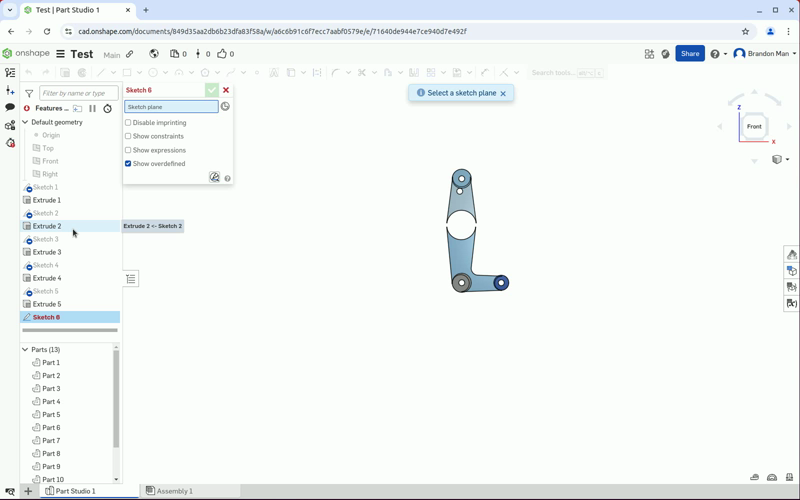
scroll(3)
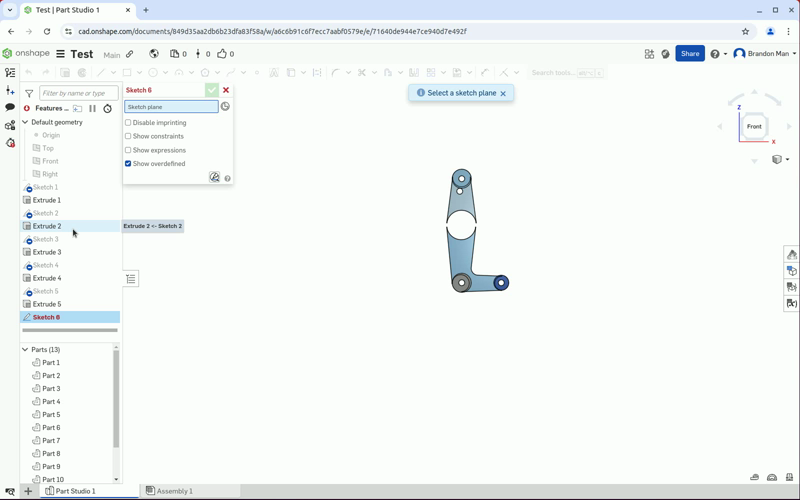
mouse_move(73, 163)
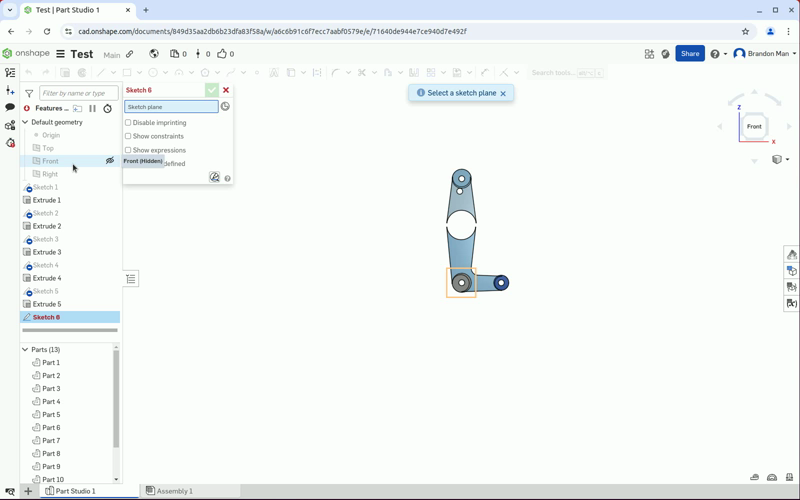
click(73, 163)
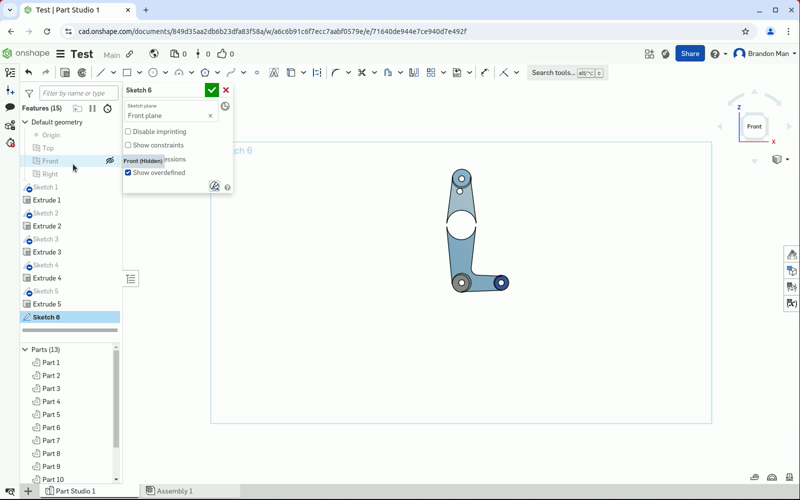
mouse_move(69, 352)
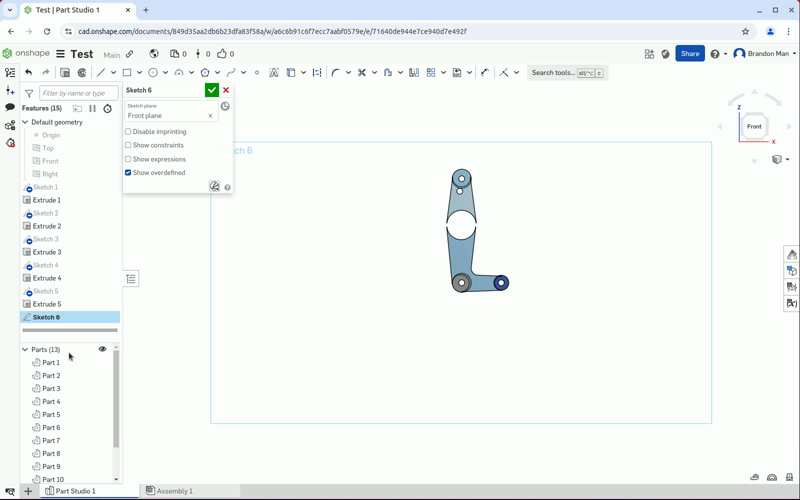
key(y)
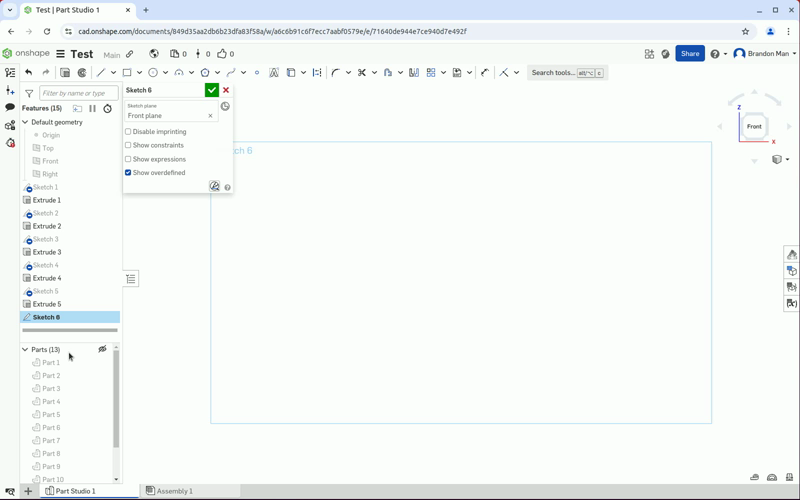
key(c)
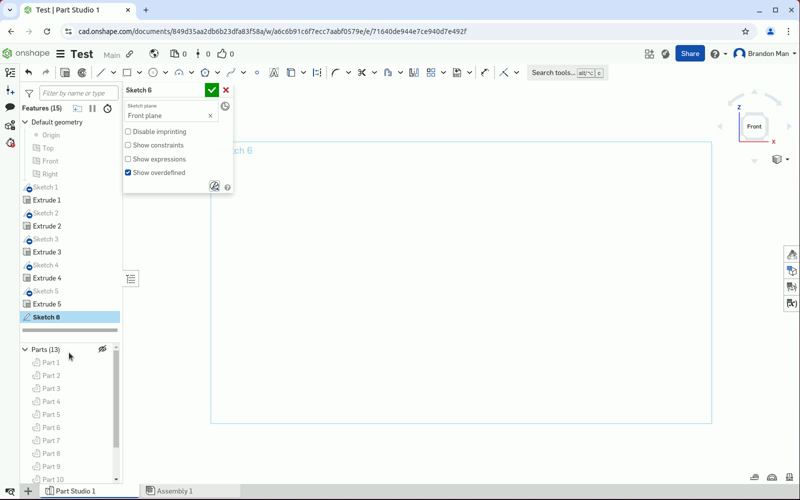
key_down(shift)
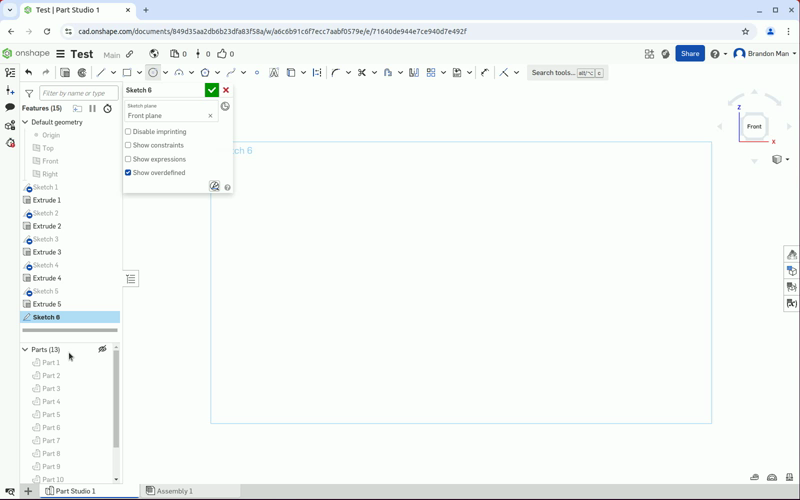
mouse_move(461, 225)
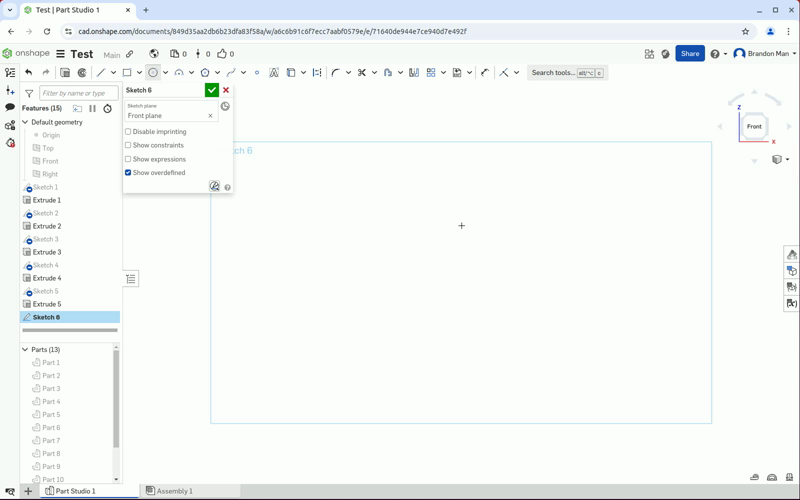
click(461, 225)
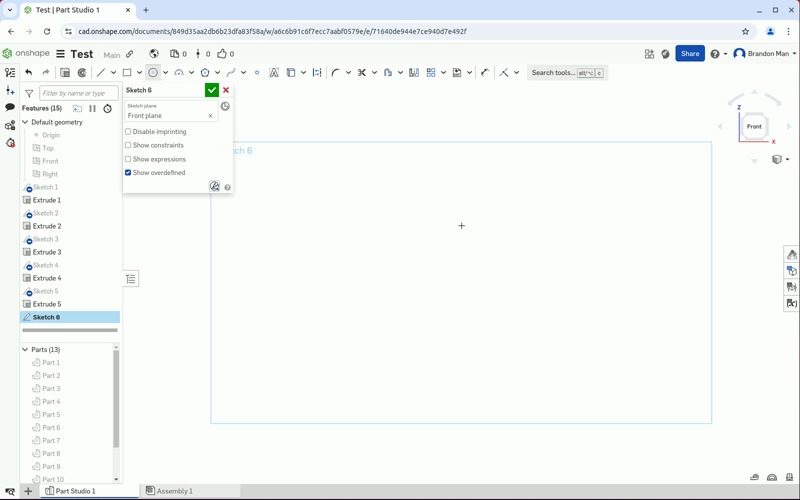
key_up(shift)
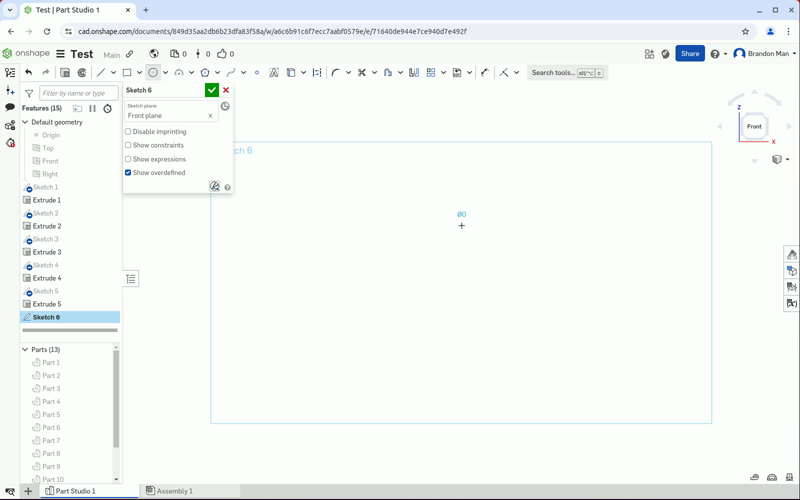
mouse_move(477, 225)
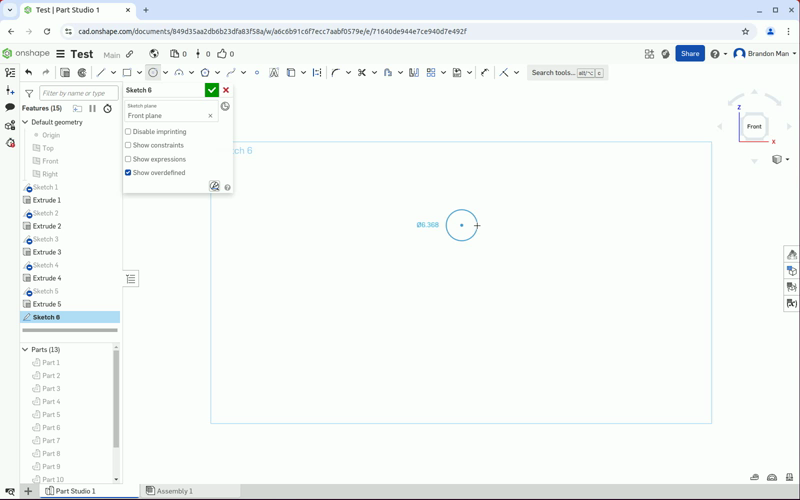
click(477, 225)
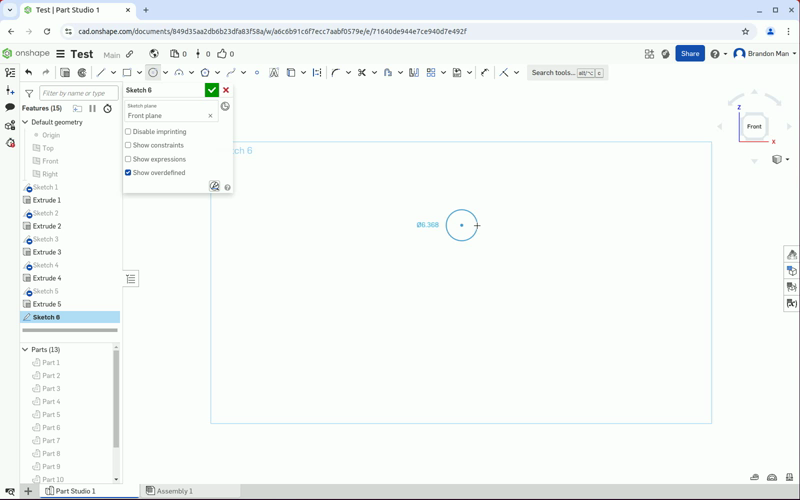
key(esc)
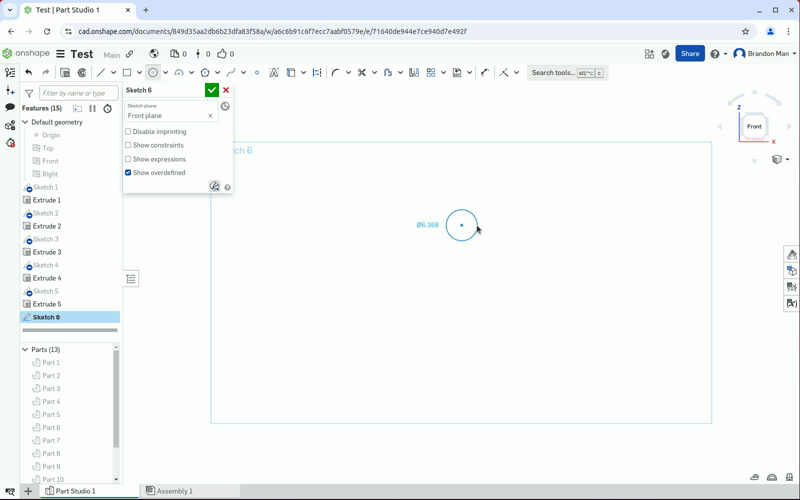
key(c)
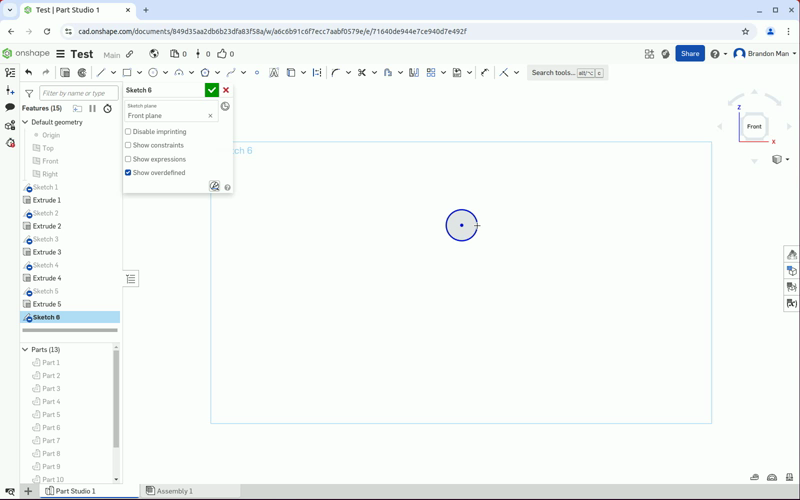
key_down(shift)
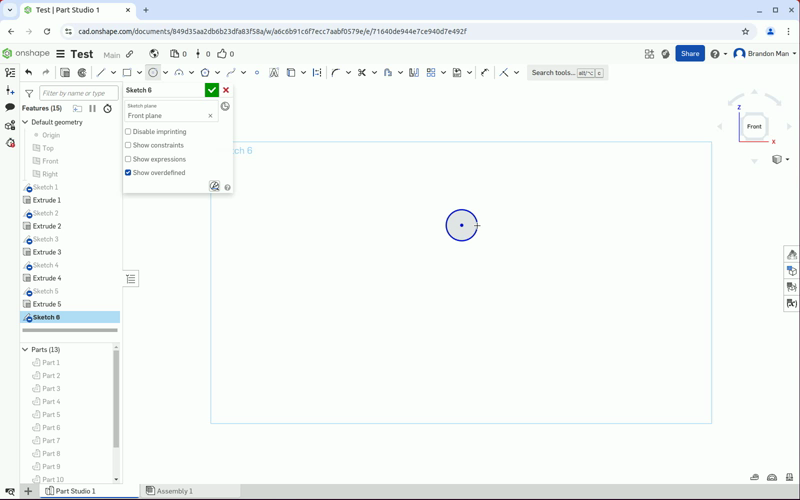
mouse_move(461, 225)
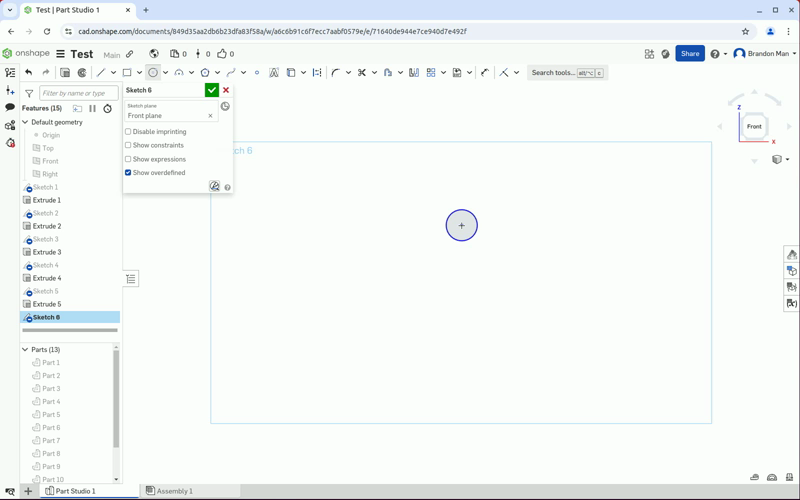
click(461, 225)
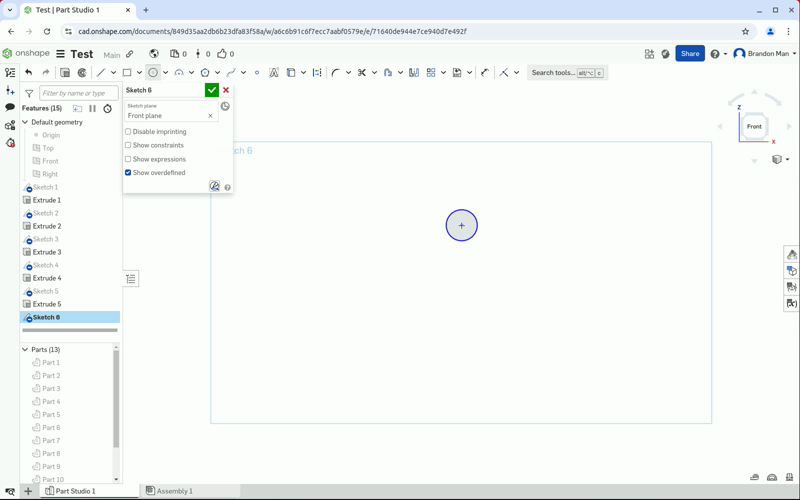
key_up(shift)
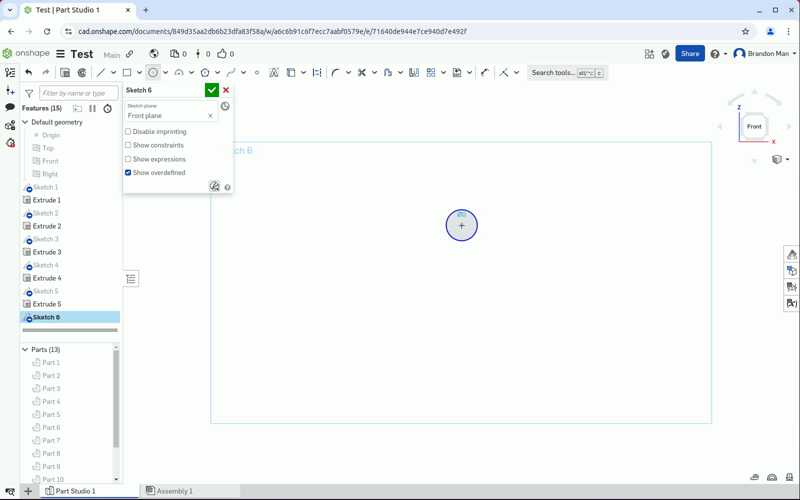
mouse_move(465, 225)
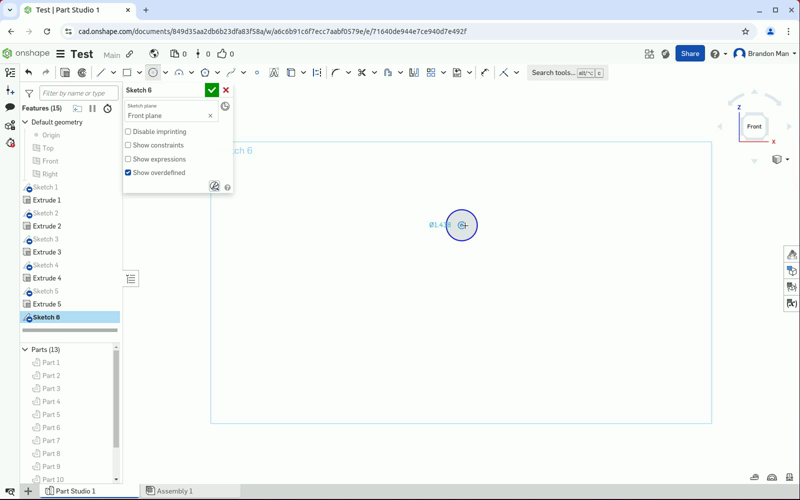
scroll(6)
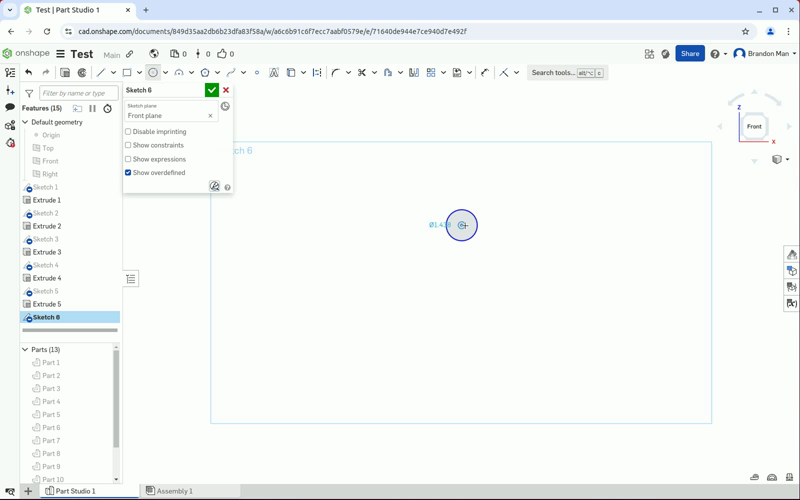
scroll(6)
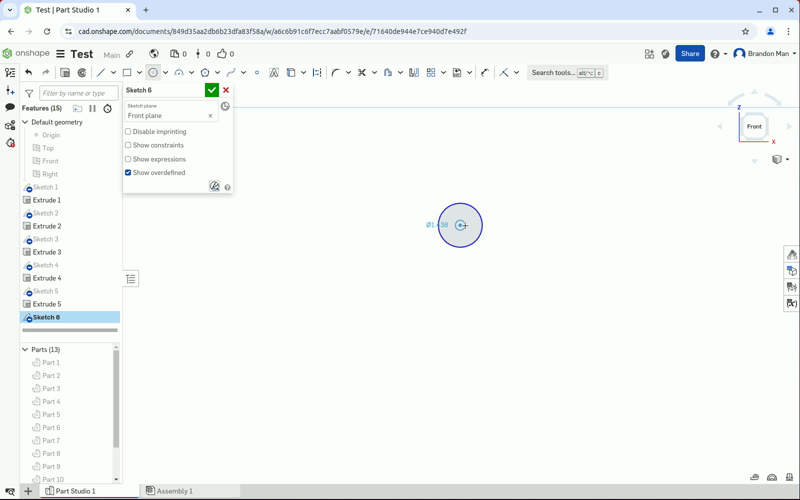
scroll(6)
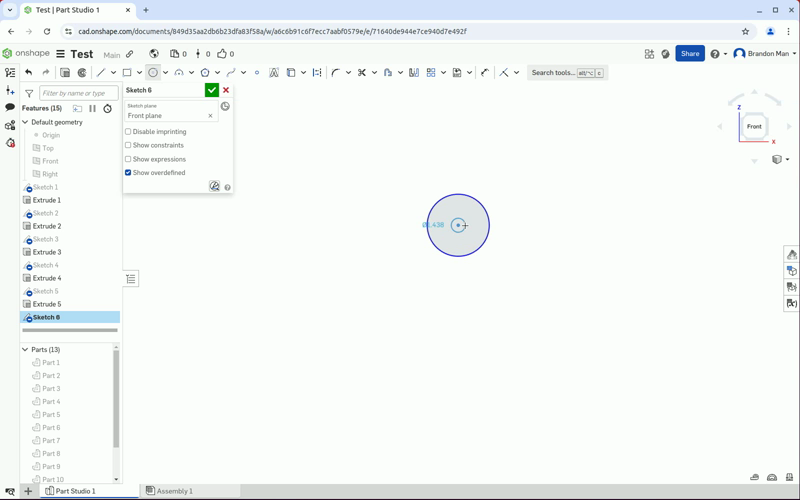
scroll(6)
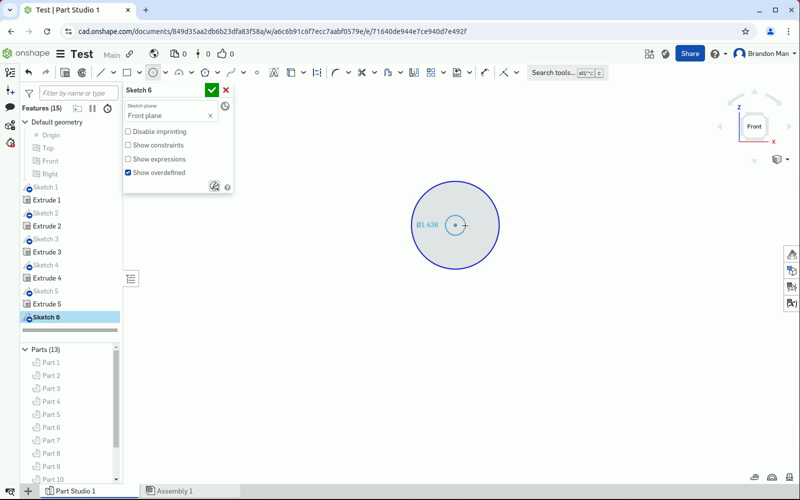
scroll(6)
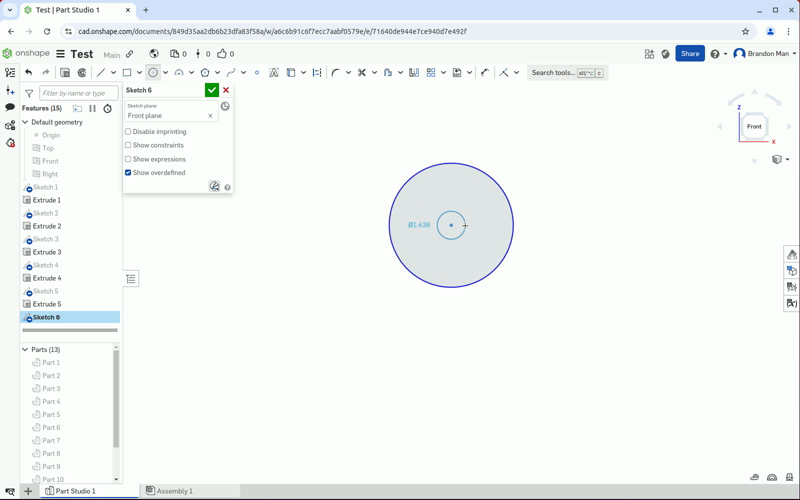
scroll(6)
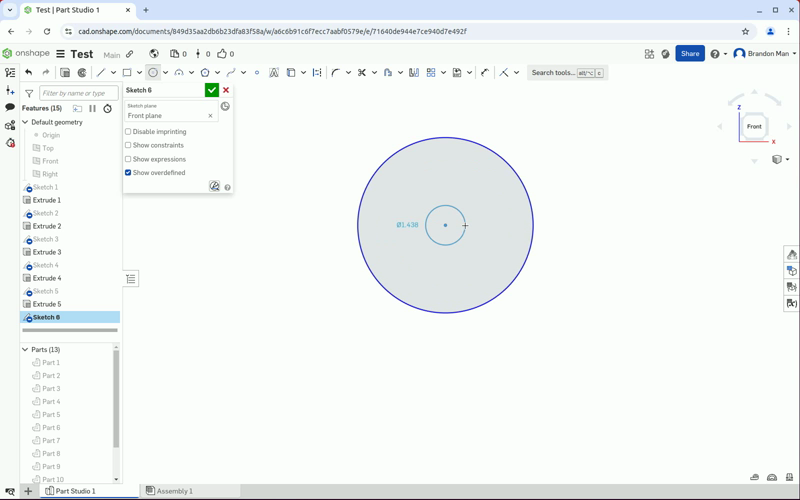
scroll(6)
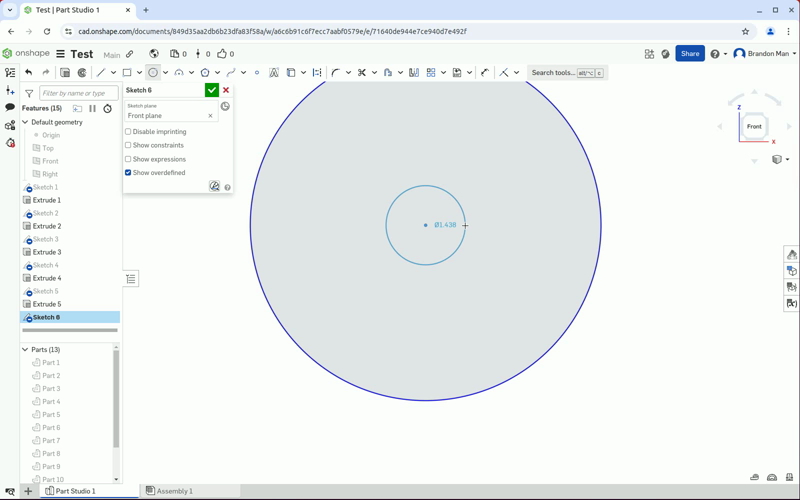
click(465, 225)
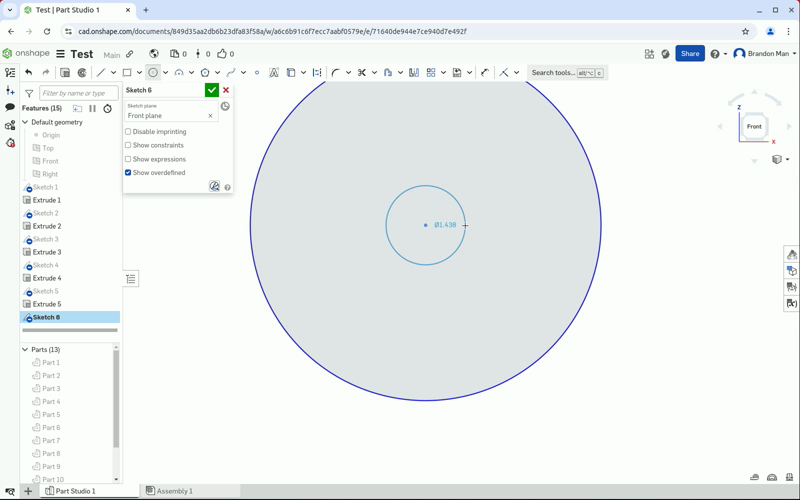
scroll(-6)
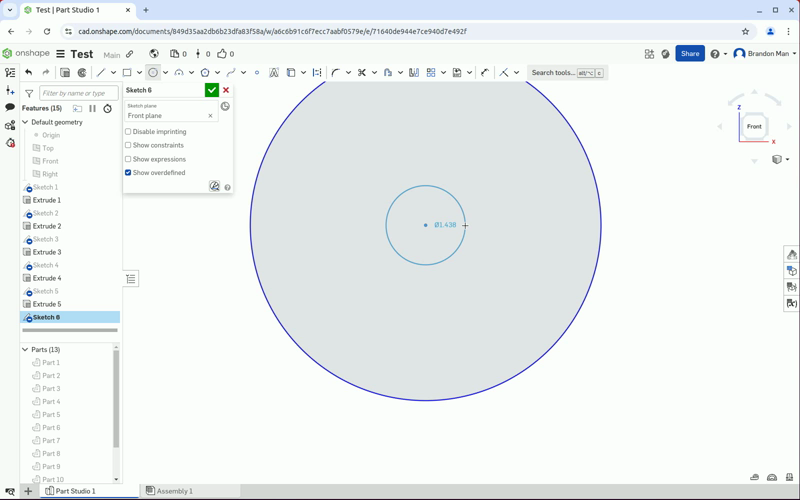
scroll(-6)
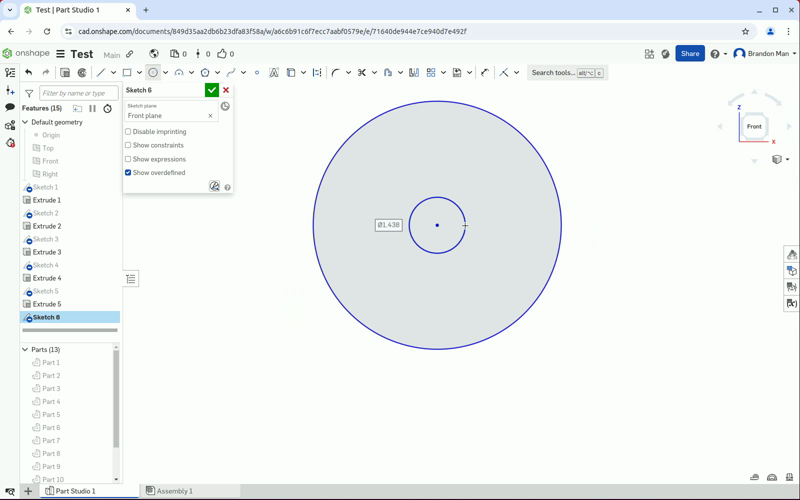
scroll(-6)
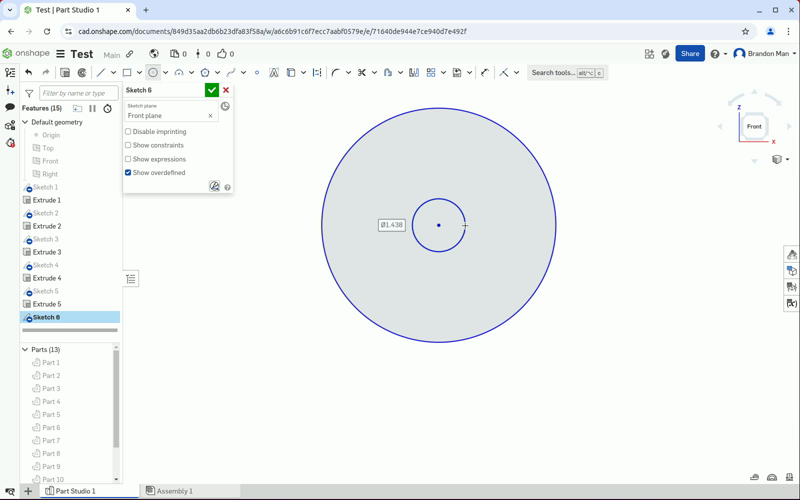
scroll(-6)
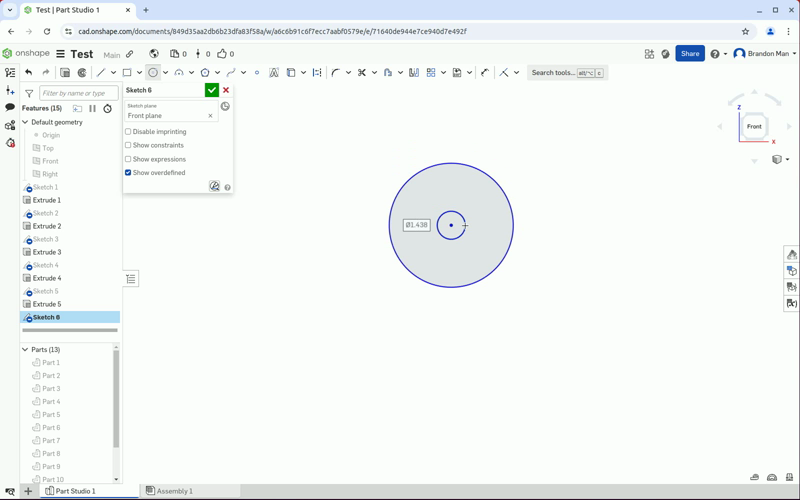
scroll(-6)
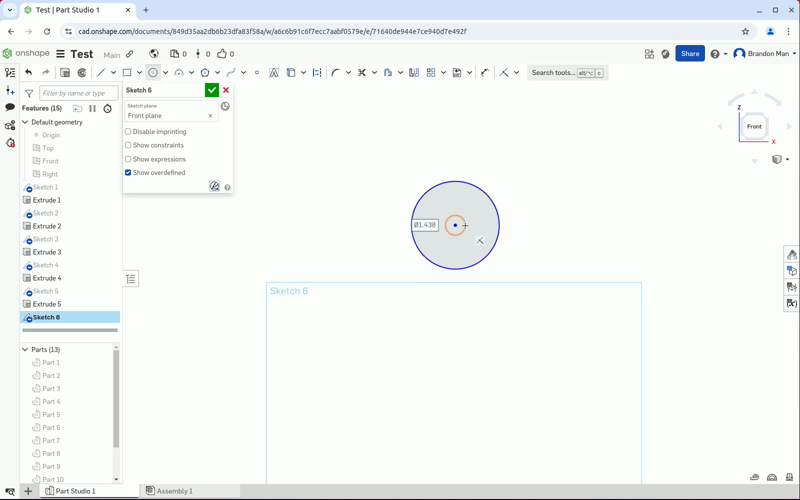
scroll(-6)
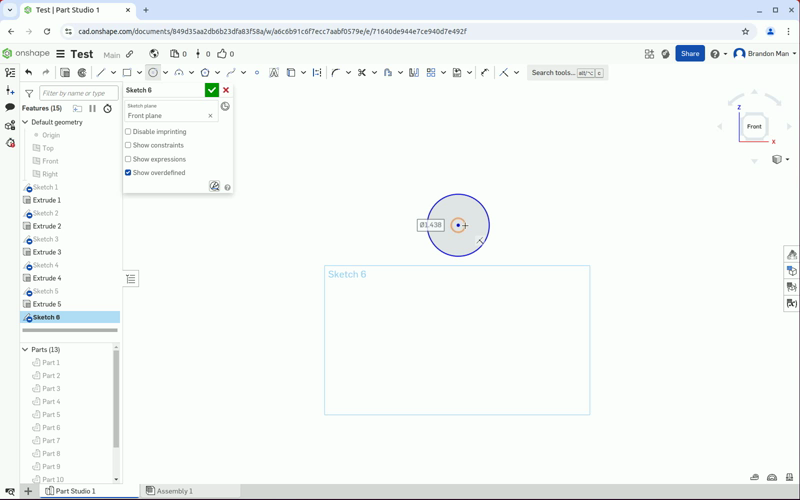
scroll(-6)
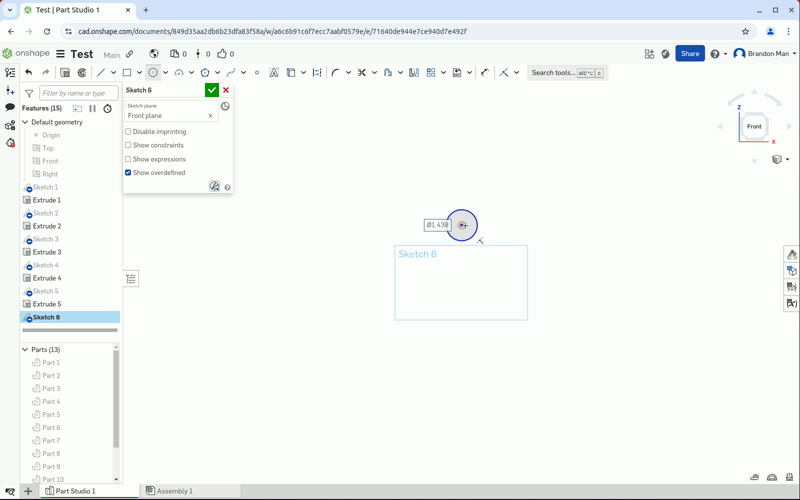
key(esc)
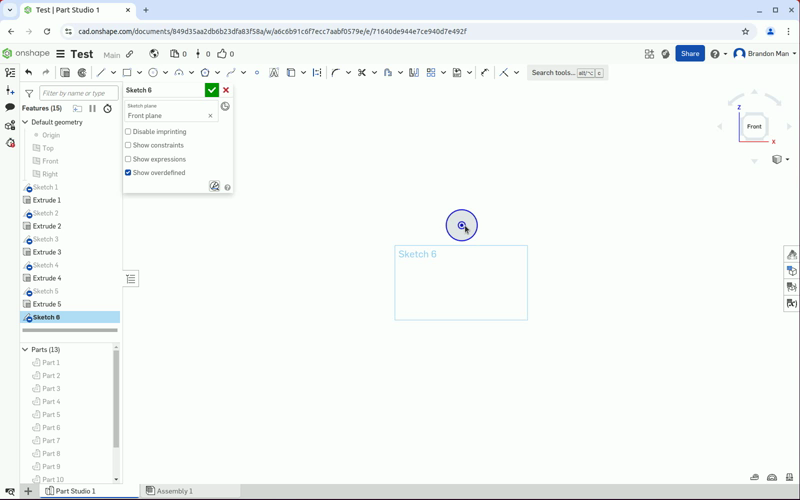
mouse_move(453, 226)
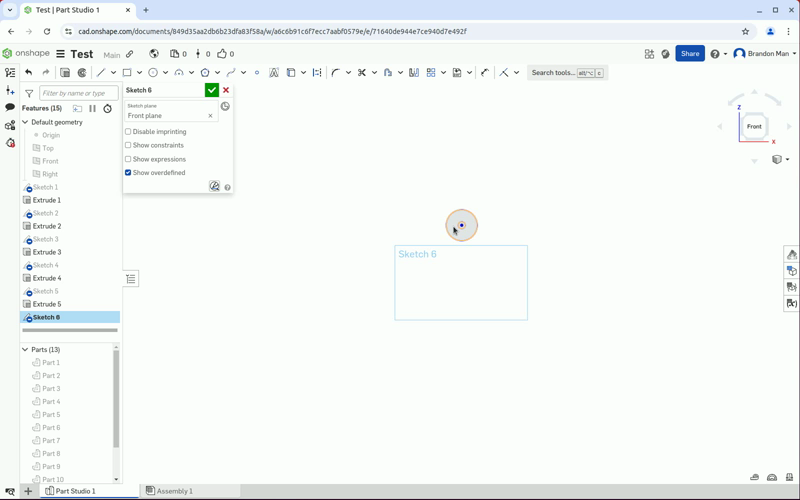
scroll(6)
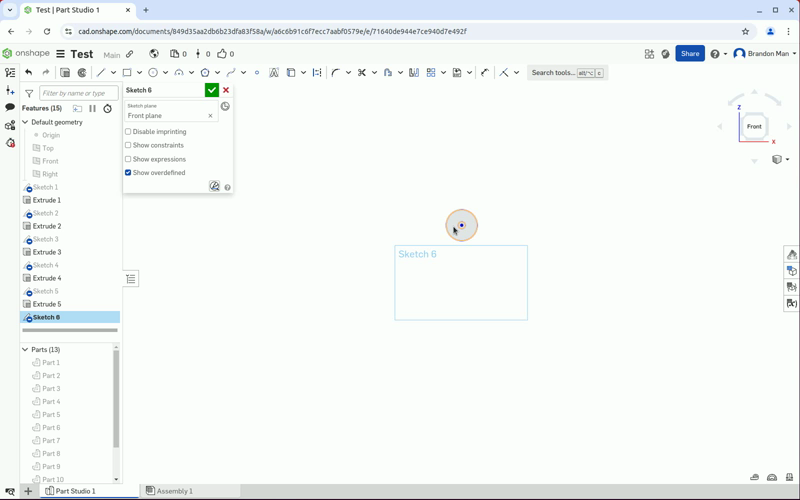
scroll(6)
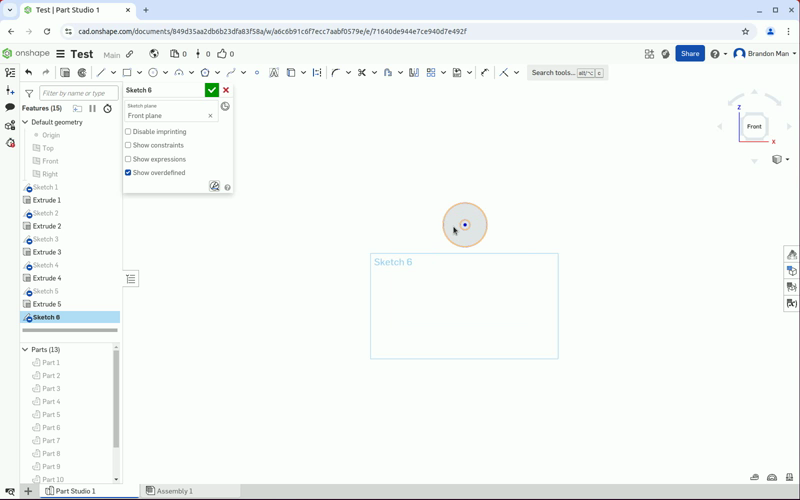
scroll(6)
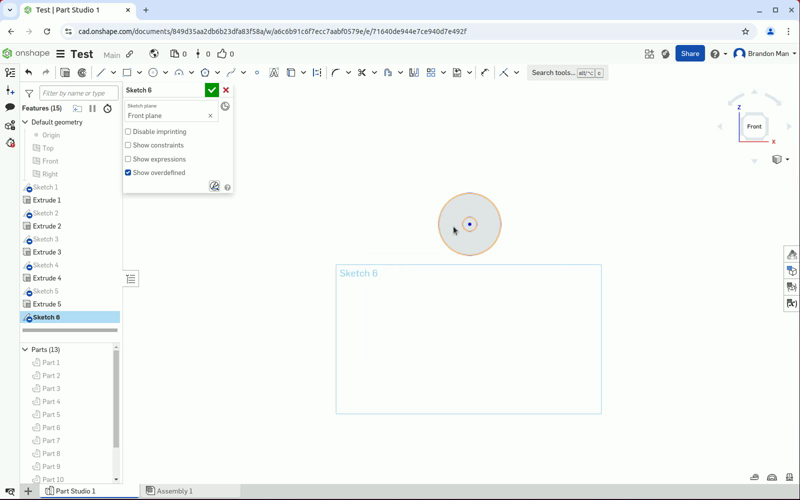
scroll(6)
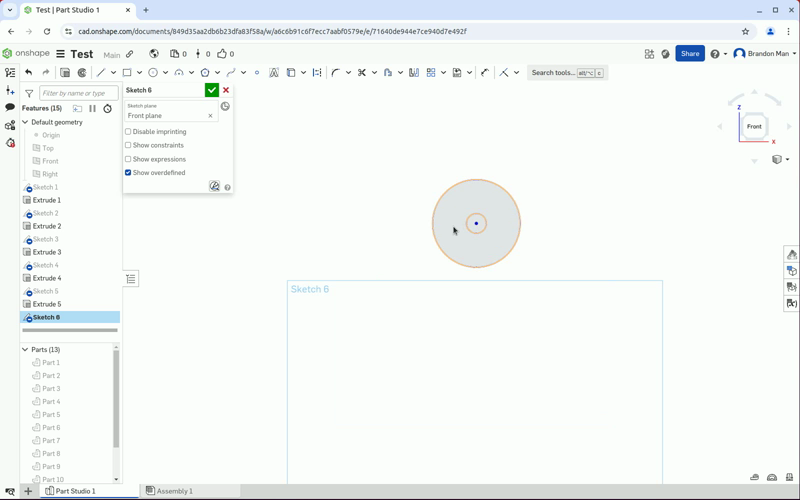
scroll(6)
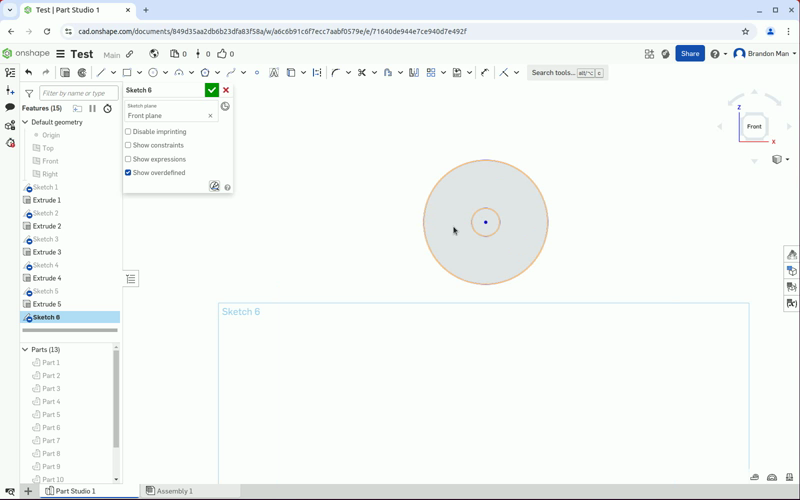
scroll(6)
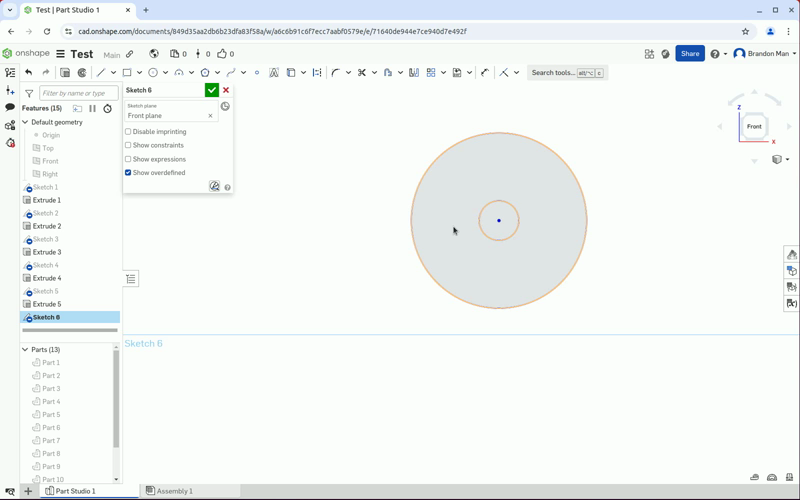
scroll(6)
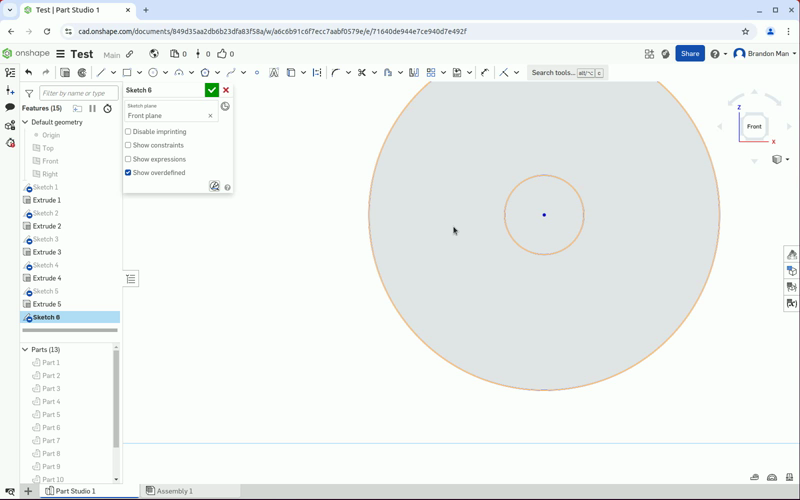
click(453, 226)
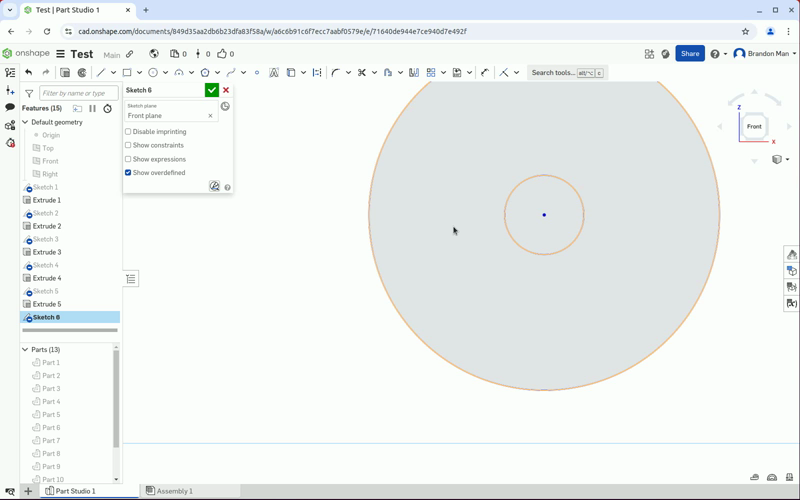
scroll(-6)
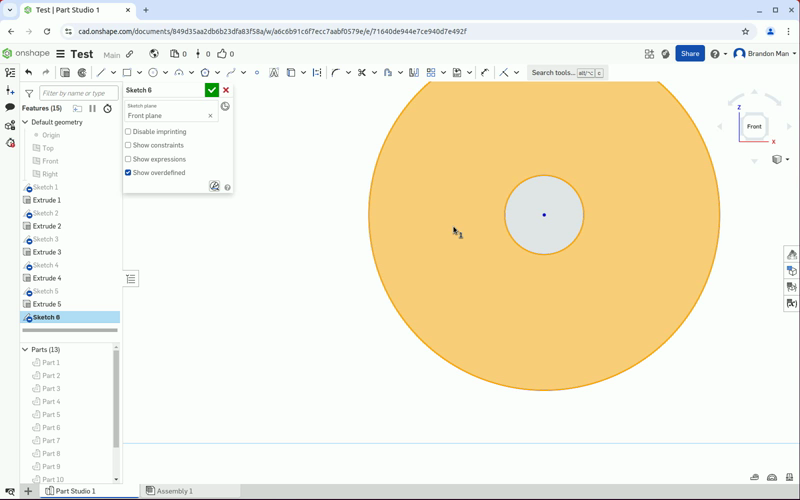
scroll(-6)
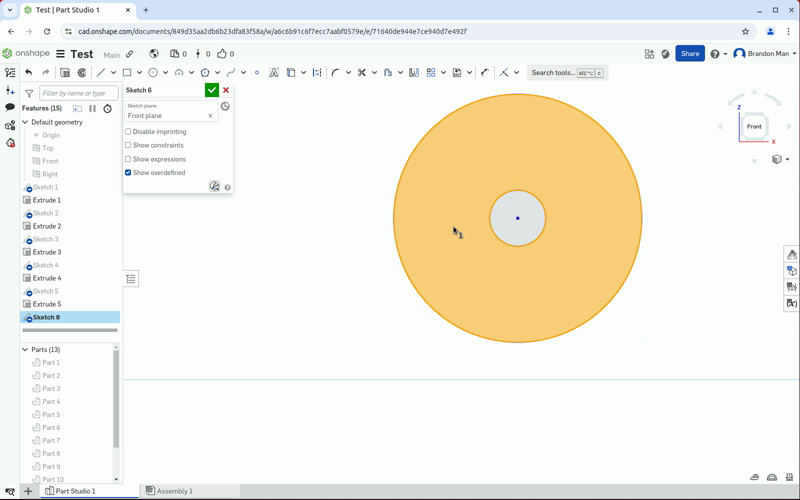
scroll(-6)
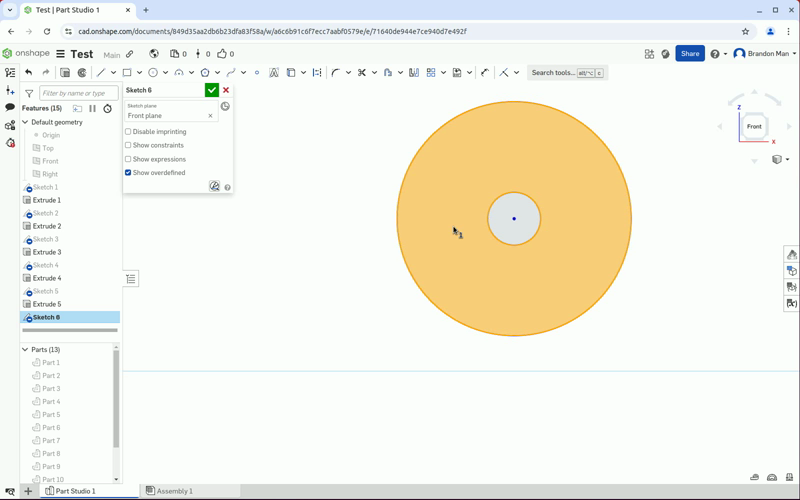
scroll(-6)
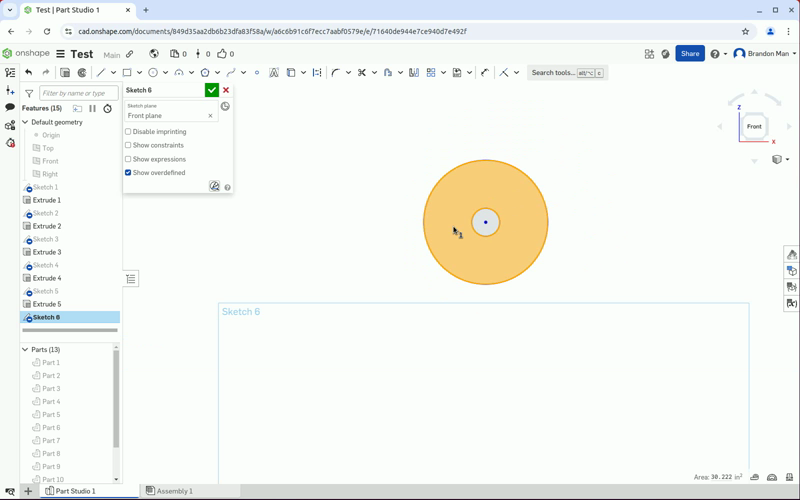
scroll(-6)
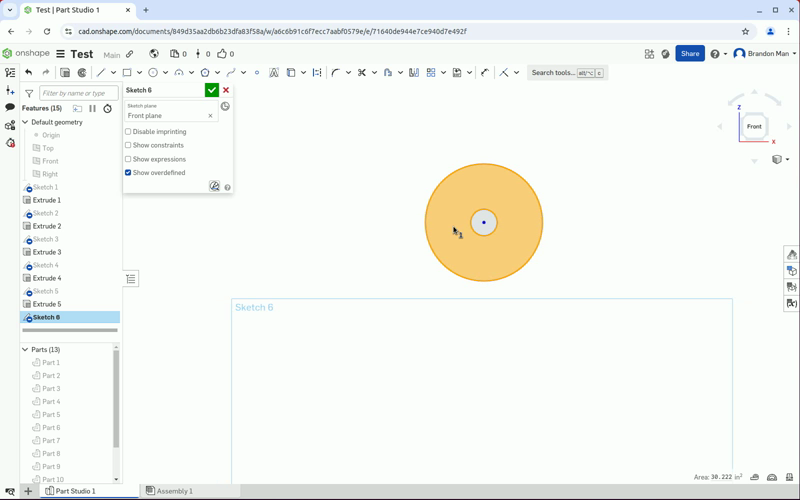
scroll(-6)
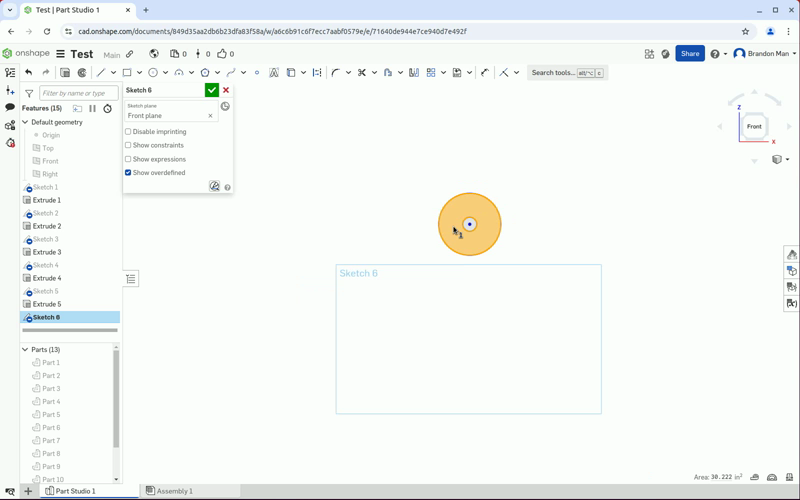
scroll(-6)
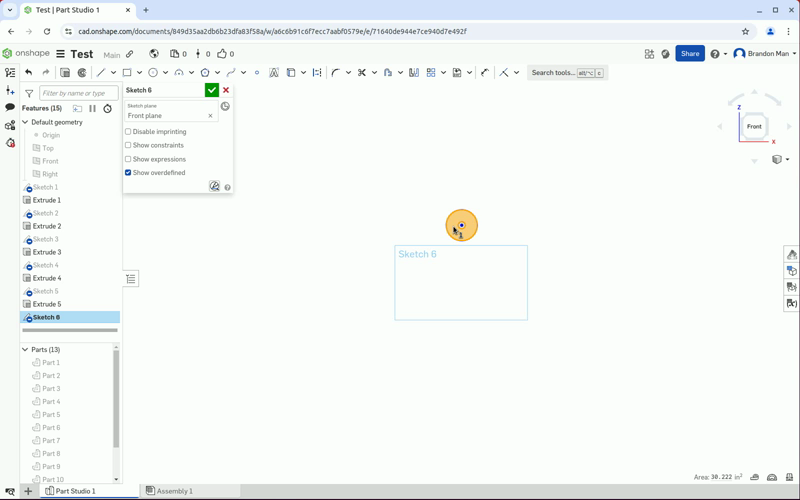
mouse_move(69, 352)
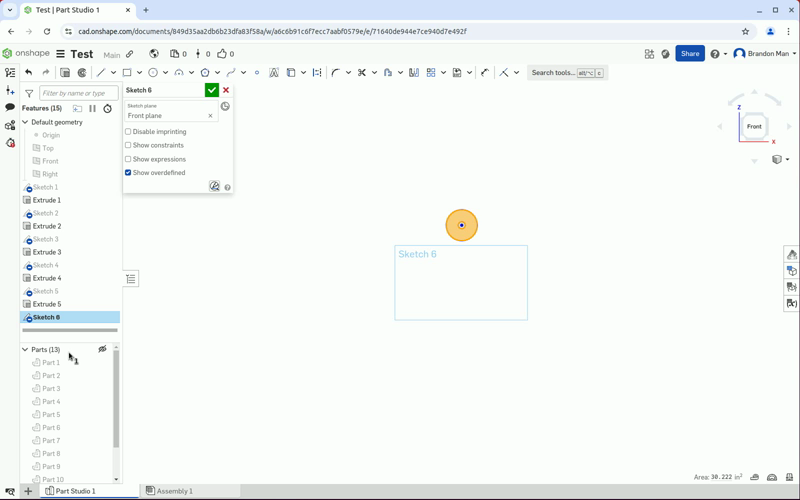
key(shift+y)
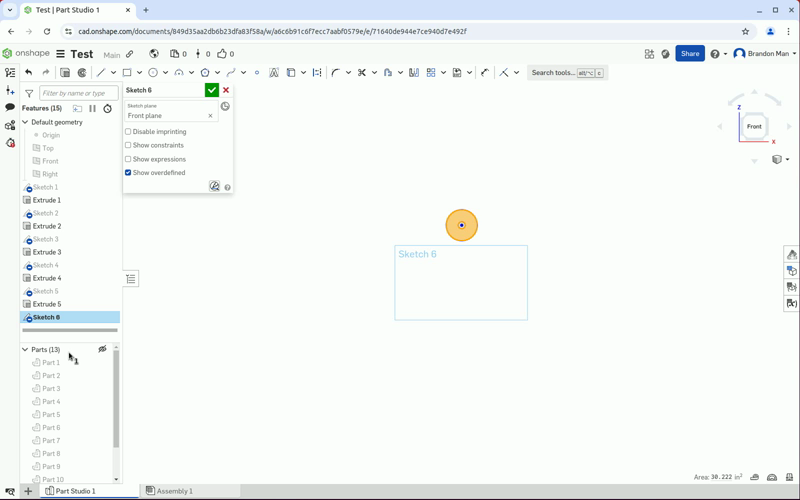
key(shift+e)
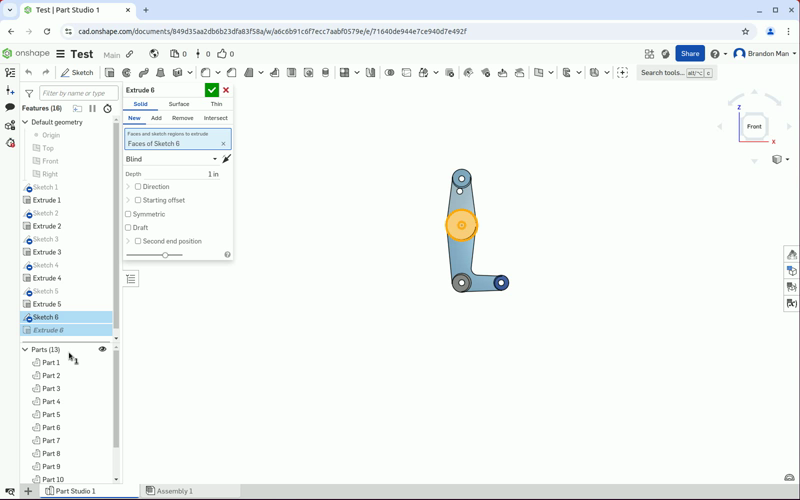
mouse_move(143, 106)
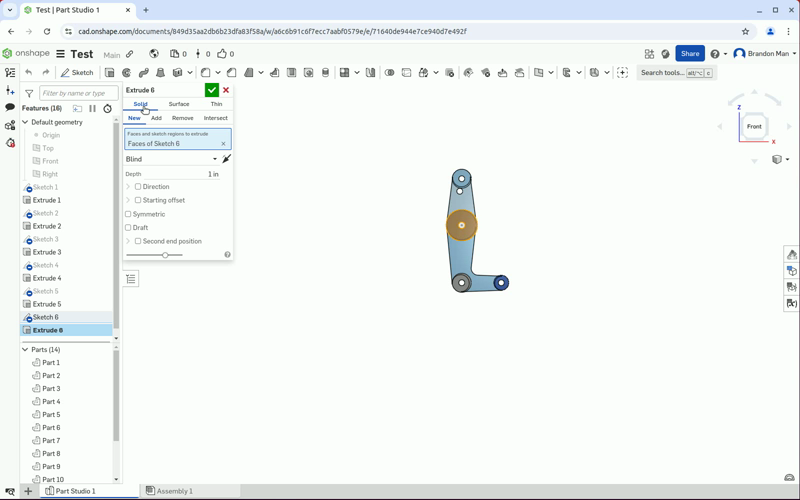
click(143, 106)
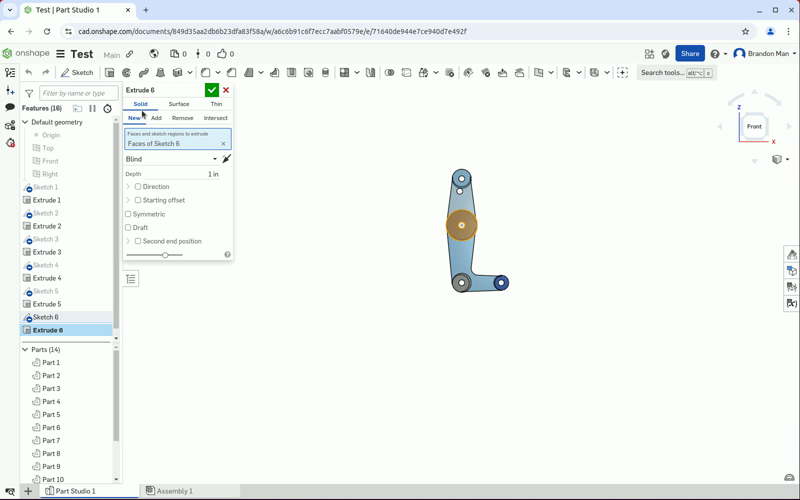
mouse_move(137, 120)
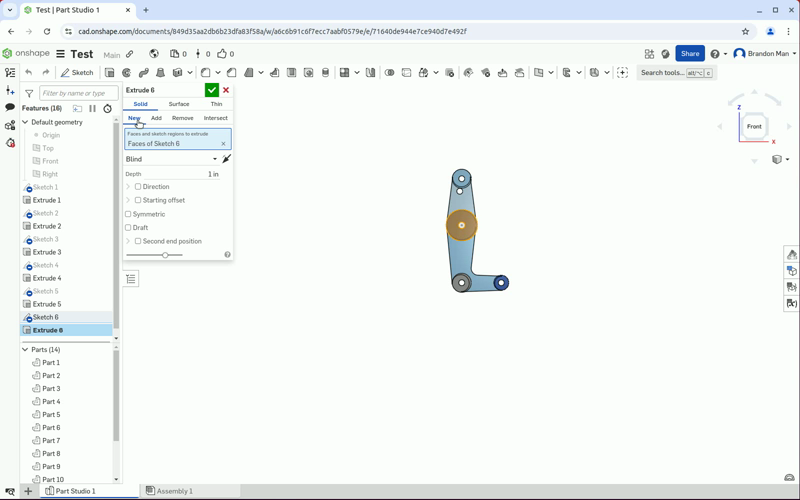
click(137, 120)
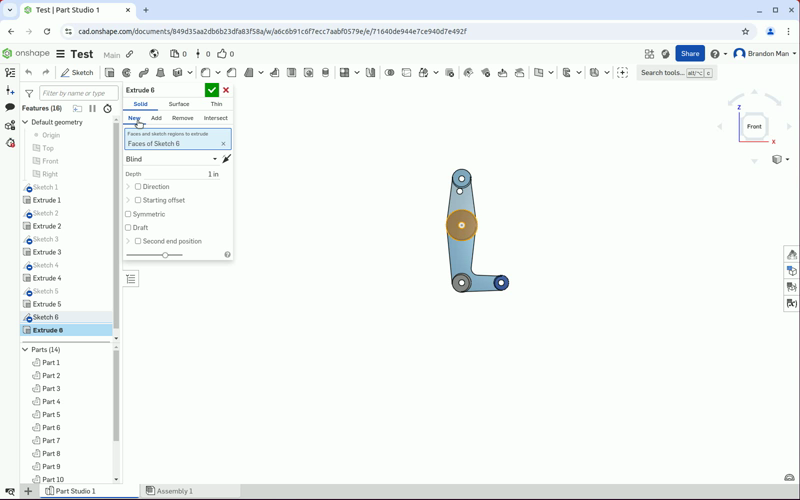
key(tab, 4)
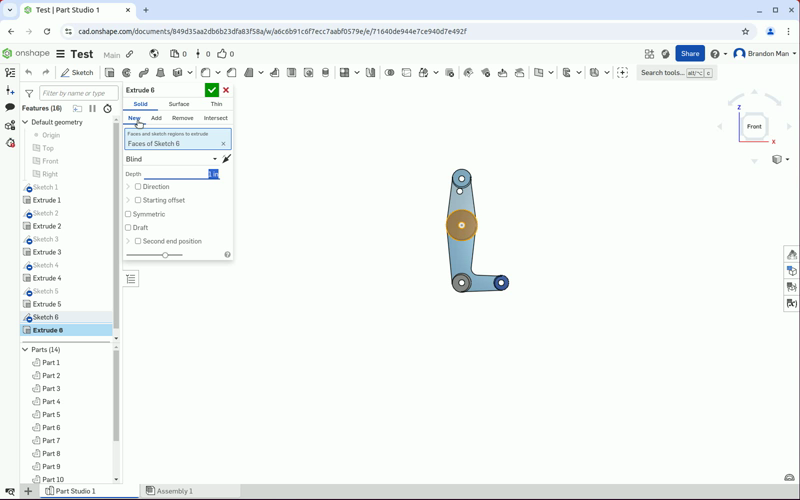
text(0.481)
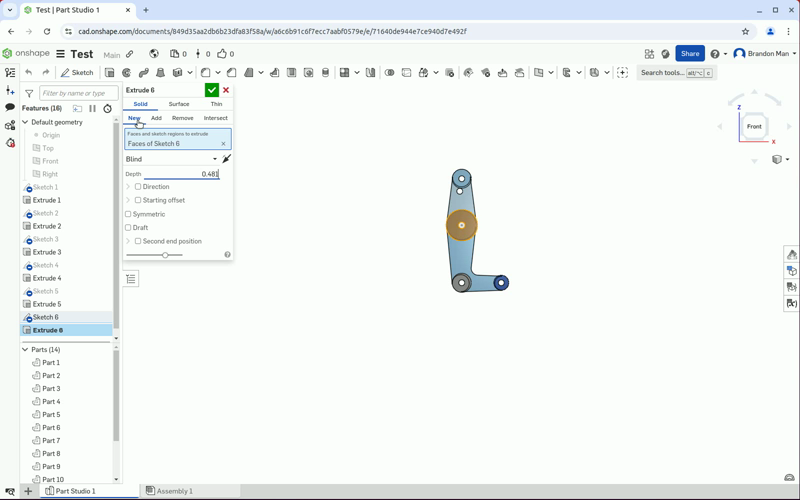
key(enter)
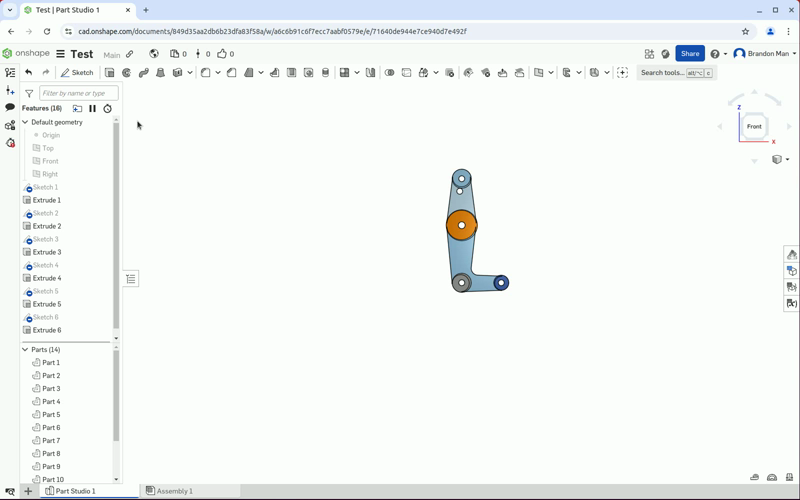
key(shift+h)
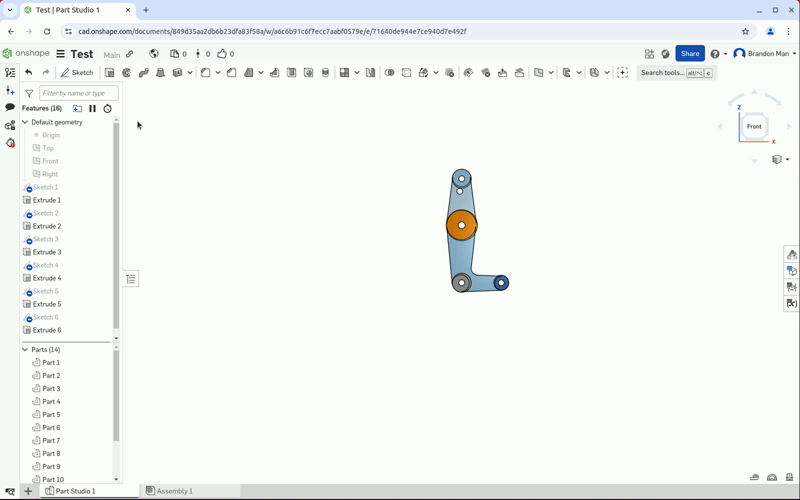
key(shift+h)
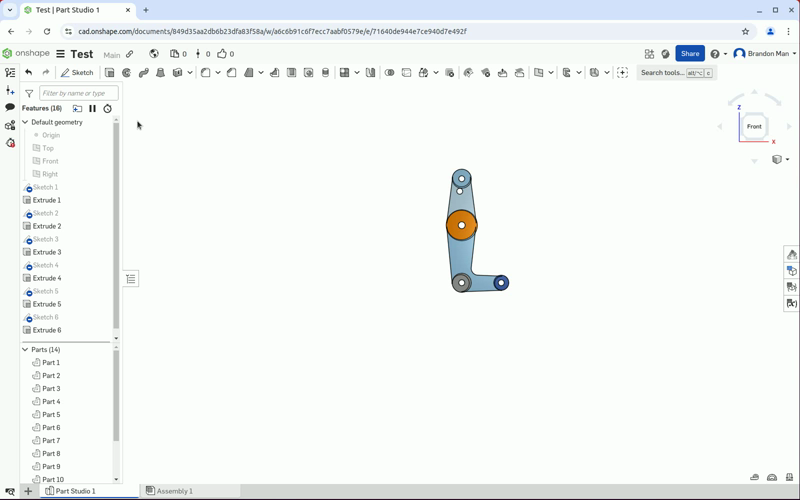
key(shift+7)
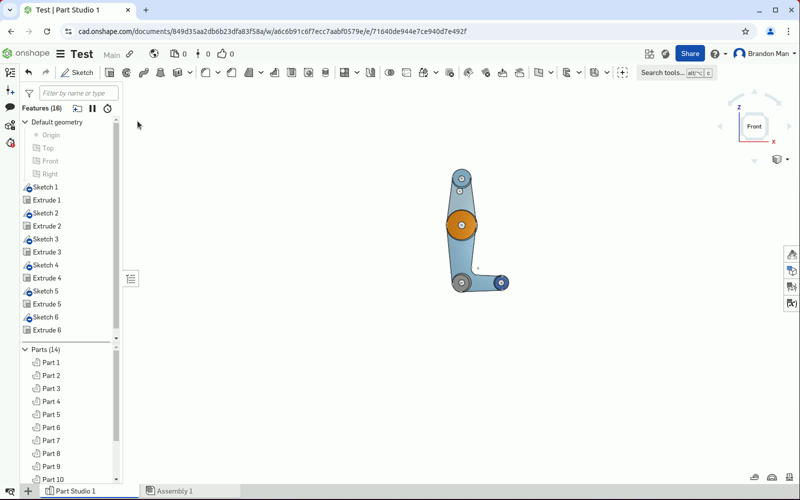
key(left, 2)
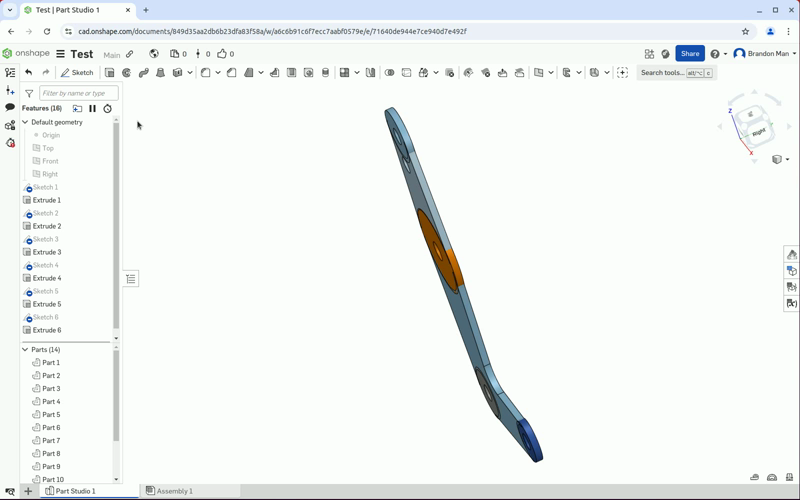
key(down, 2)
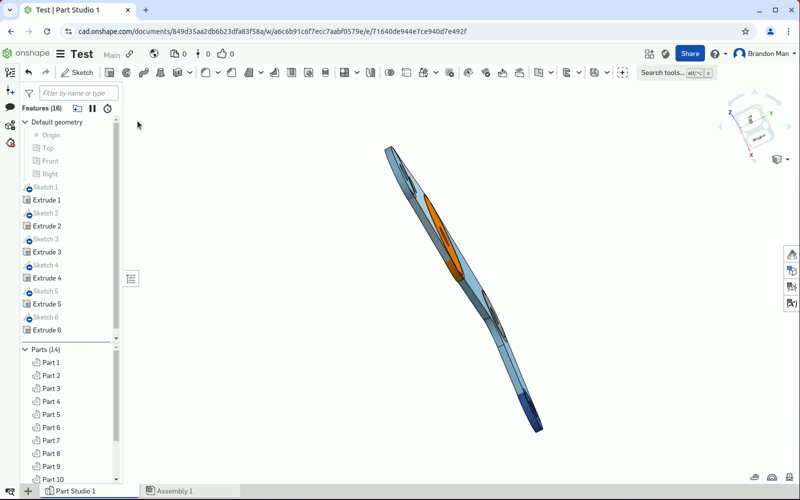
key(up, 2)
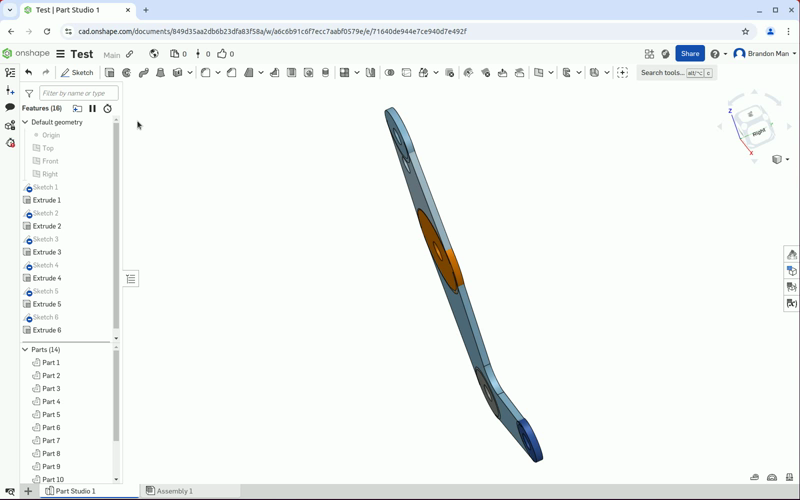
key(right, 2)
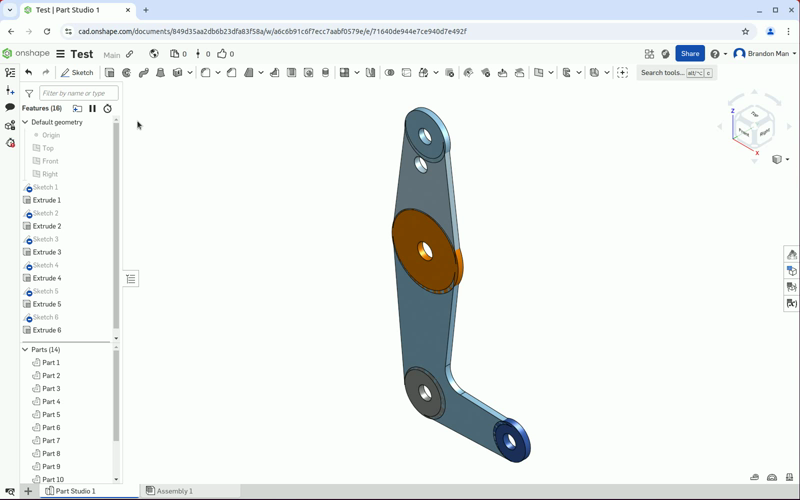
mouse_move(69, 189)
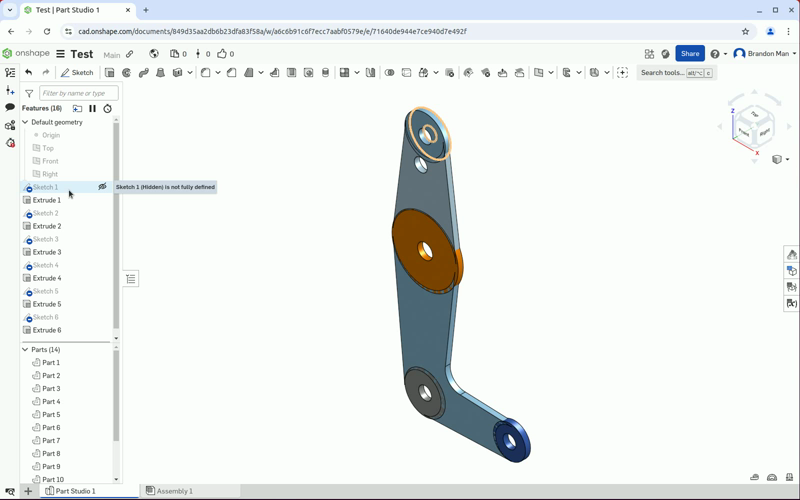
click(69, 189)